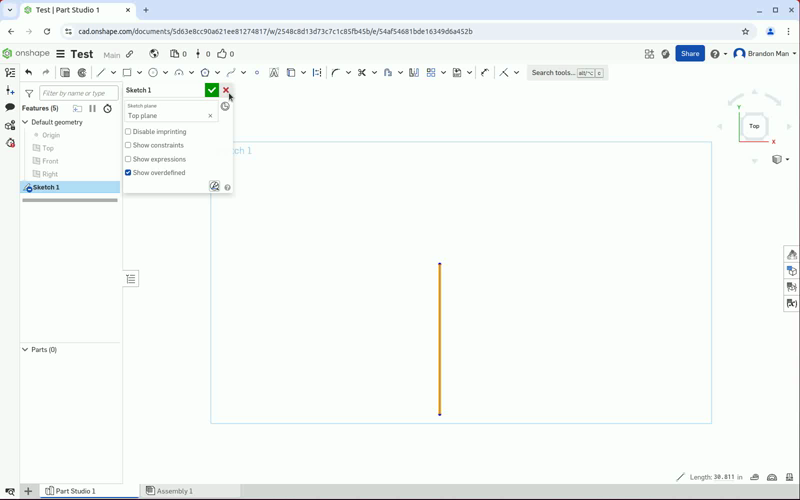
key(shift+h)
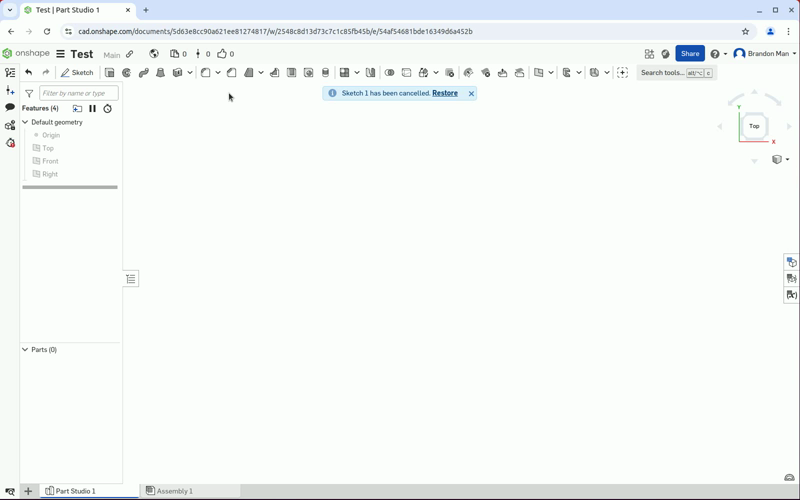
mouse_move(73, 352)
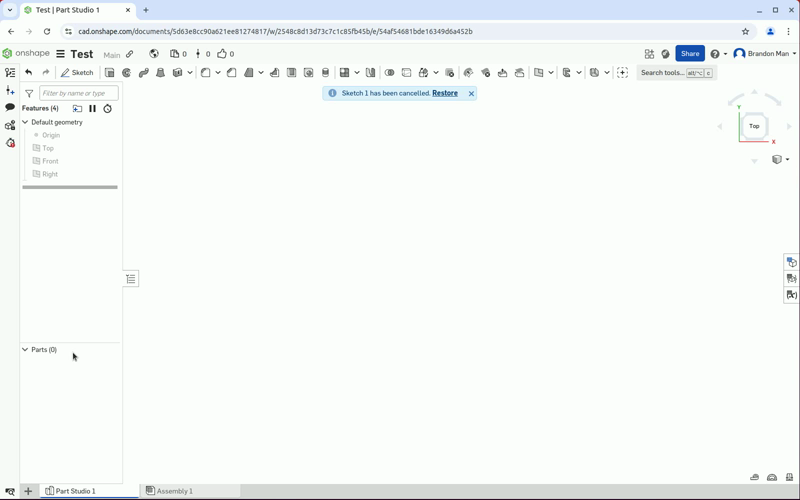
key(y)
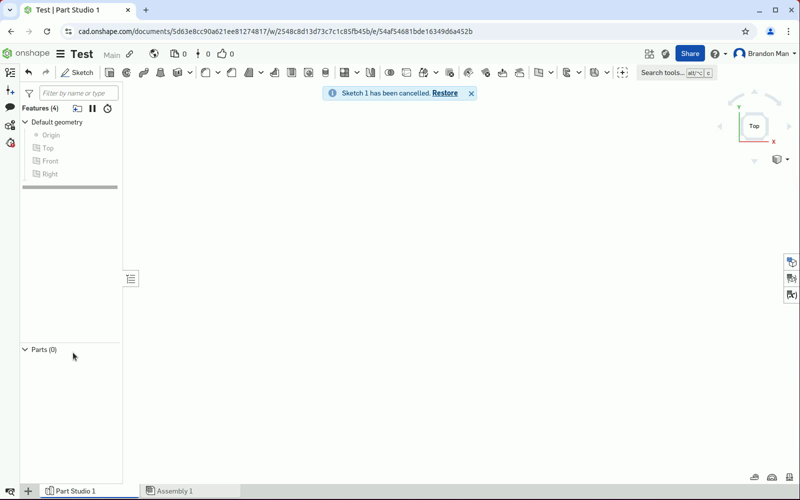
key(shift+p)
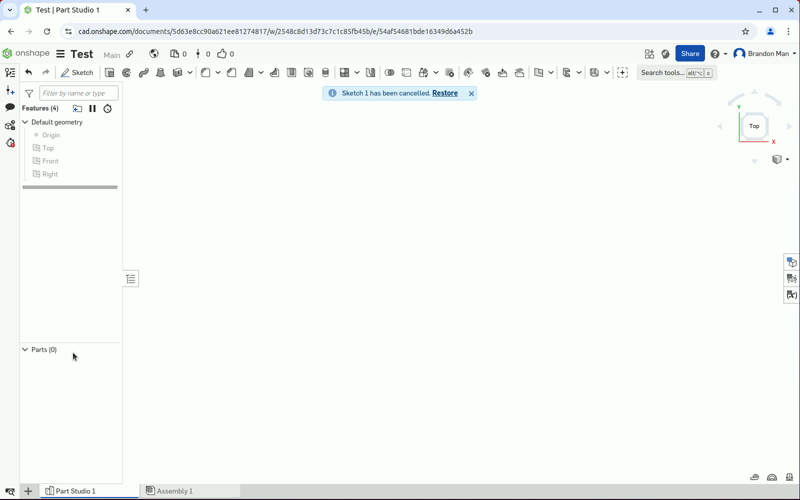
key(space)
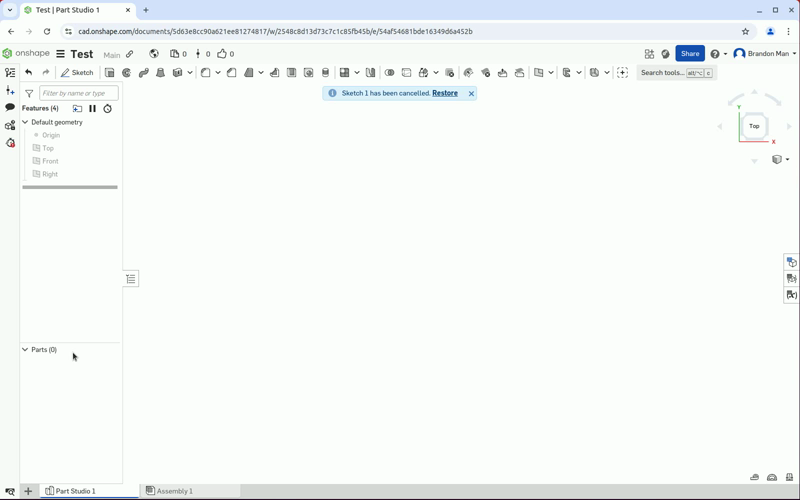
key_down(shift)
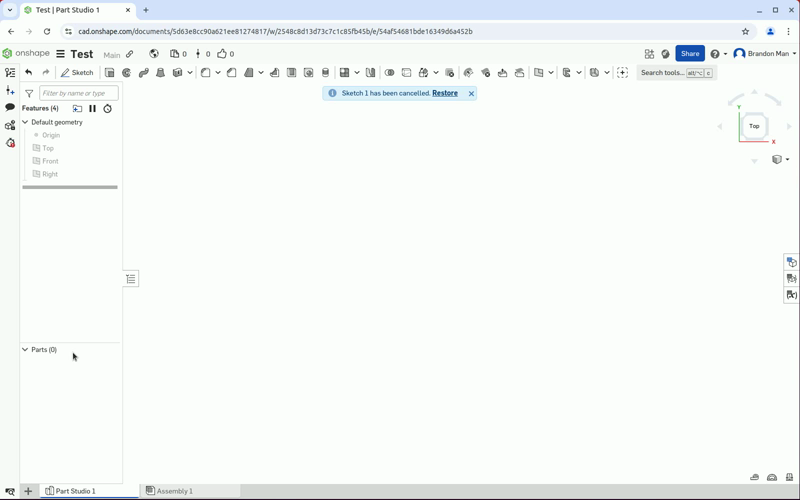
key(up)
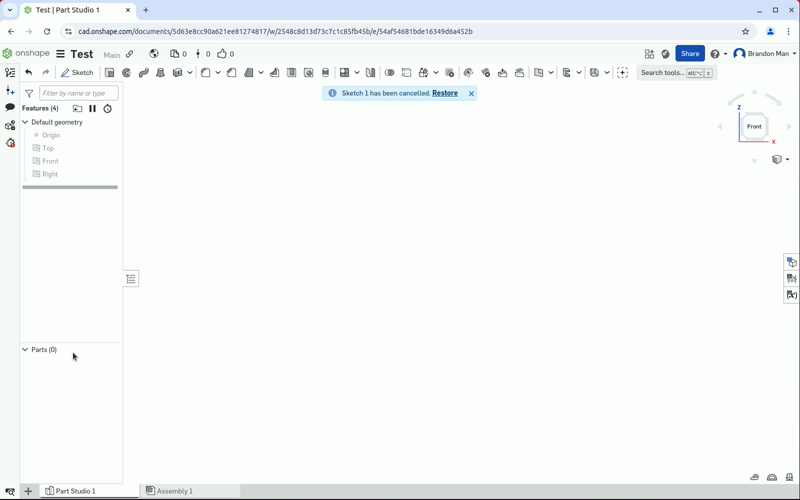
key_up(shift)
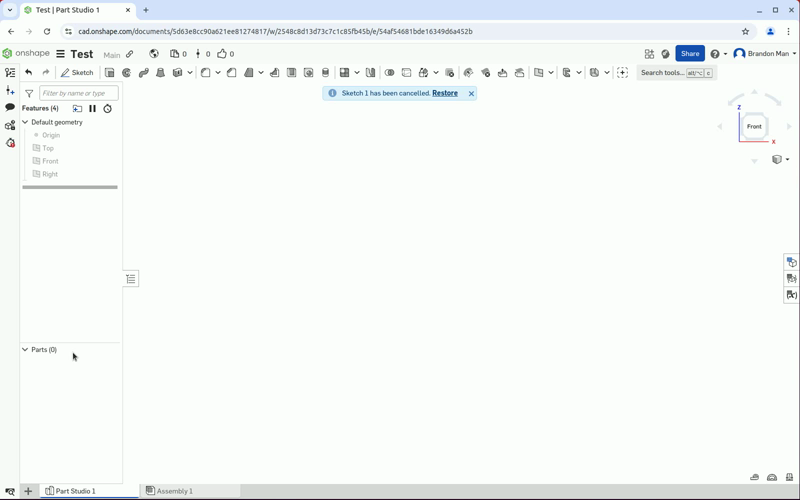
mouse_move(73, 352)
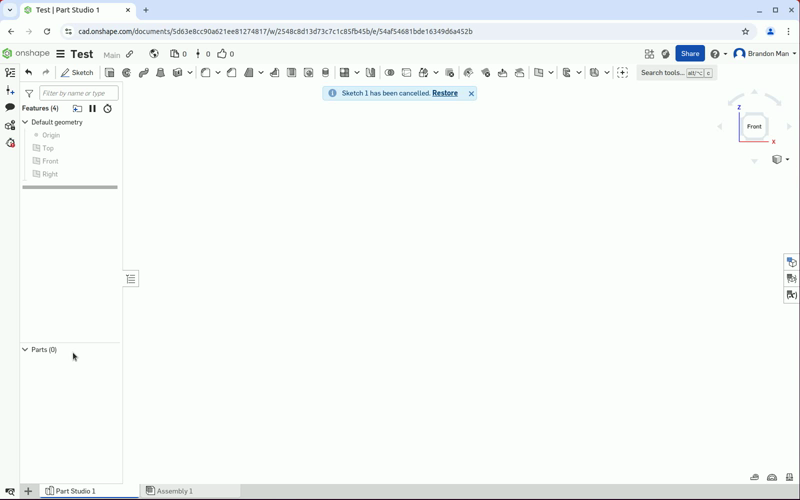
key(shift+y)
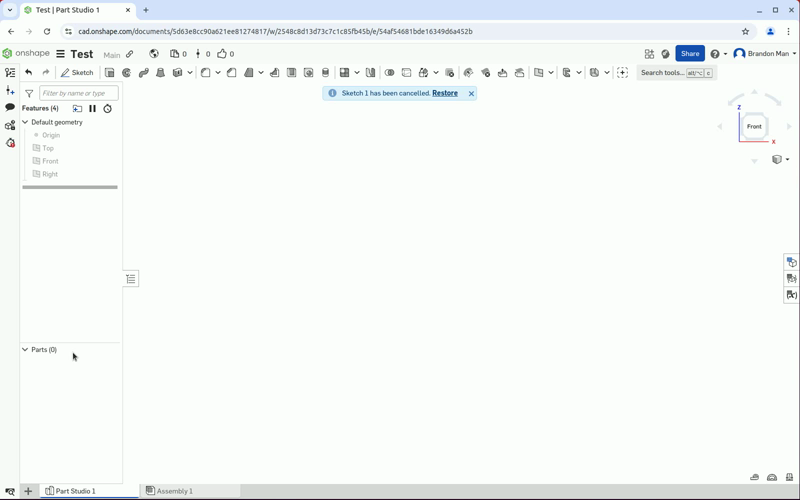
key(shift+s)
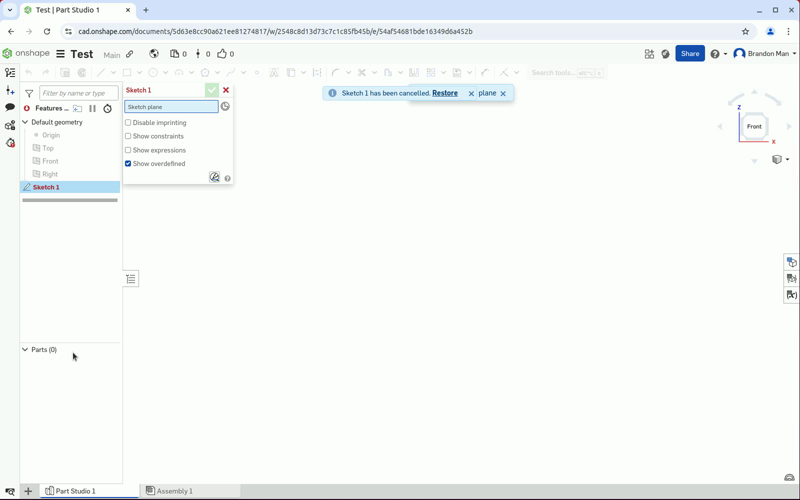
mouse_move(73, 163)
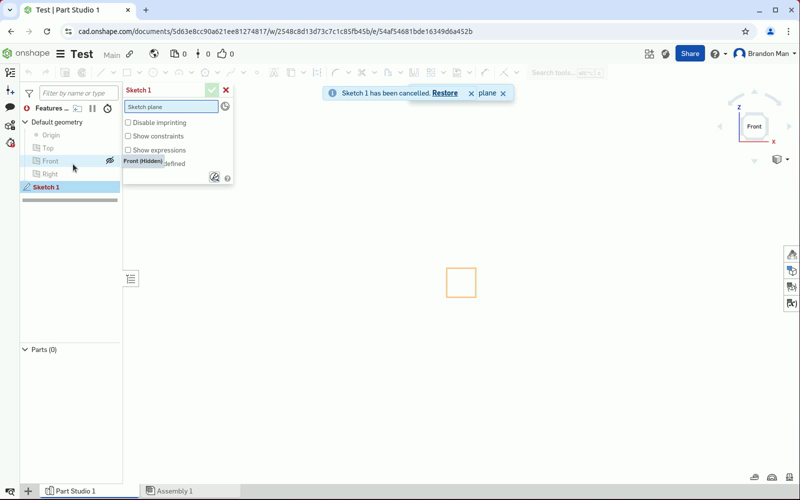
click(73, 163)
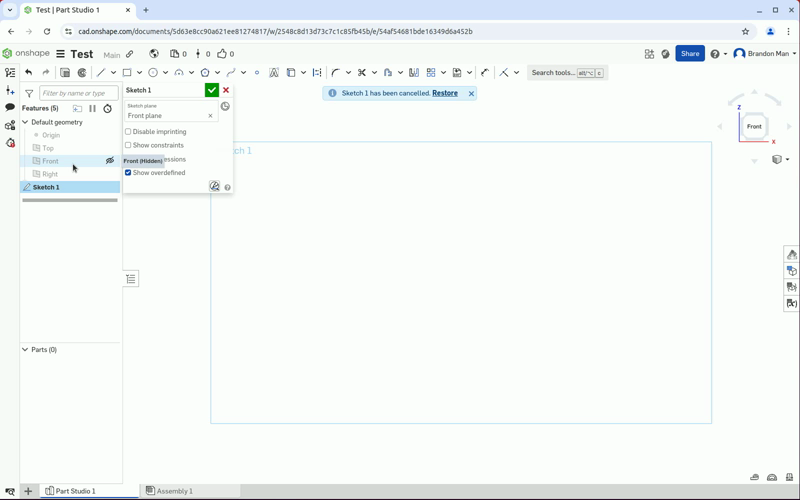
mouse_move(73, 352)
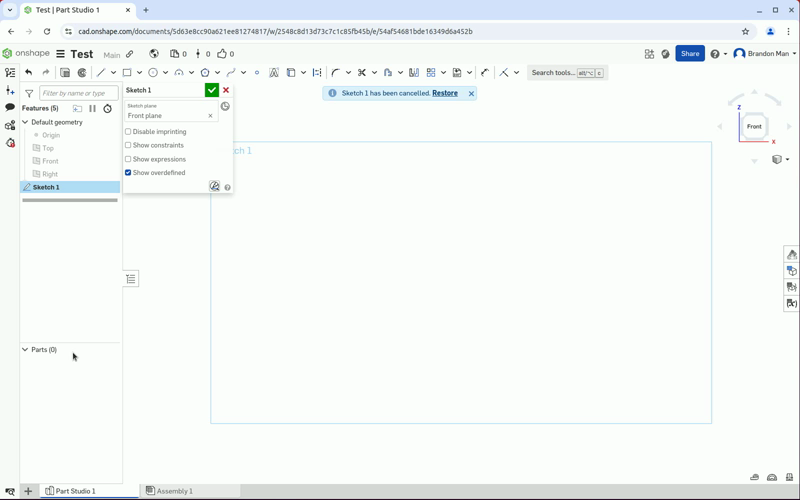
key(y)
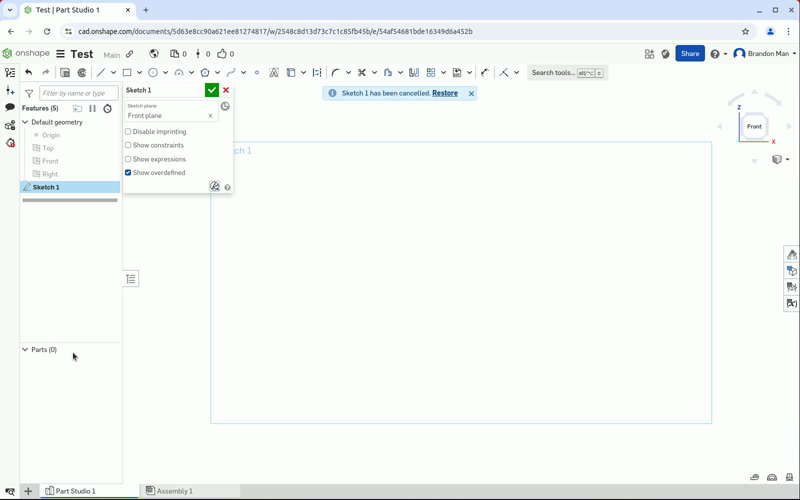
key(l)
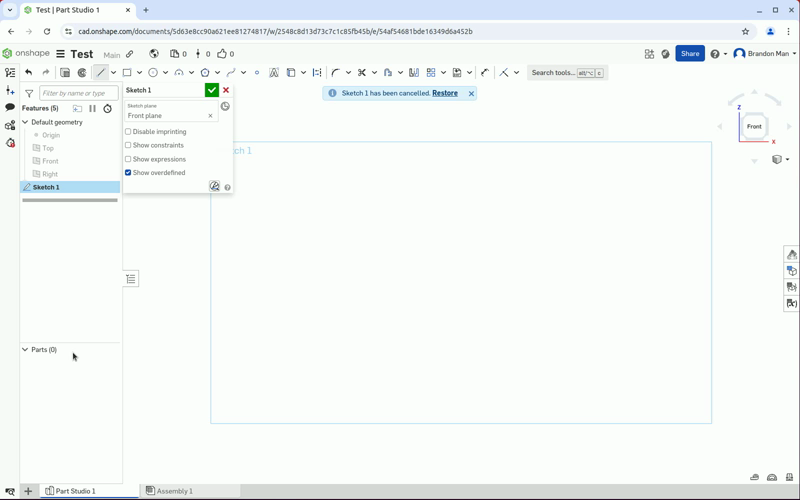
key_down(shift)
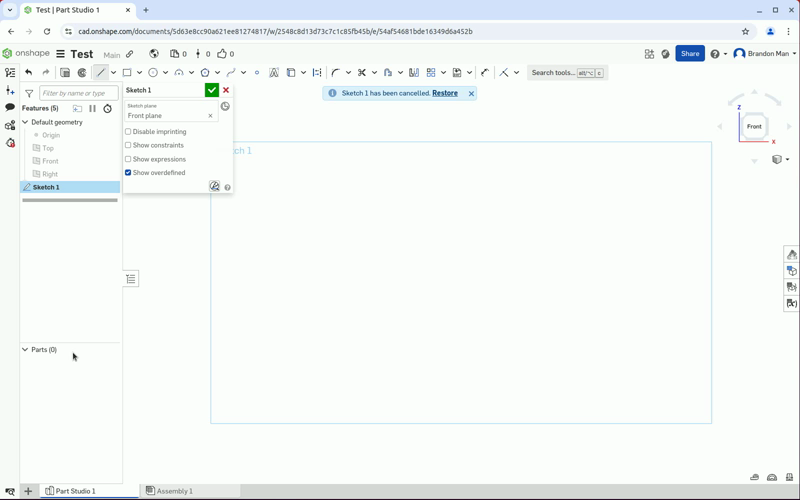
mouse_move(460, 282)
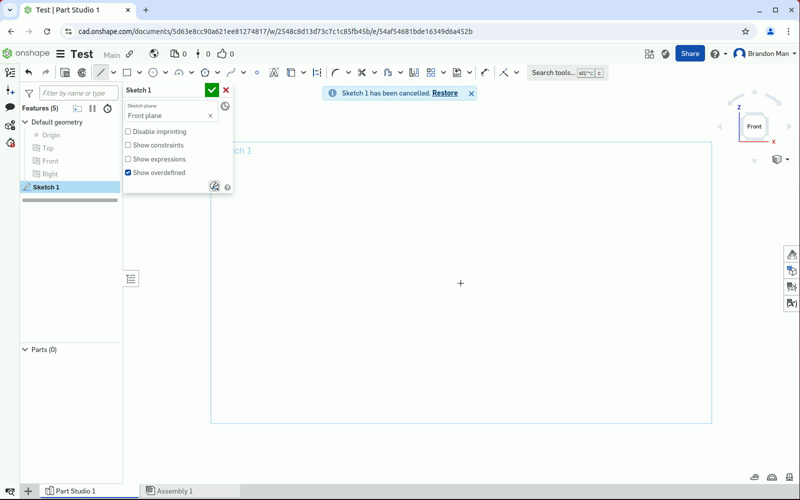
click(460, 282)
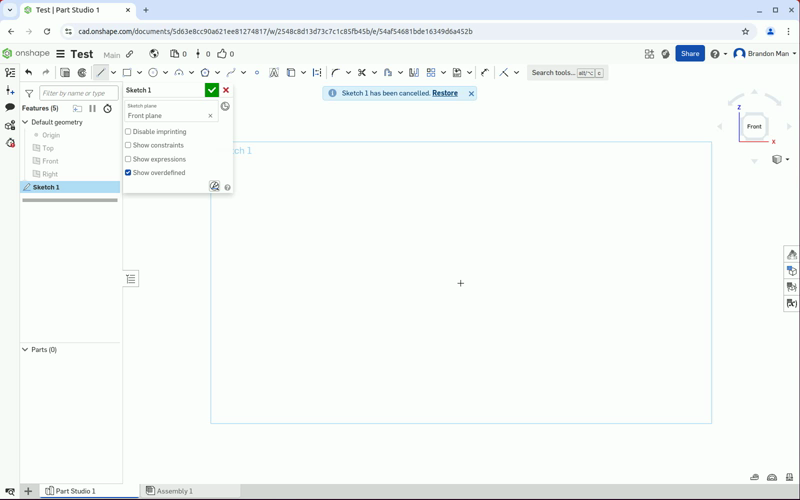
key_up(shift)
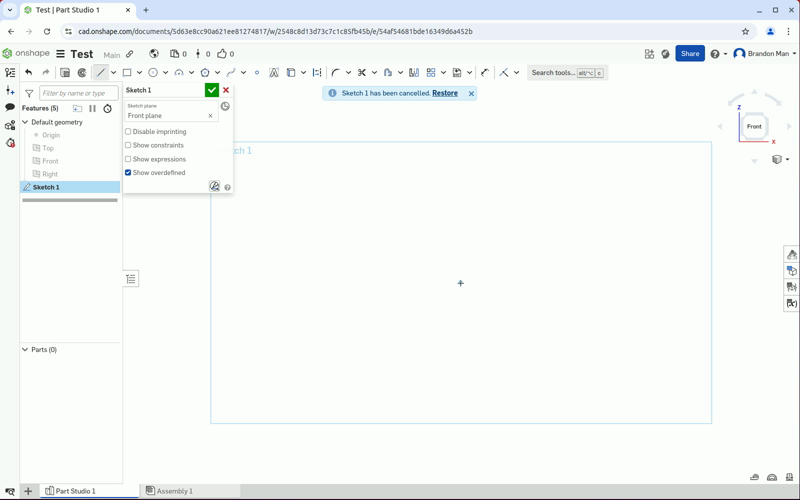
key_down(shift)
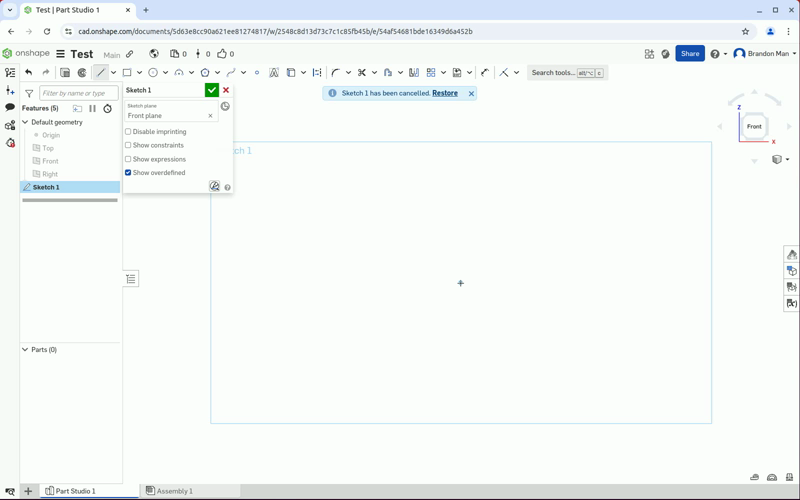
mouse_move(573, 282)
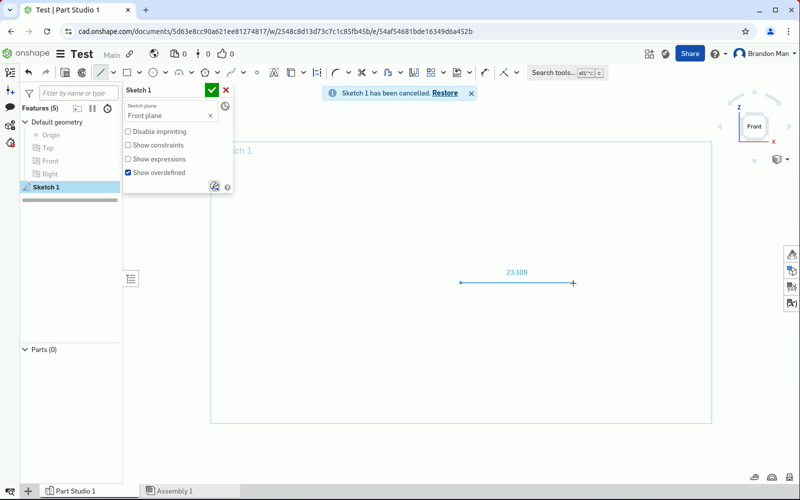
click(573, 282)
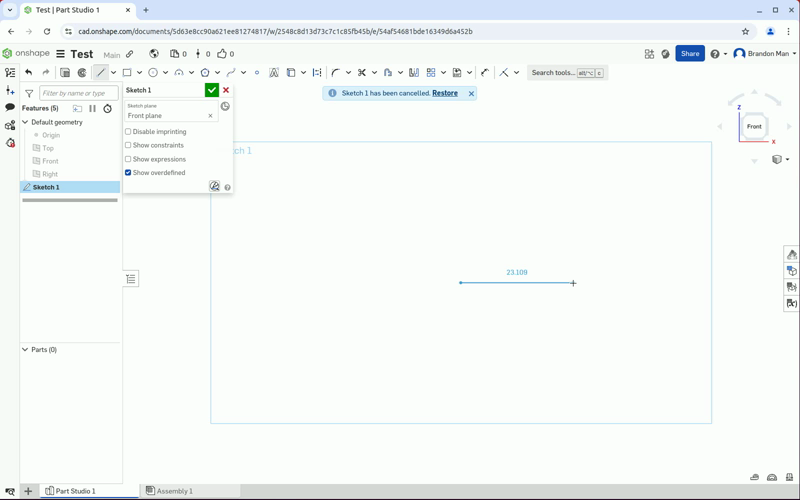
key_up(shift)
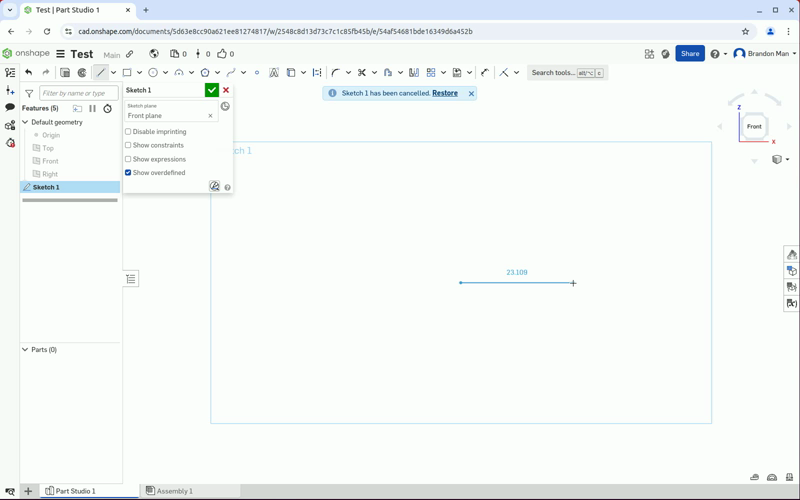
key_down(shift)
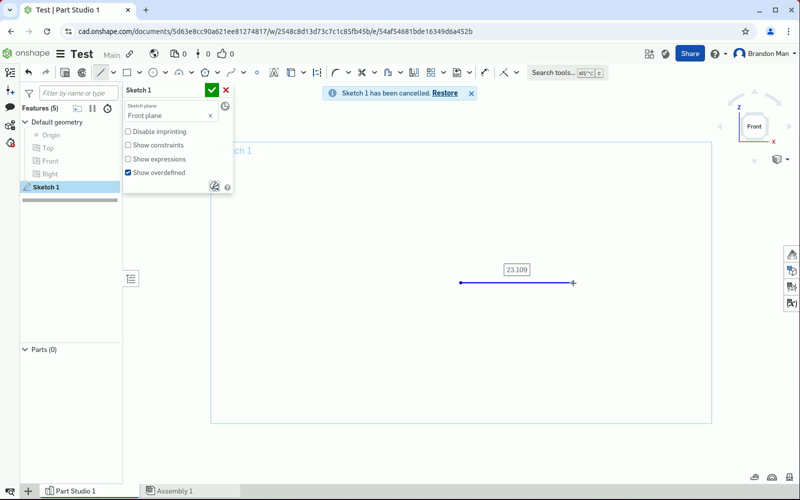
mouse_move(589, 282)
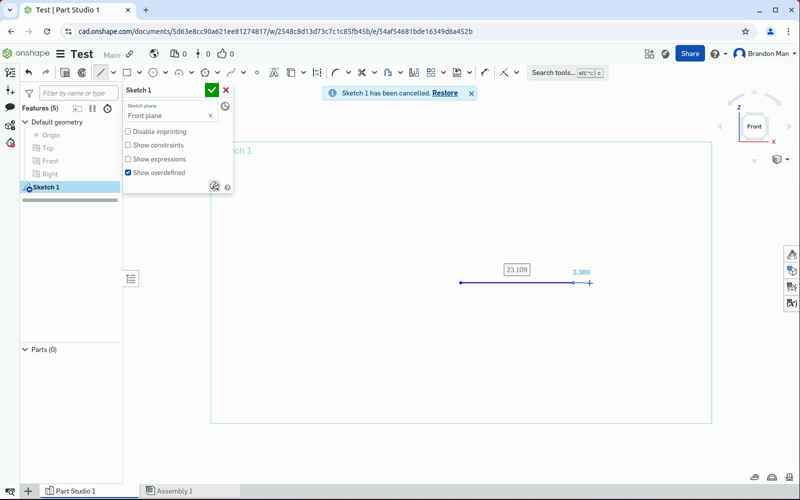
mouse_move(573, 254)
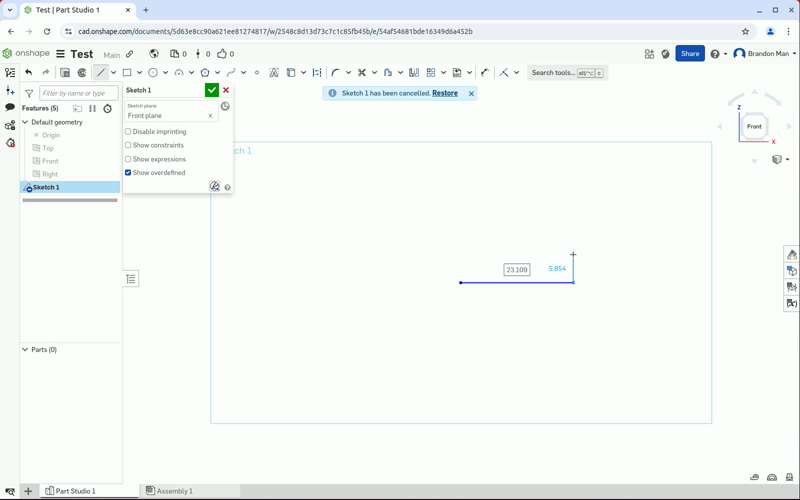
click(573, 254)
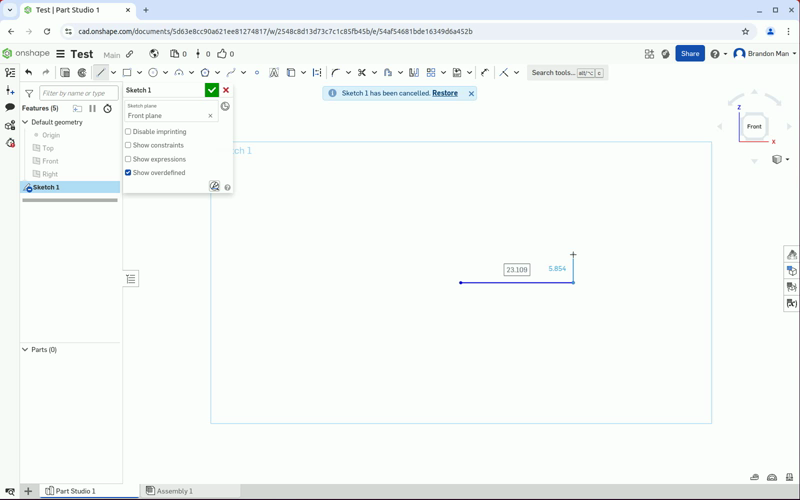
key_up(shift)
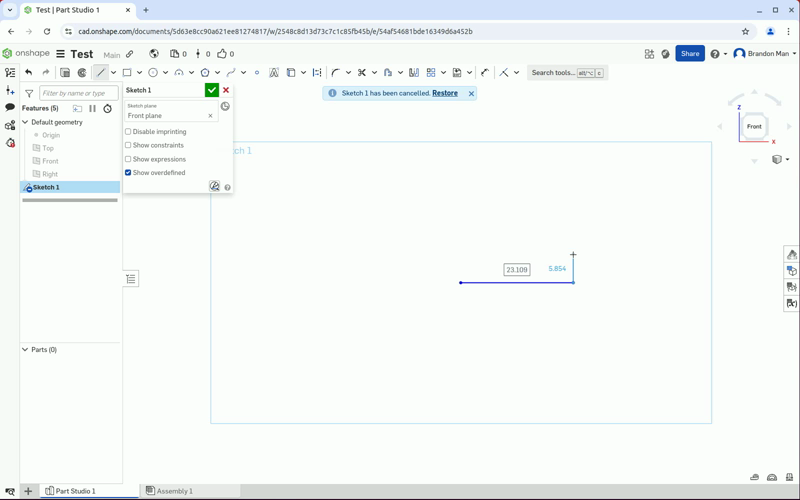
key_down(shift)
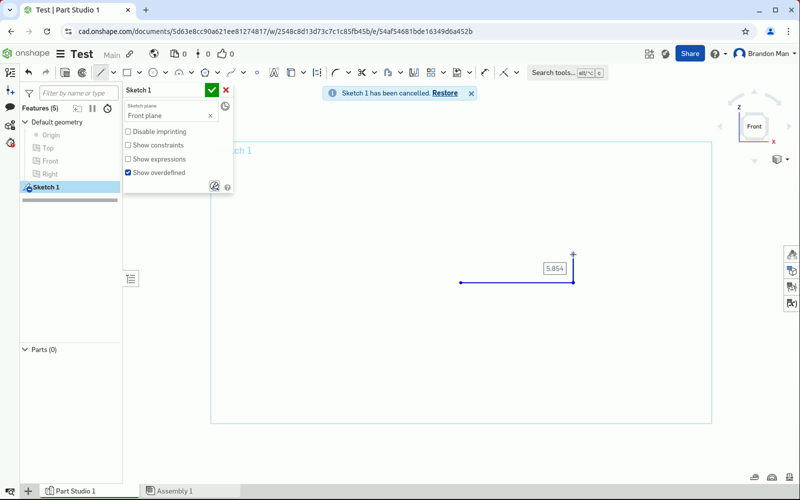
mouse_move(589, 254)
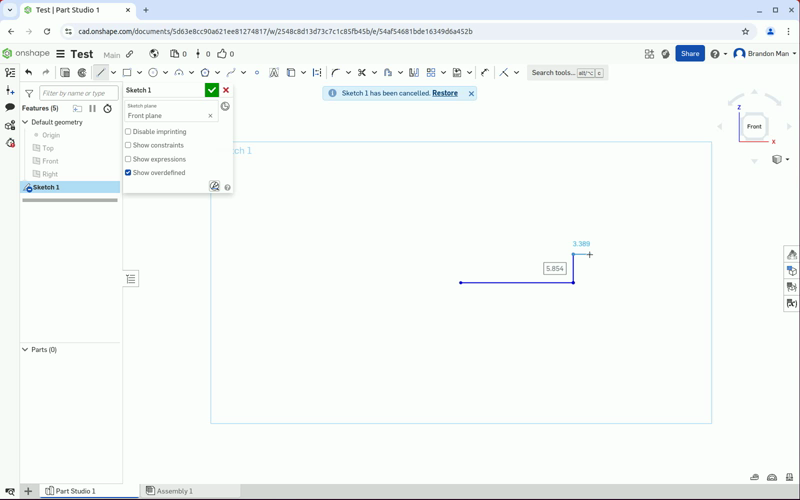
mouse_move(544, 254)
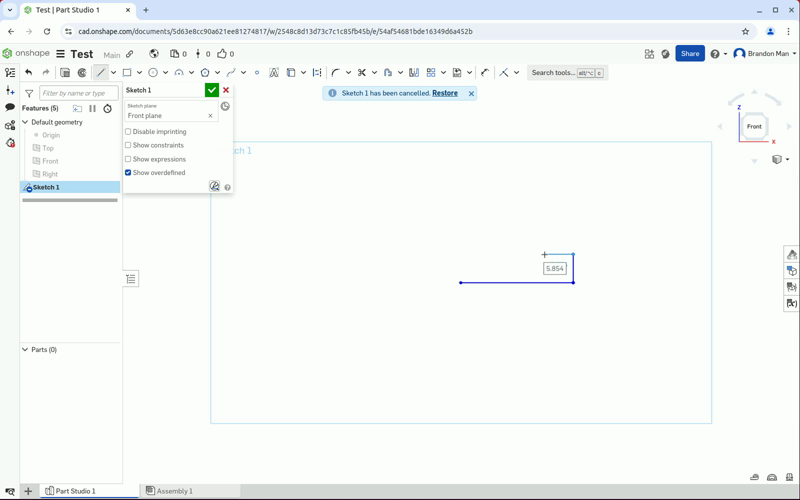
click(544, 254)
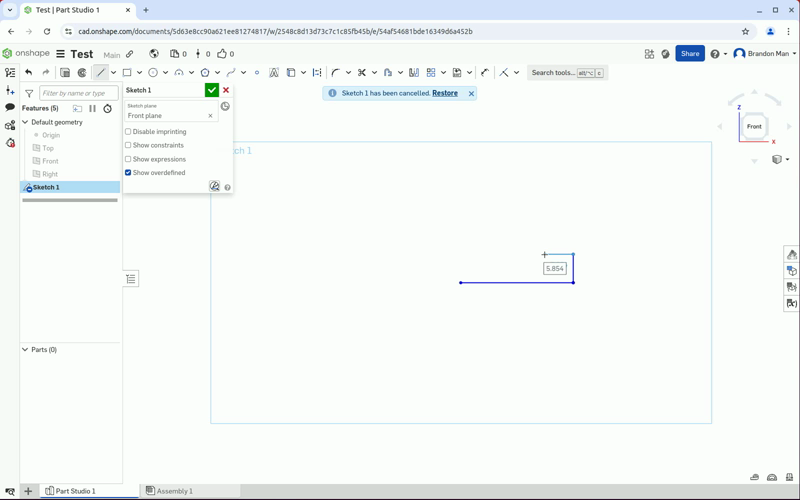
key_up(shift)
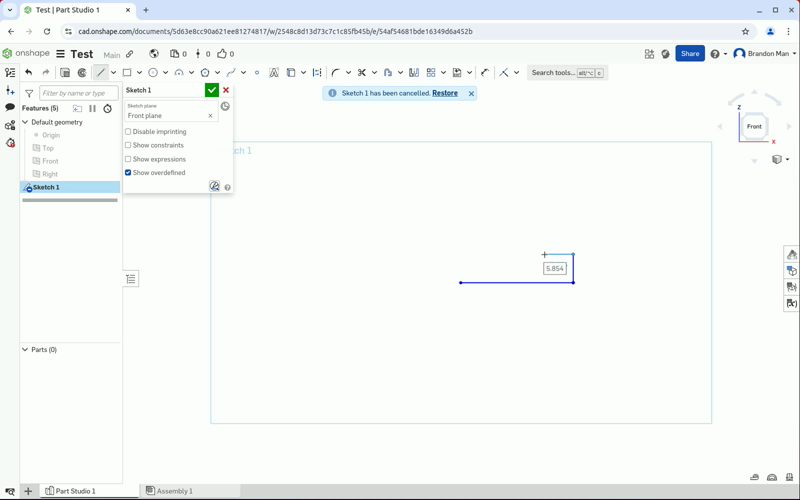
key_down(shift)
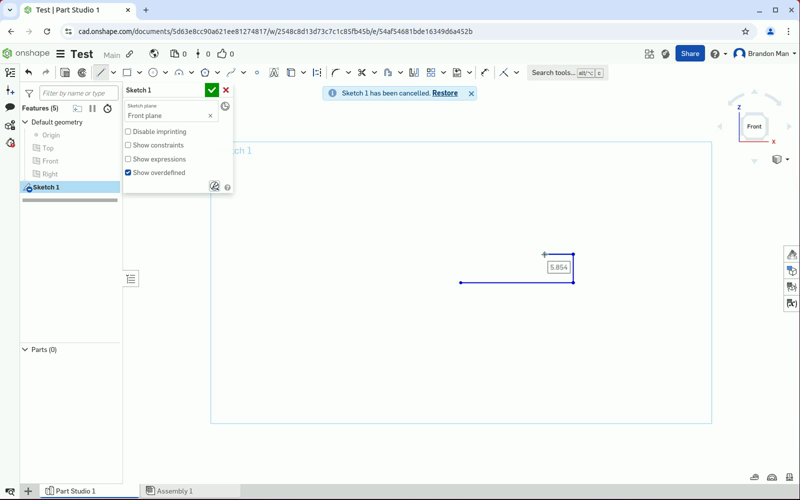
mouse_move(574, 254)
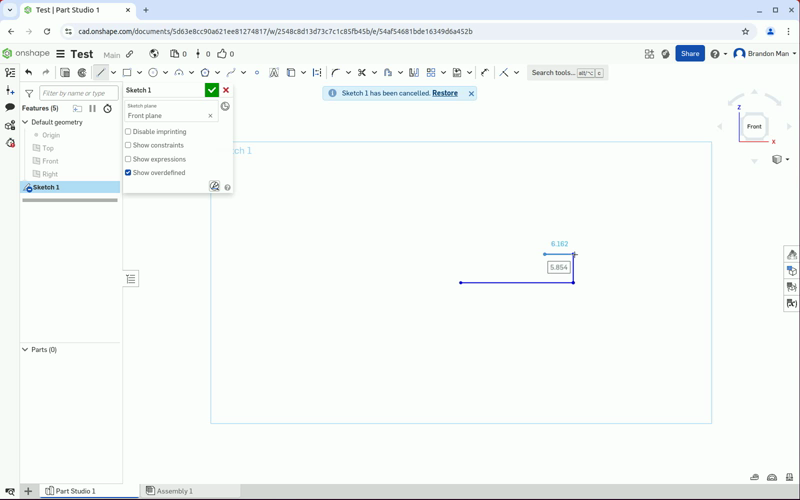
mouse_move(517, 254)
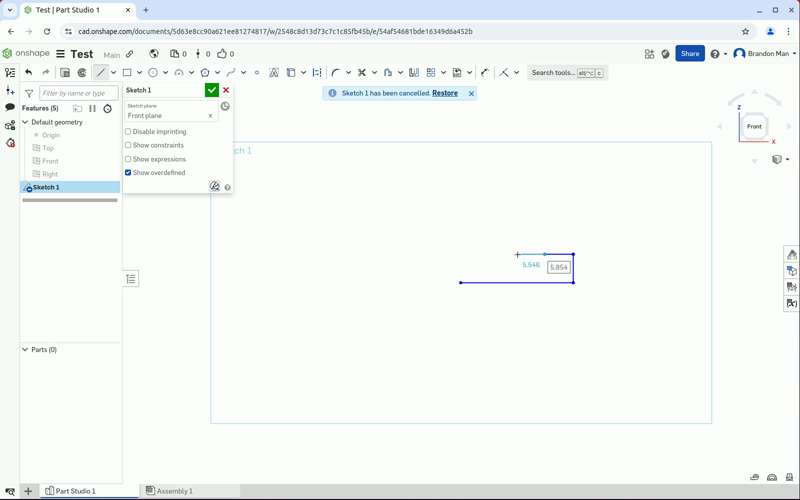
click(517, 254)
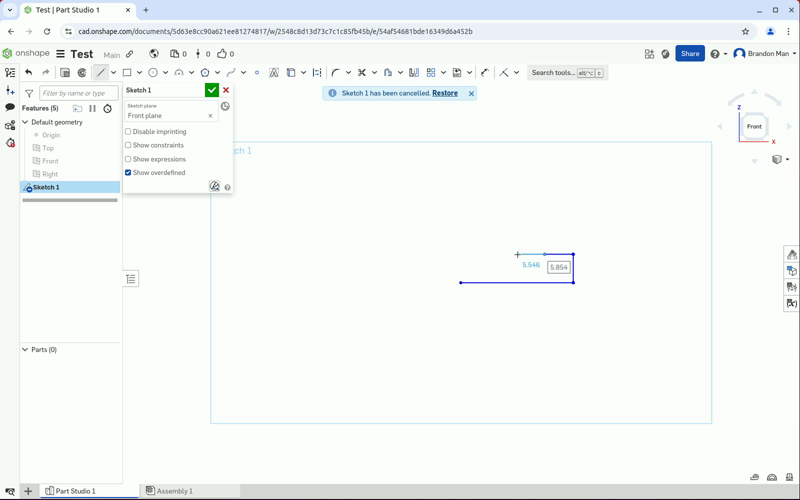
key_up(shift)
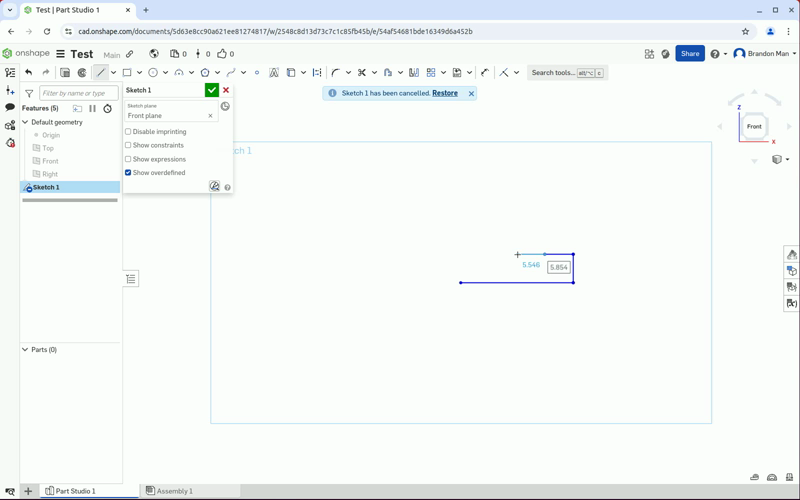
key_down(shift)
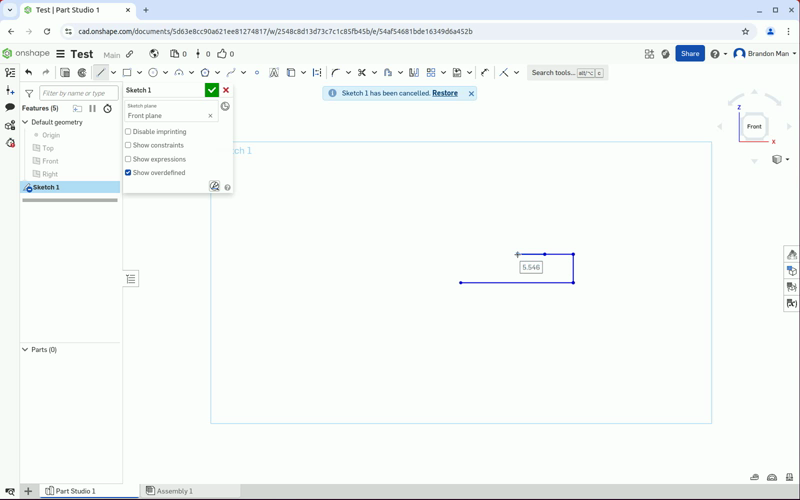
mouse_move(547, 254)
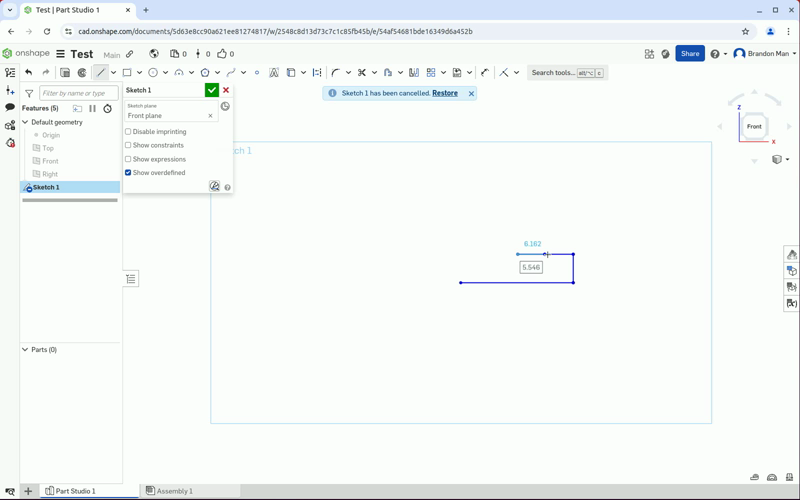
mouse_move(517, 198)
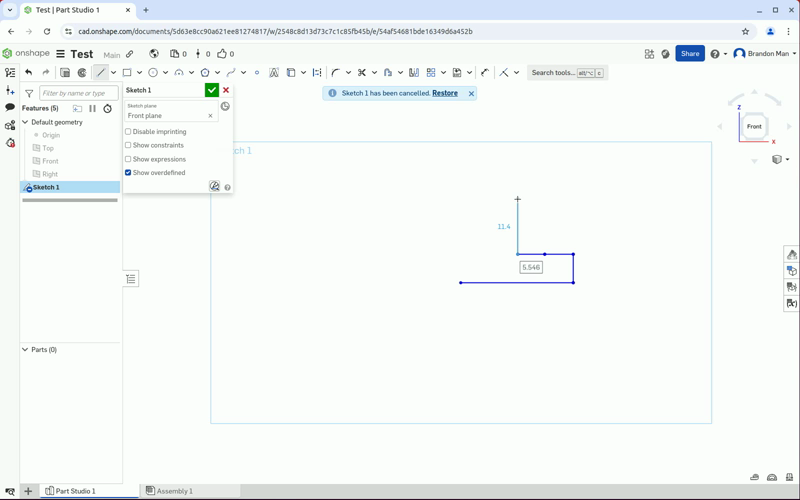
click(517, 198)
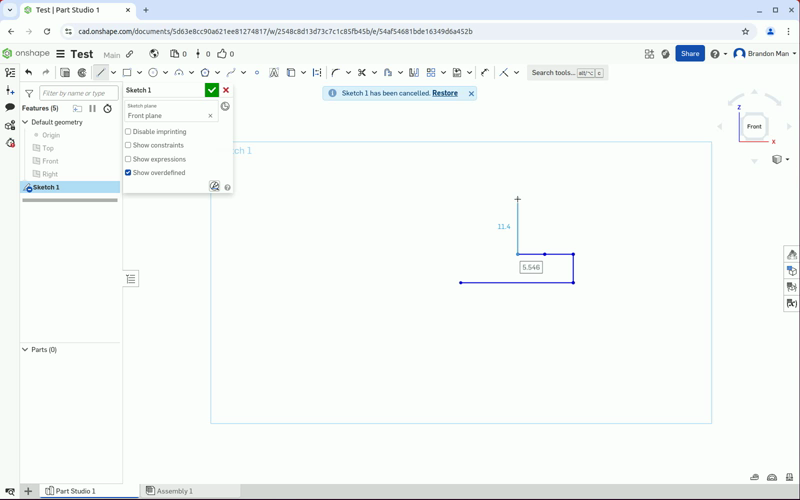
key_up(shift)
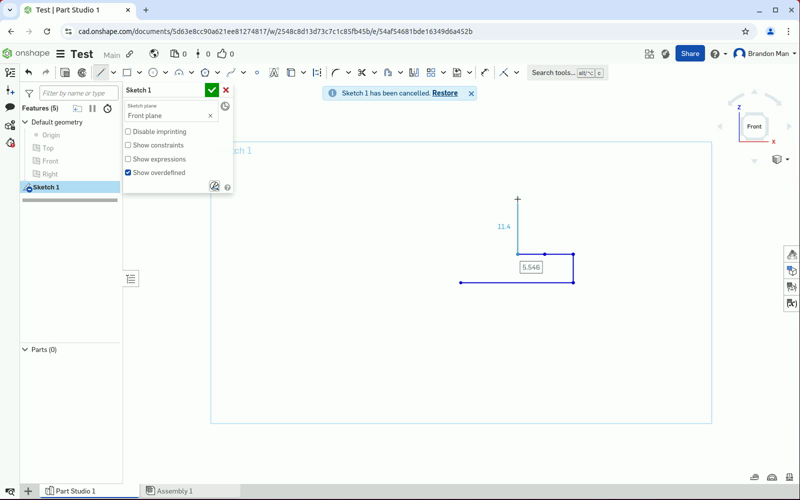
key_down(shift)
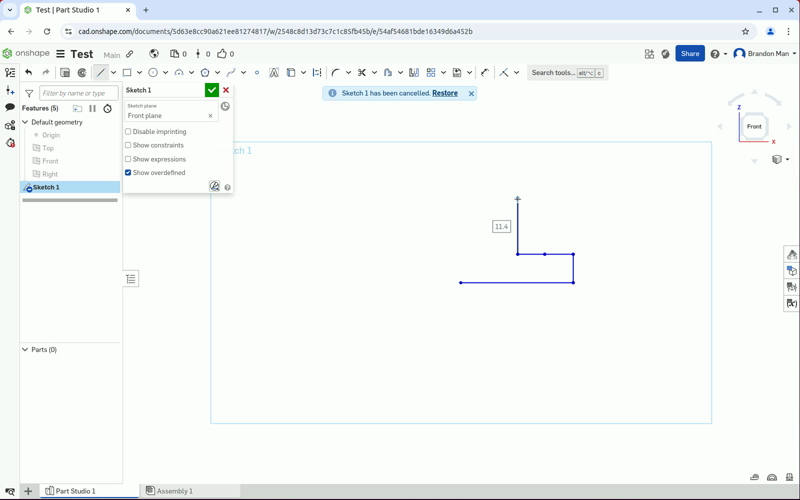
mouse_move(547, 198)
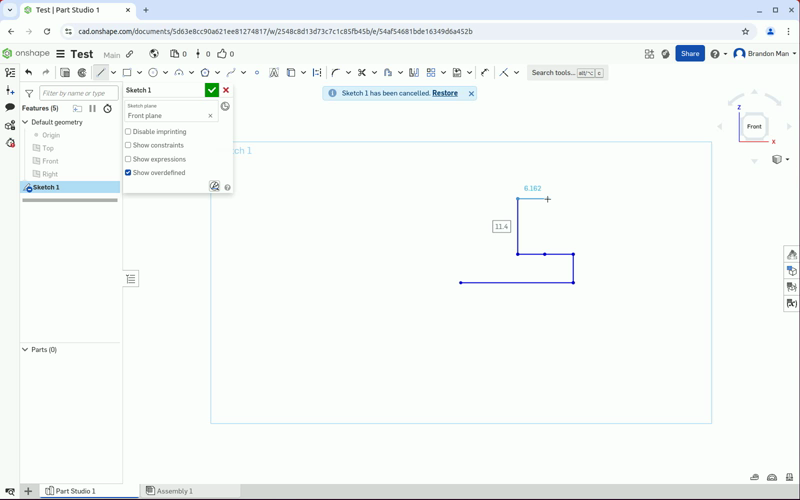
mouse_move(488, 198)
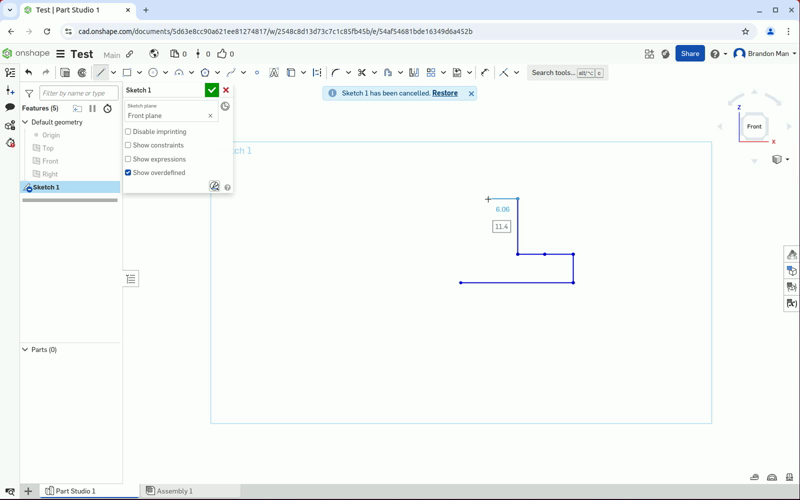
click(488, 198)
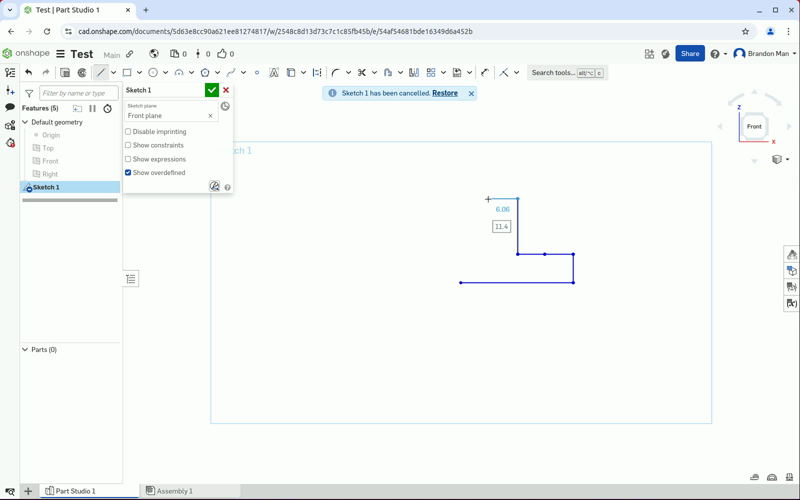
key_up(shift)
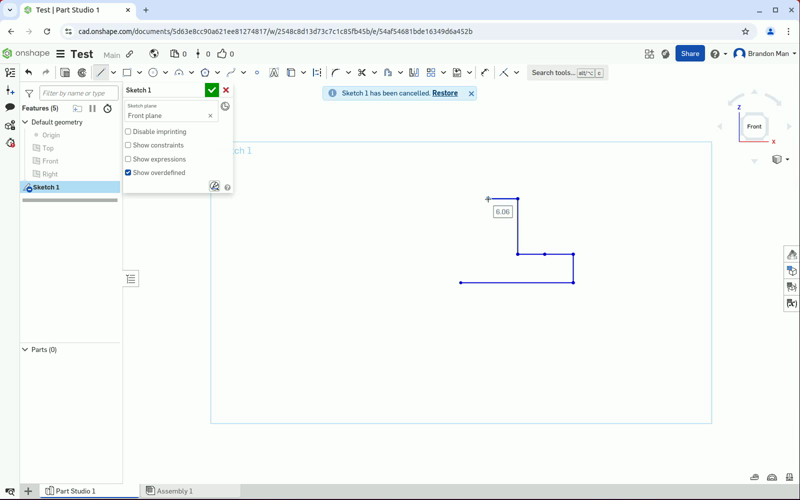
key_down(shift)
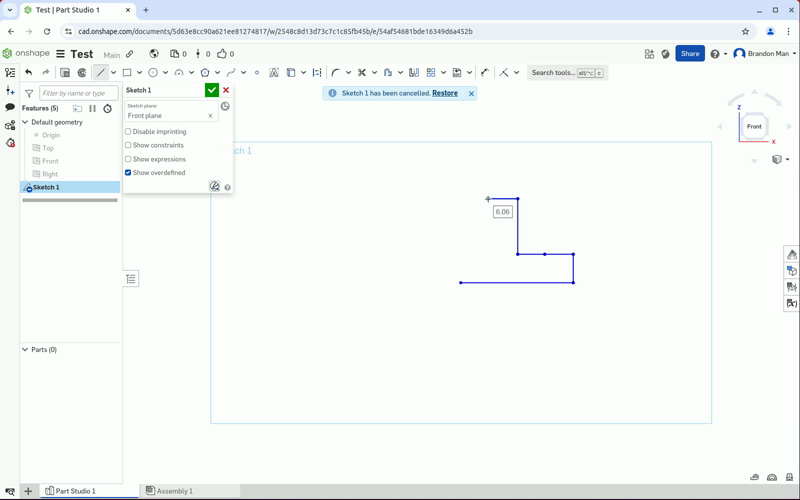
mouse_move(518, 198)
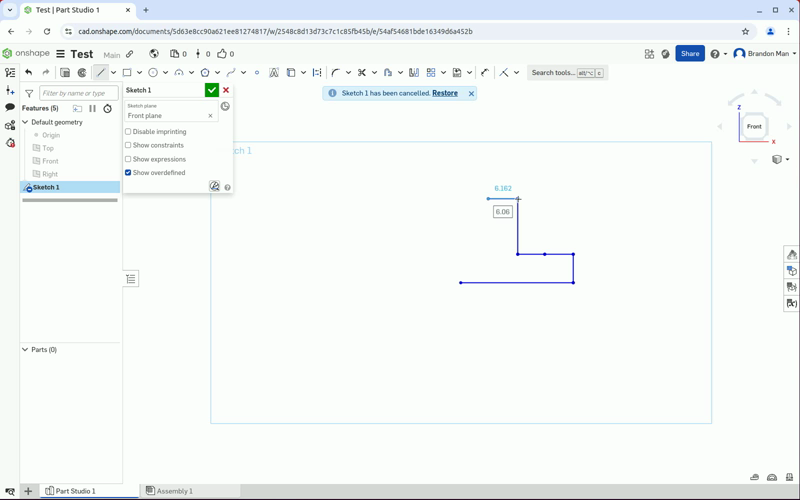
mouse_move(460, 226)
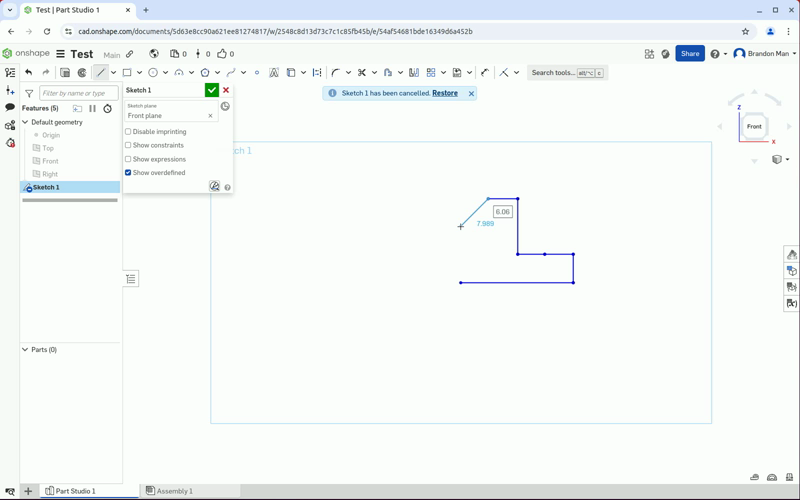
click(460, 226)
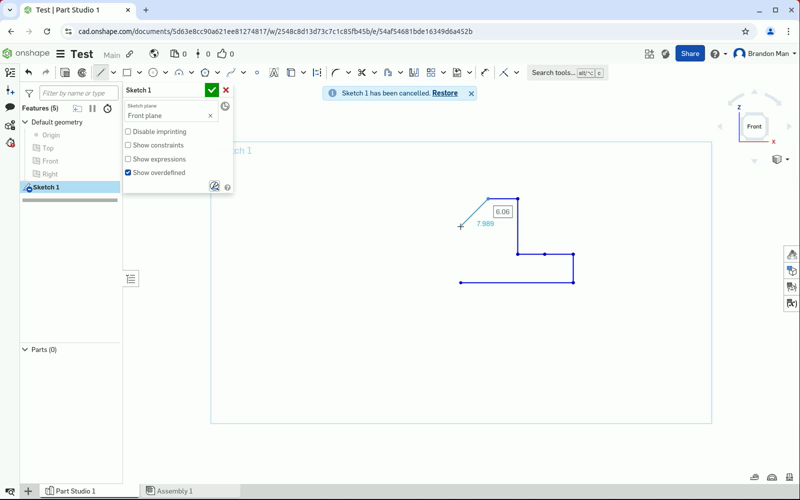
key_up(shift)
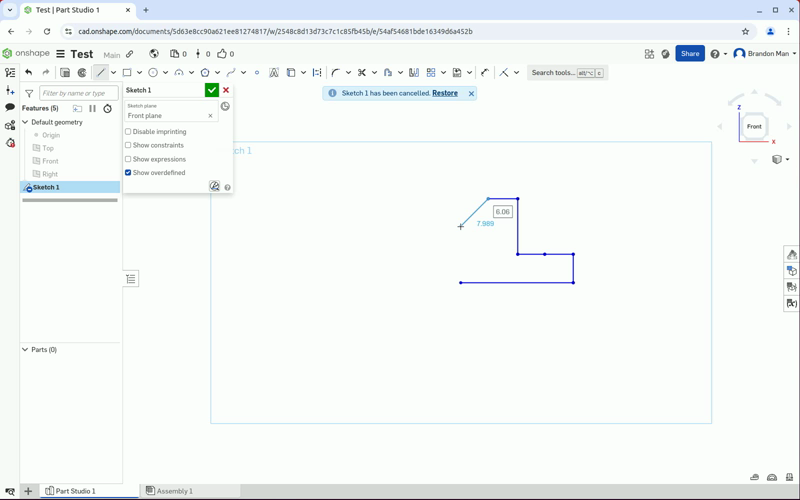
mouse_move(490, 226)
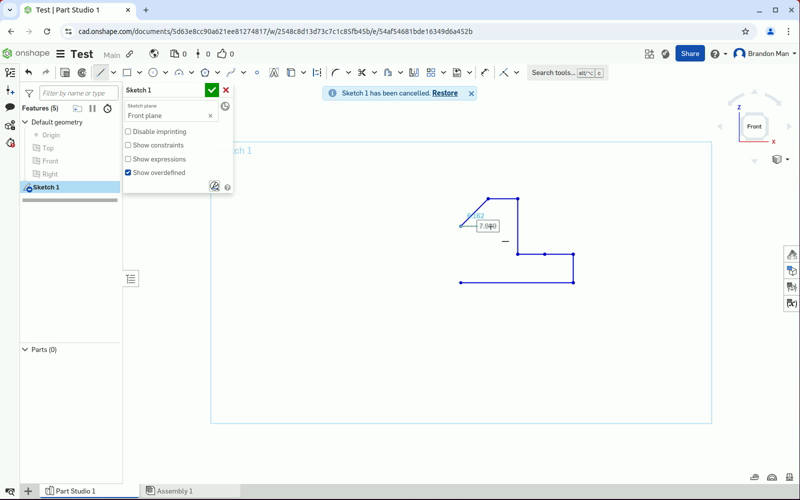
key_down(shift)
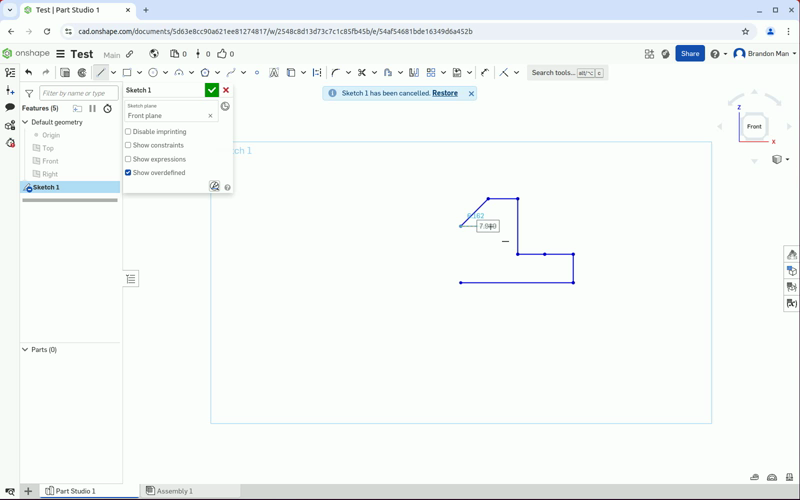
mouse_move(460, 282)
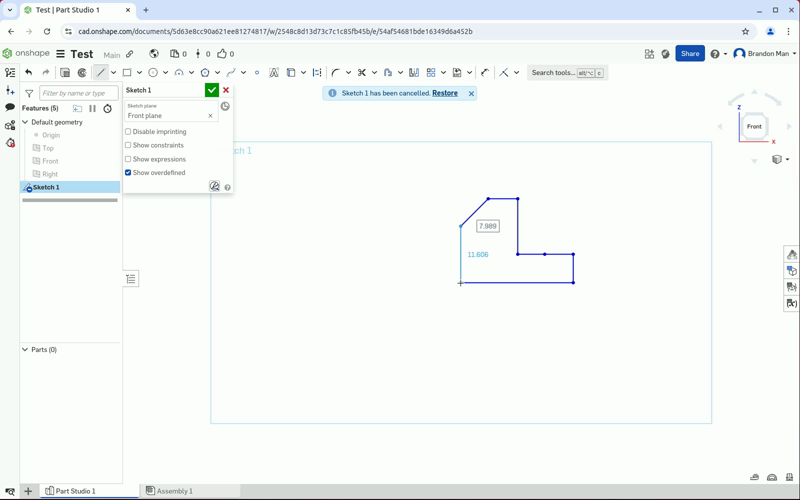
key_up(shift)
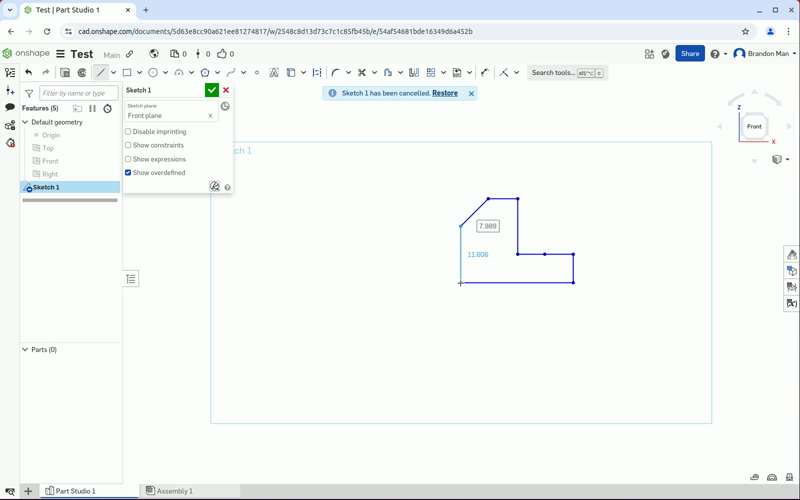
click(460, 282)
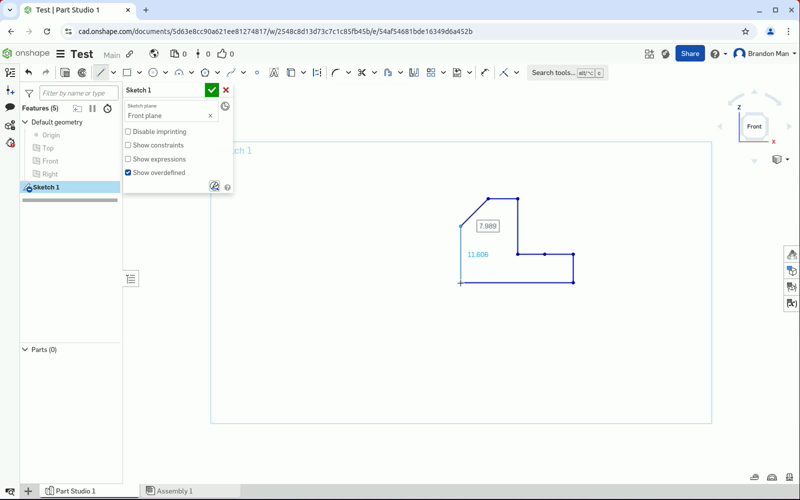
key(esc)
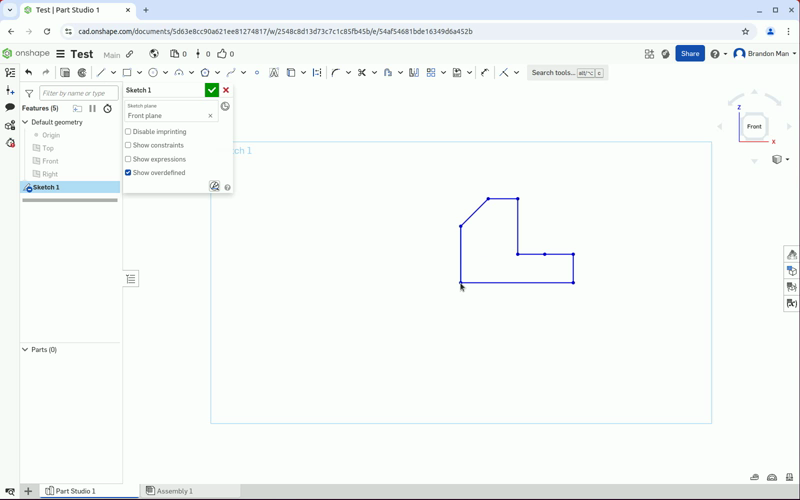
mouse_move(504, 275)
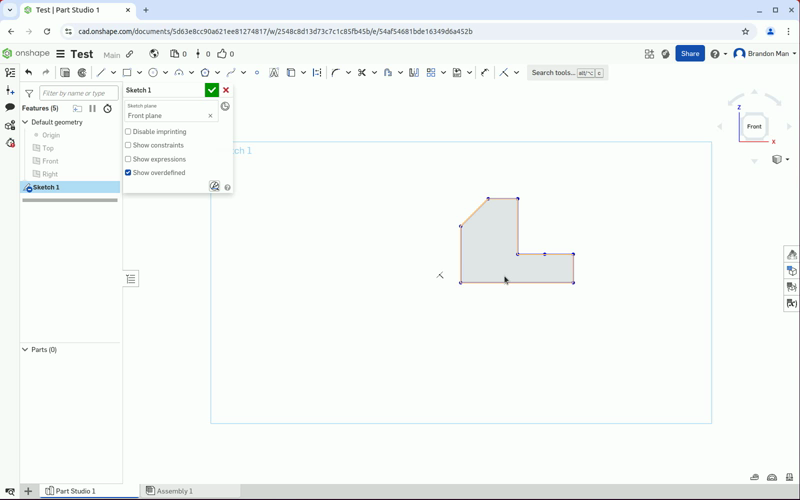
click(504, 275)
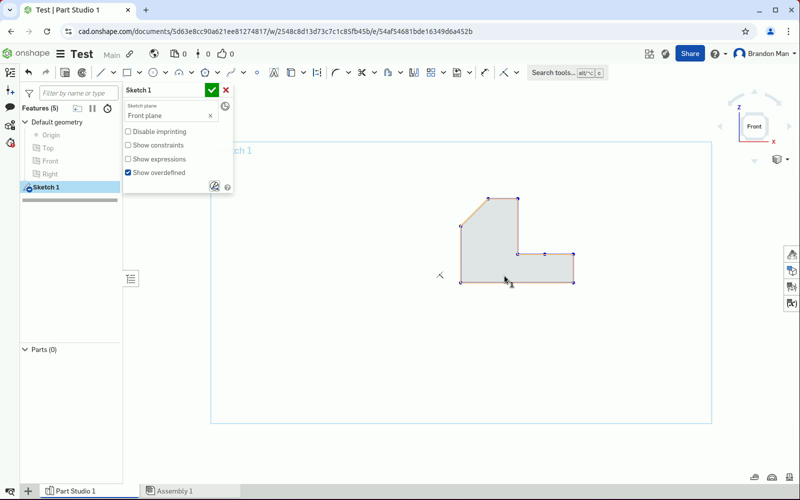
mouse_move(73, 352)
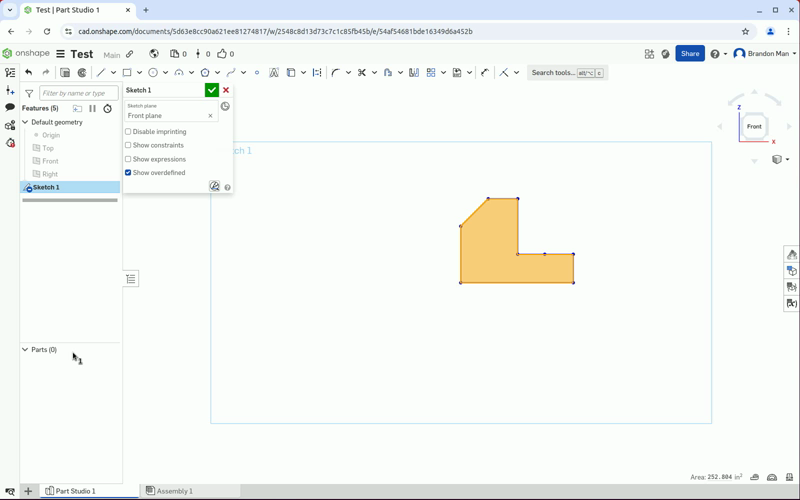
key(shift+y)
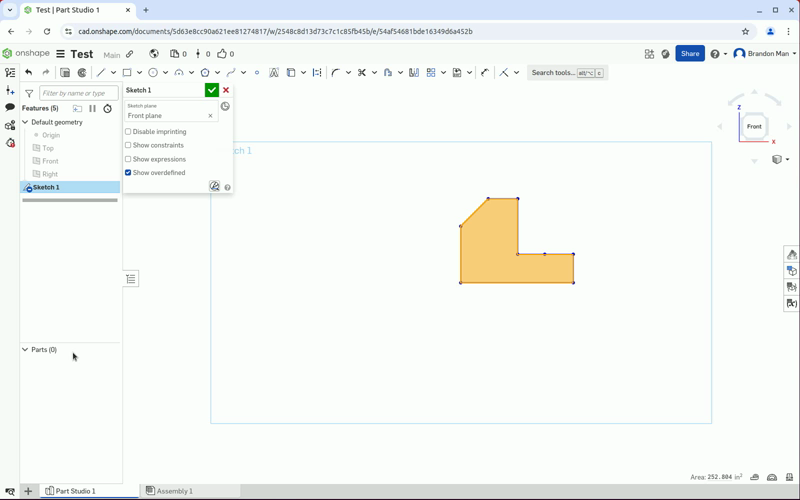
key(shift+e)
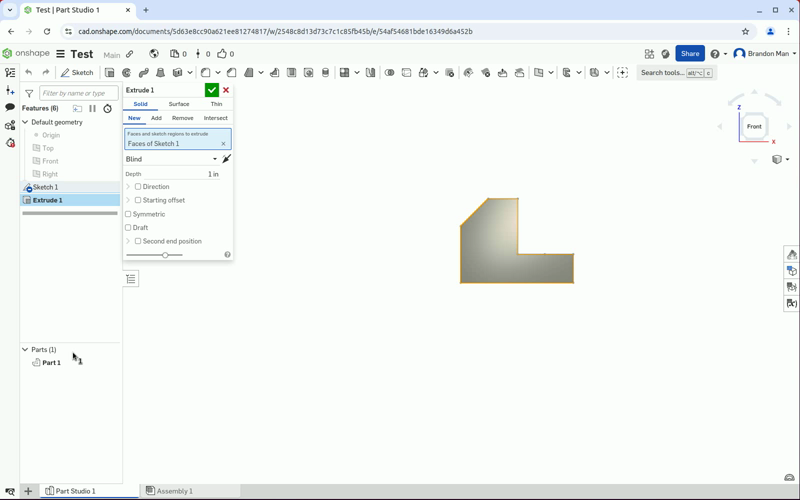
mouse_move(143, 106)
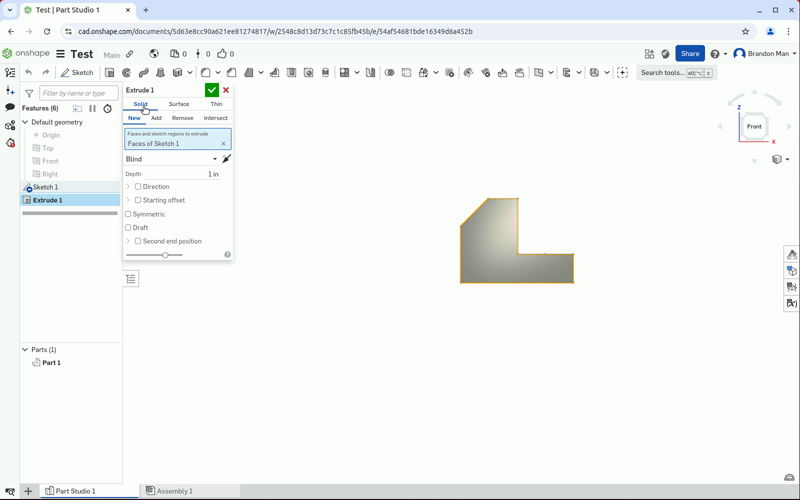
click(143, 106)
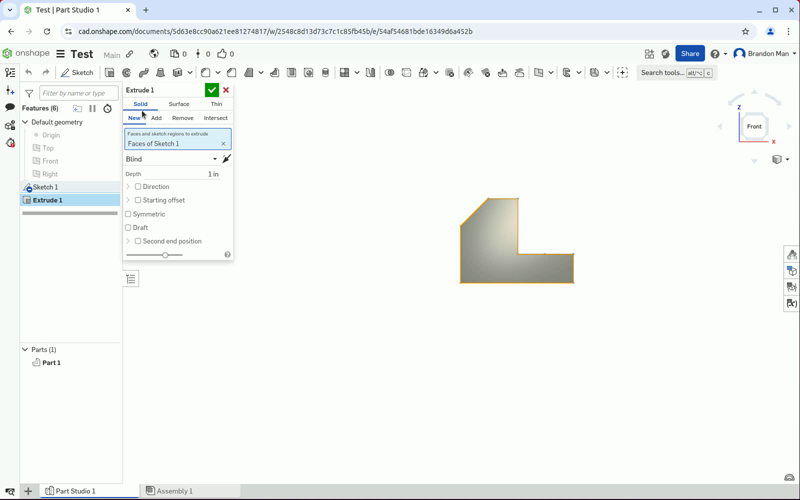
mouse_move(137, 120)
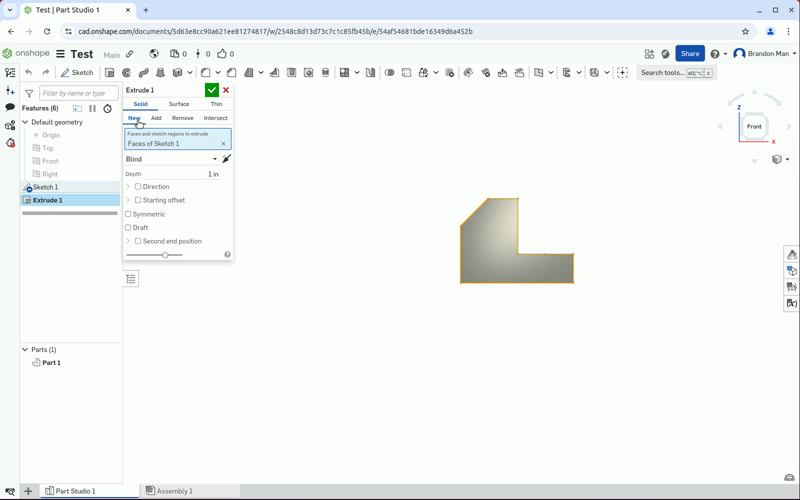
click(137, 120)
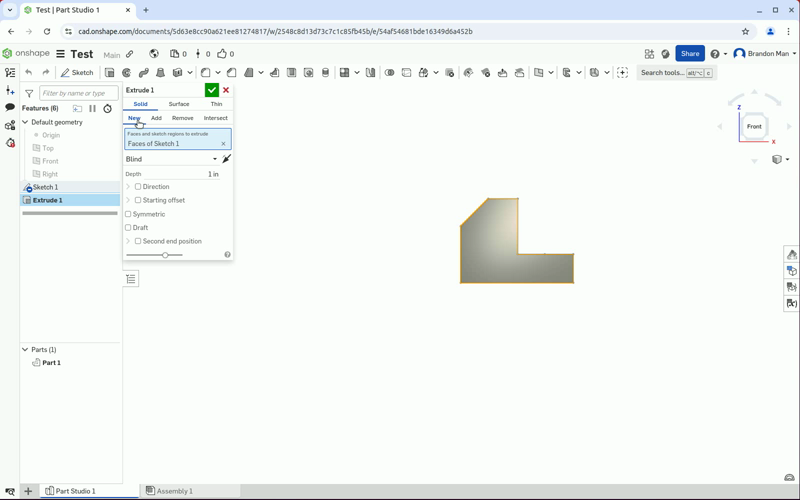
key(tab, 4)
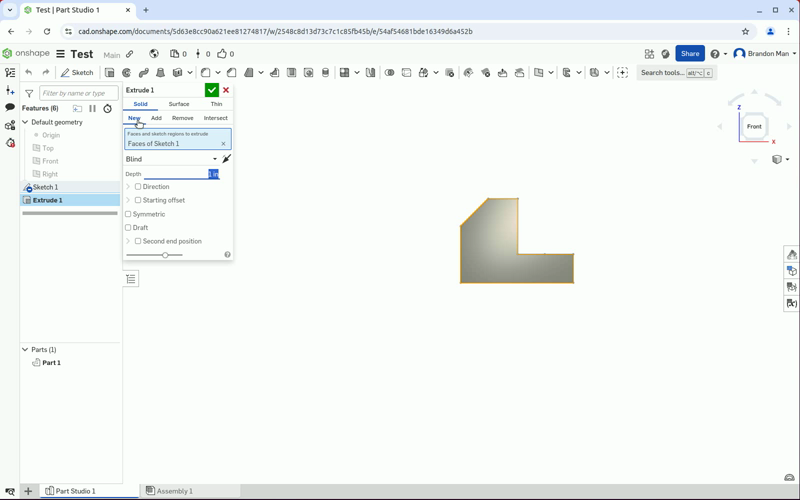
text(-23.108)
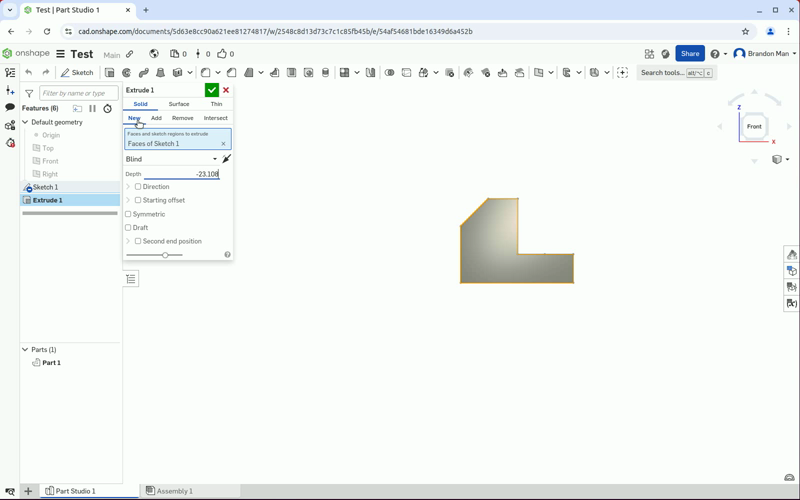
key(enter)
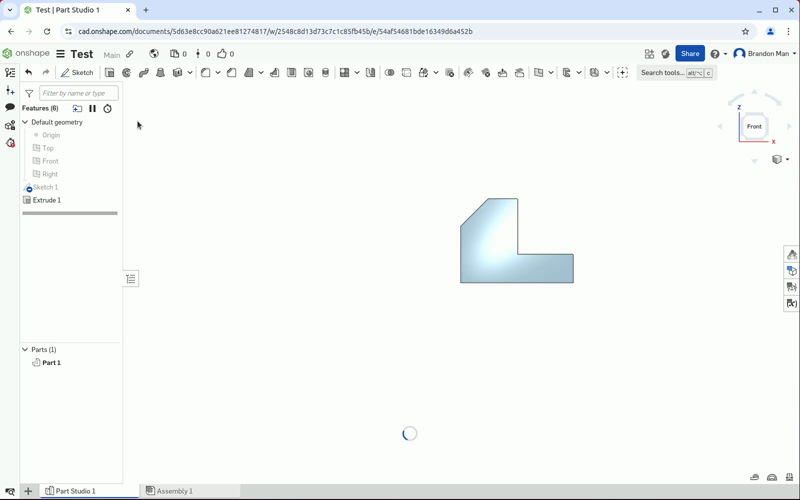
key(shift+h)
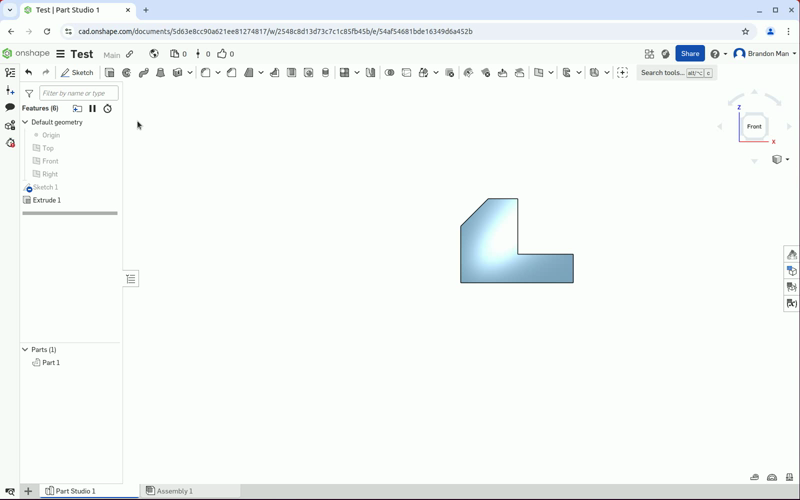
key(shift+h)
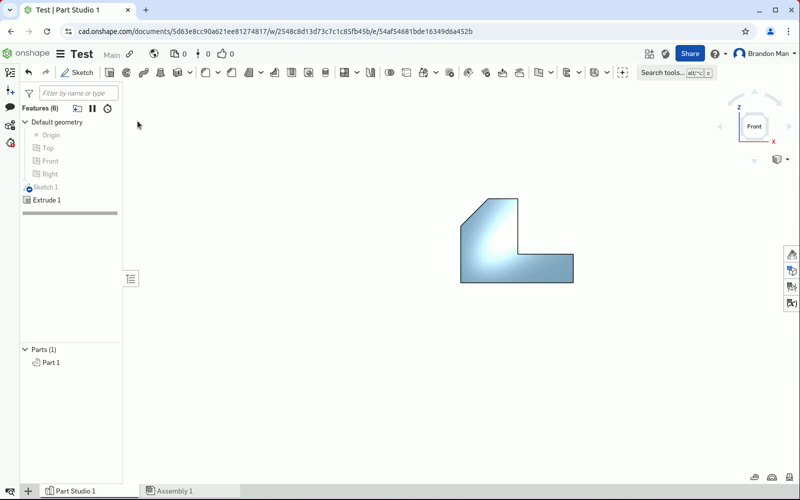
mouse_move(73, 189)
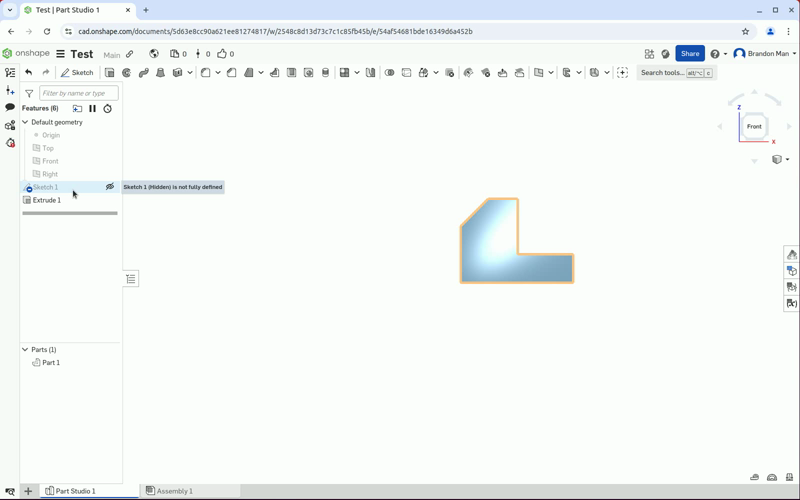
click(73, 189)
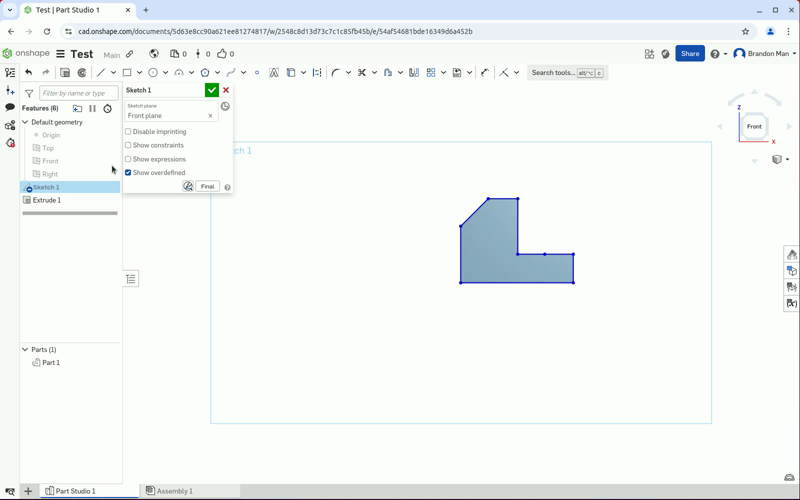
mouse_move(229, 92)
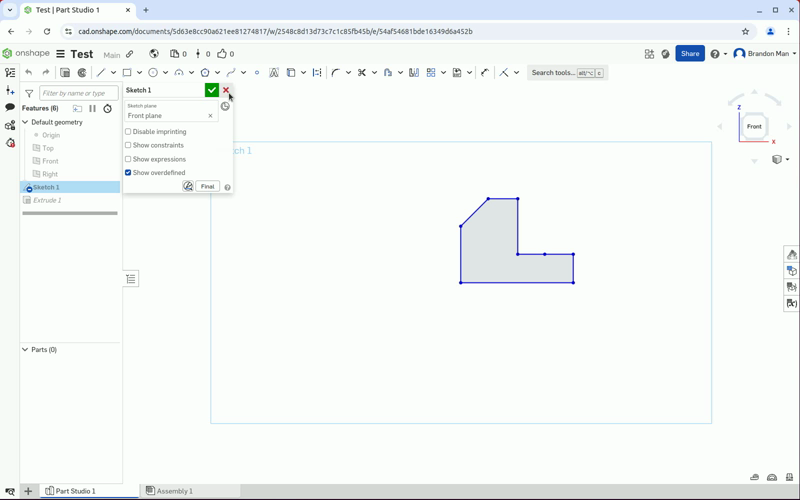
click(229, 92)
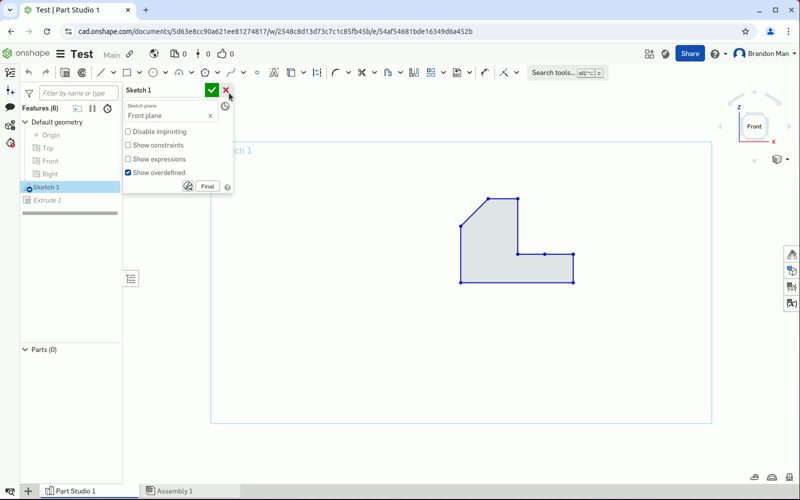
key(shift+s)
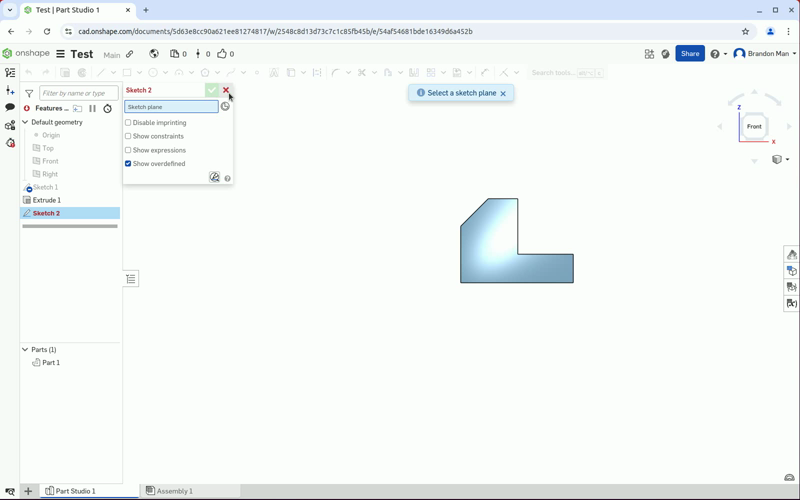
mouse_move(73, 163)
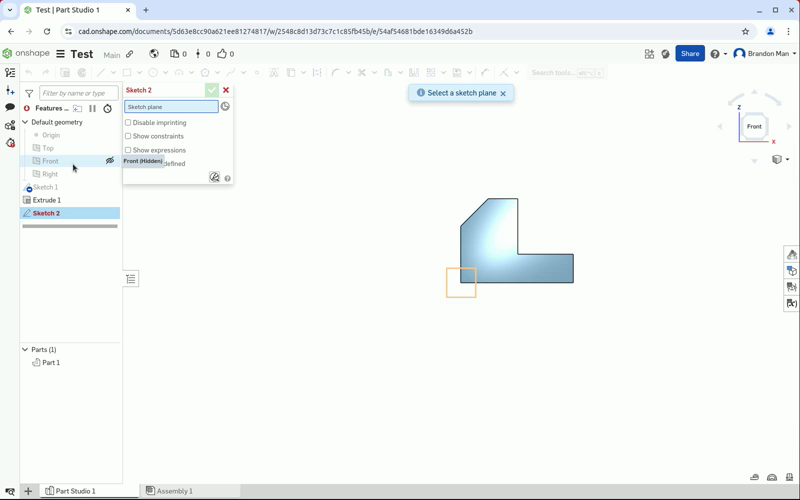
click(73, 163)
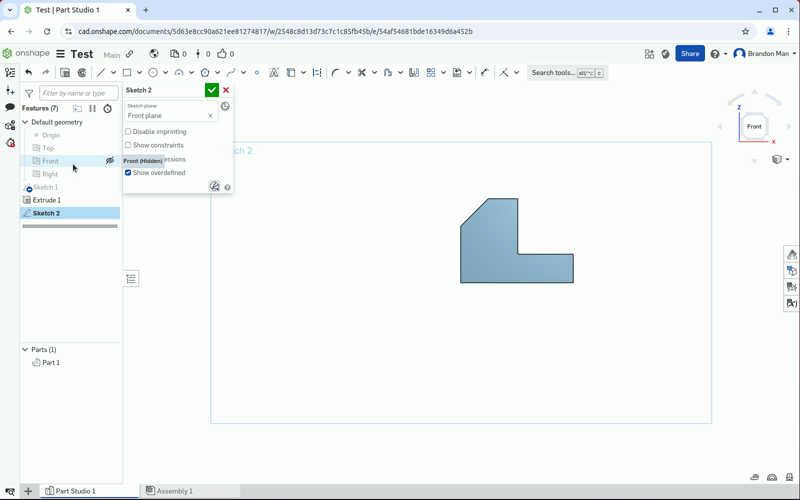
mouse_move(73, 352)
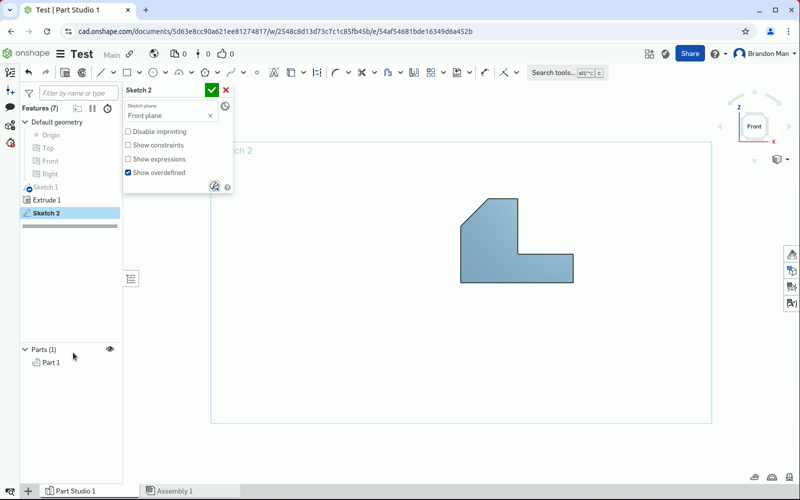
key(y)
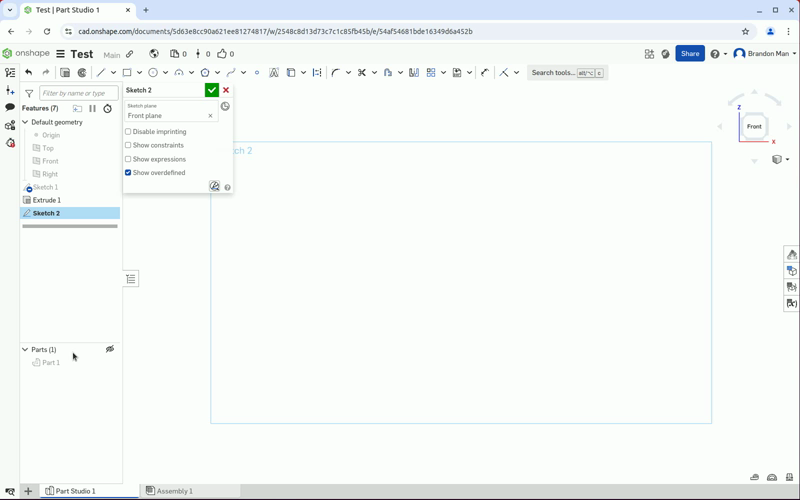
key(l)
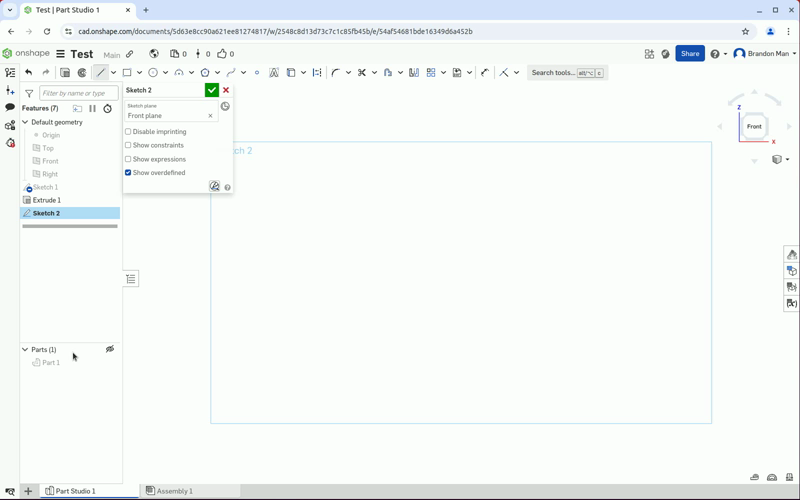
key_down(shift)
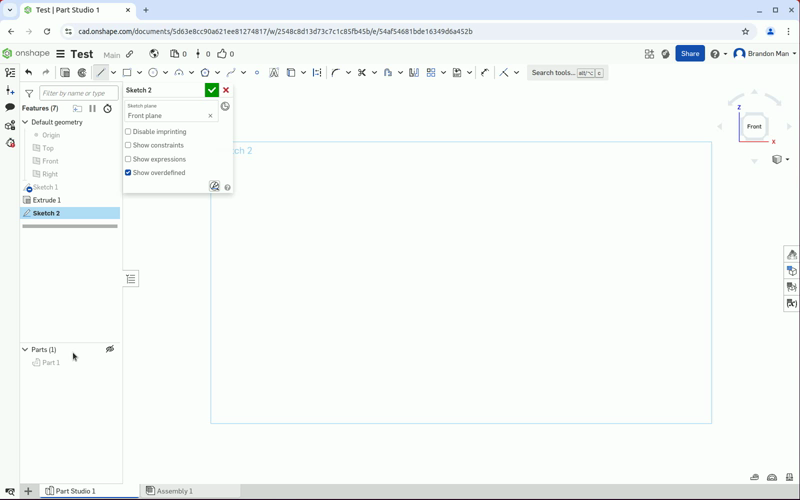
mouse_move(516, 254)
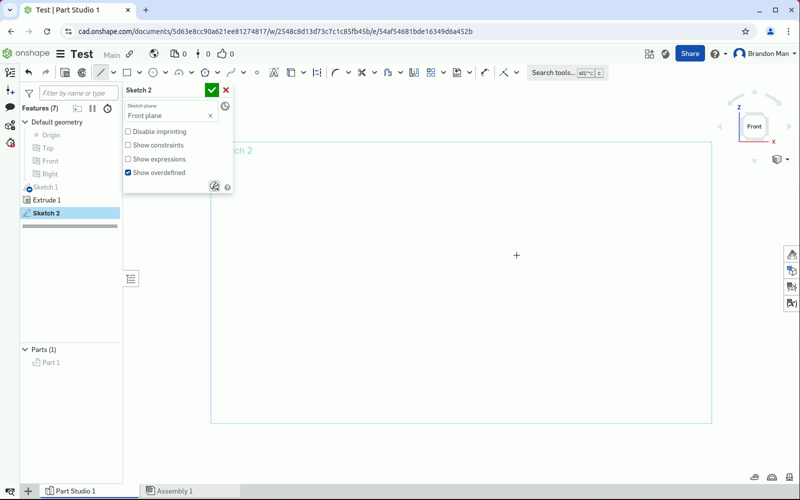
click(516, 254)
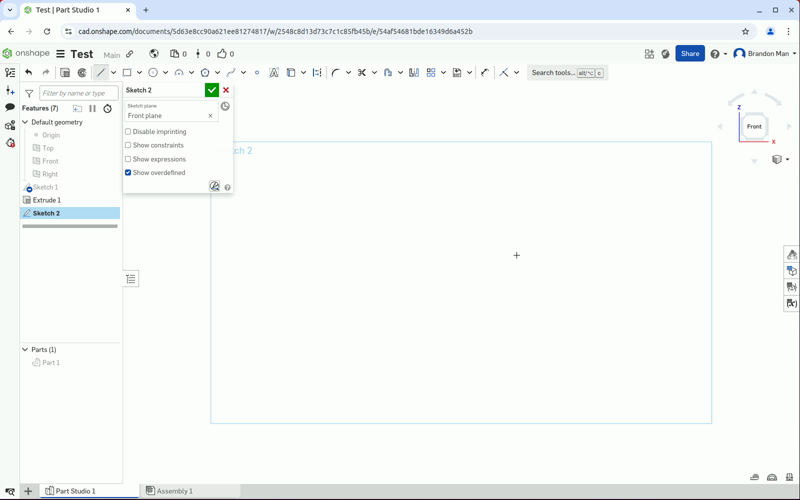
key_up(shift)
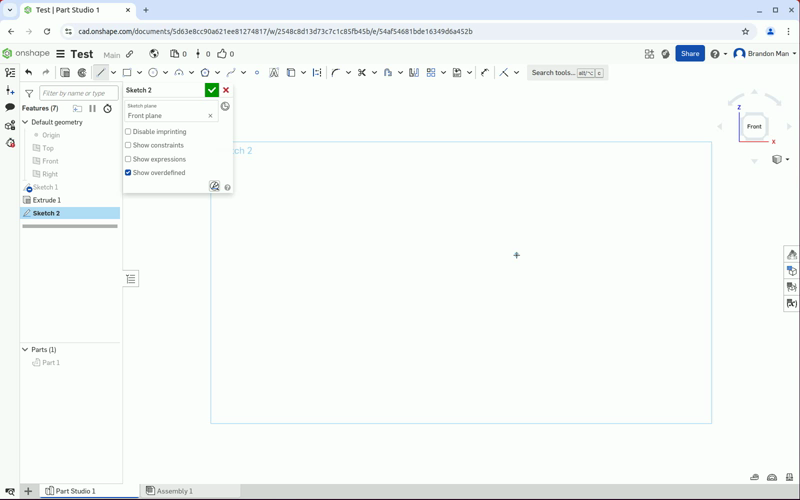
key_down(shift)
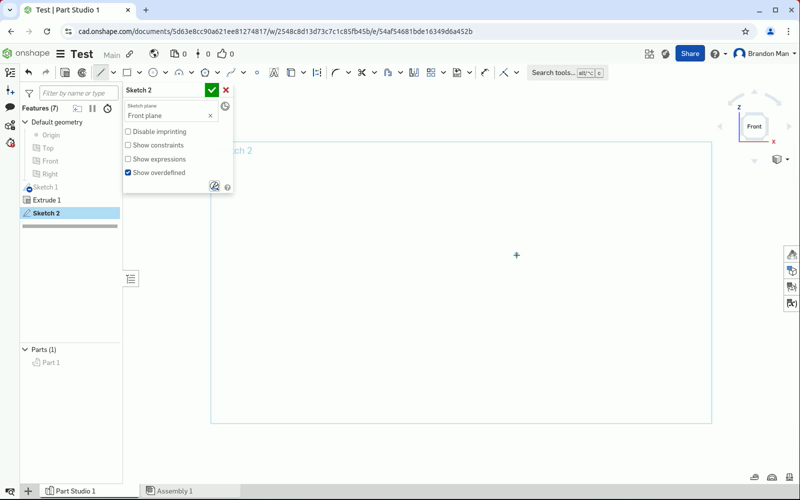
mouse_move(546, 254)
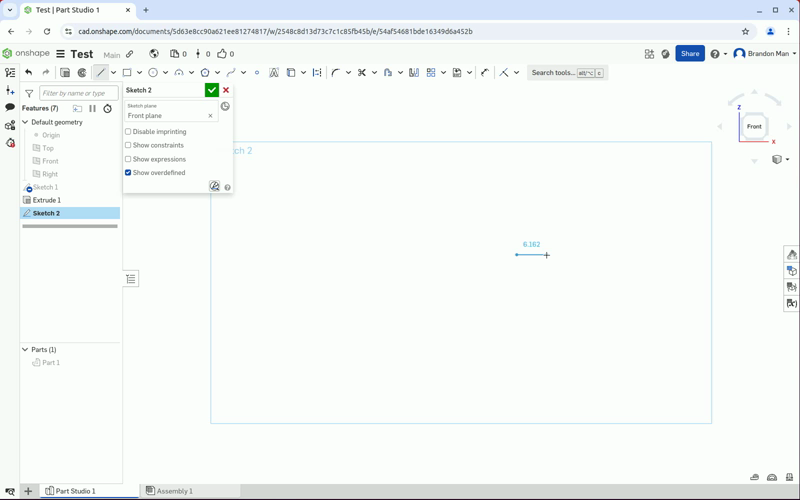
mouse_move(545, 254)
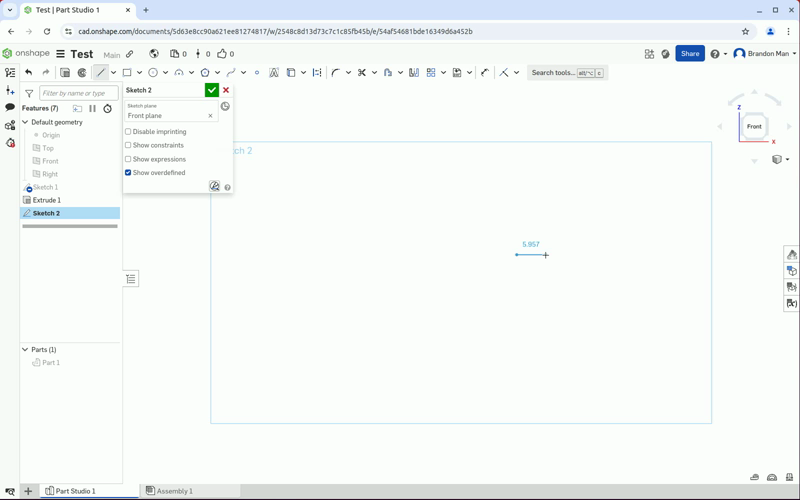
click(545, 254)
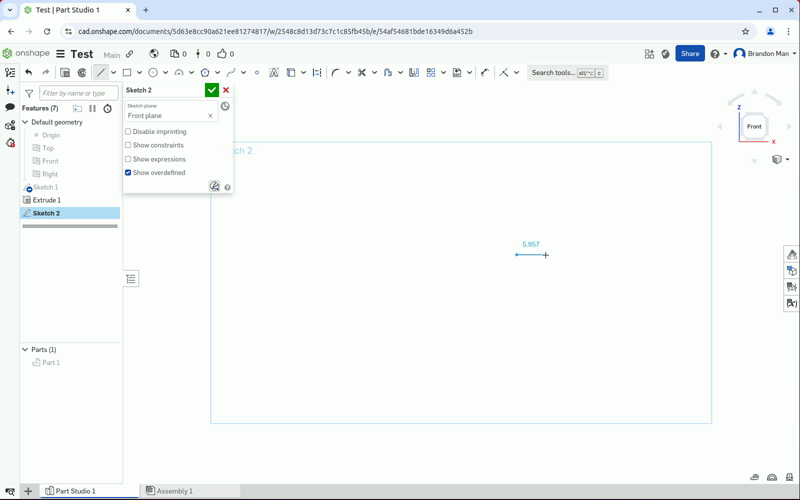
key_up(shift)
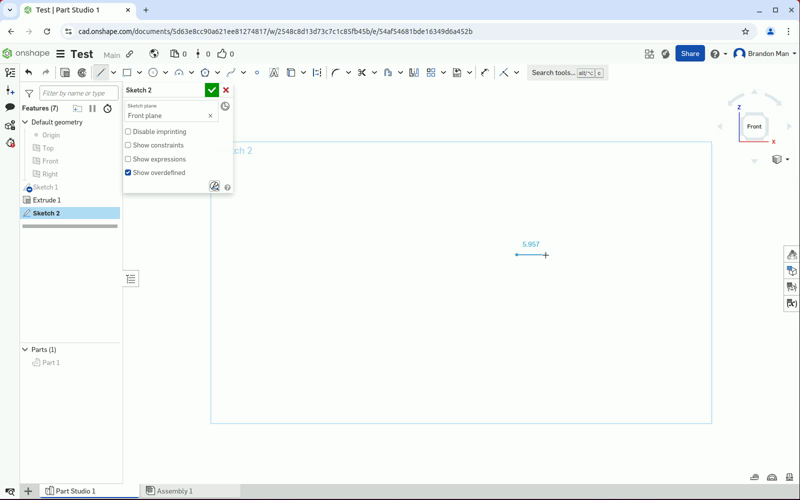
key_down(shift)
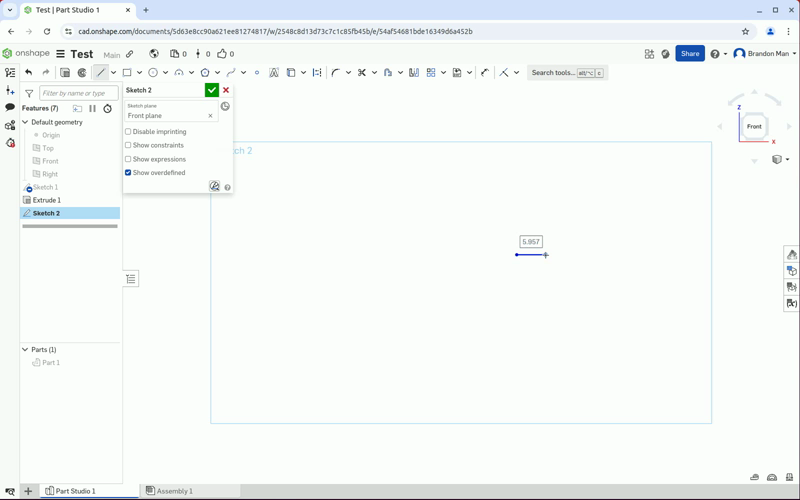
mouse_move(575, 254)
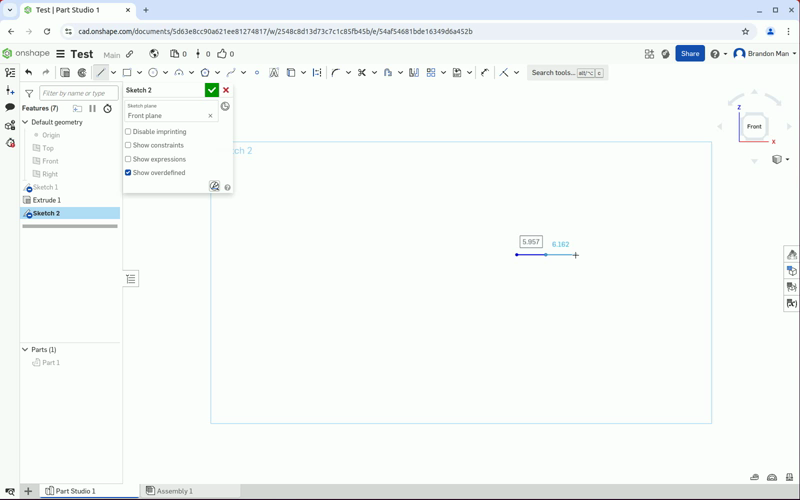
mouse_move(545, 225)
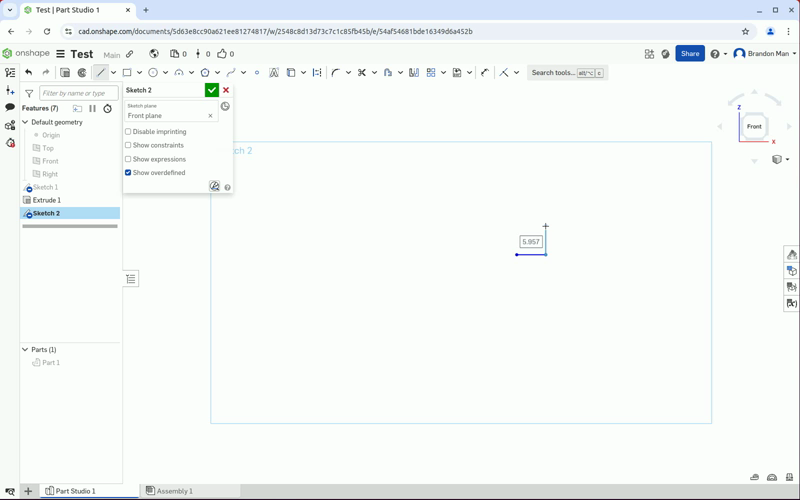
click(545, 225)
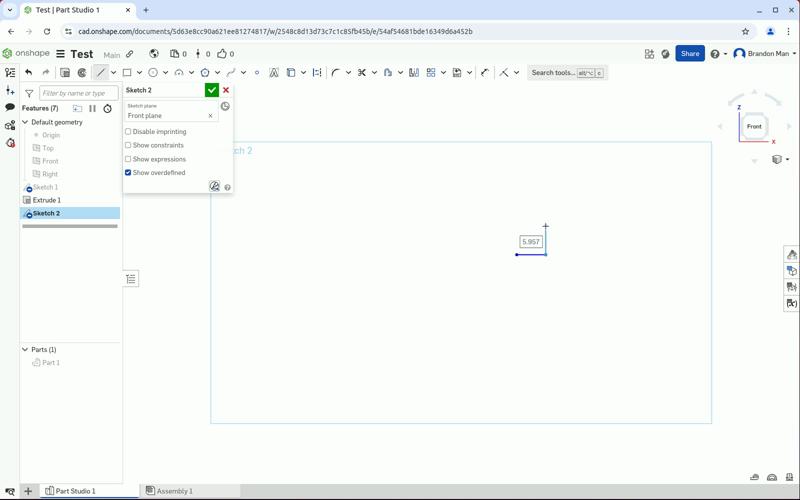
key_up(shift)
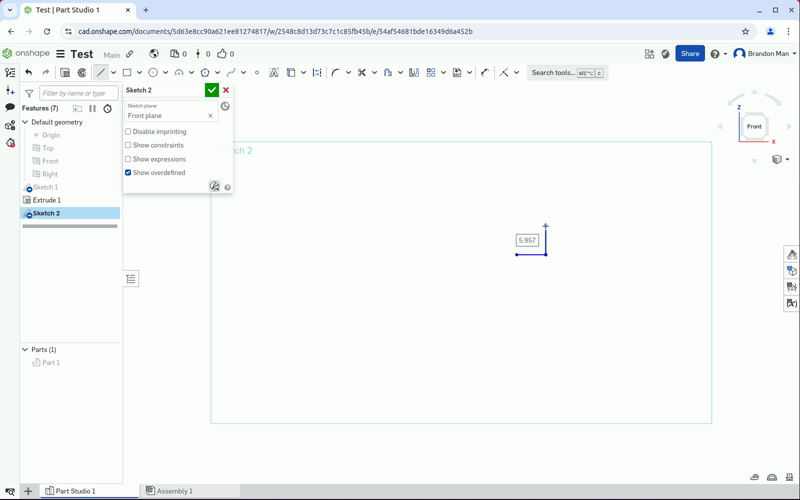
key_down(shift)
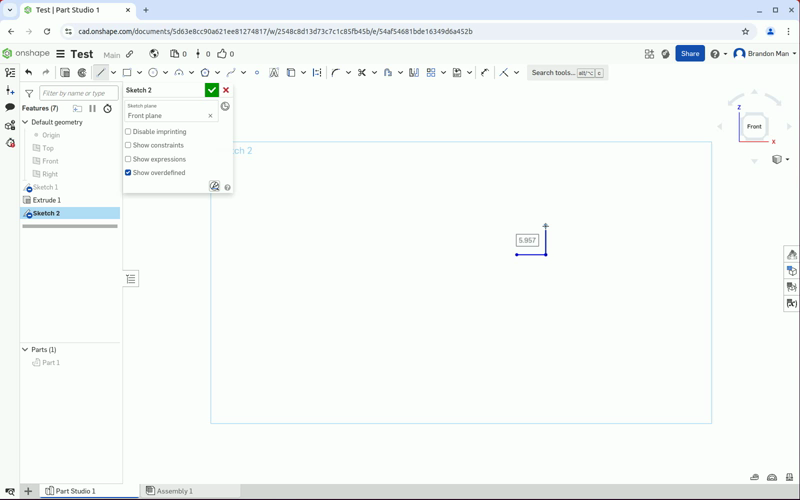
mouse_move(575, 225)
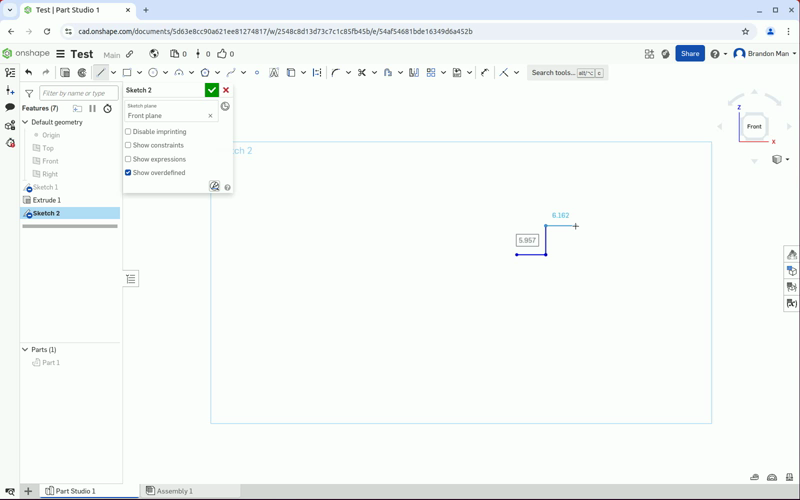
mouse_move(532, 225)
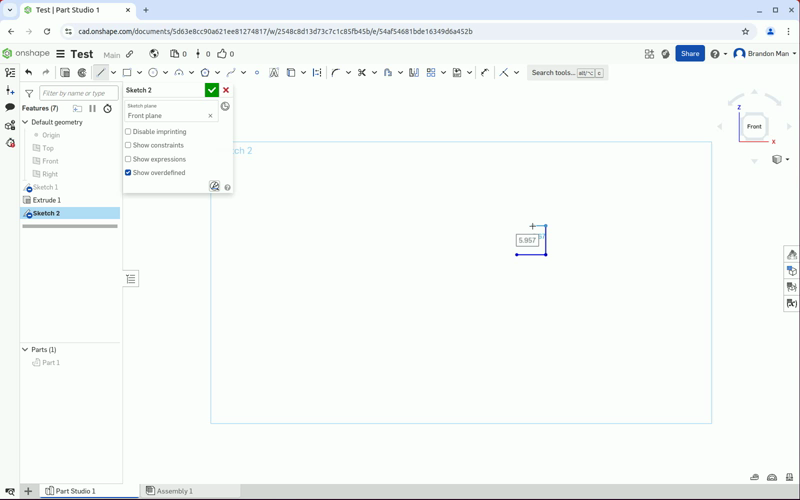
click(532, 225)
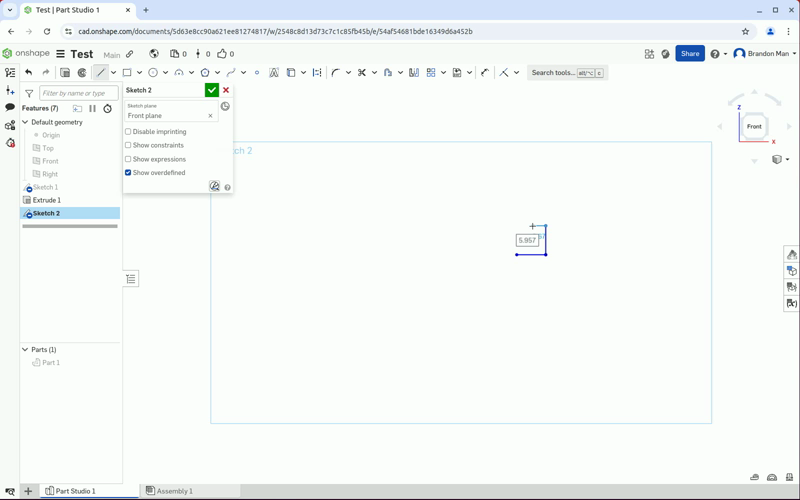
key_up(shift)
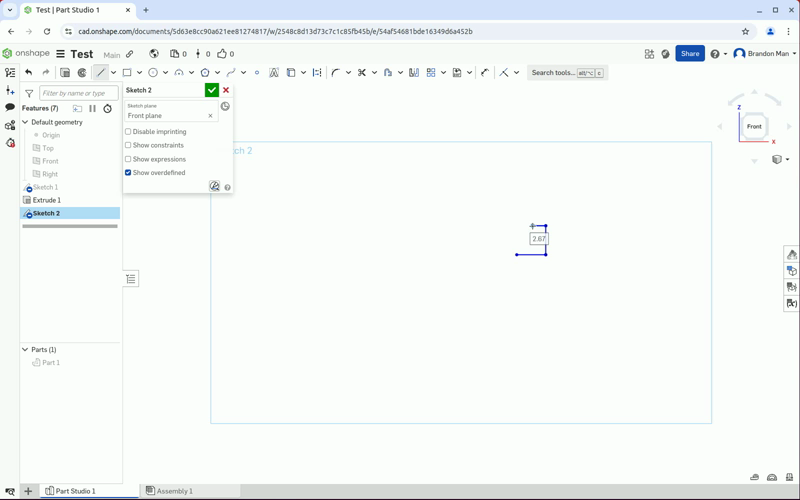
key_down(shift)
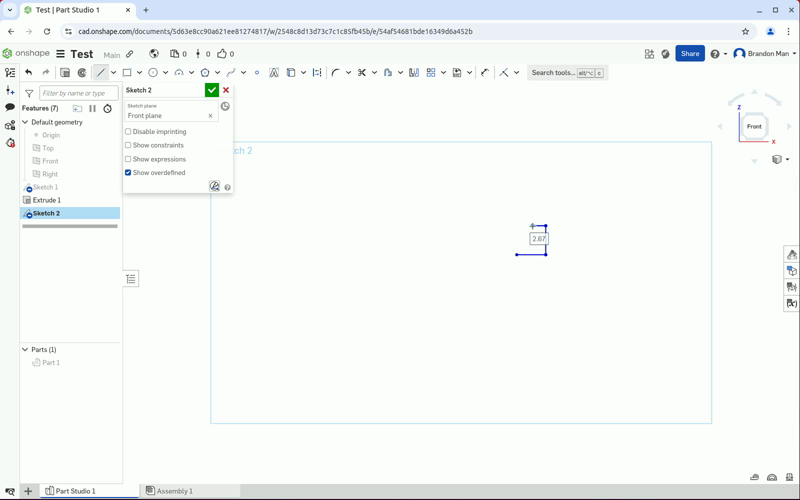
mouse_move(562, 225)
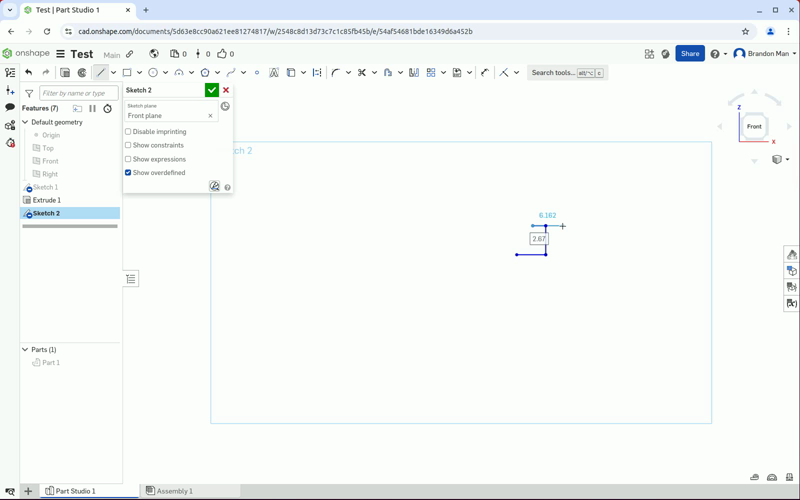
mouse_move(532, 198)
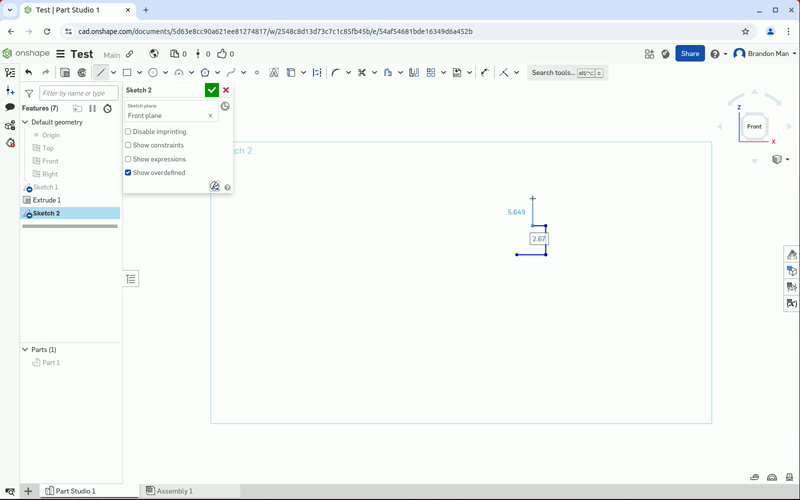
click(532, 198)
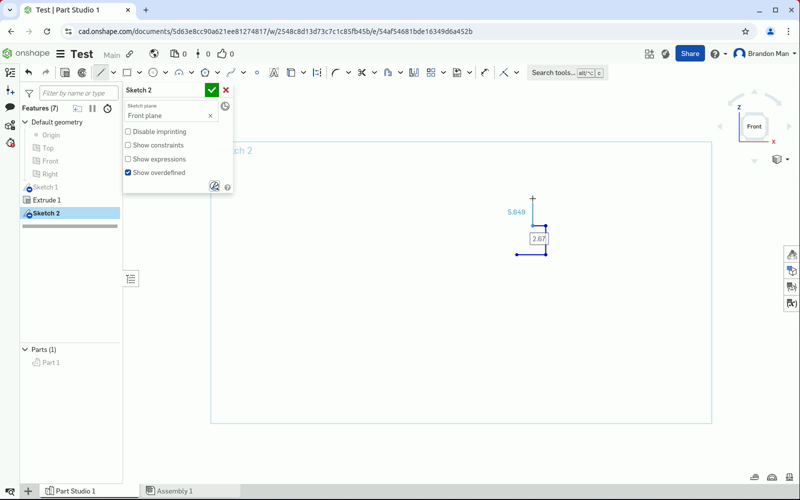
key_up(shift)
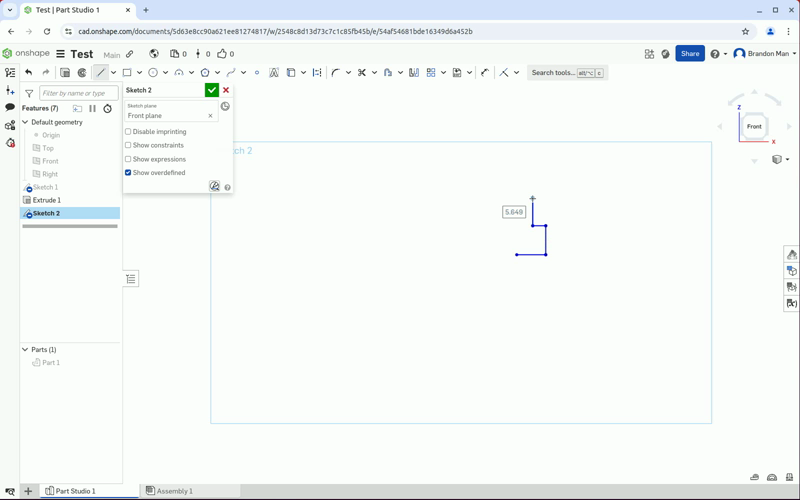
key_down(shift)
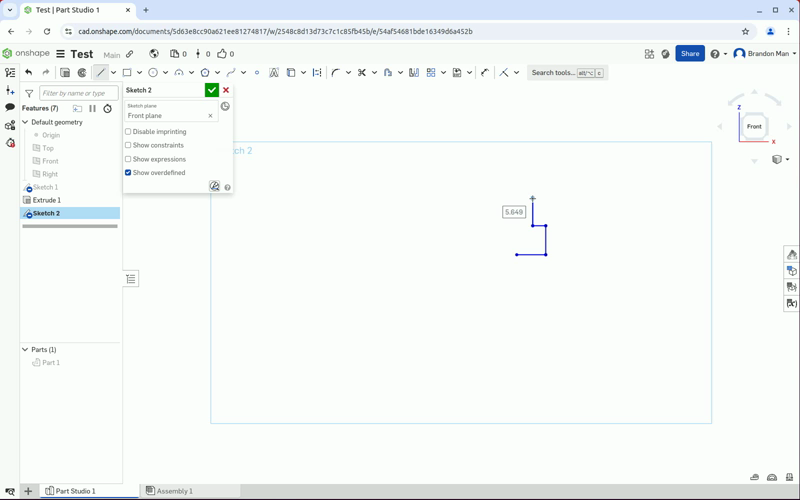
mouse_move(562, 198)
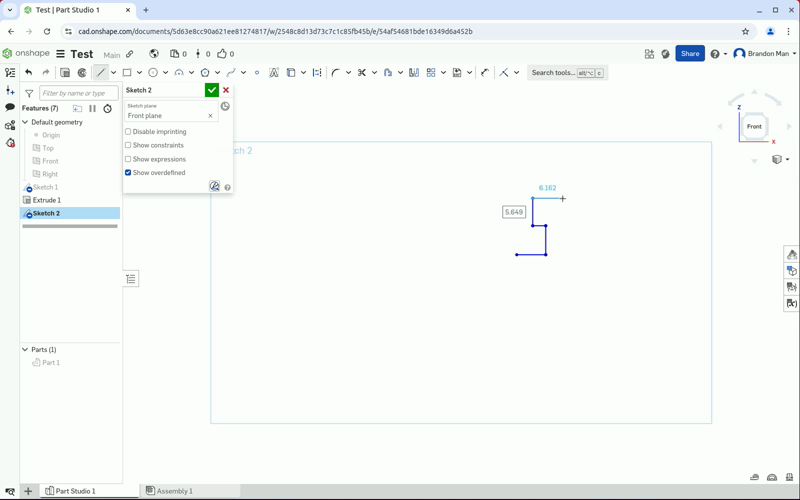
mouse_move(516, 198)
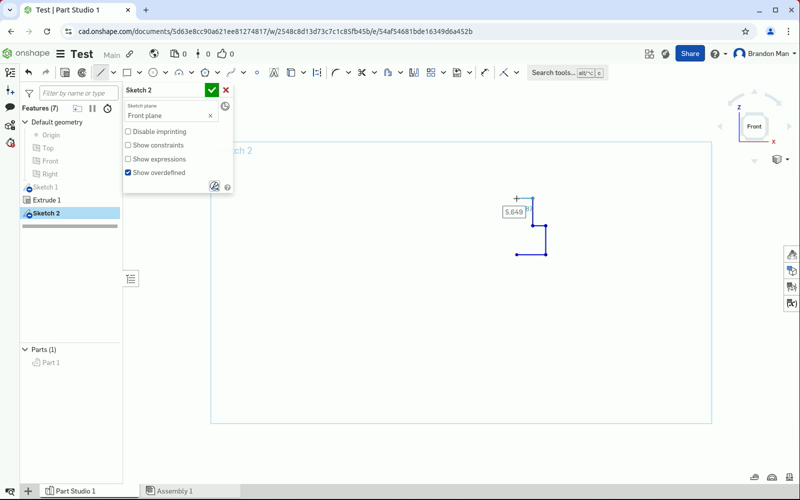
click(516, 198)
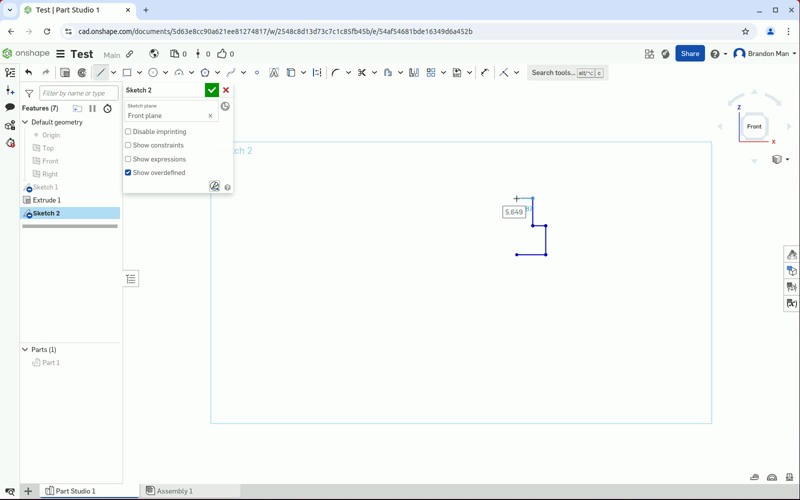
key_up(shift)
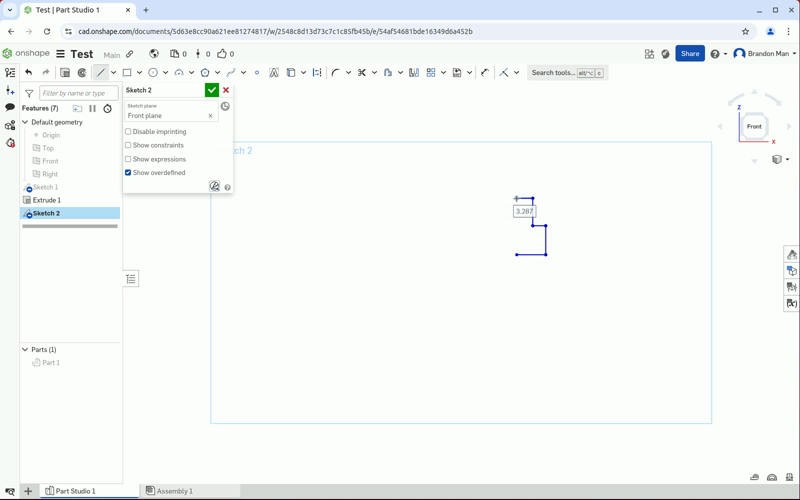
mouse_move(546, 198)
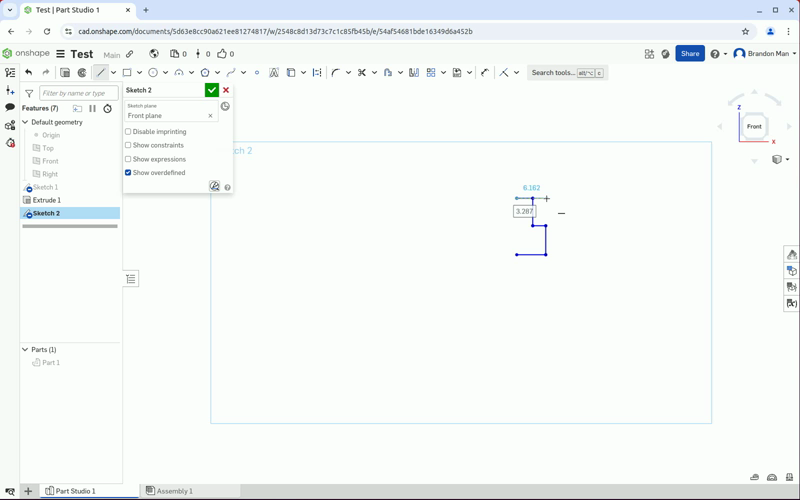
key_down(shift)
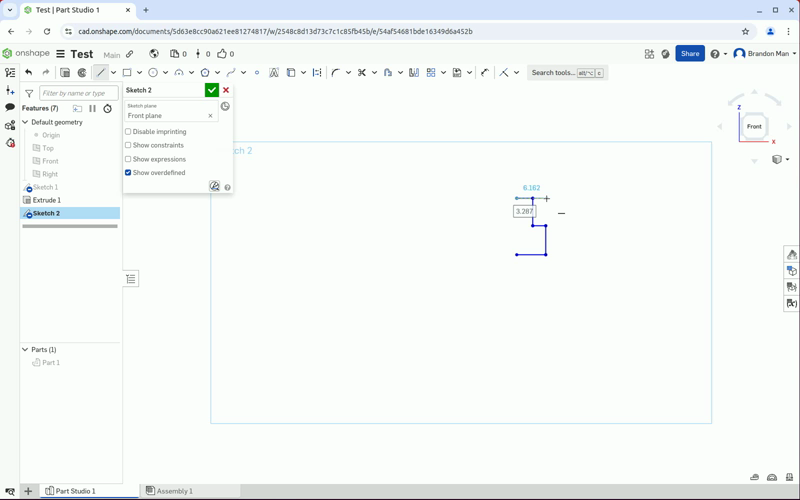
mouse_move(516, 254)
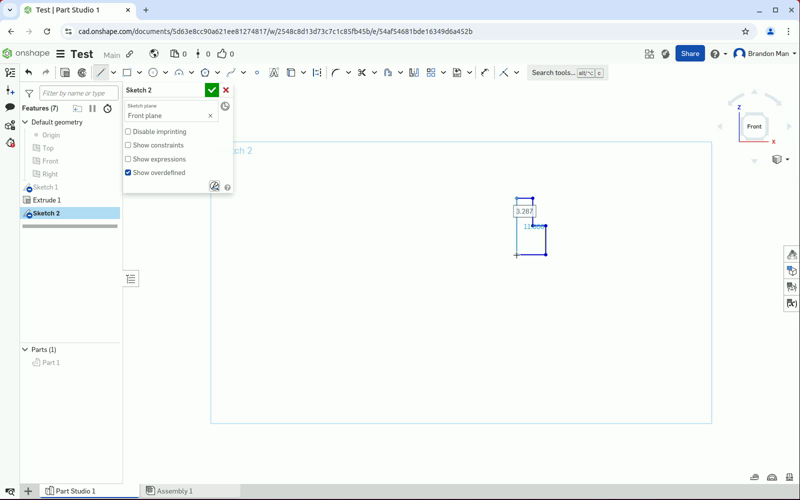
key_up(shift)
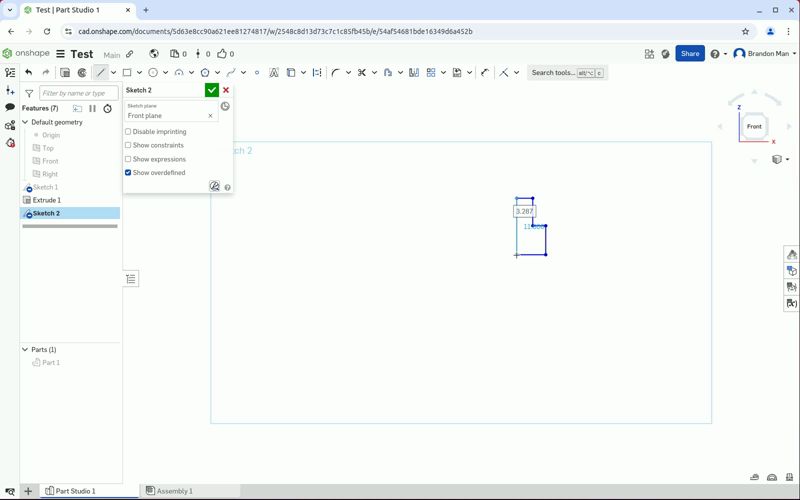
click(516, 254)
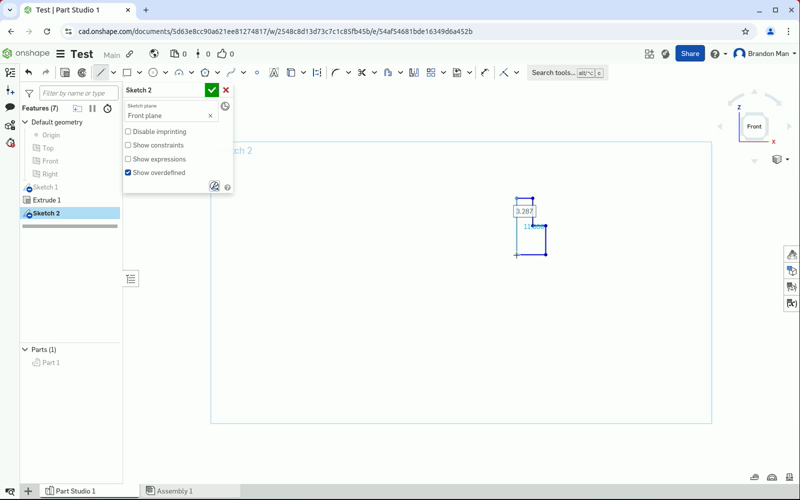
key(esc)
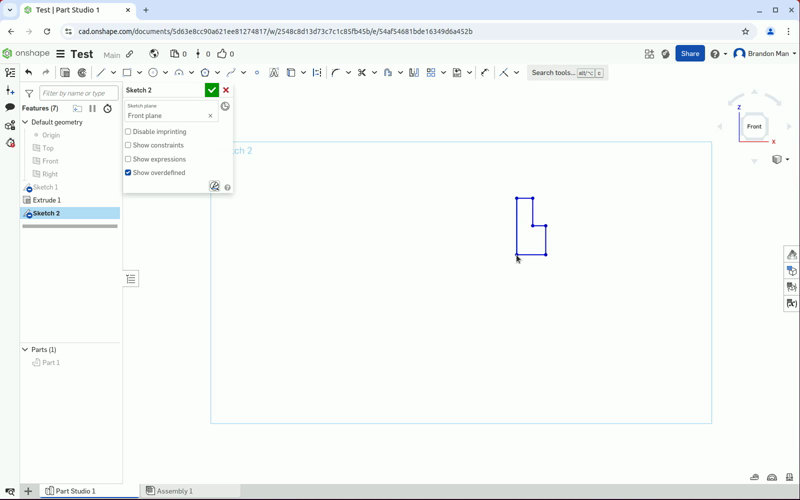
mouse_move(524, 240)
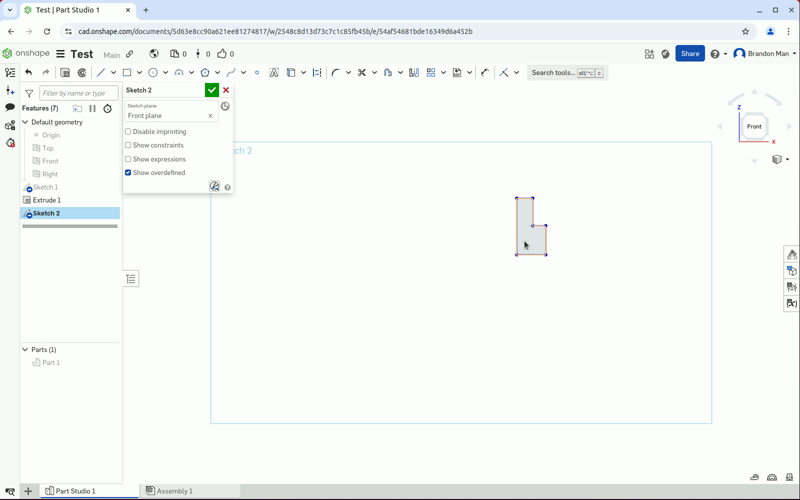
scroll(6)
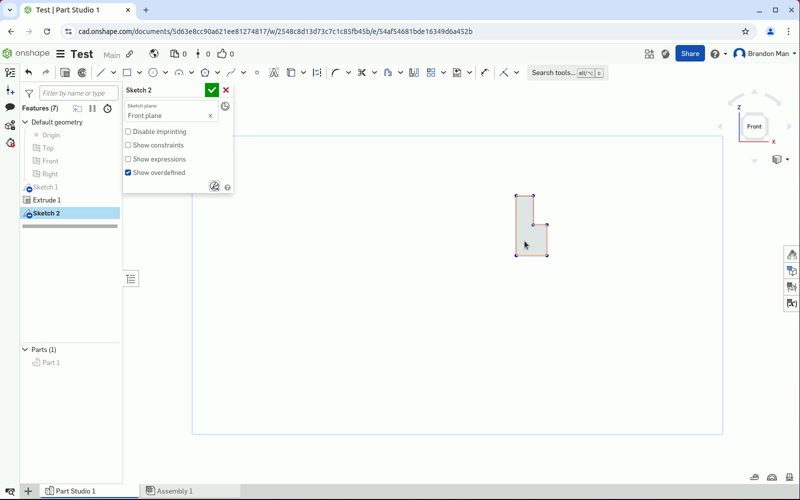
scroll(6)
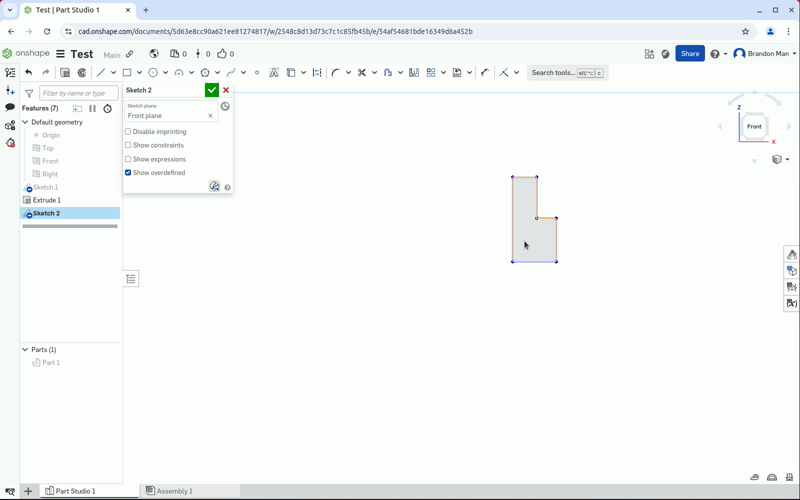
scroll(6)
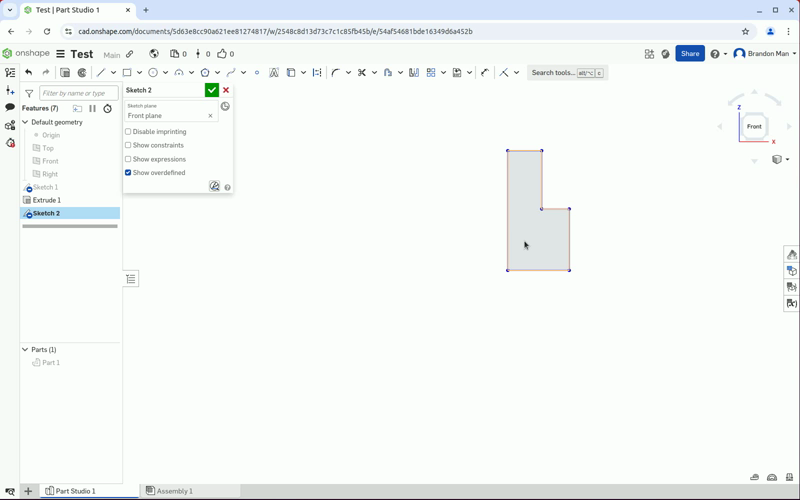
scroll(6)
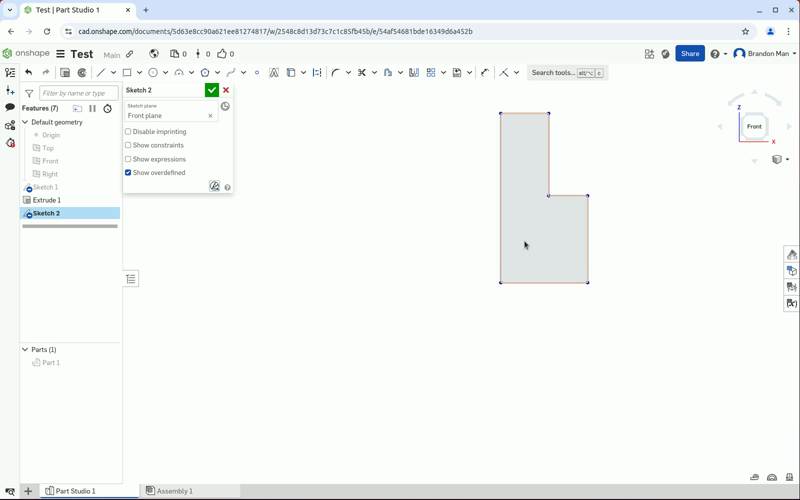
scroll(6)
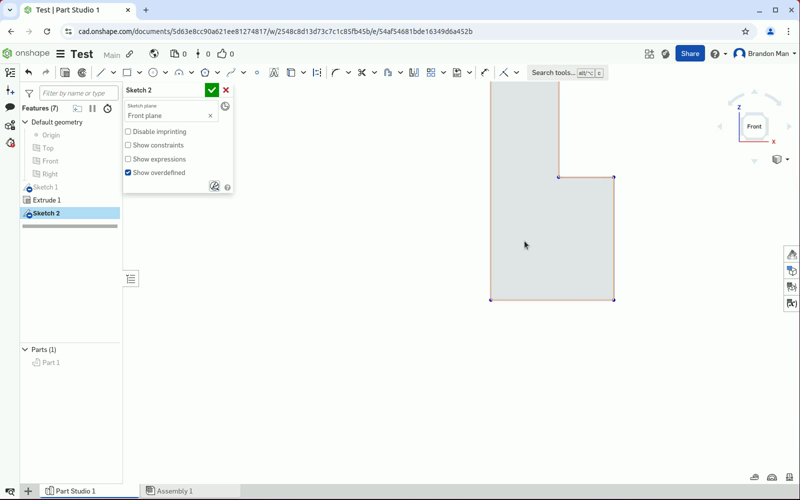
scroll(6)
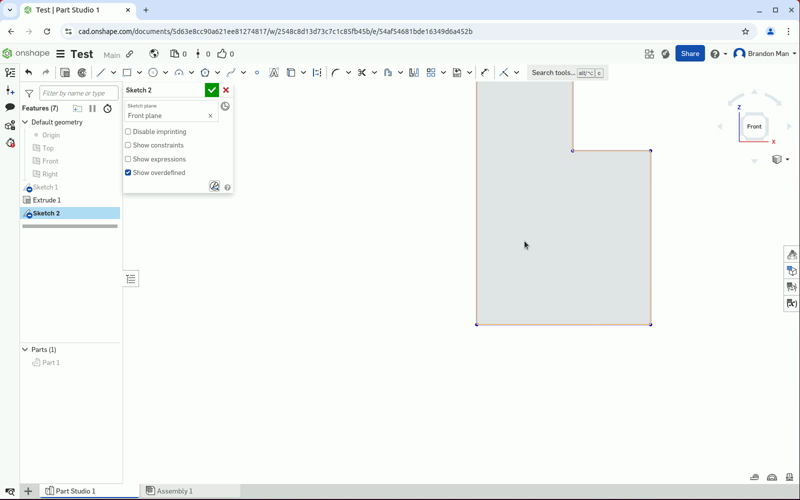
scroll(6)
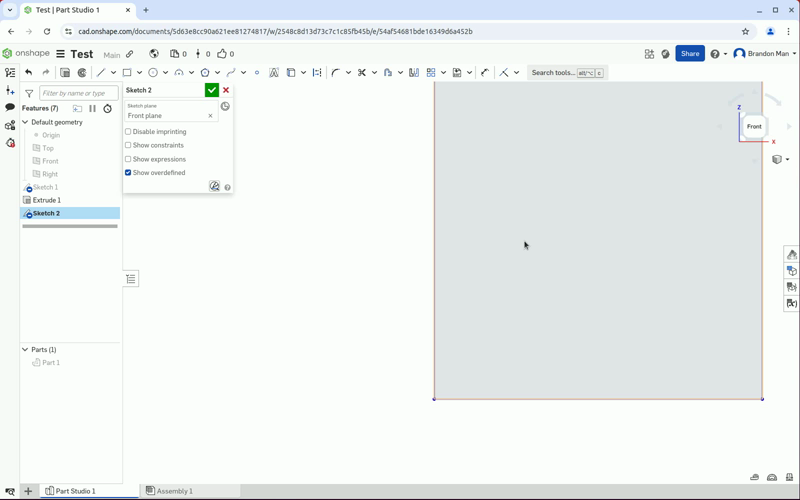
click(524, 240)
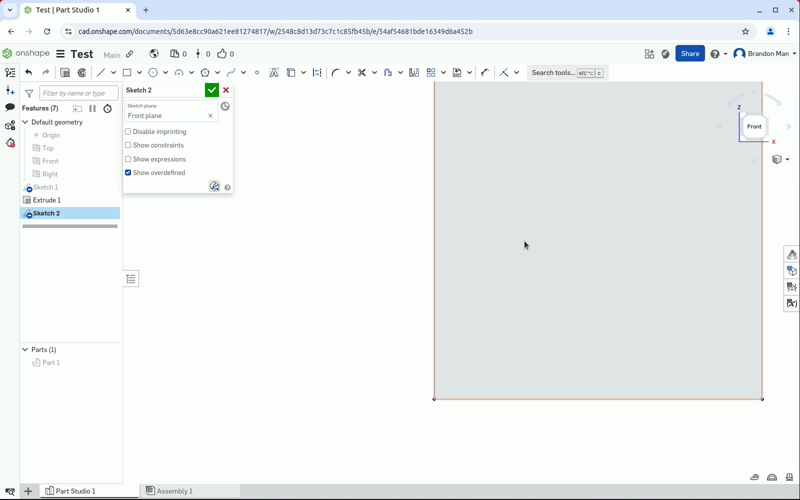
scroll(-6)
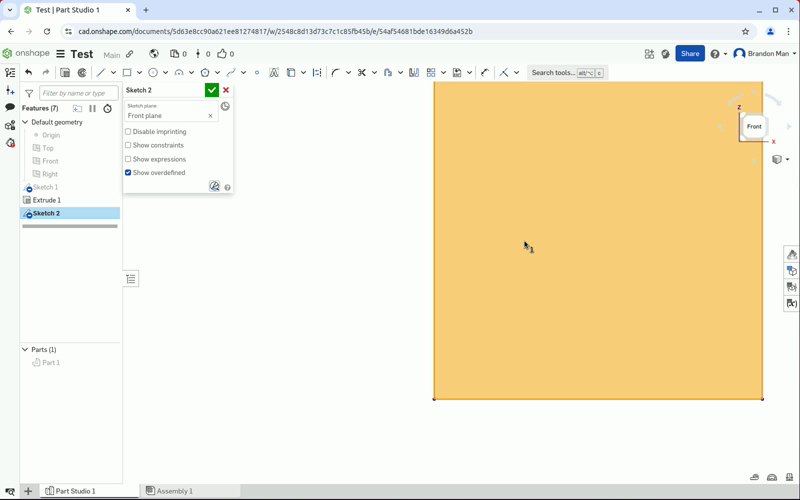
scroll(-6)
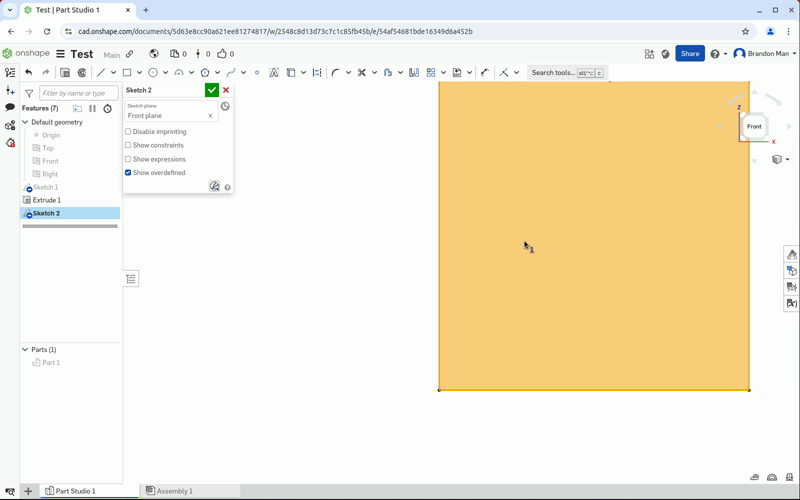
scroll(-6)
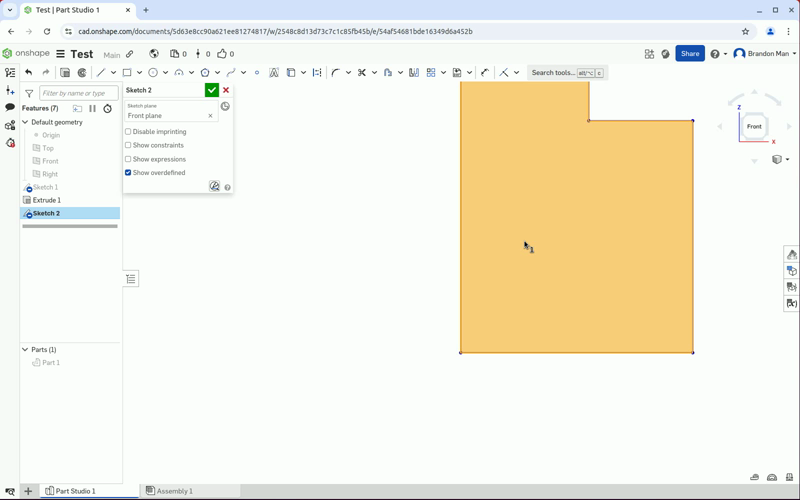
scroll(-6)
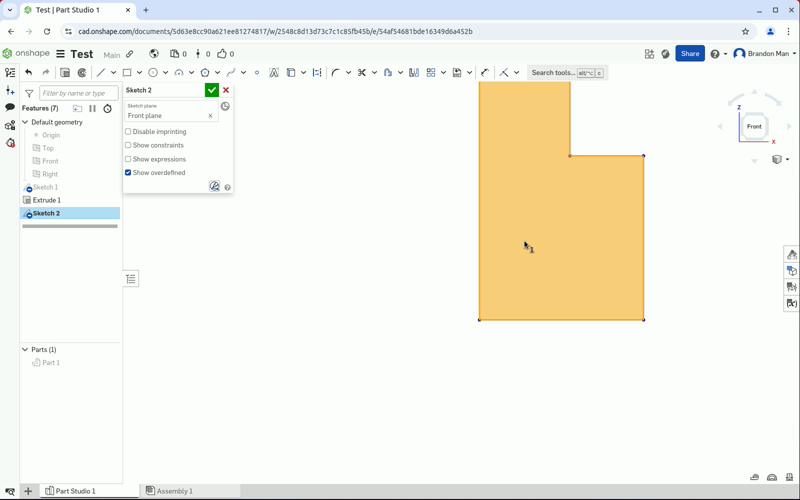
scroll(-6)
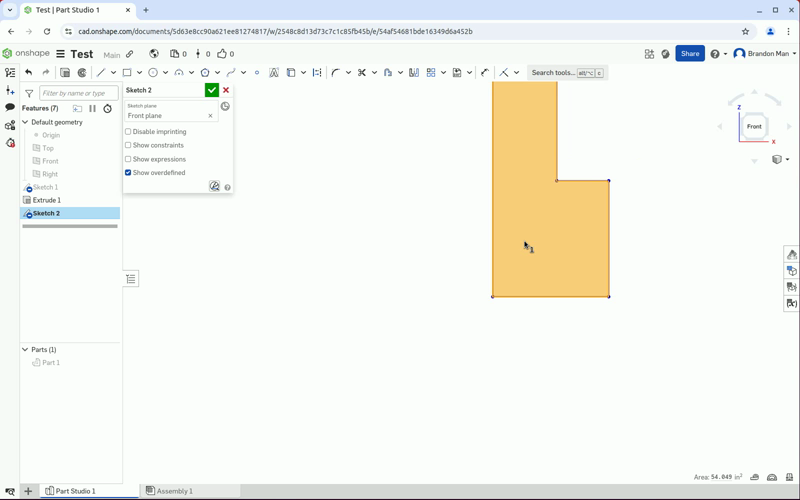
scroll(-6)
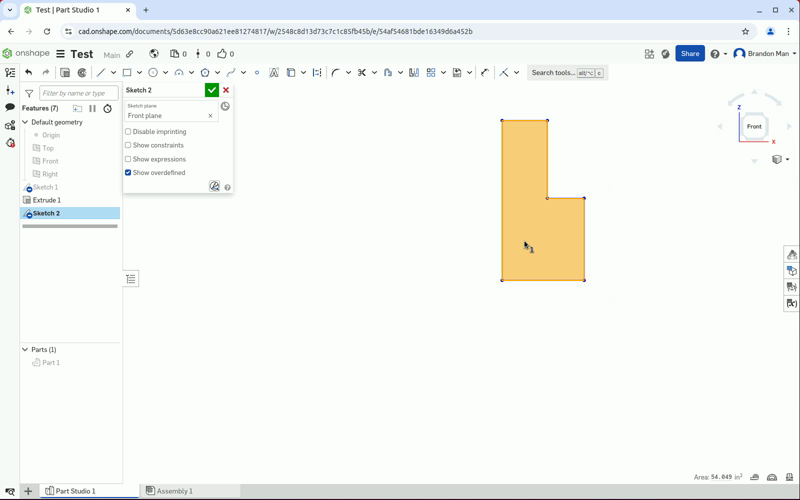
scroll(-6)
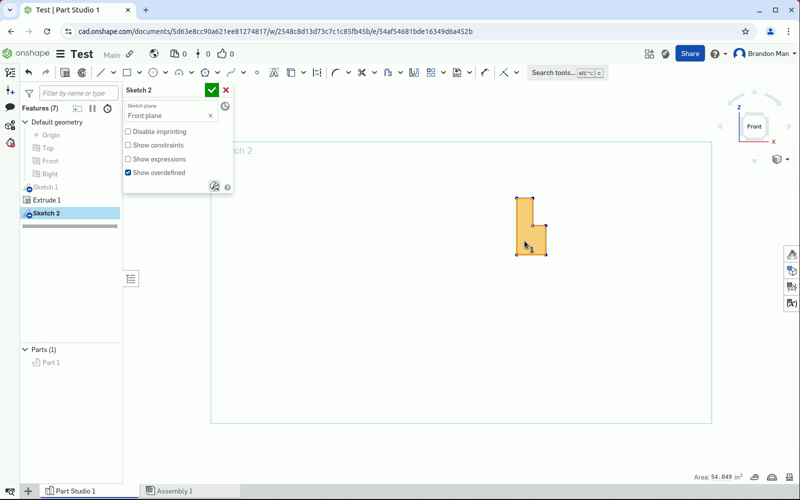
mouse_move(73, 352)
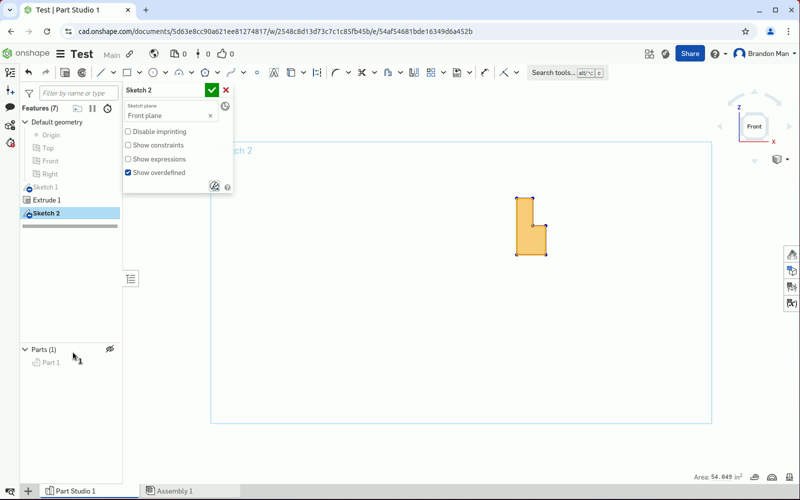
key(shift+y)
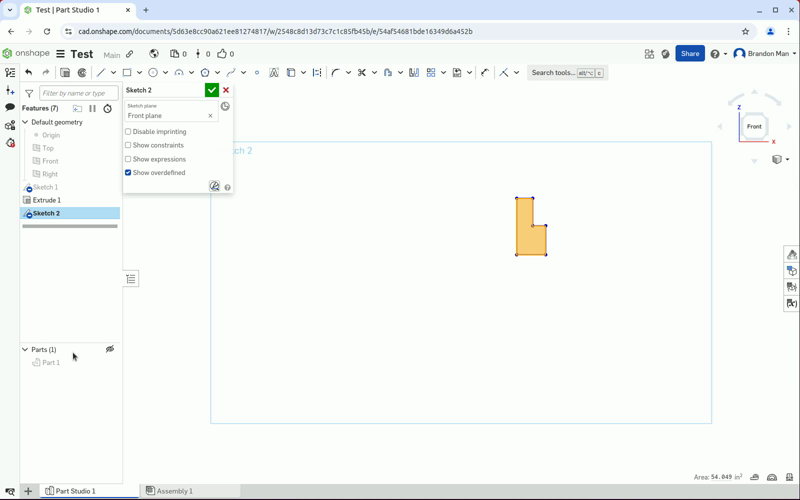
key(shift+e)
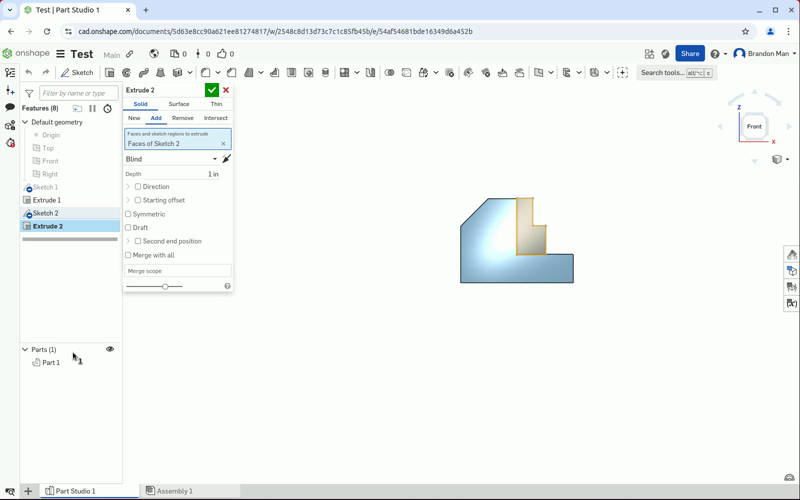
mouse_move(143, 106)
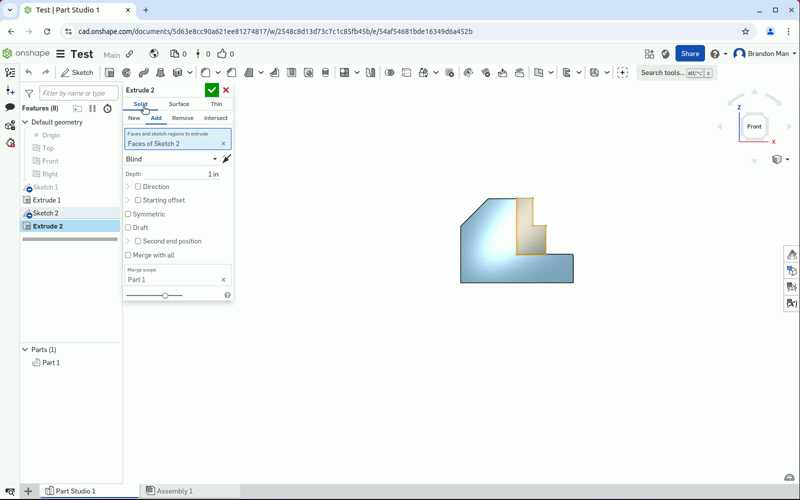
click(143, 106)
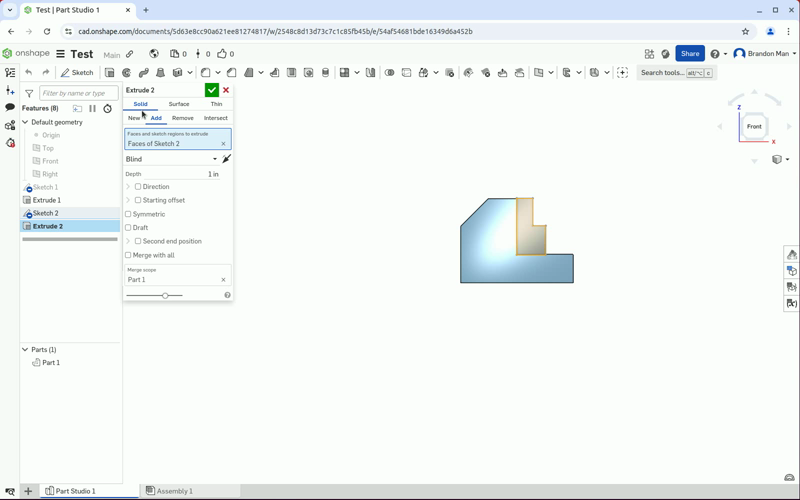
mouse_move(137, 120)
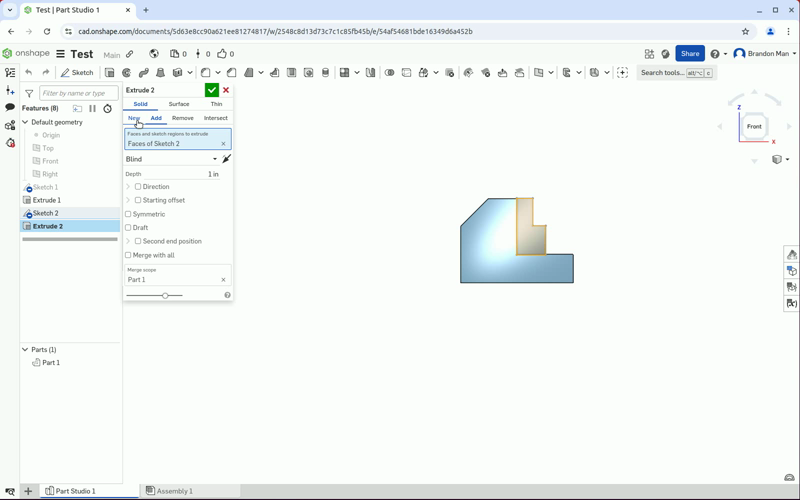
click(137, 120)
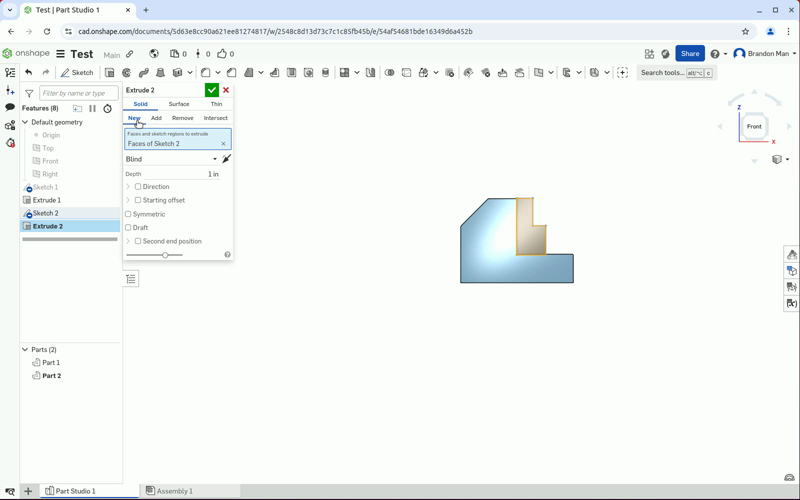
key(tab, 4)
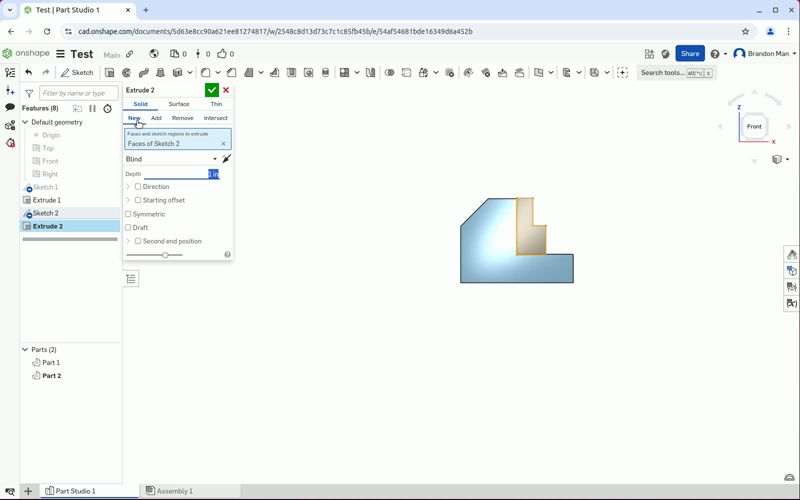
text(-23.108)
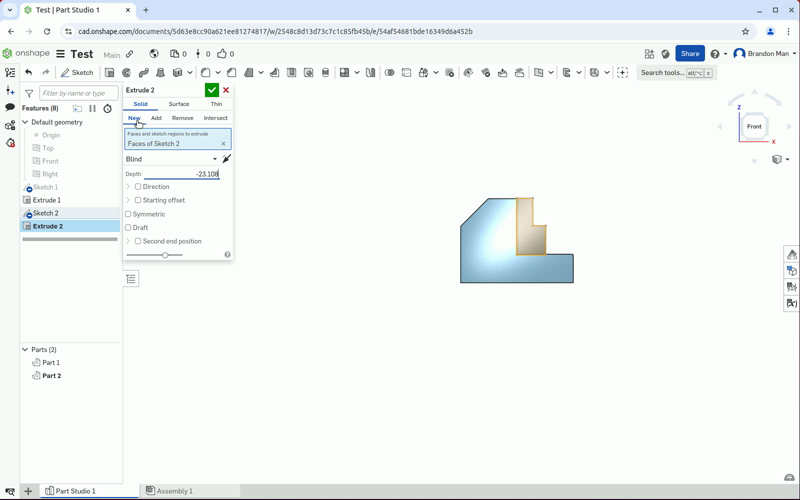
key(enter)
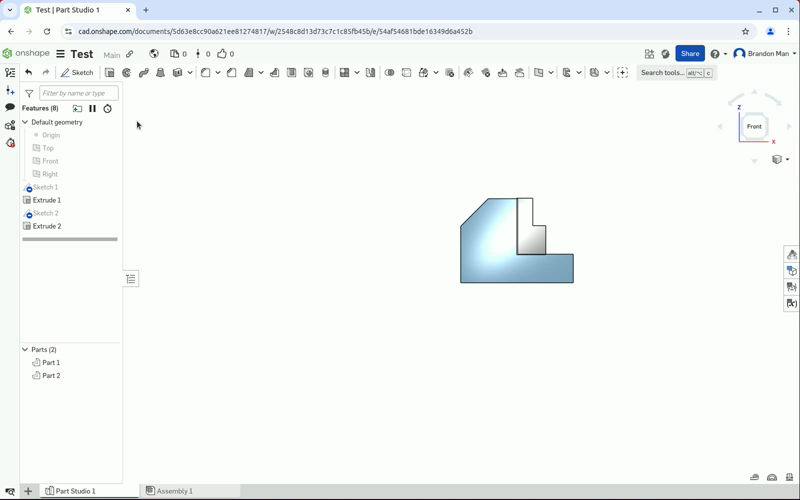
key(shift+h)
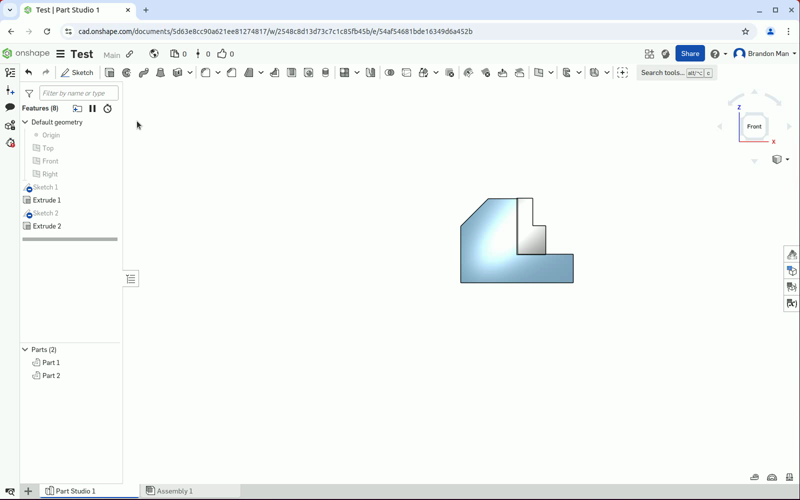
key(shift+h)
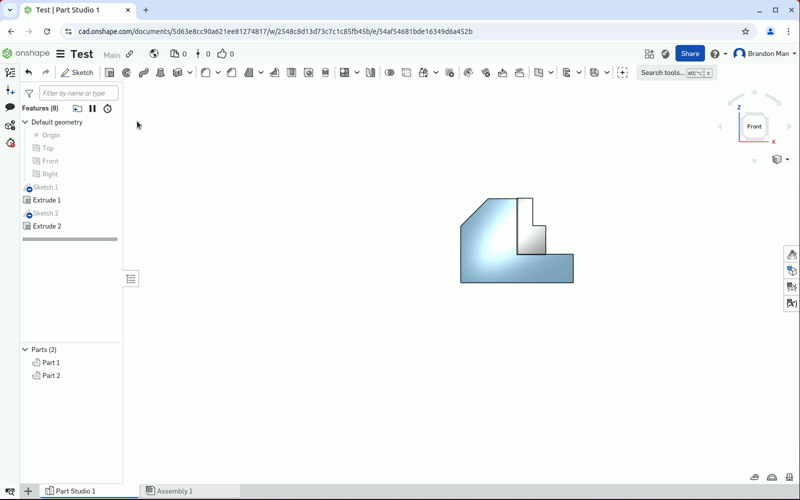
mouse_move(73, 189)
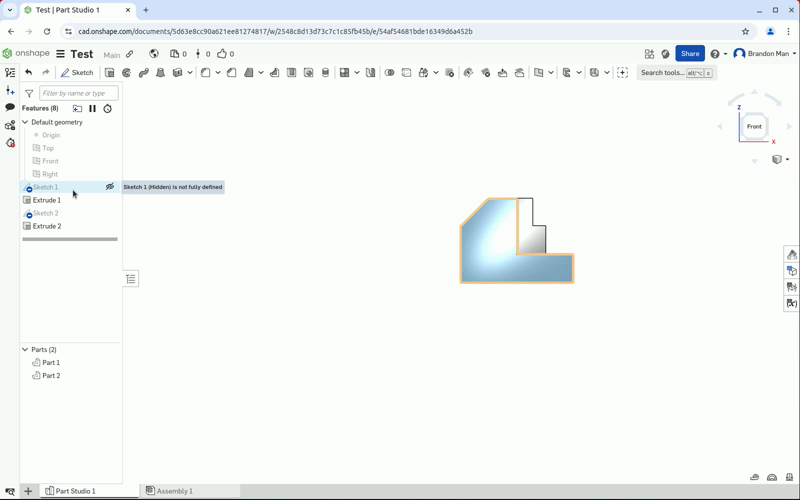
click(73, 189)
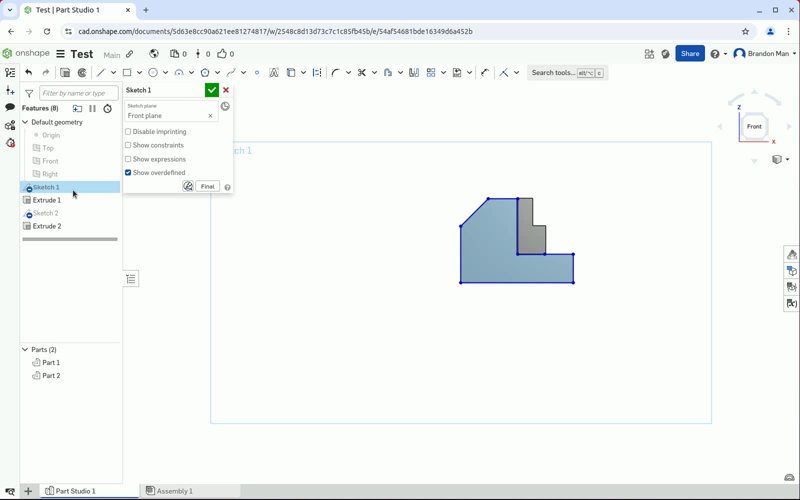
mouse_move(229, 92)
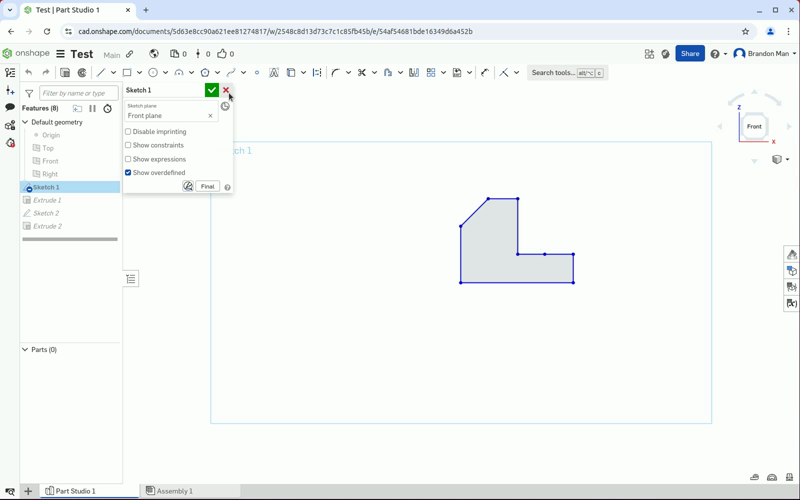
click(229, 92)
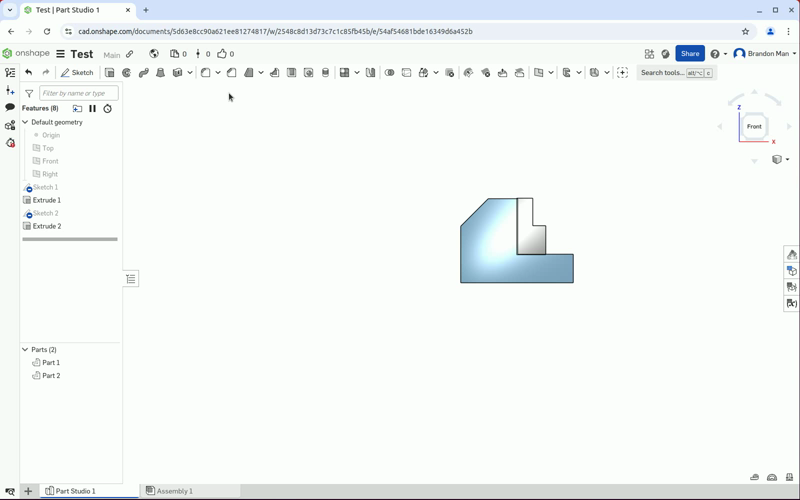
mouse_move(73, 352)
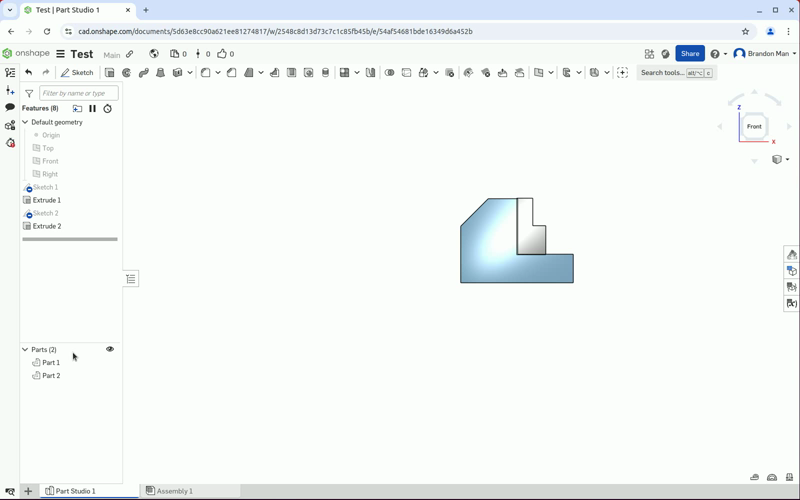
key(y)
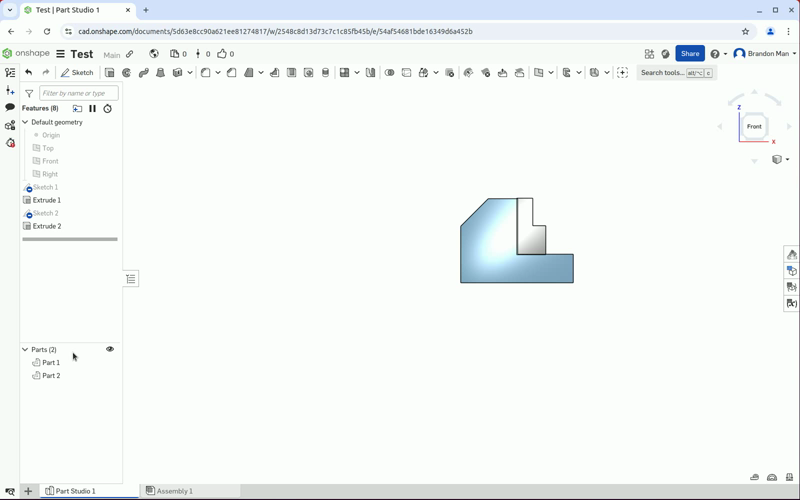
key(shift+p)
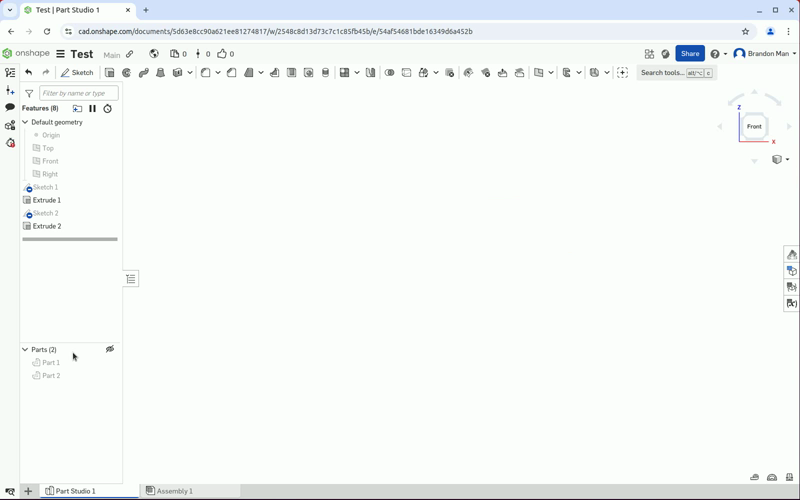
key(space)
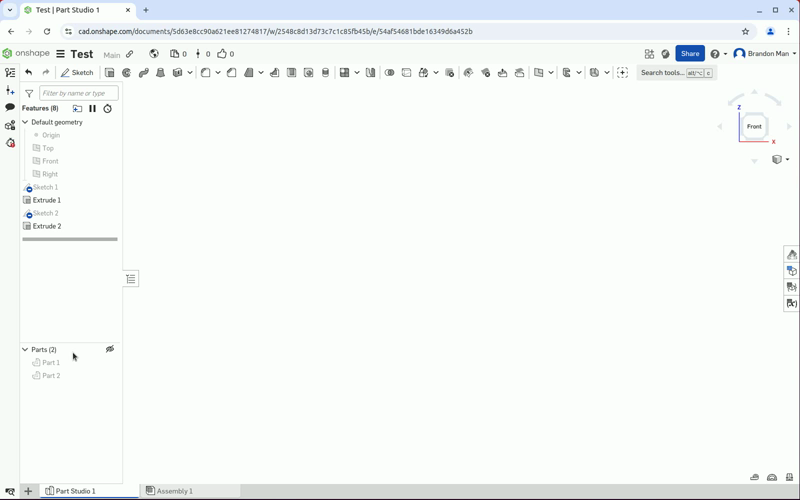
key_down(shift)
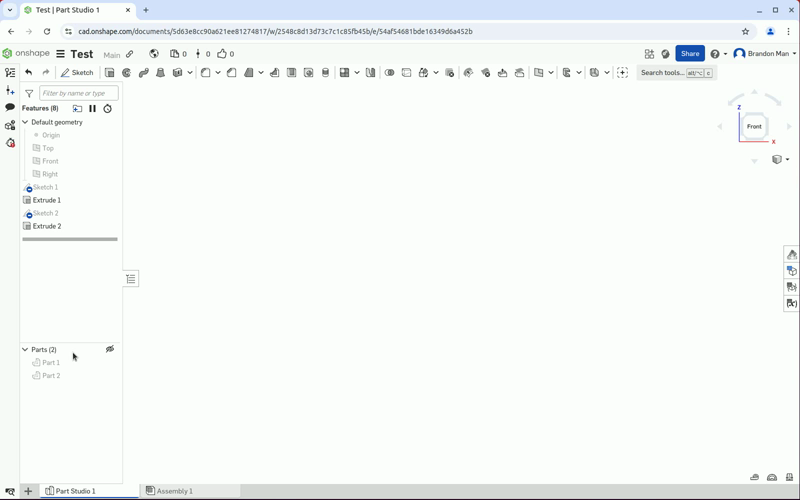
key(left)
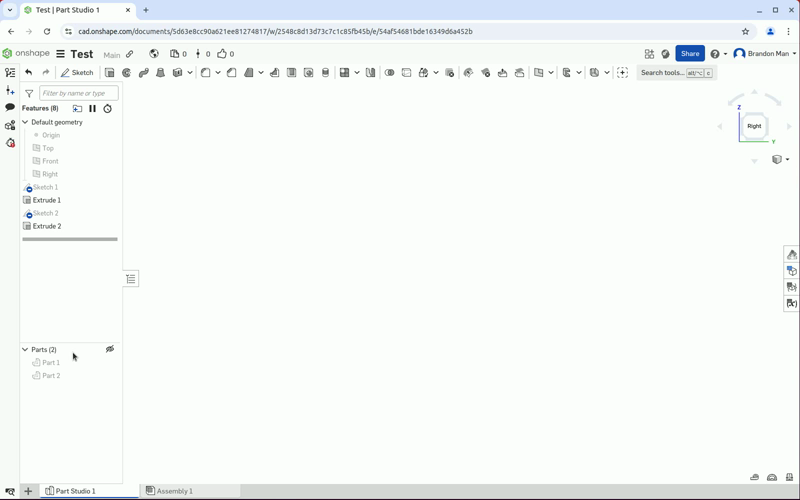
key_up(shift)
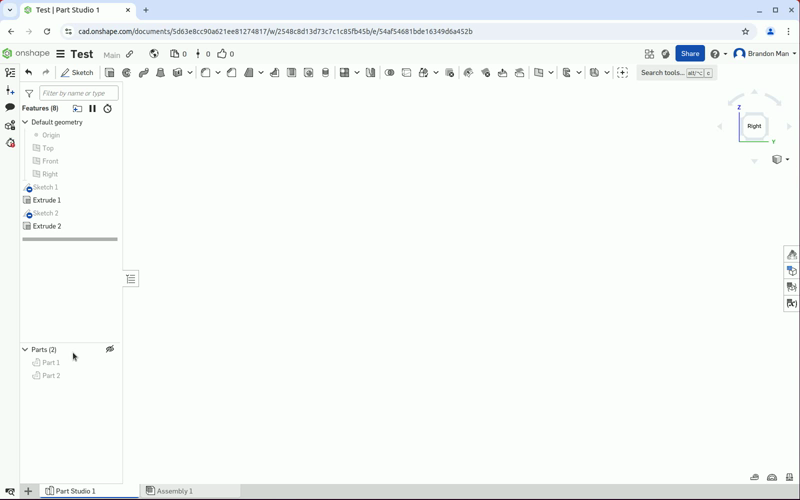
mouse_move(73, 352)
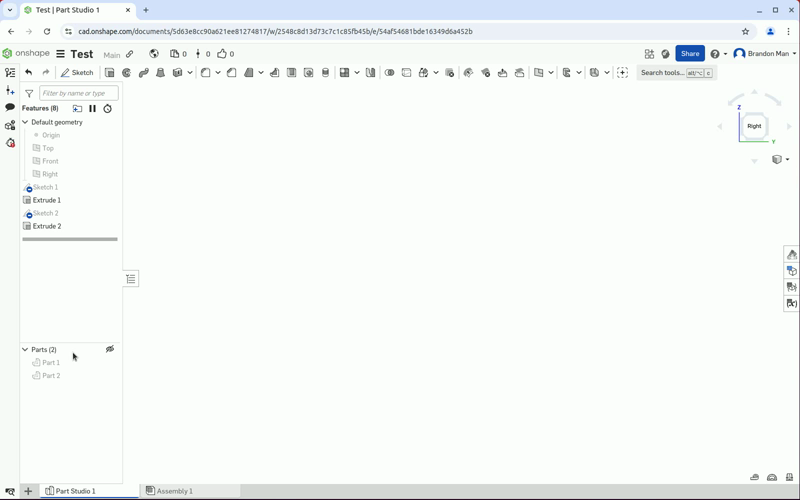
key(shift+y)
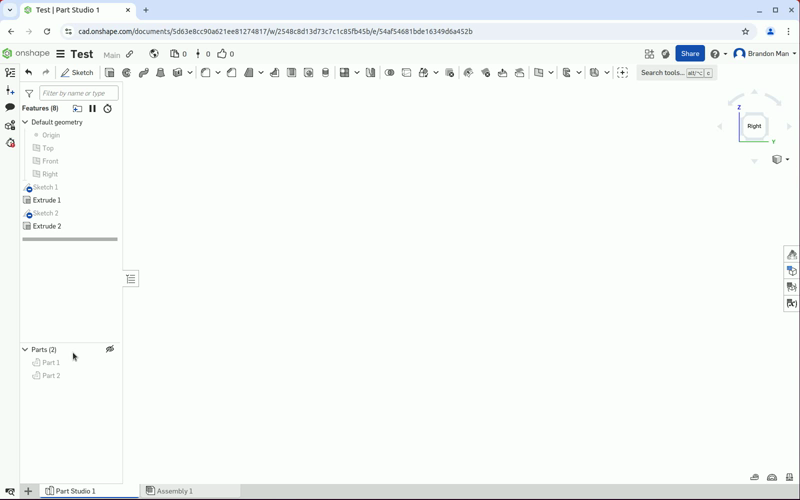
key(shift+s)
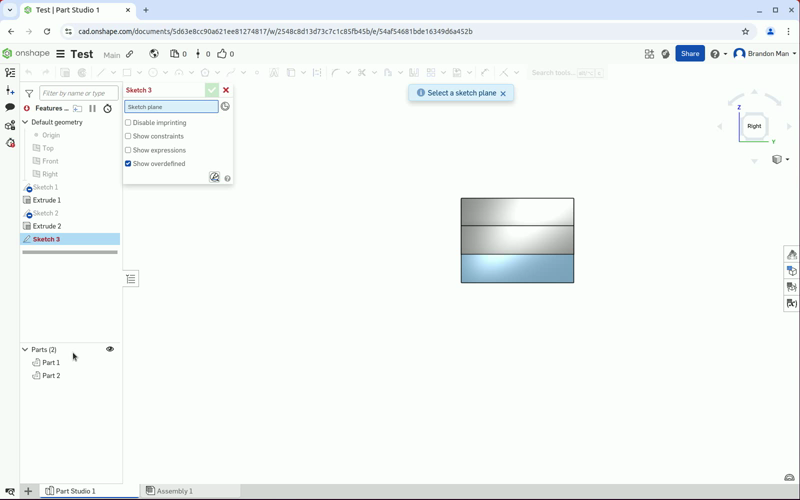
mouse_move(73, 176)
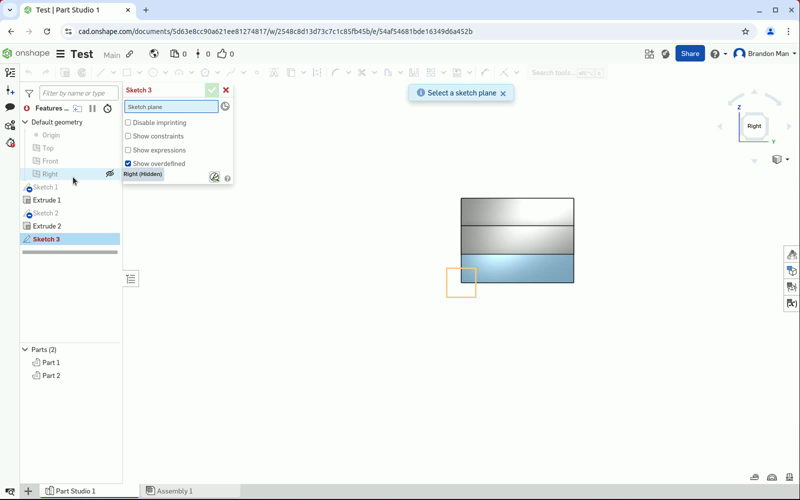
click(73, 176)
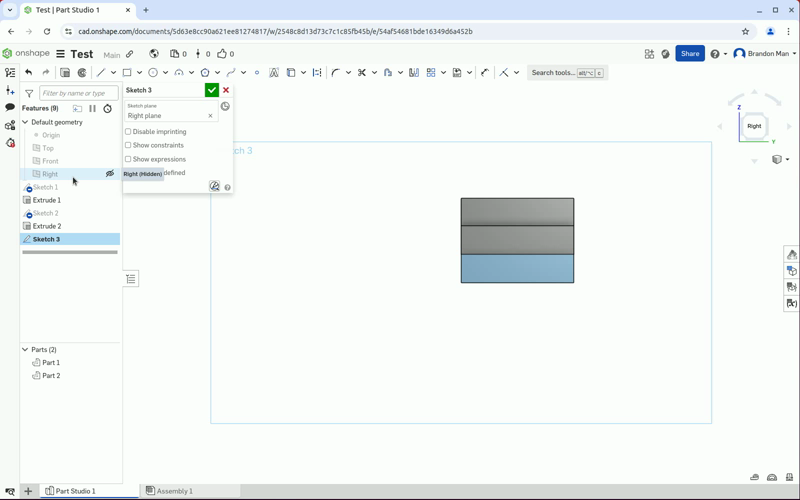
mouse_move(73, 352)
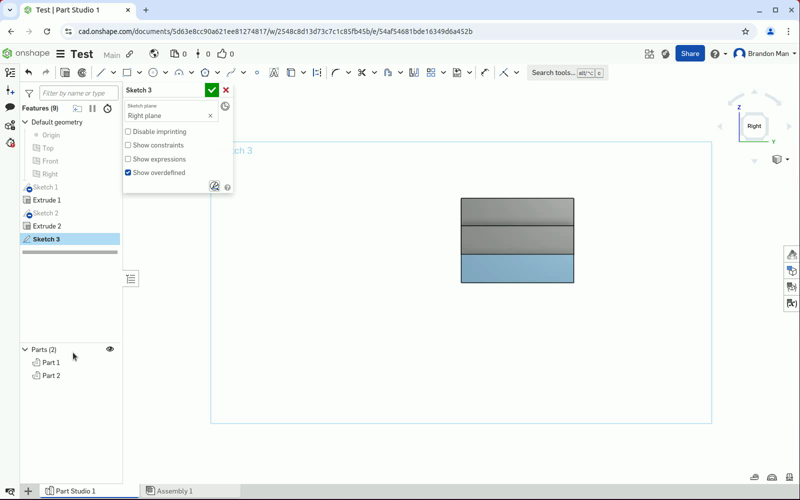
key(y)
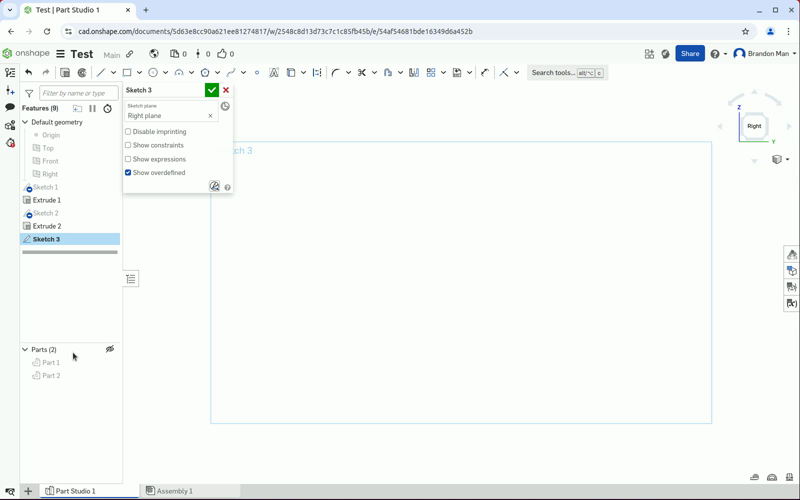
key(c)
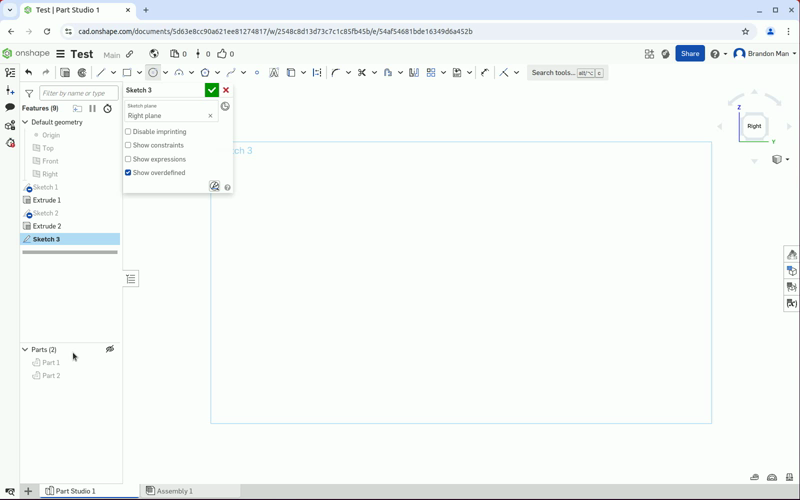
key_down(shift)
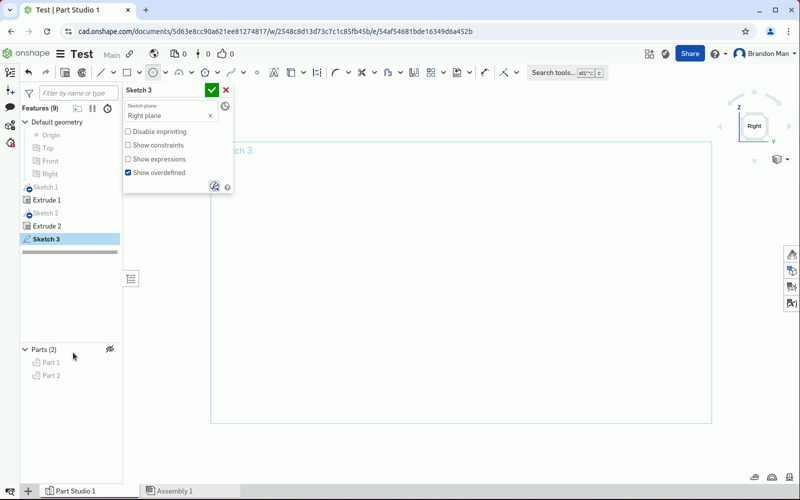
mouse_move(518, 254)
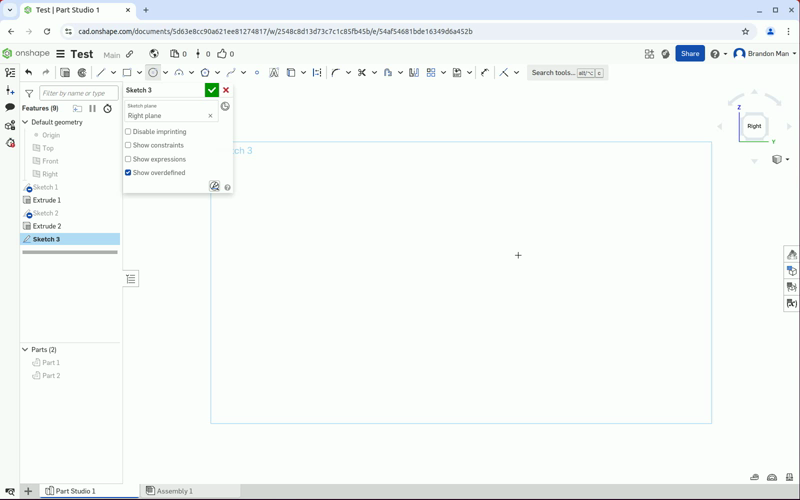
click(518, 254)
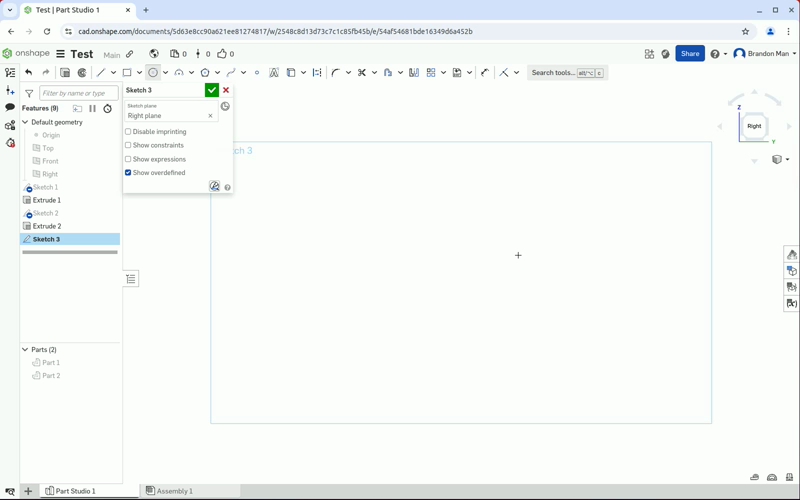
key_up(shift)
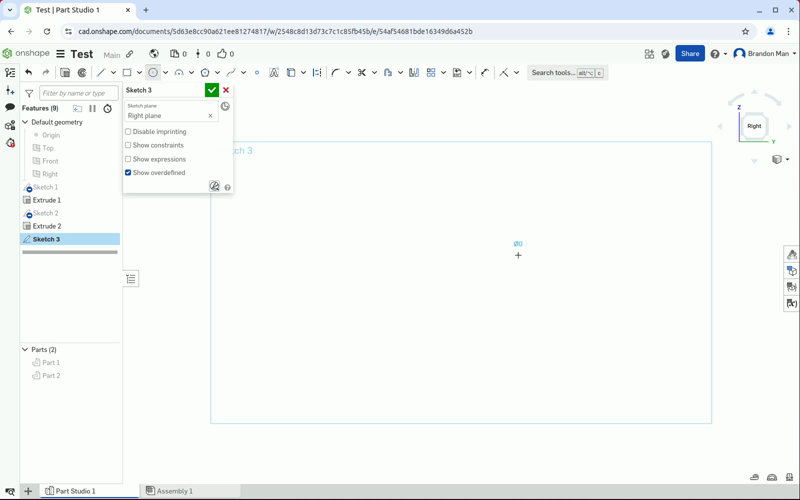
mouse_move(531, 254)
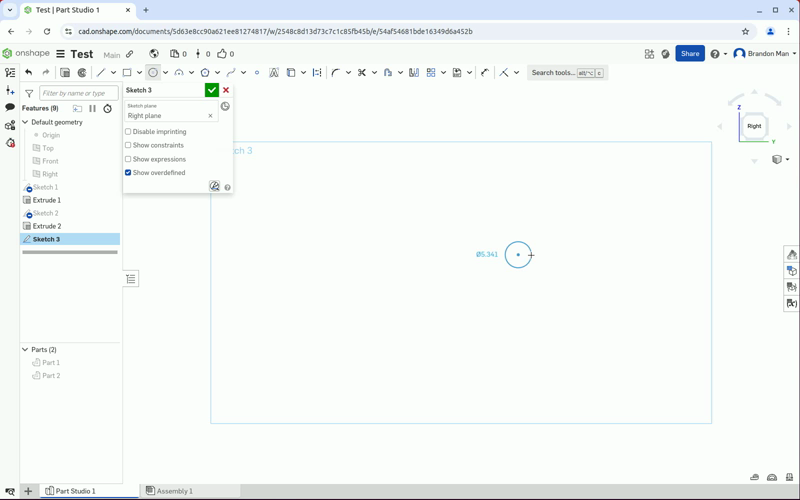
click(531, 254)
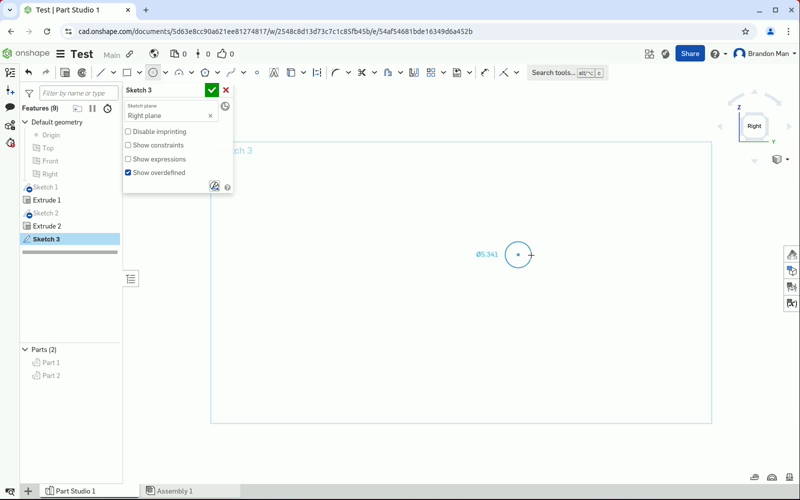
key(esc)
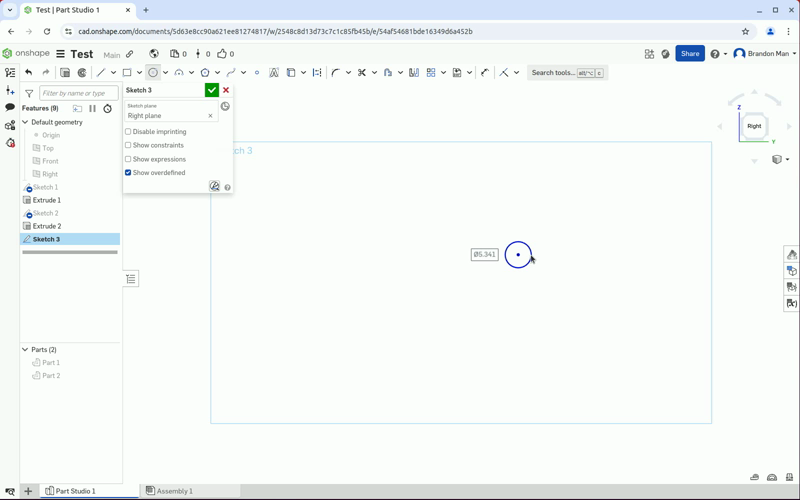
mouse_move(511, 259)
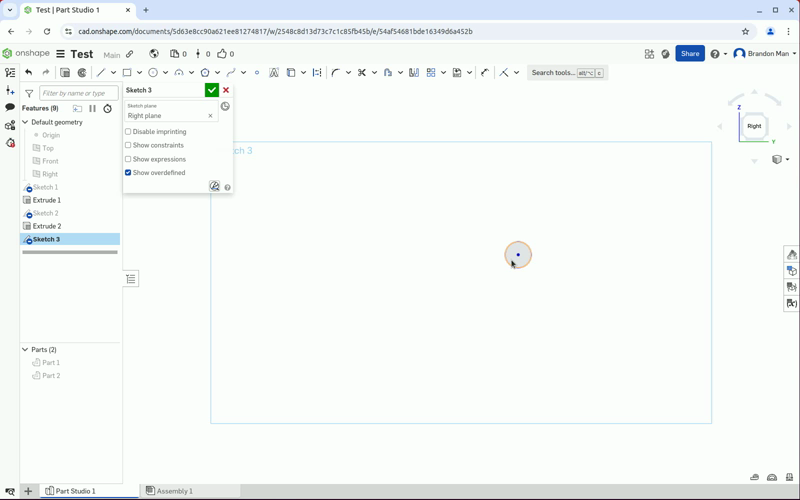
scroll(6)
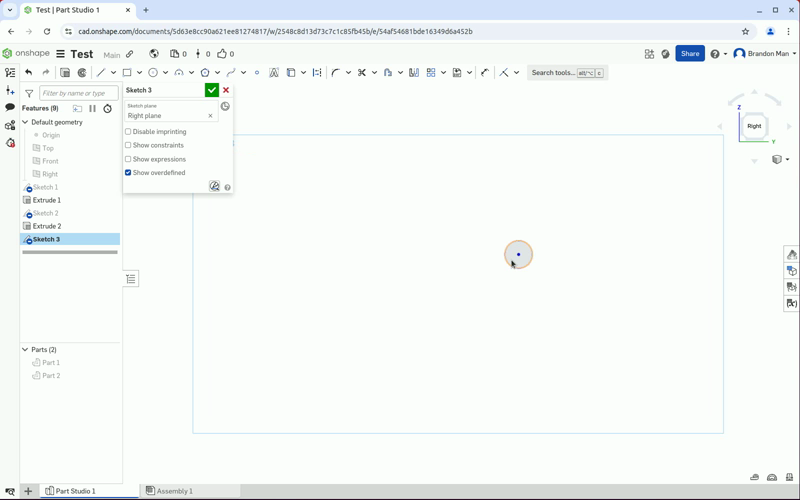
scroll(6)
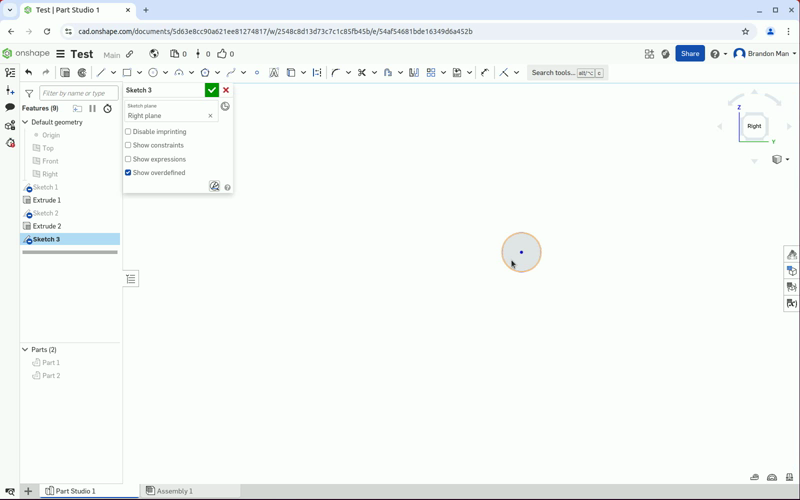
scroll(6)
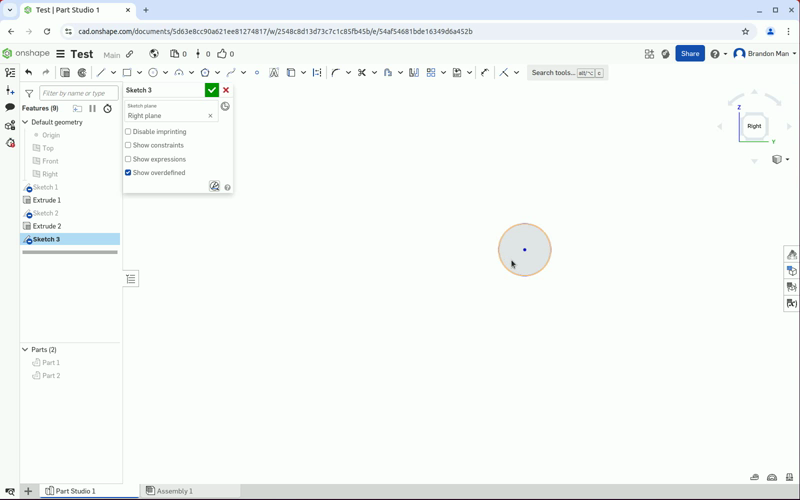
scroll(6)
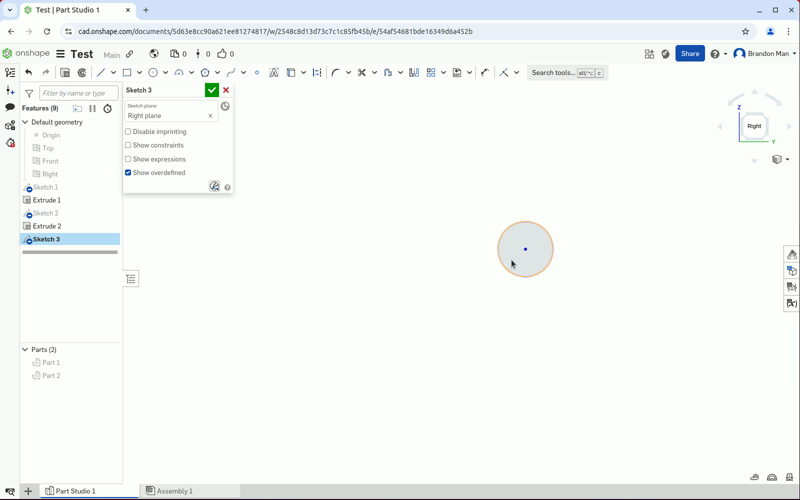
scroll(6)
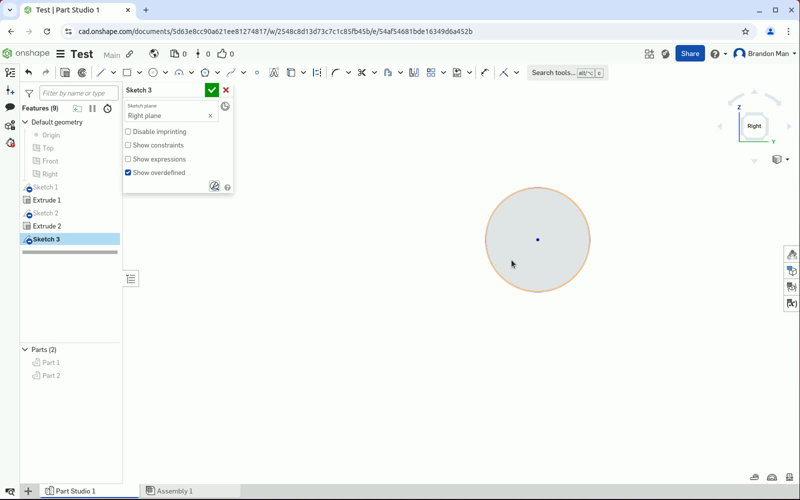
scroll(6)
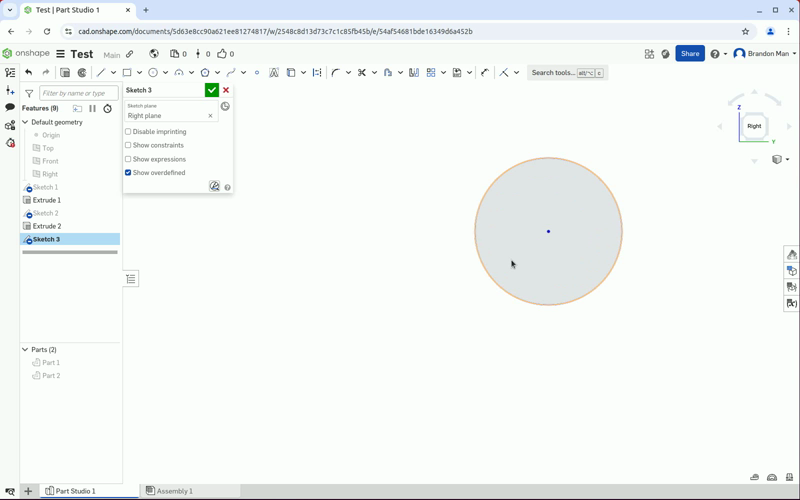
scroll(6)
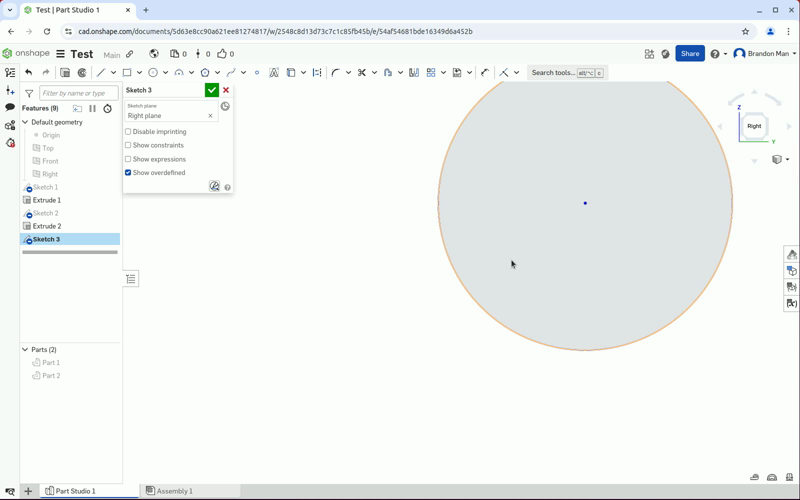
click(511, 259)
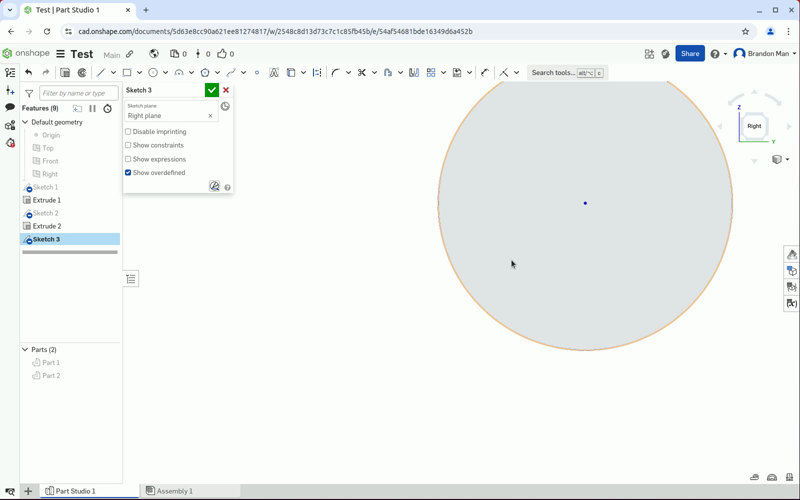
scroll(-6)
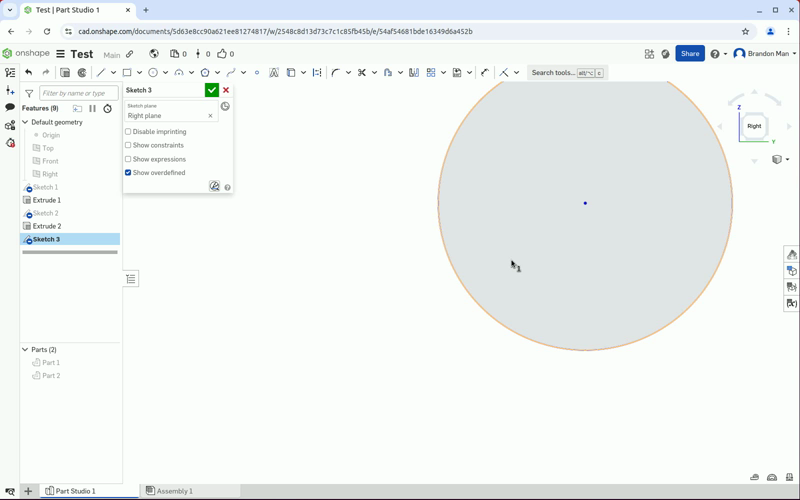
scroll(-6)
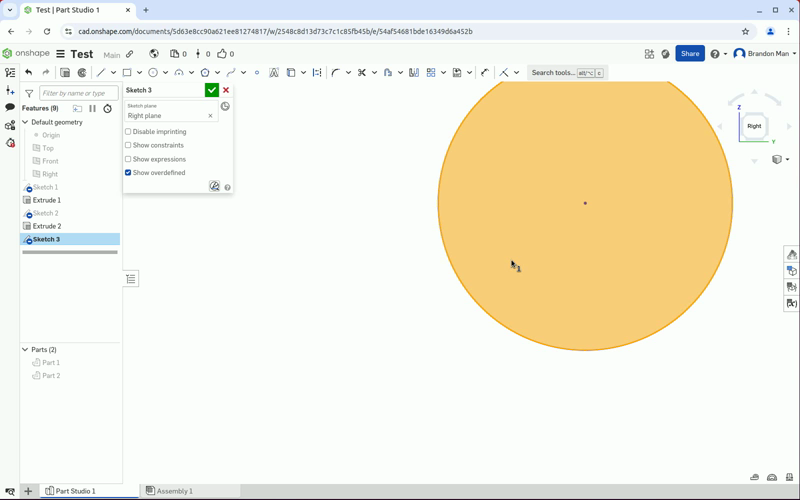
scroll(-6)
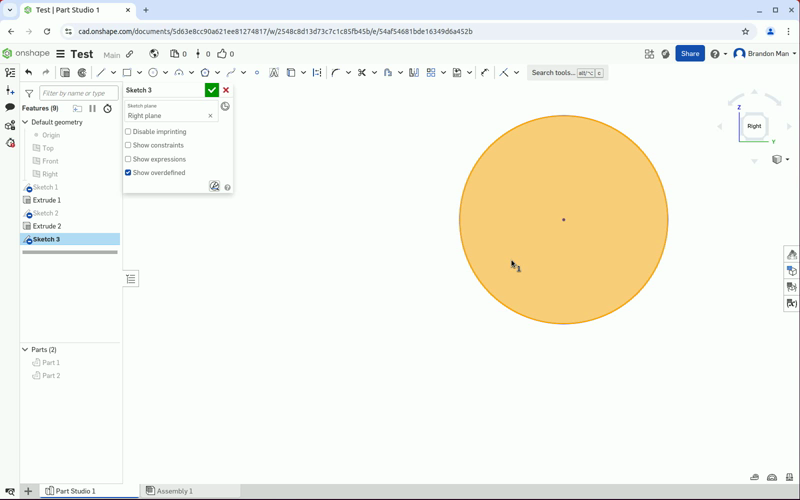
scroll(-6)
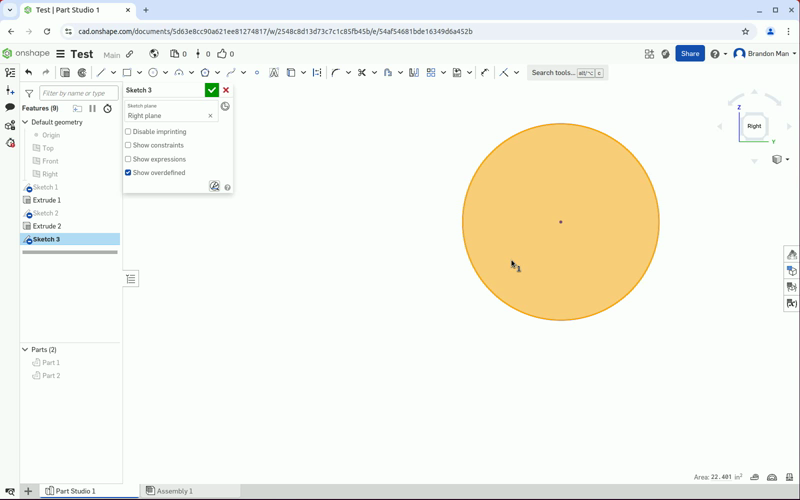
scroll(-6)
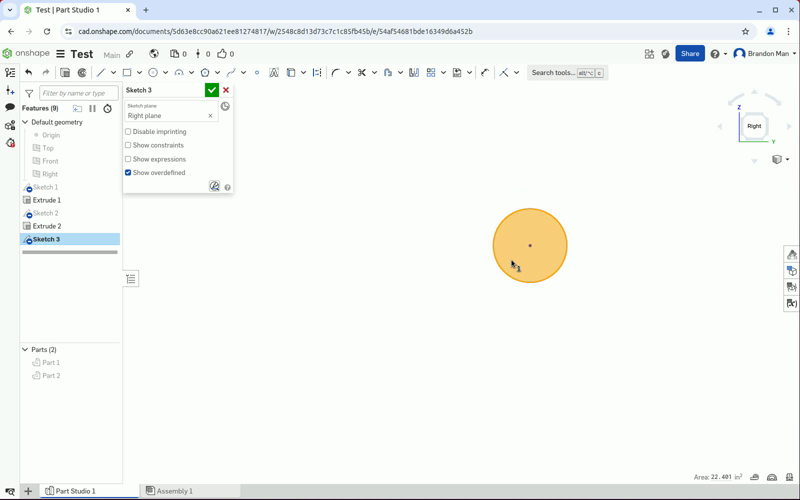
scroll(-6)
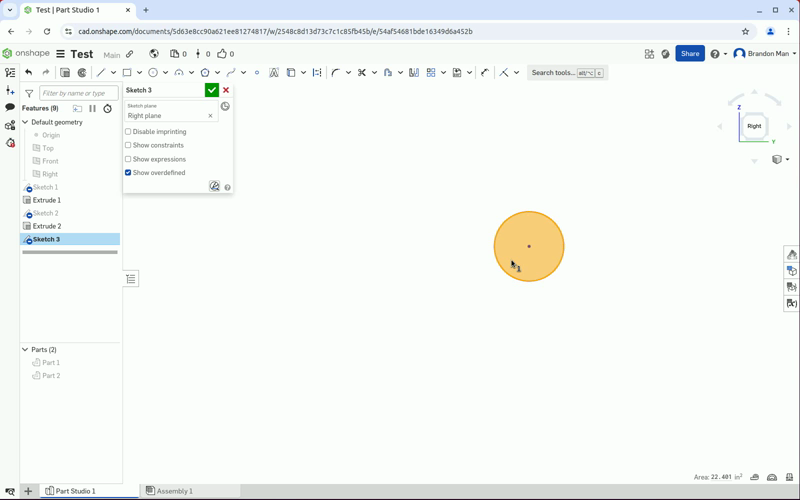
scroll(-6)
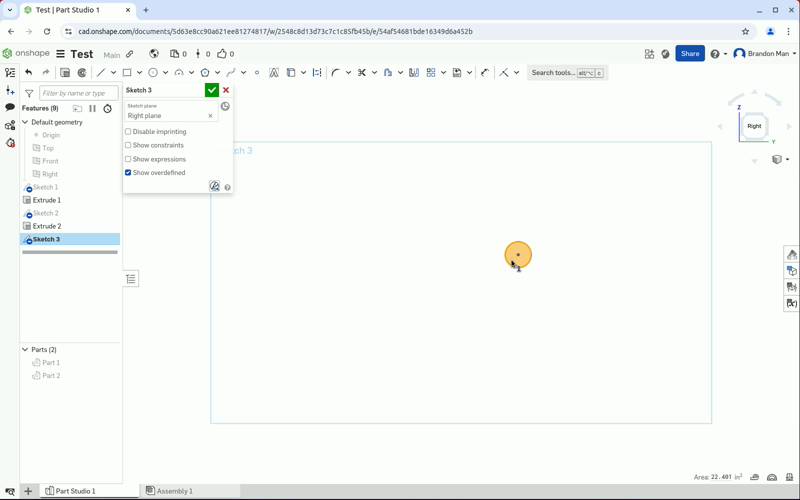
mouse_move(73, 352)
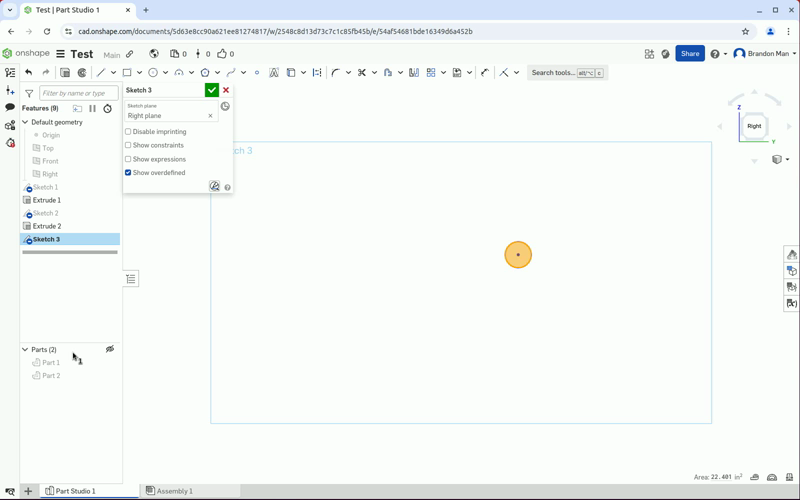
key(shift+y)
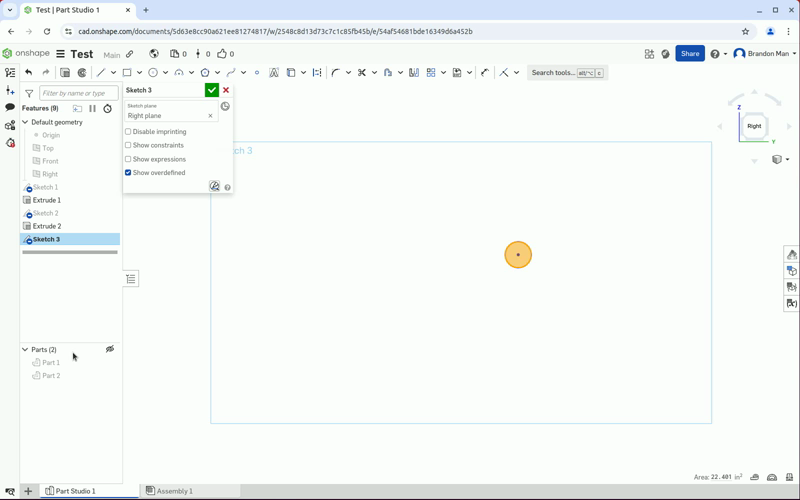
key(shift+e)
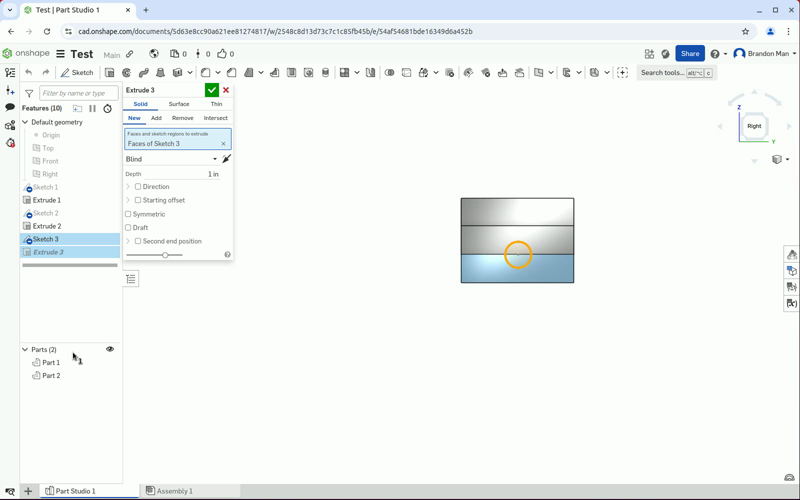
mouse_move(143, 106)
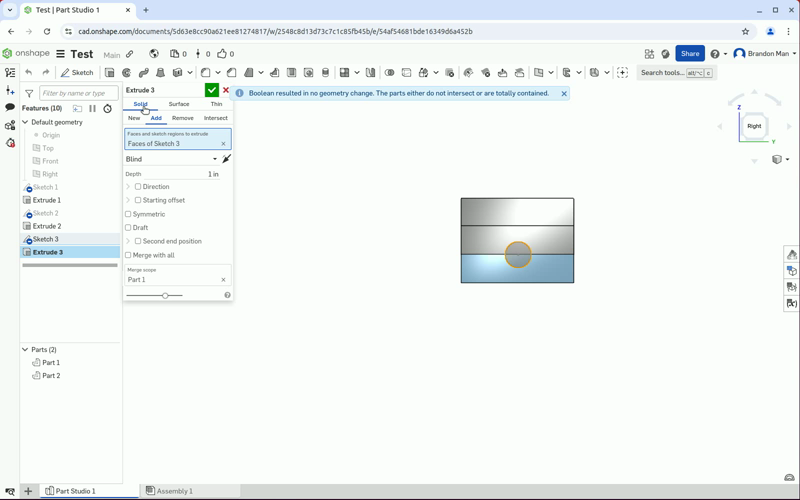
click(143, 106)
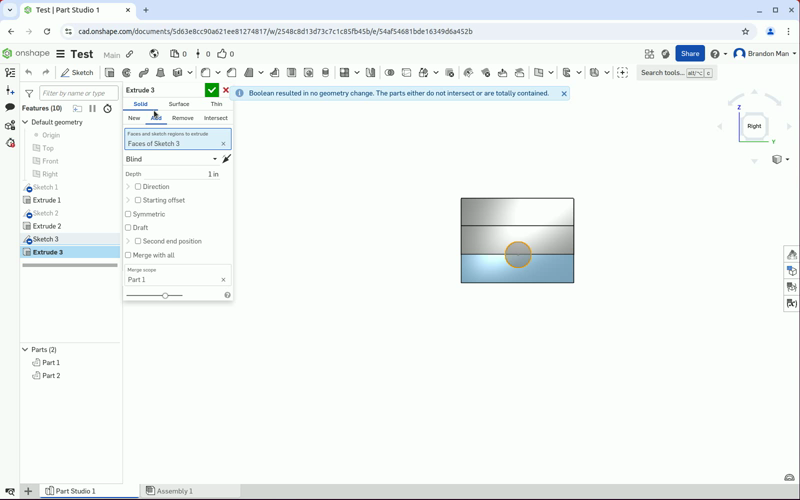
mouse_move(186, 120)
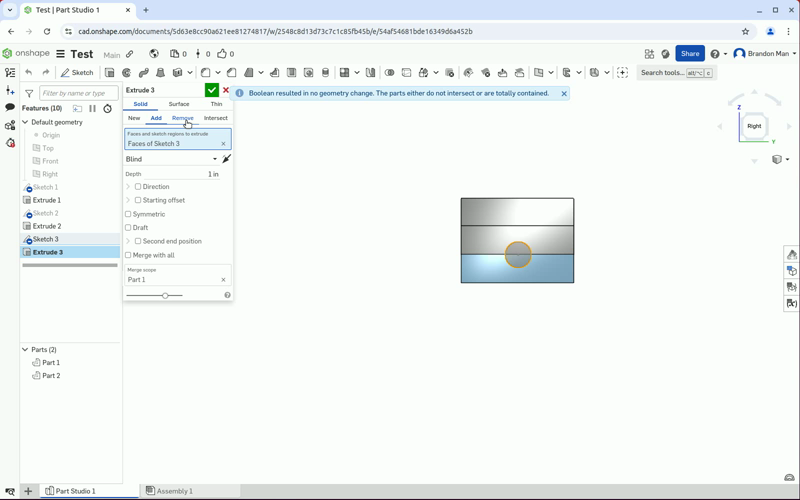
click(186, 120)
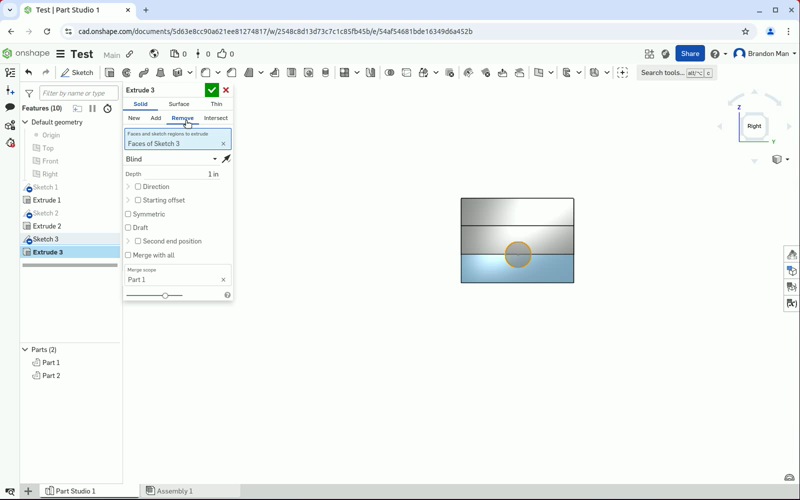
key(tab, 4)
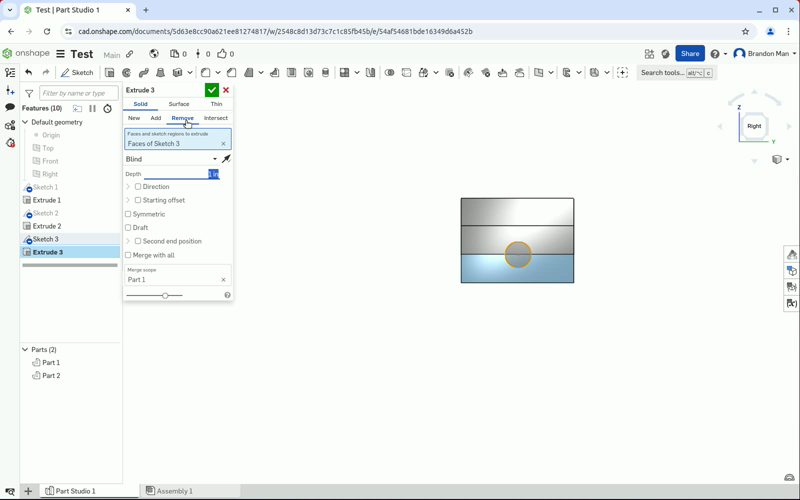
text(-23.108)
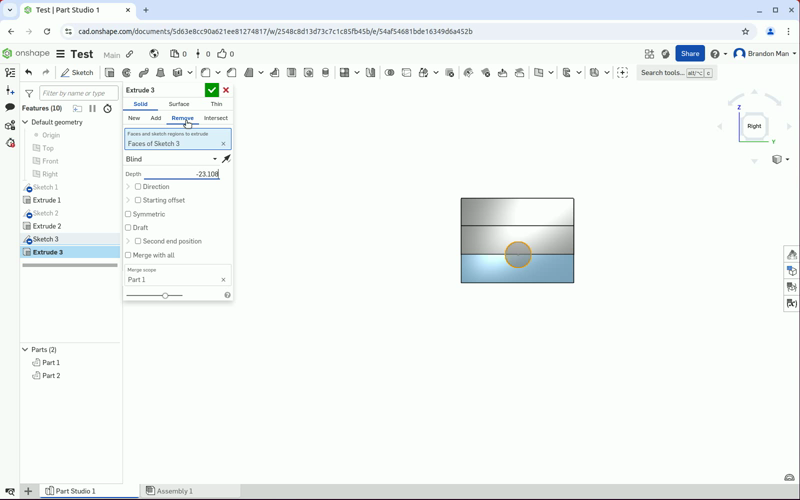
key(tab, 6)
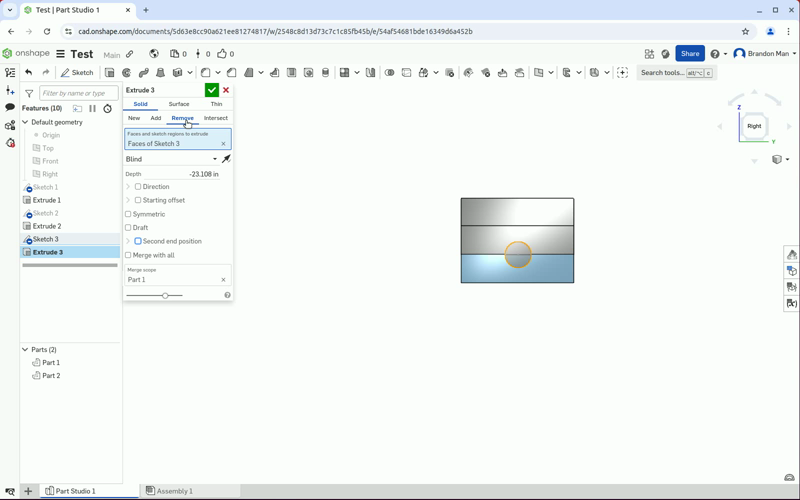
key(space)
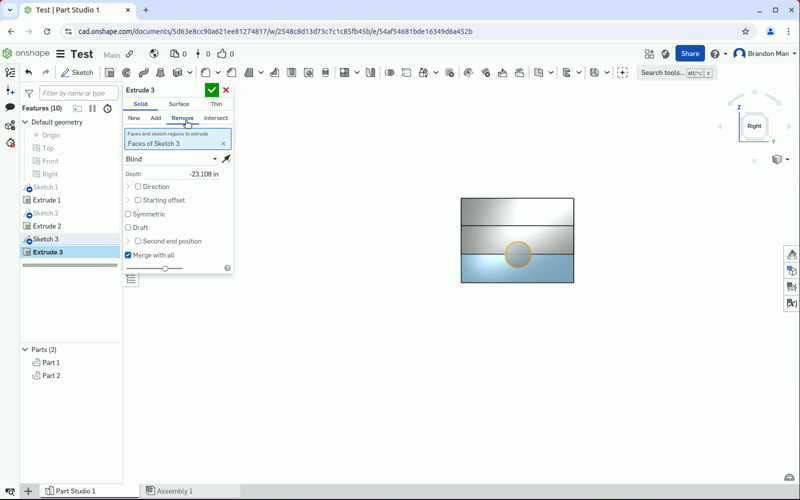
key(enter)
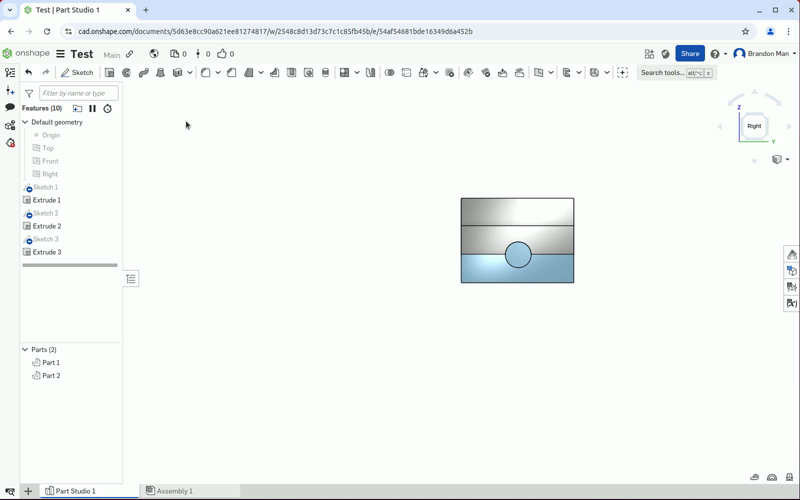
key(shift+h)
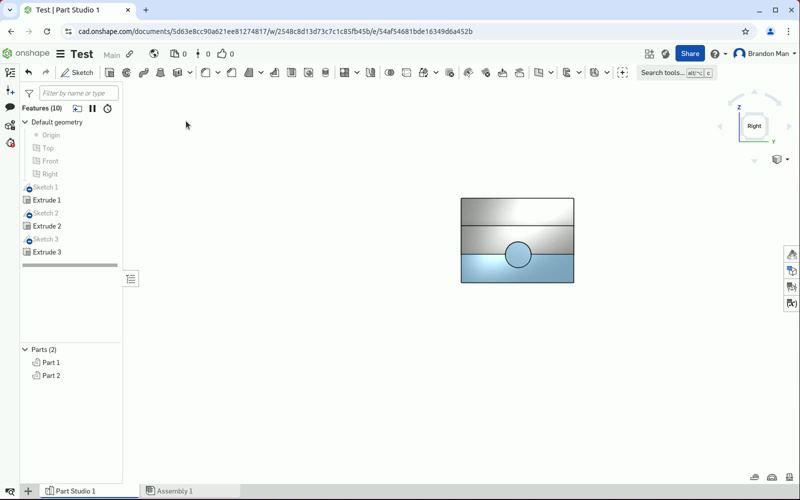
key(shift+h)
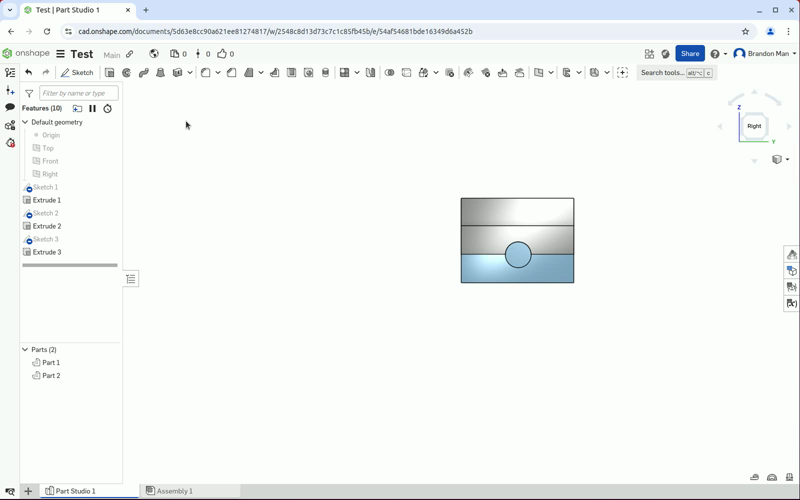
mouse_move(73, 189)
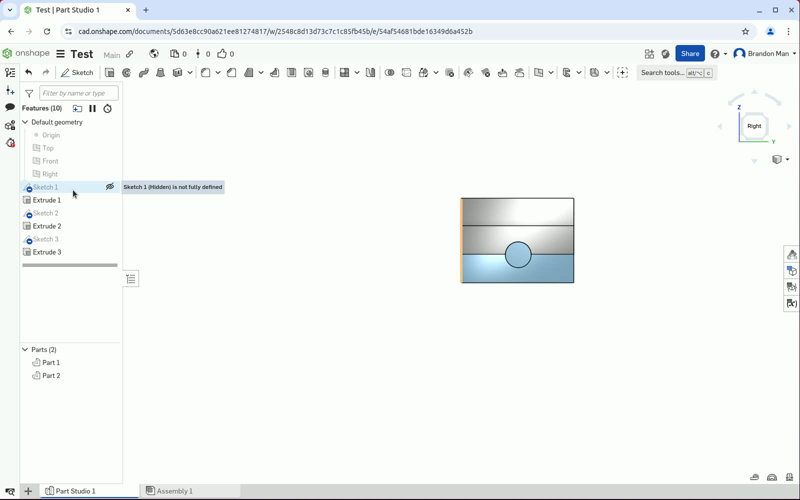
click(73, 189)
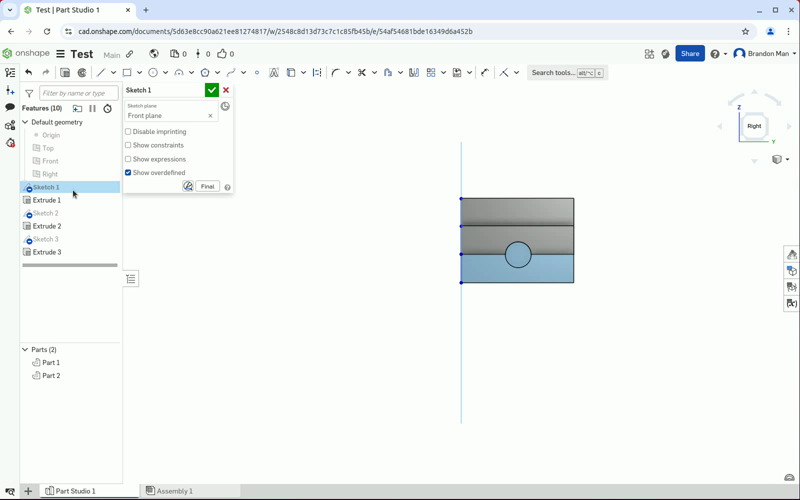
mouse_move(229, 92)
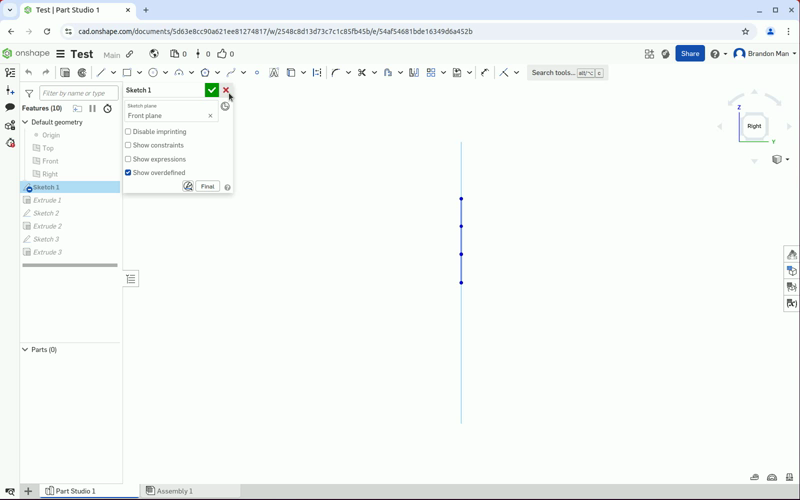
click(229, 92)
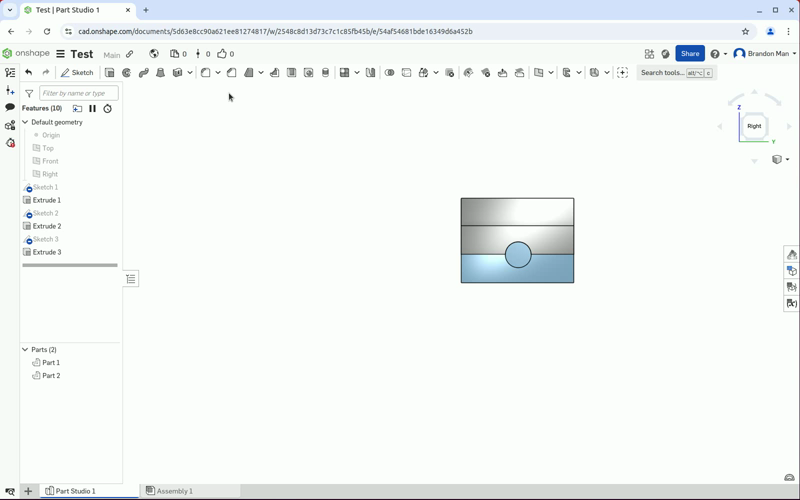
mouse_move(73, 352)
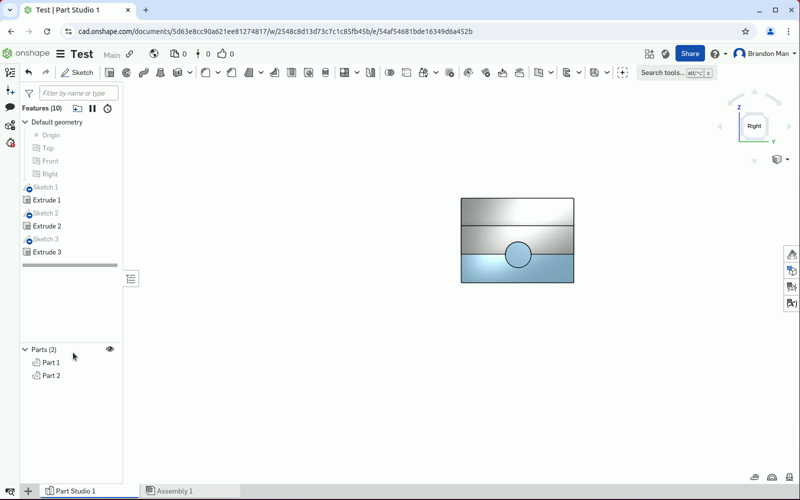
key(y)
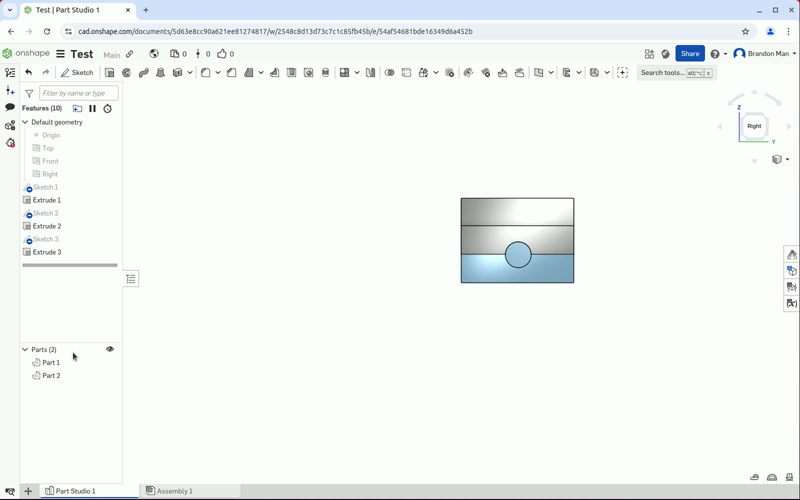
key(shift+p)
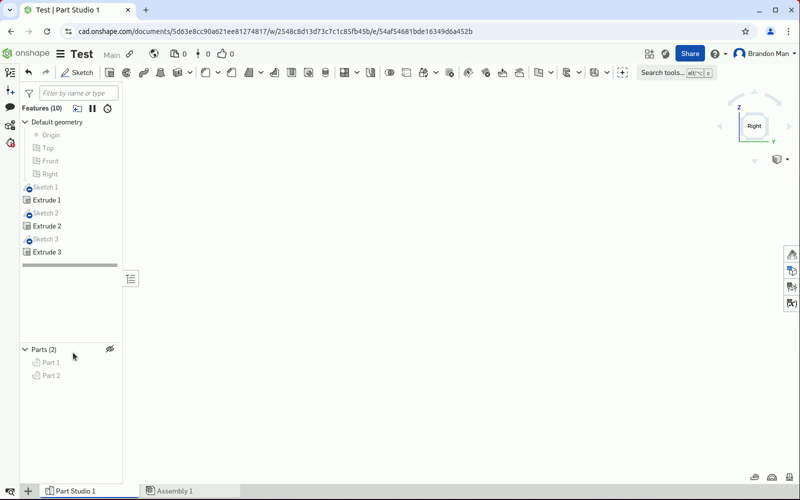
key(space)
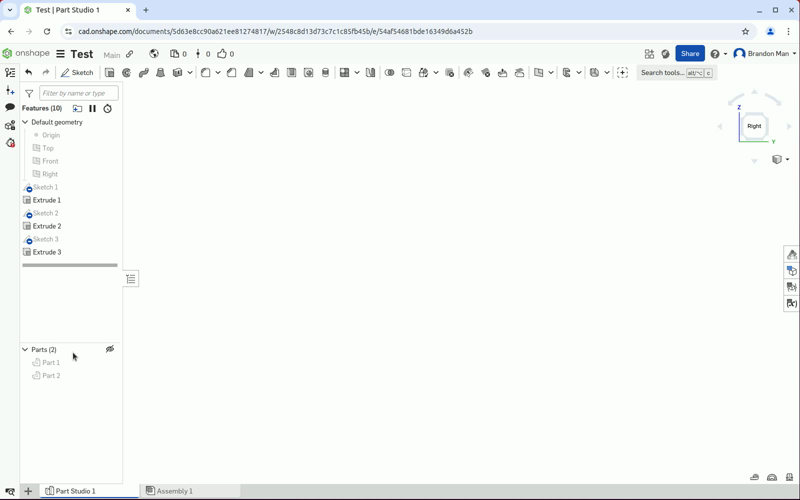
key_down(shift)
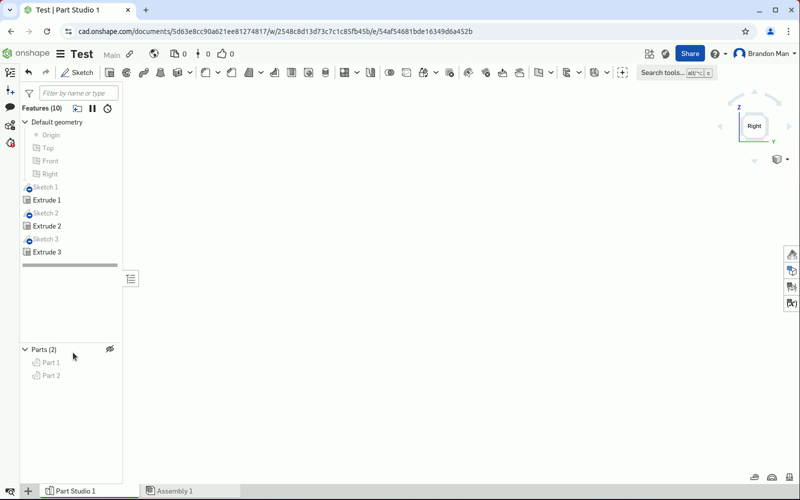
key(right)
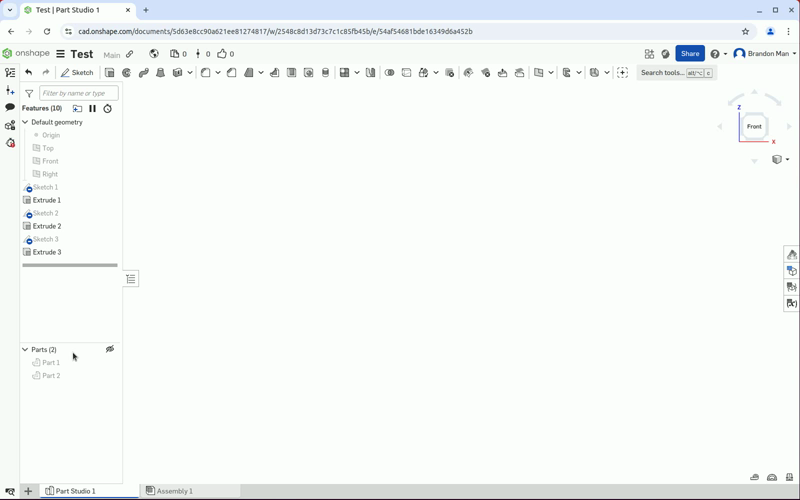
key_up(shift)
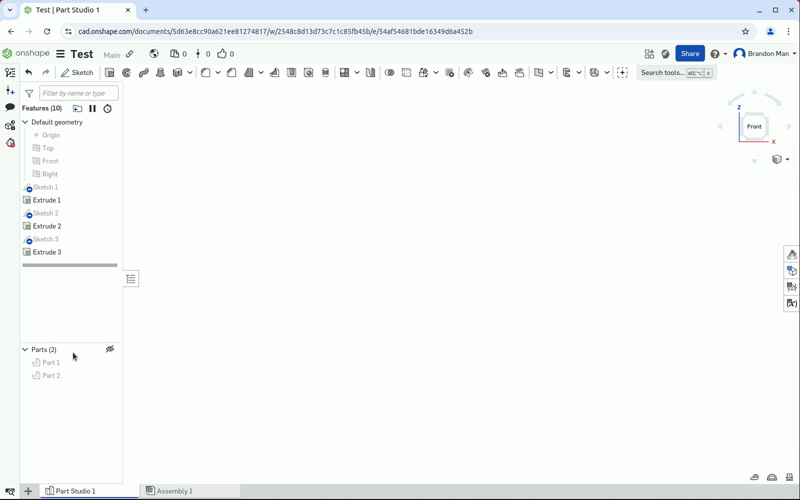
key(space)
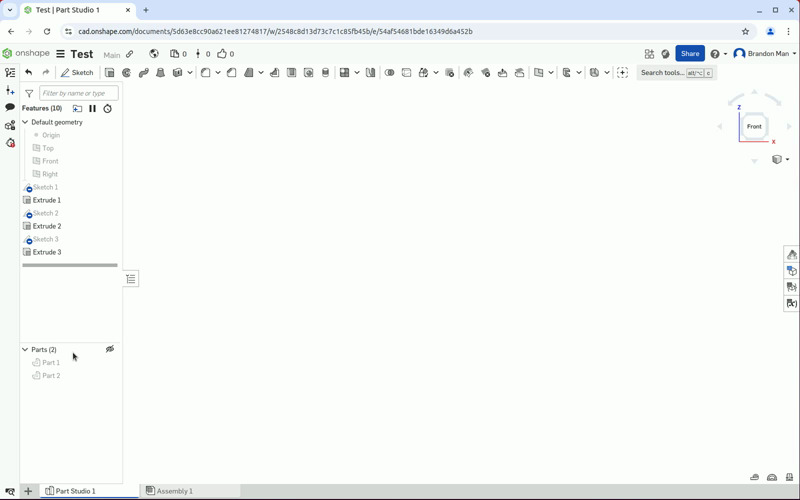
key_down(shift)
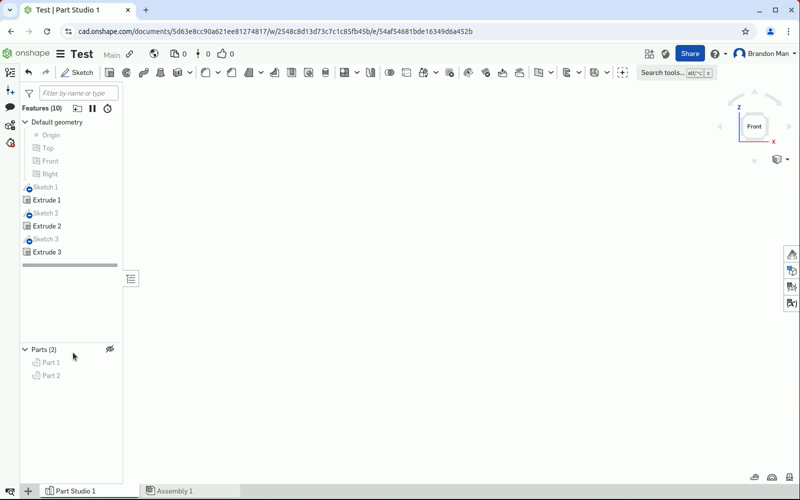
key(down)
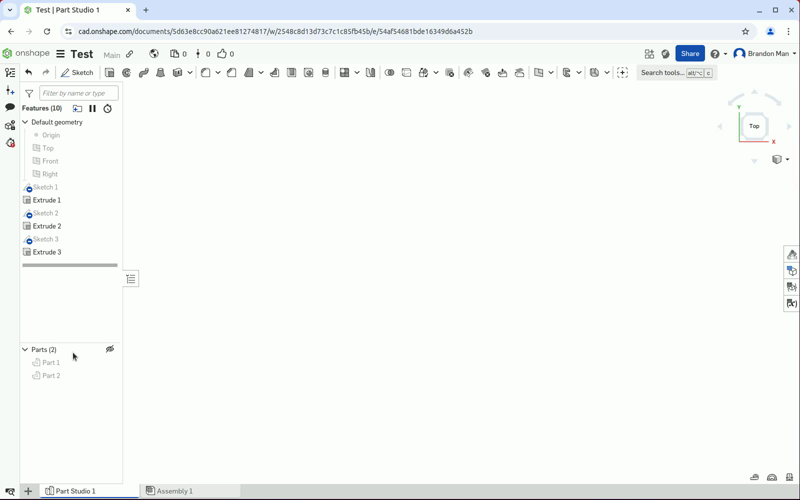
key_up(shift)
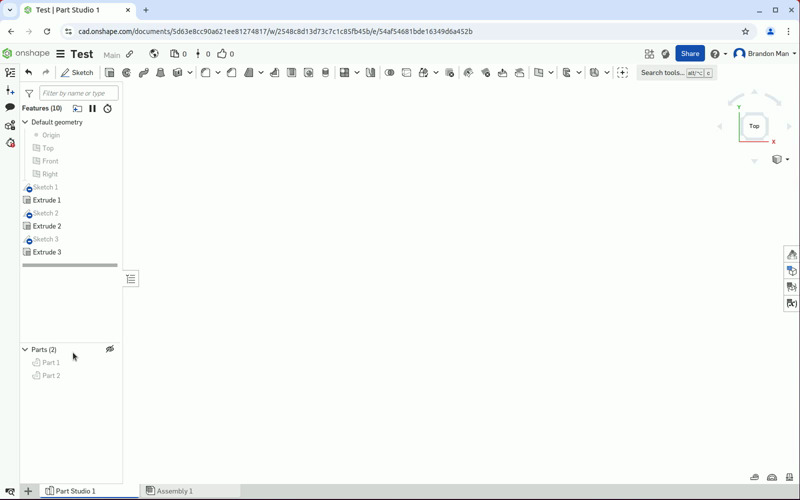
mouse_move(73, 352)
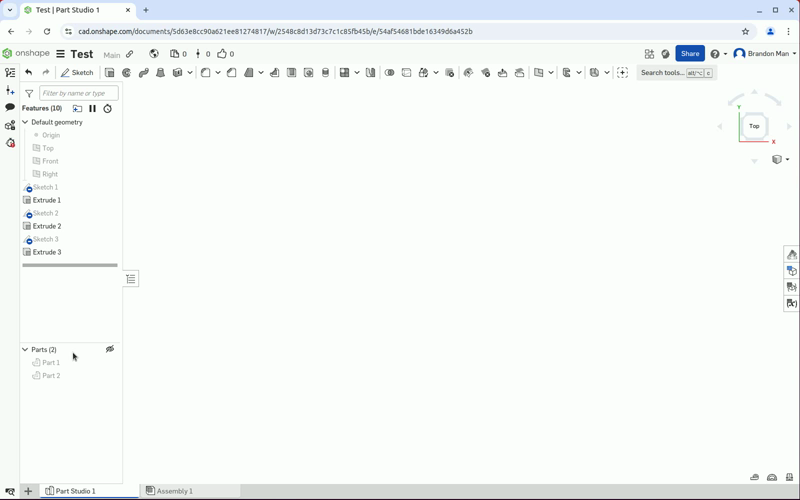
key(shift+y)
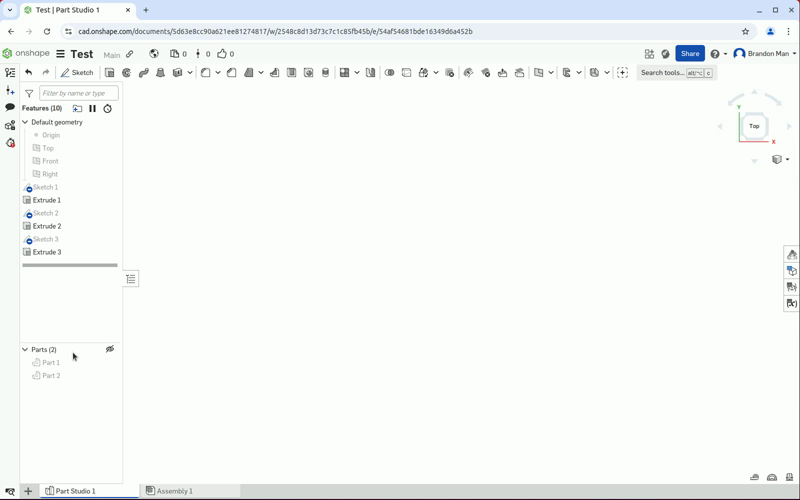
key(shift+s)
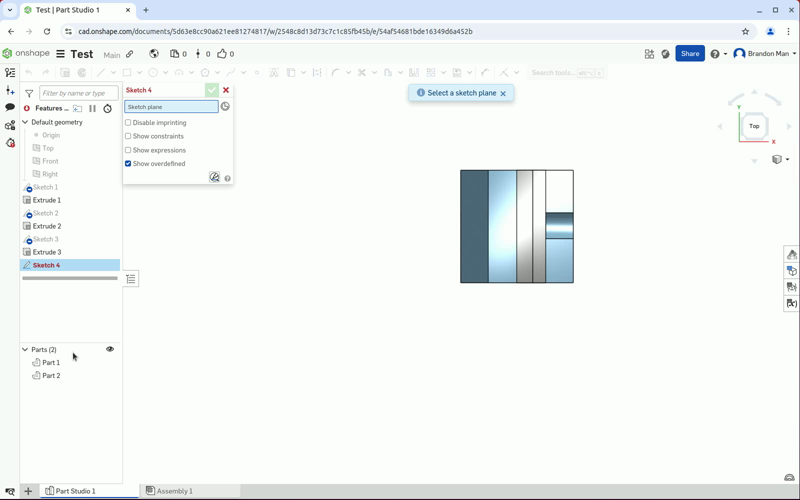
mouse_move(73, 150)
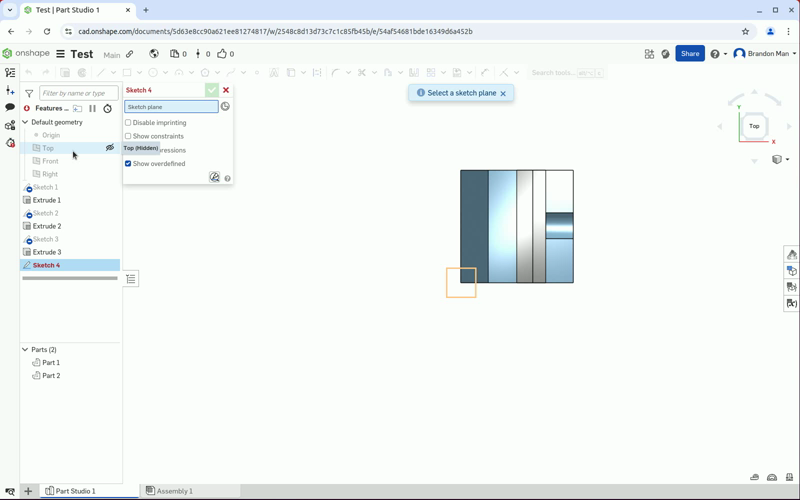
click(73, 150)
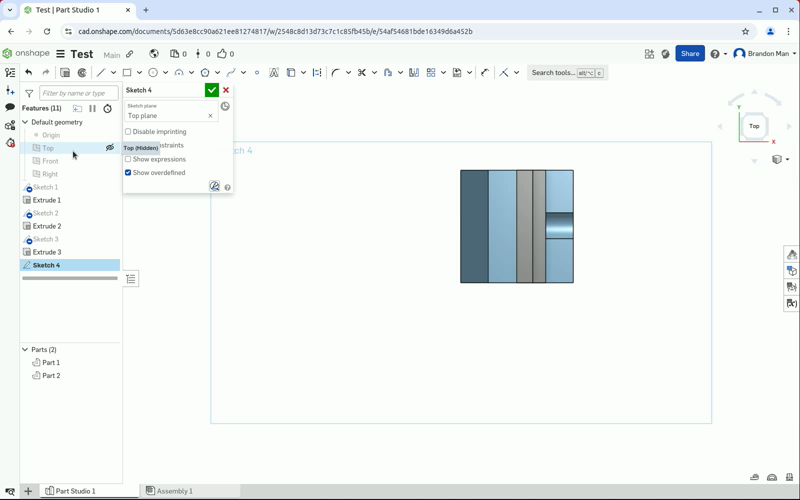
mouse_move(73, 352)
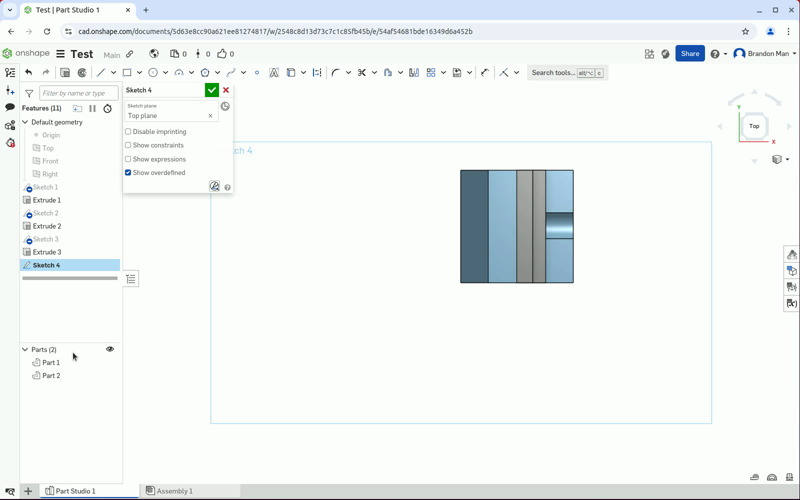
key(y)
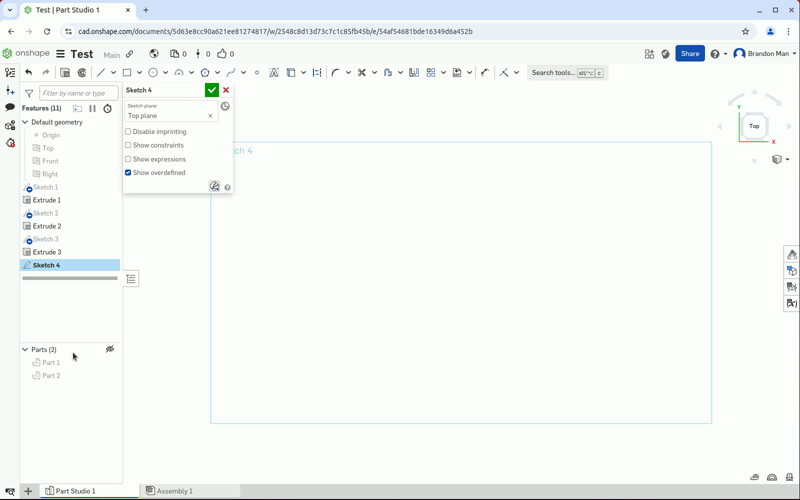
key(a)
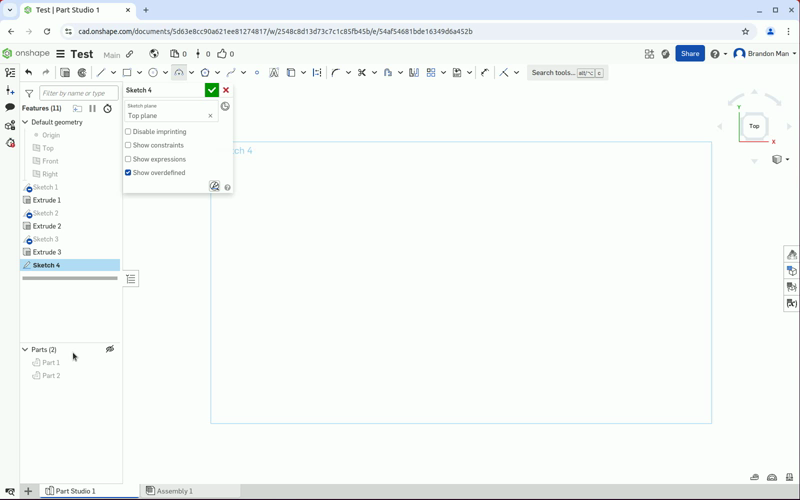
key_down(shift)
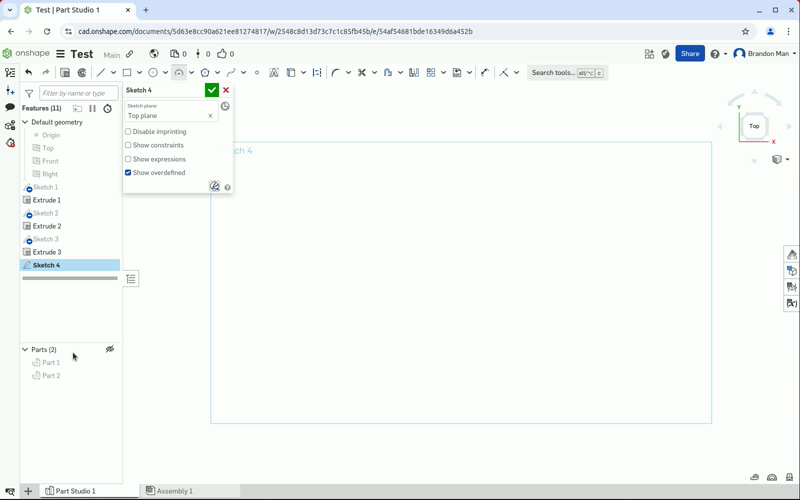
mouse_move(559, 170)
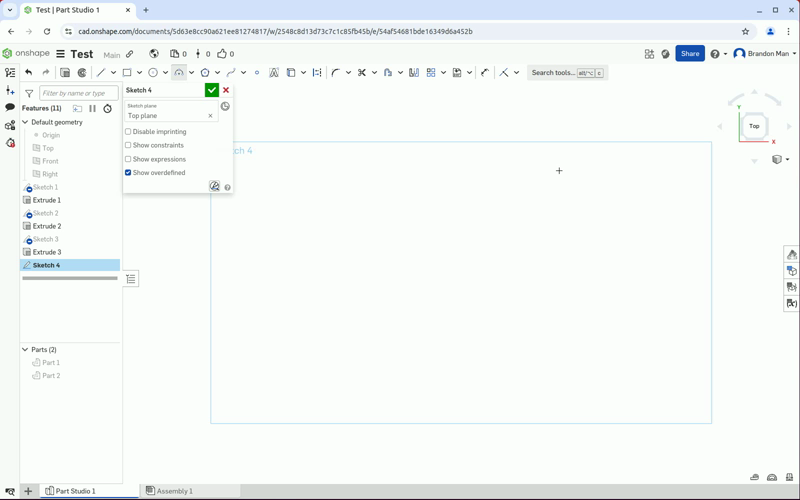
click(559, 170)
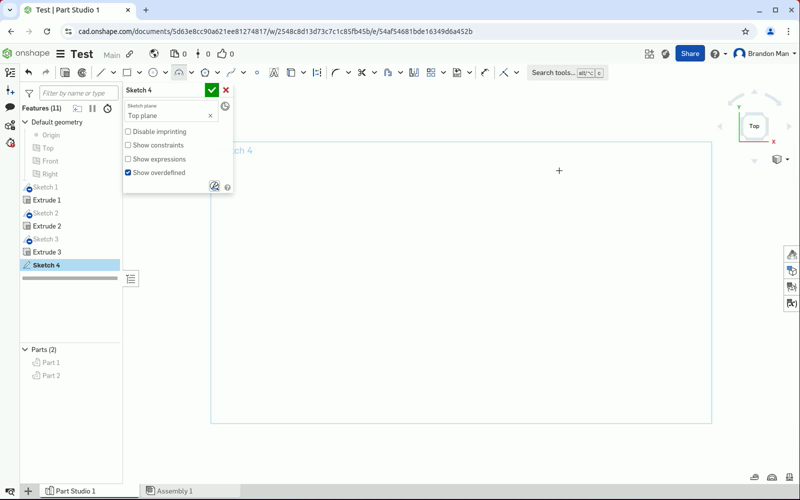
key_up(shift)
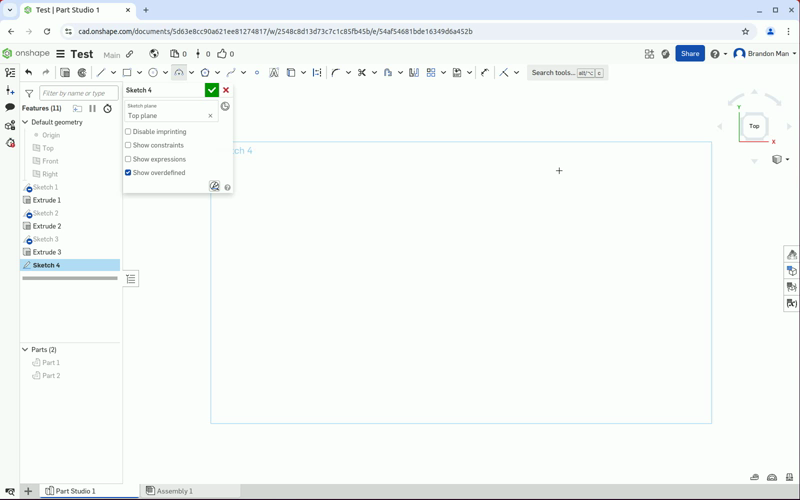
key_down(shift)
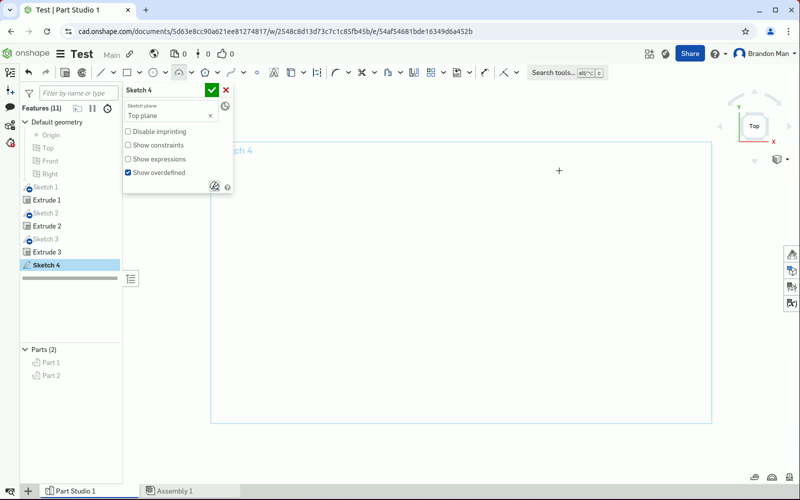
mouse_move(574, 185)
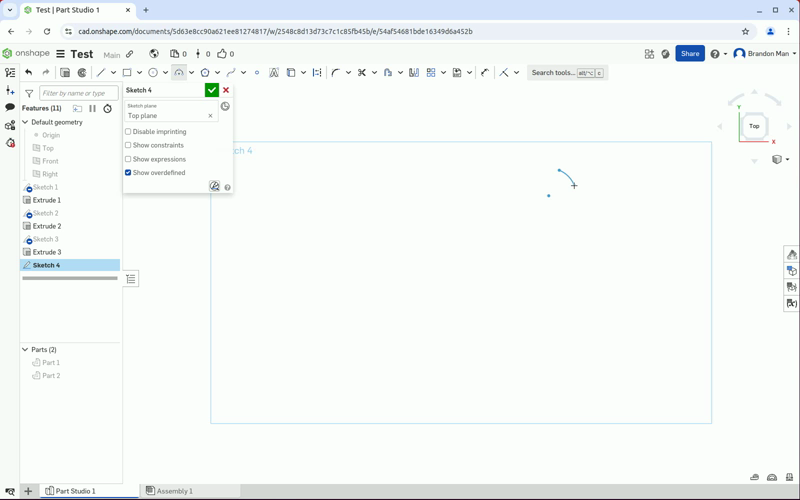
click(574, 185)
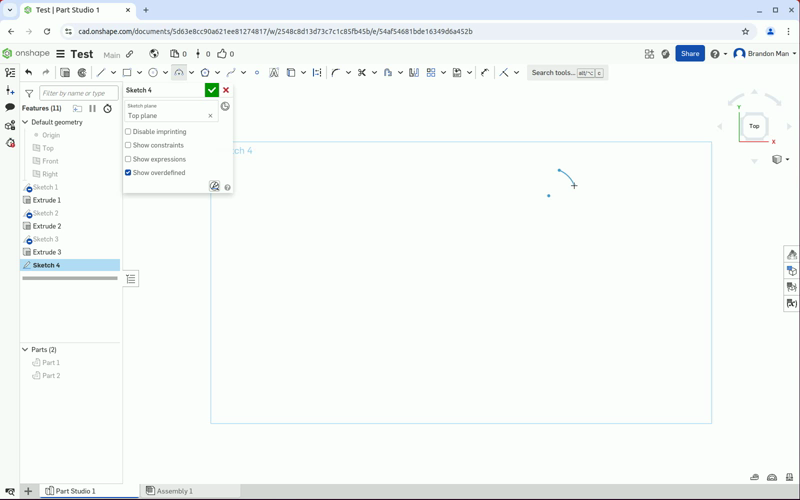
mouse_move(570, 174)
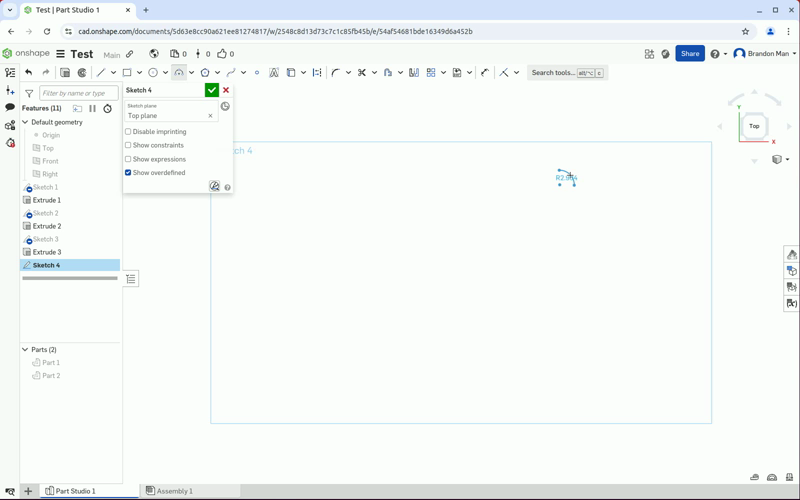
click(570, 174)
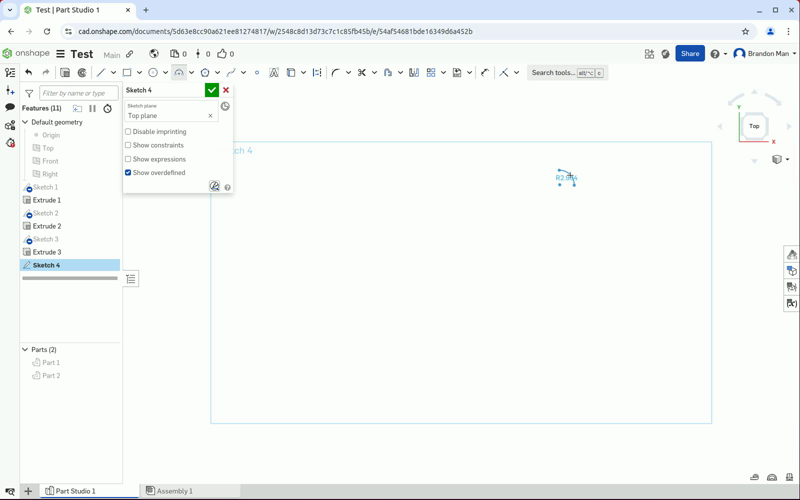
key_up(shift)
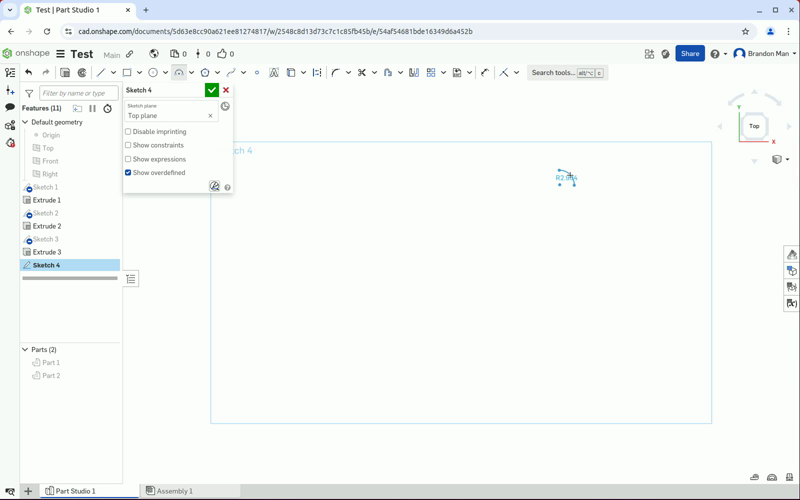
key(esc)
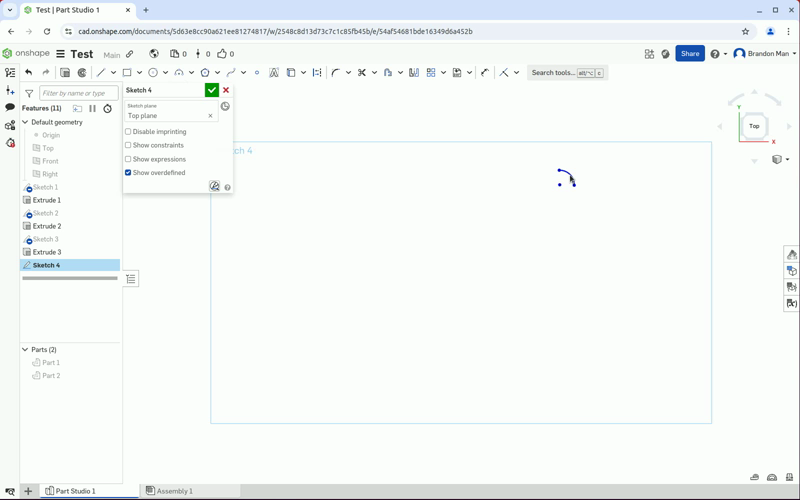
key(l)
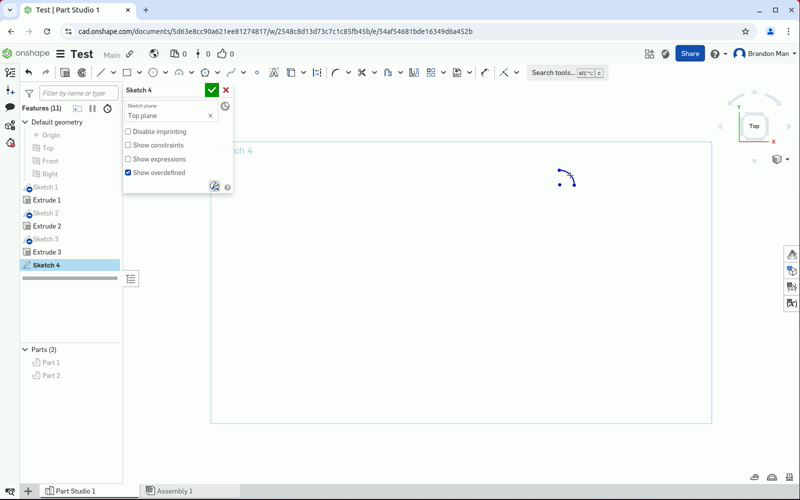
mouse_move(574, 185)
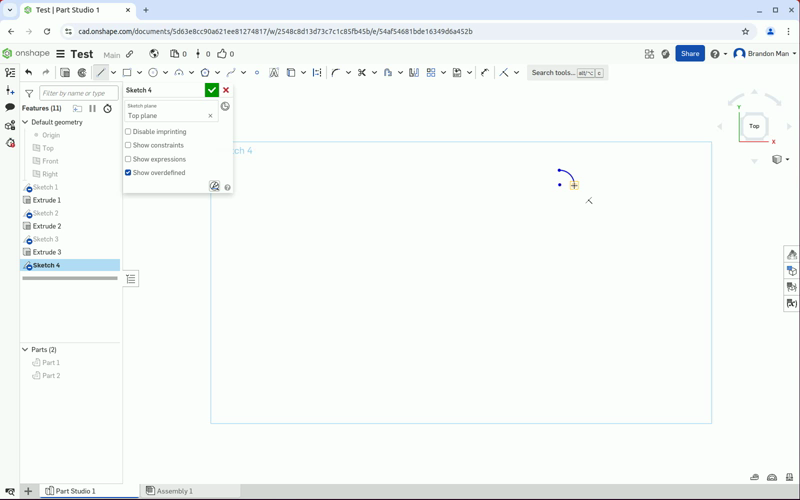
click(574, 185)
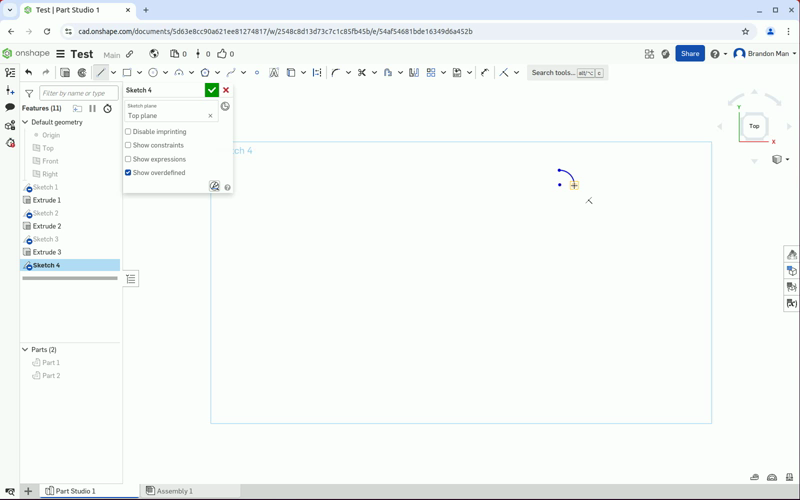
key_down(shift)
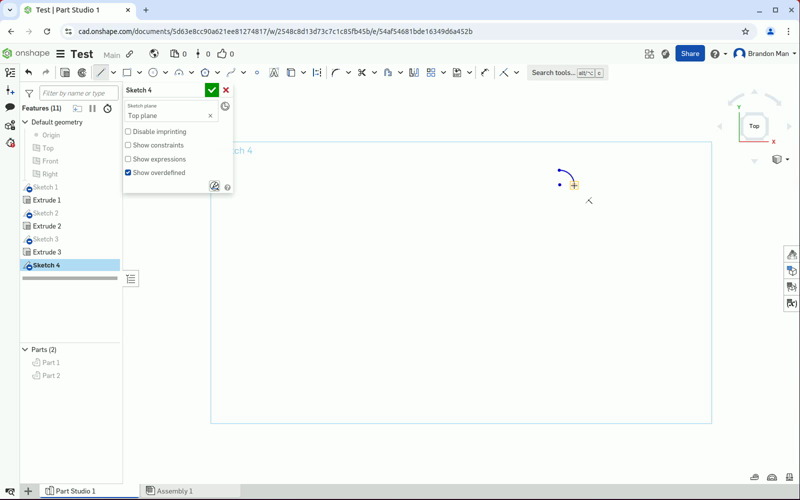
mouse_move(589, 185)
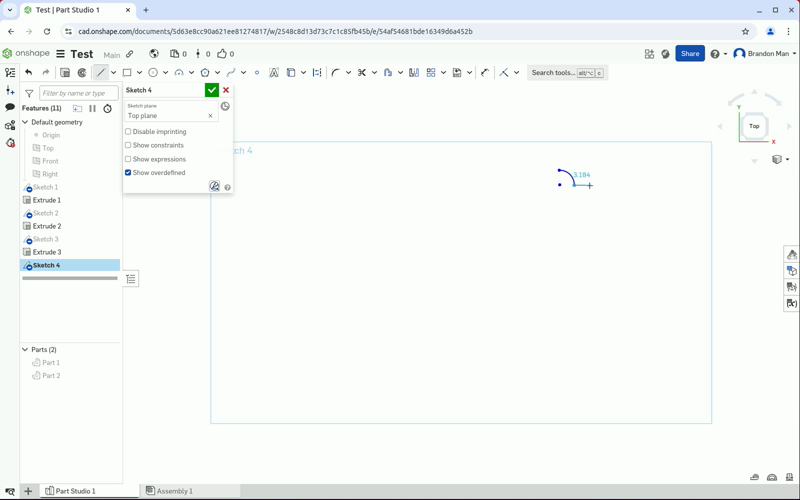
mouse_move(574, 170)
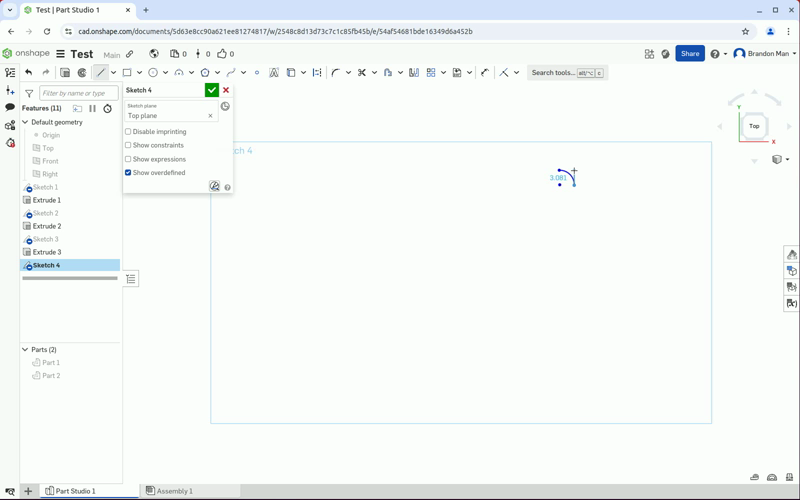
click(574, 170)
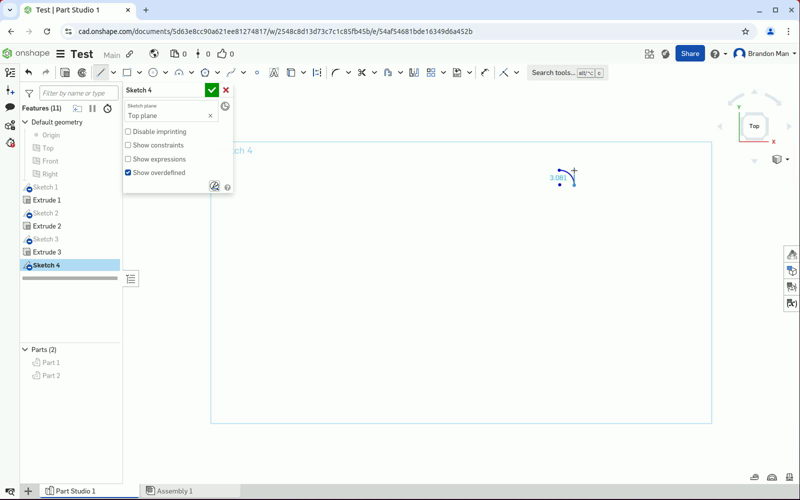
key_up(shift)
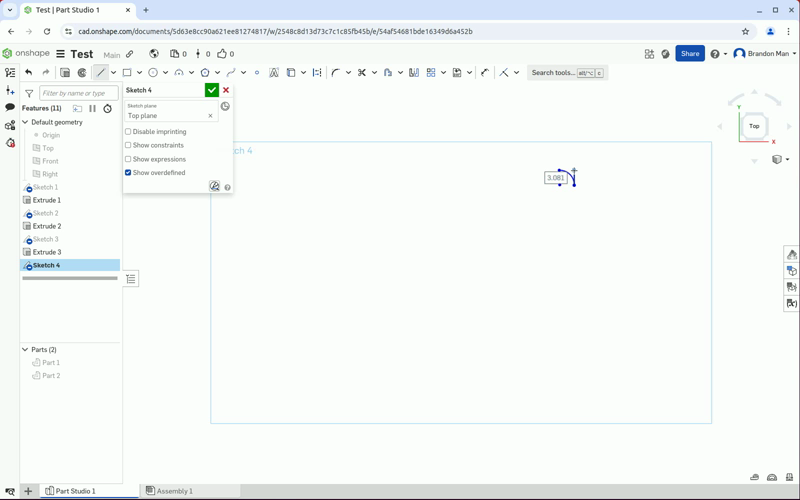
mouse_move(589, 170)
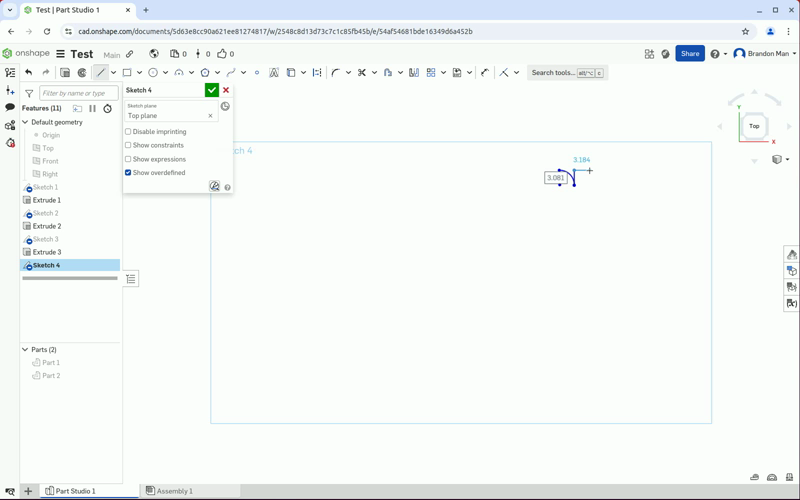
key_down(shift)
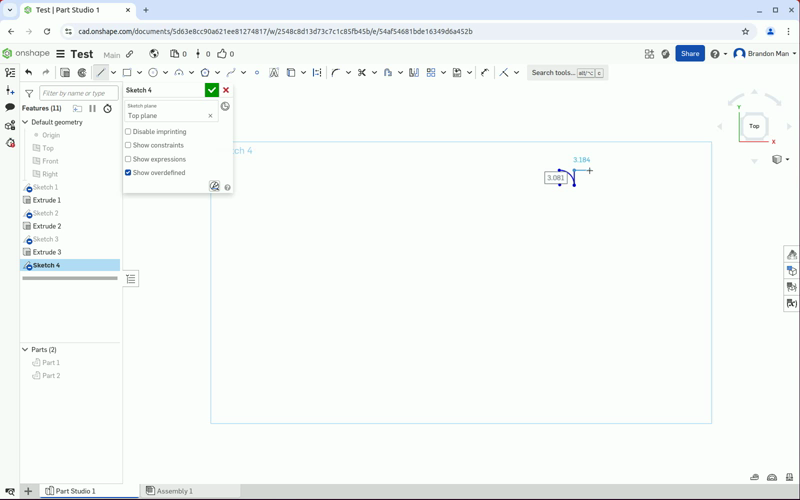
mouse_move(559, 170)
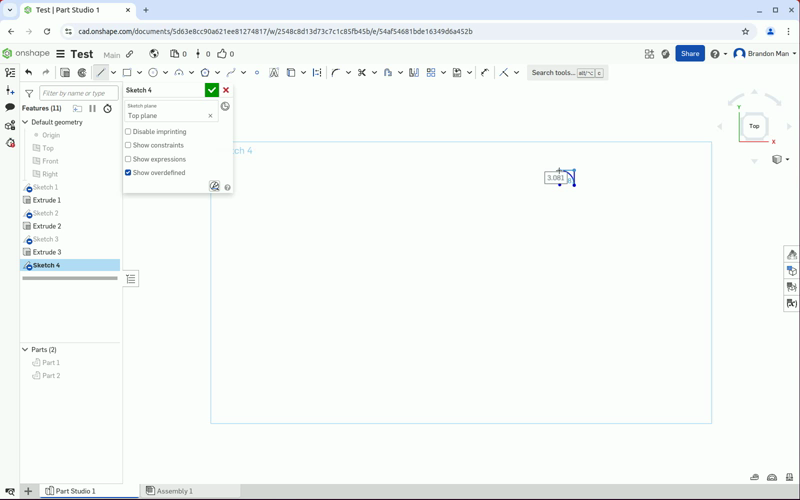
key_up(shift)
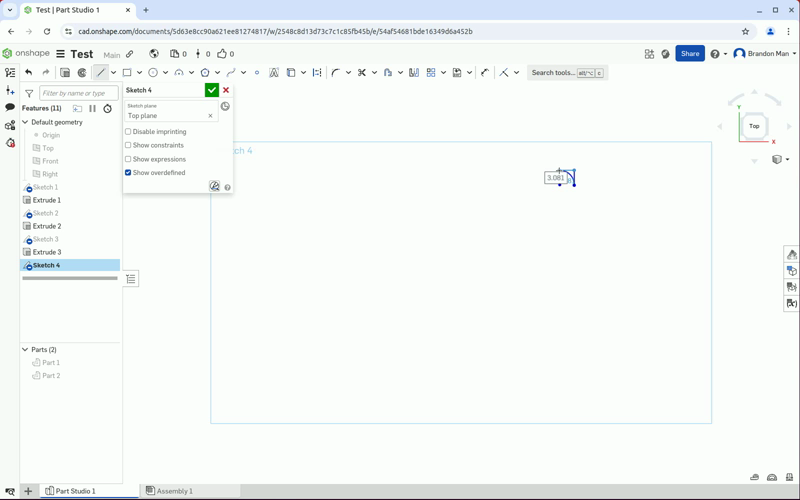
click(559, 170)
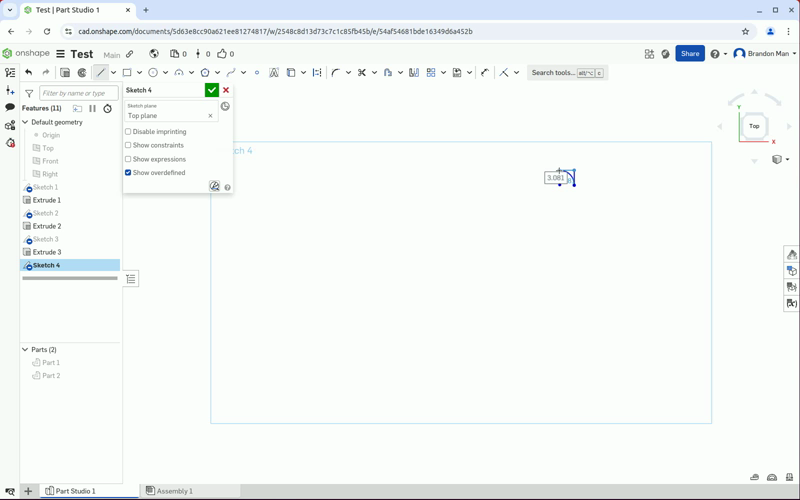
key(esc)
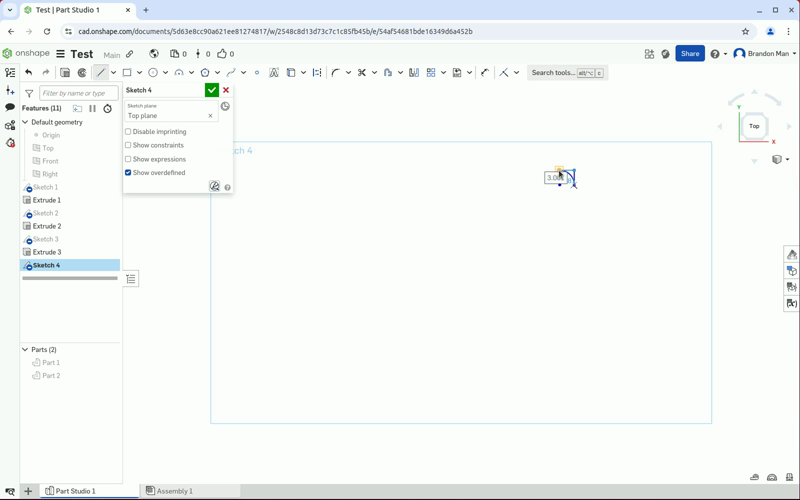
mouse_move(573, 175)
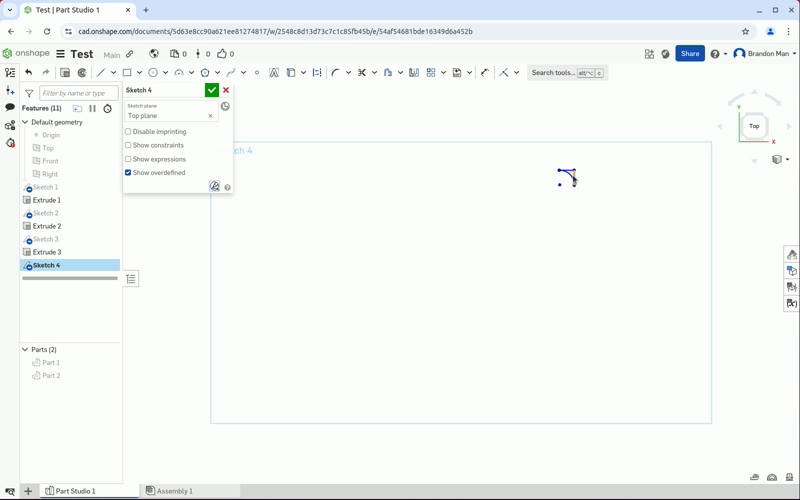
scroll(6)
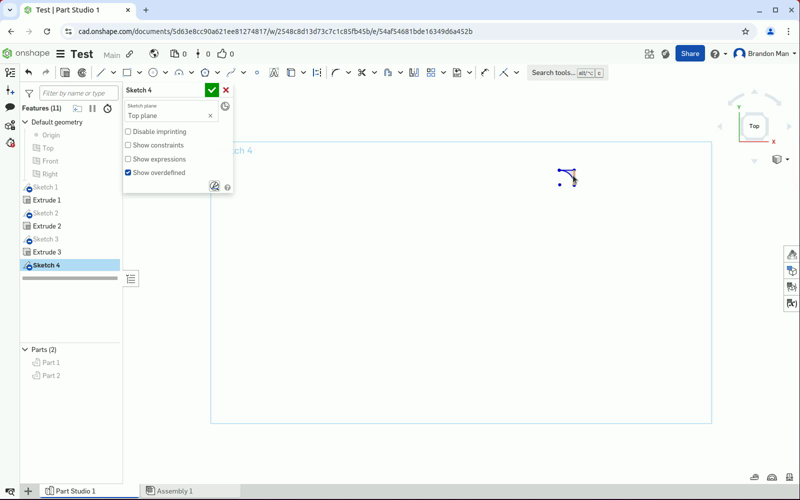
scroll(6)
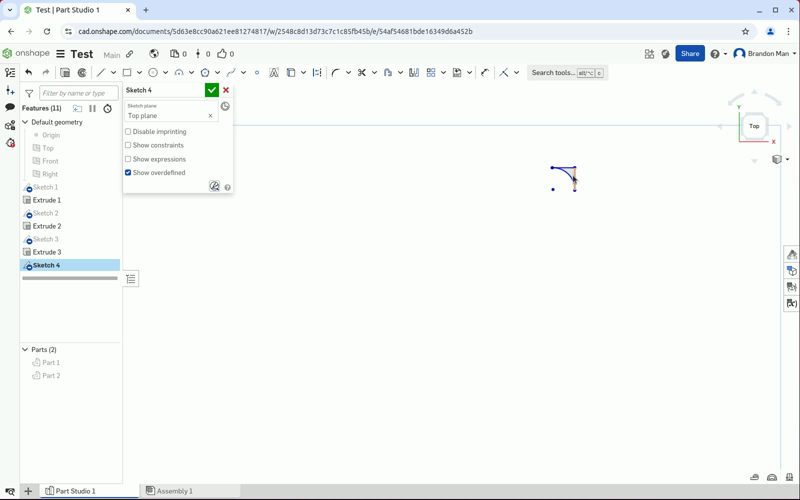
scroll(6)
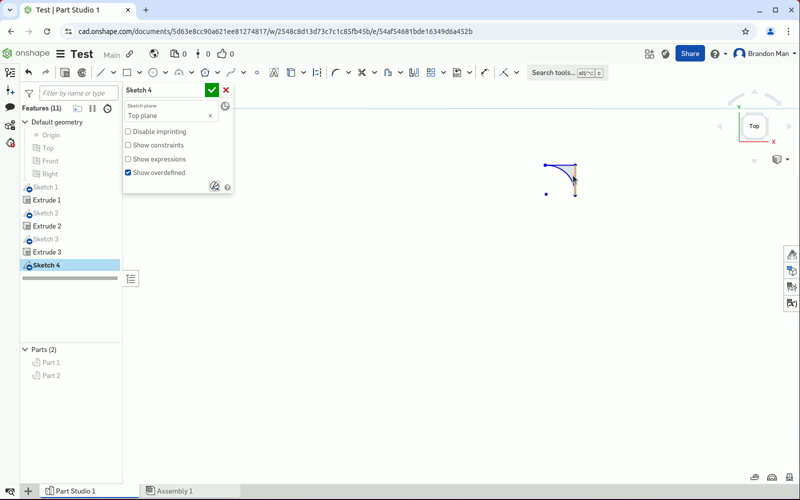
scroll(6)
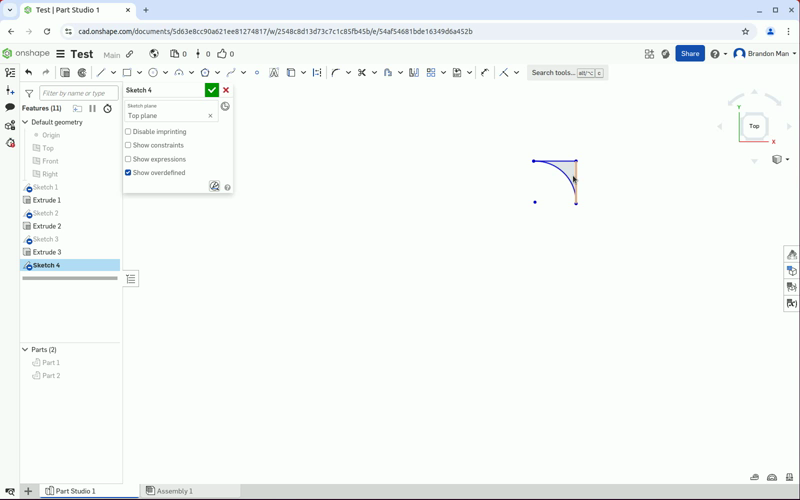
scroll(6)
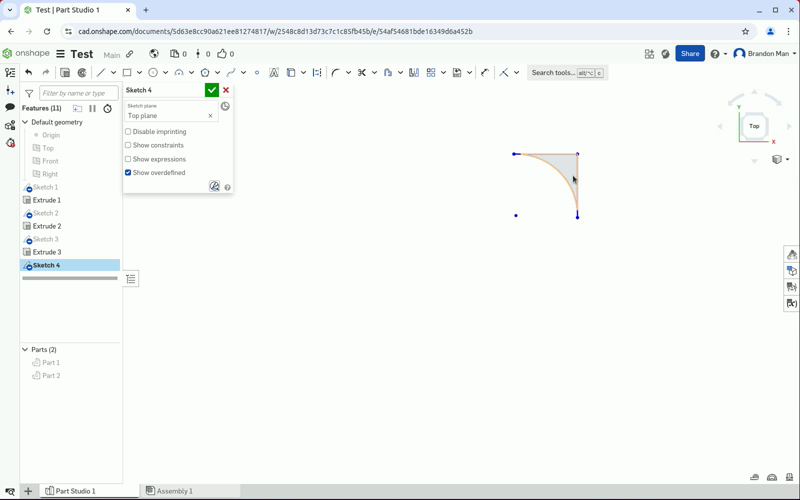
scroll(6)
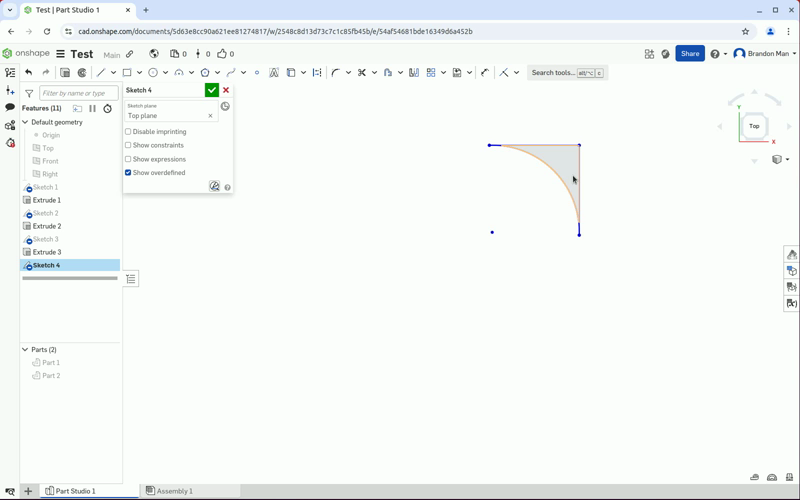
scroll(6)
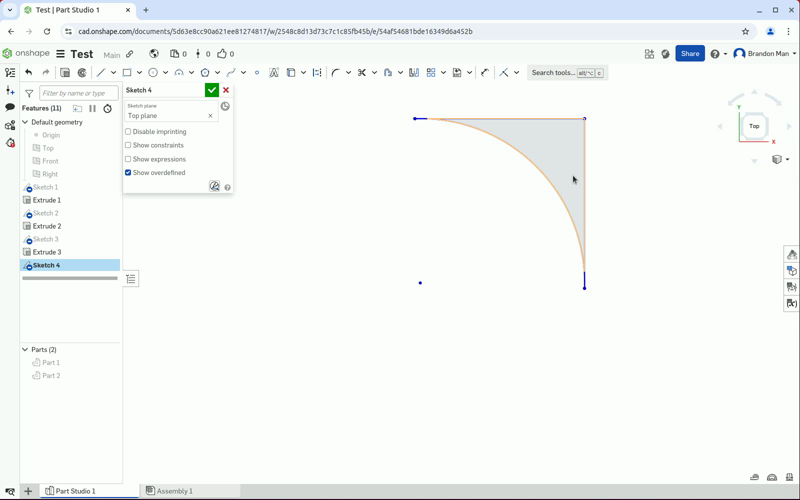
click(573, 175)
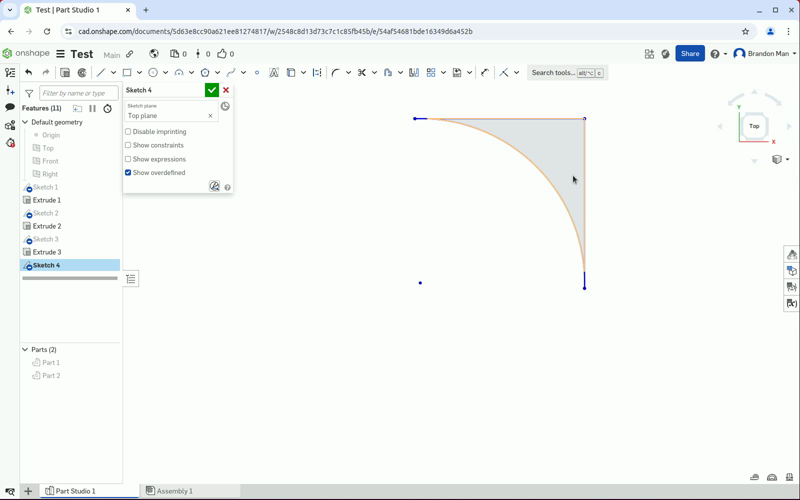
scroll(-6)
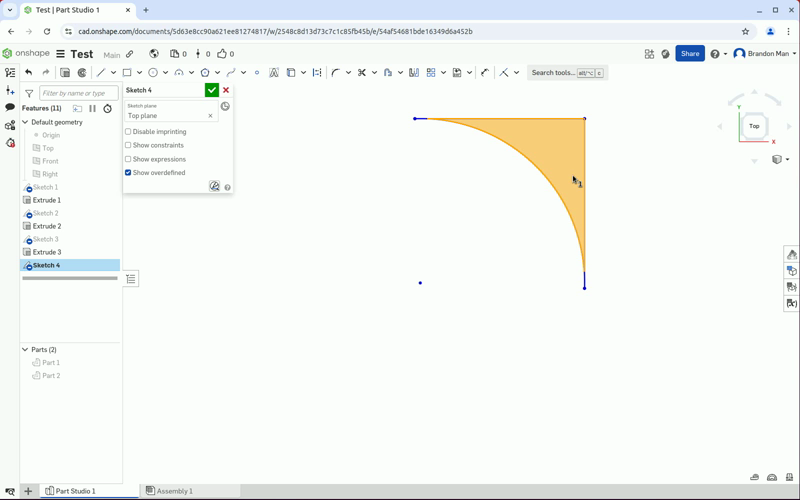
scroll(-6)
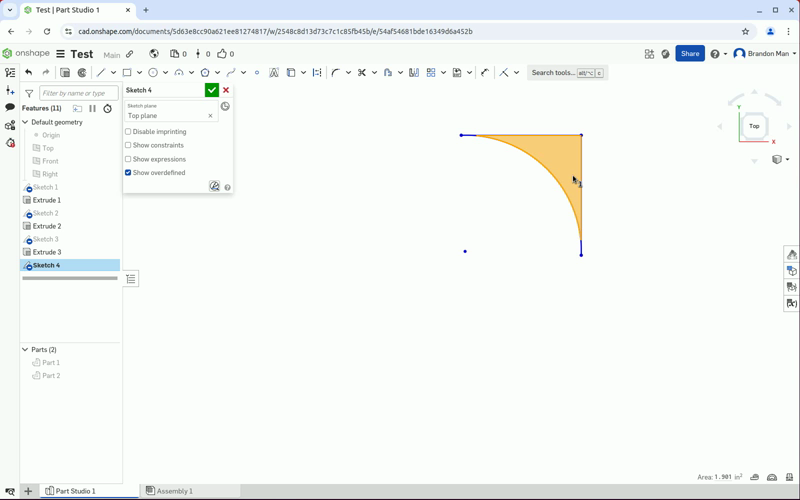
scroll(-6)
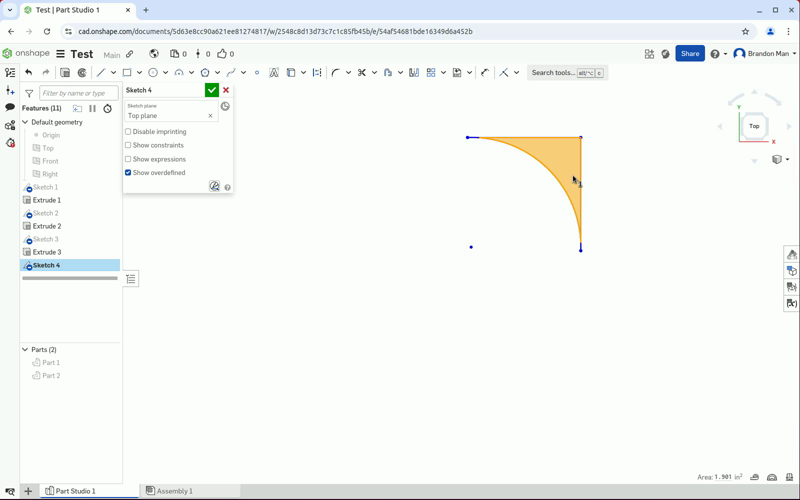
scroll(-6)
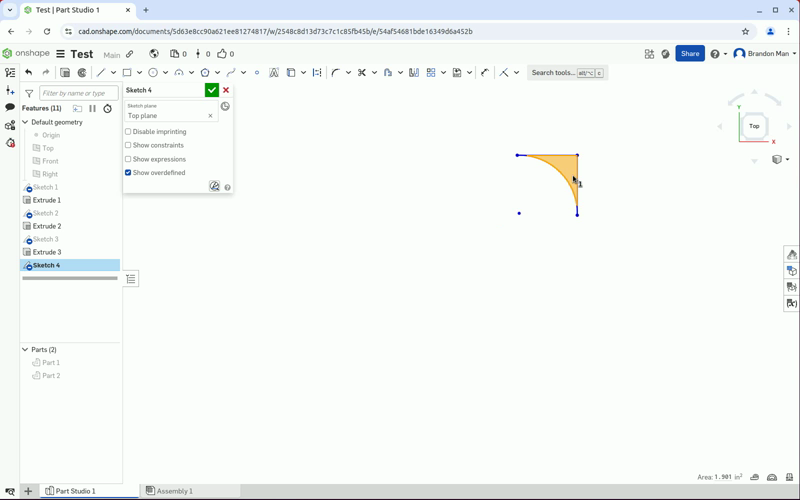
scroll(-6)
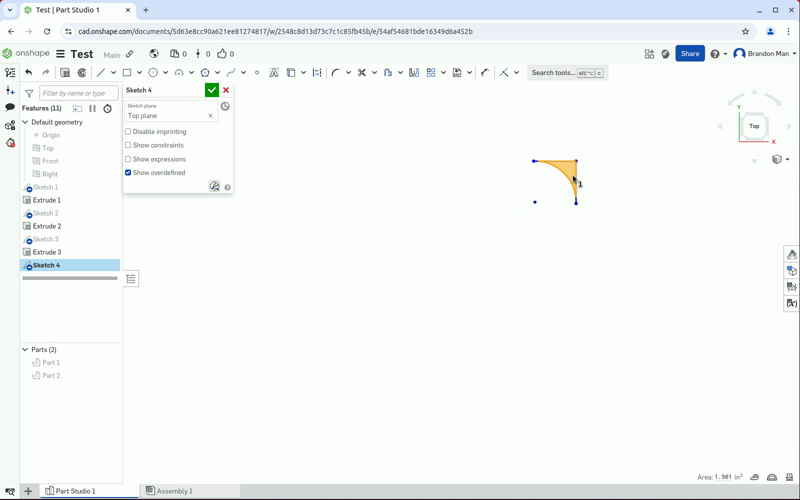
scroll(-6)
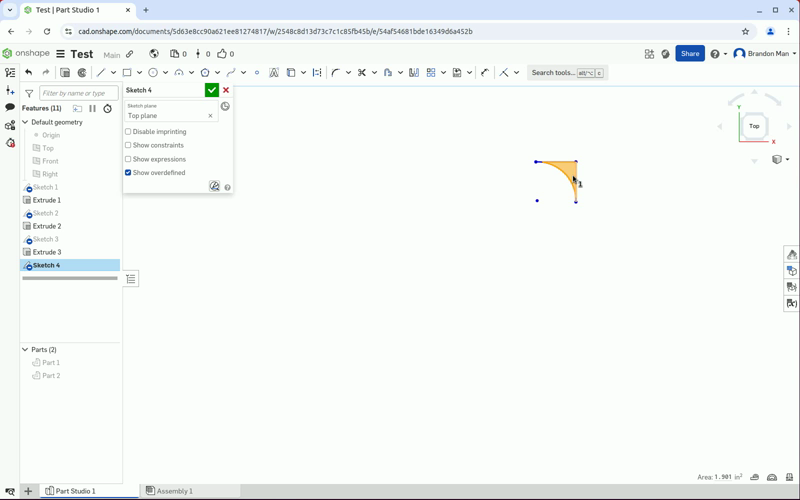
scroll(-6)
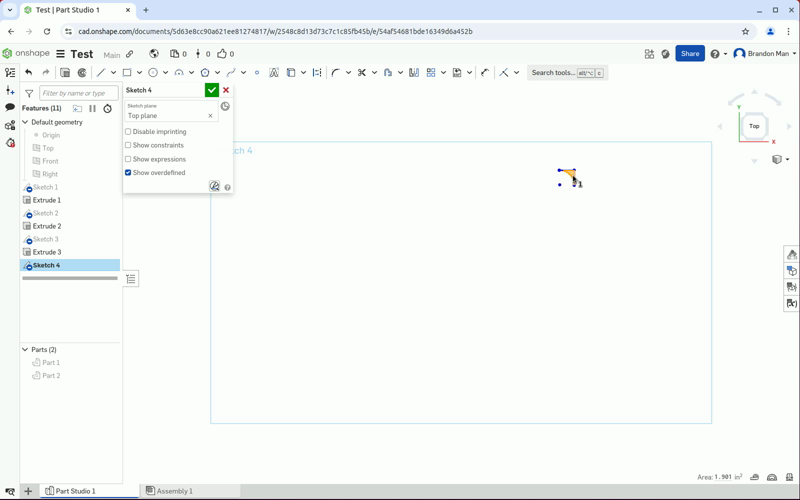
mouse_move(73, 352)
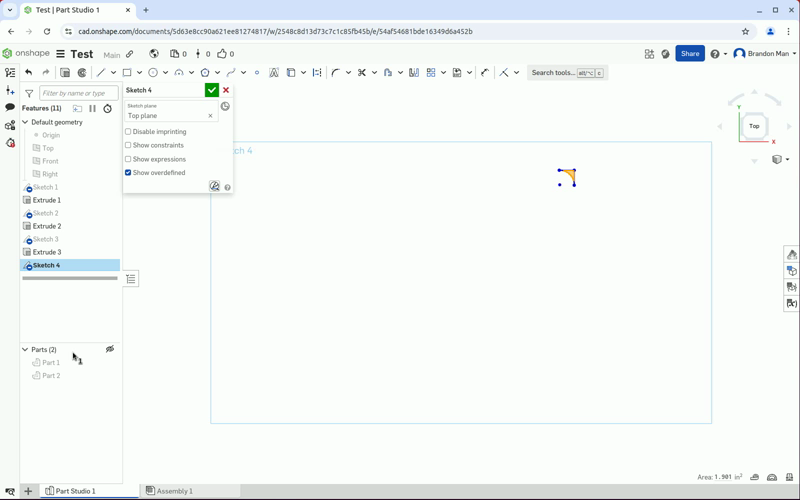
key(shift+y)
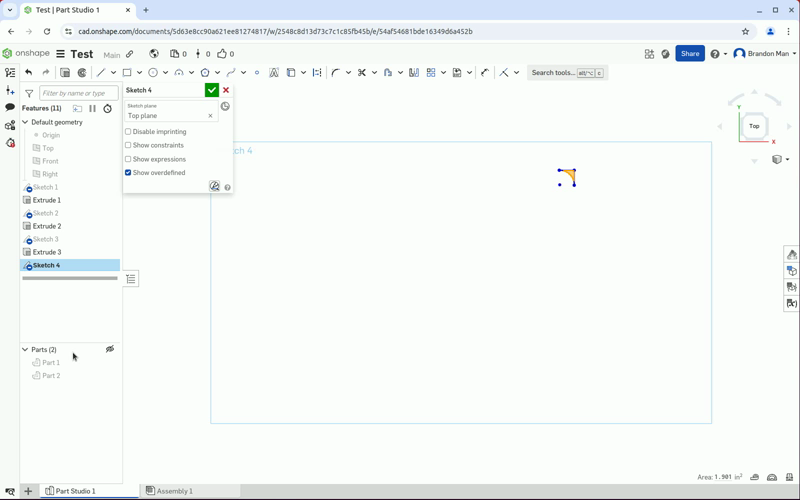
key(shift+e)
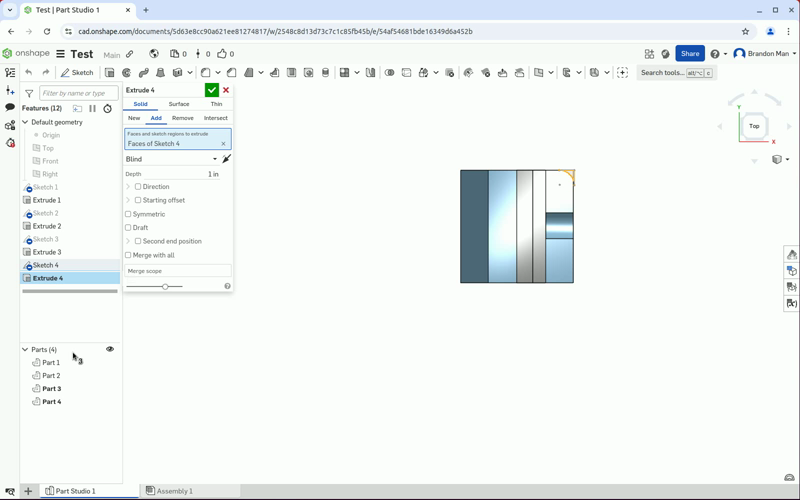
mouse_move(143, 106)
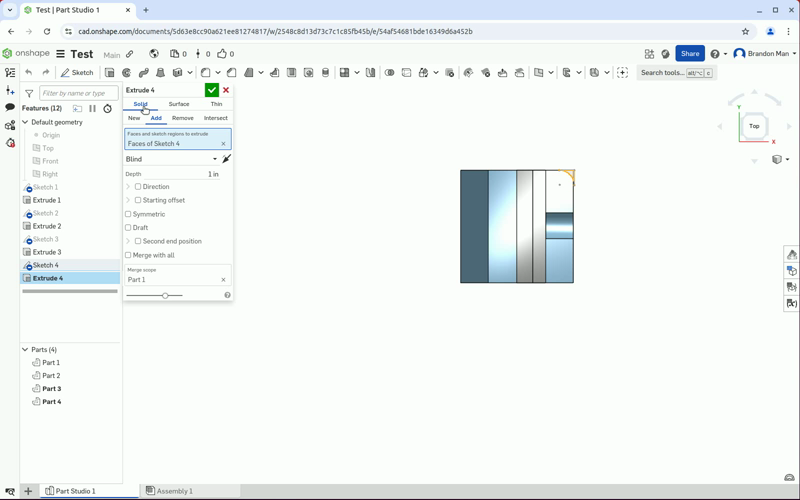
click(143, 106)
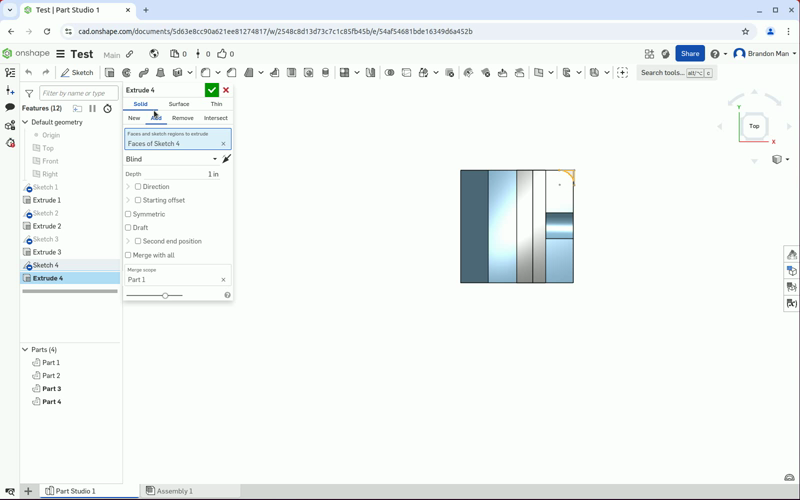
mouse_move(186, 120)
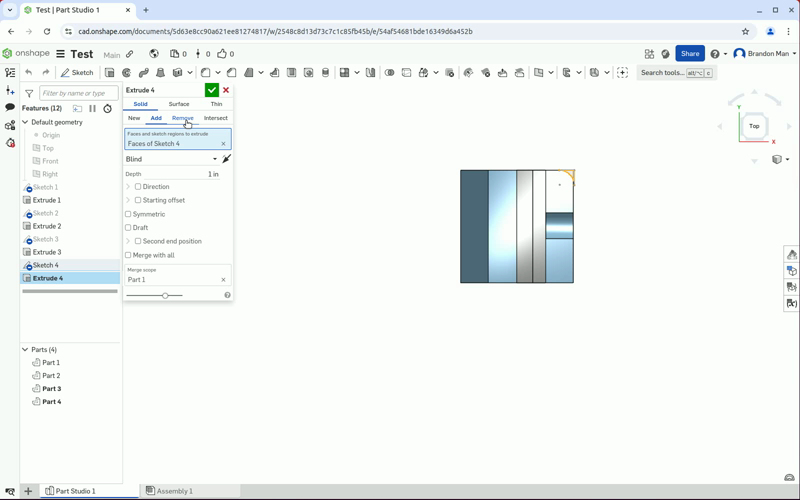
click(186, 120)
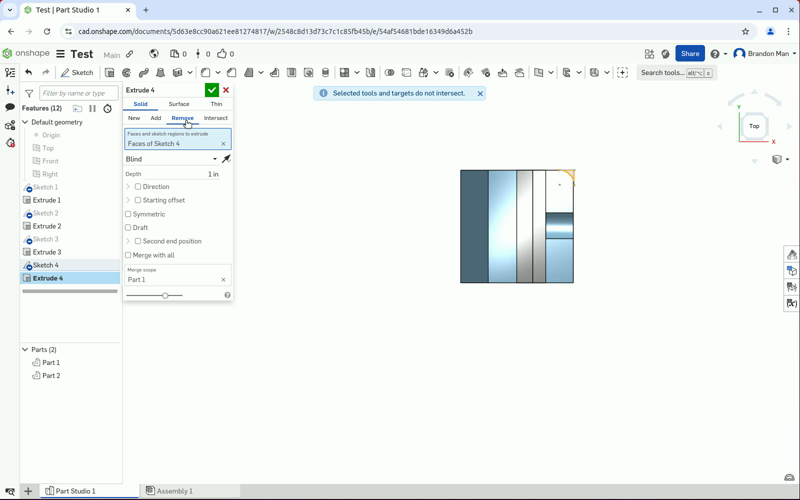
key(tab, 4)
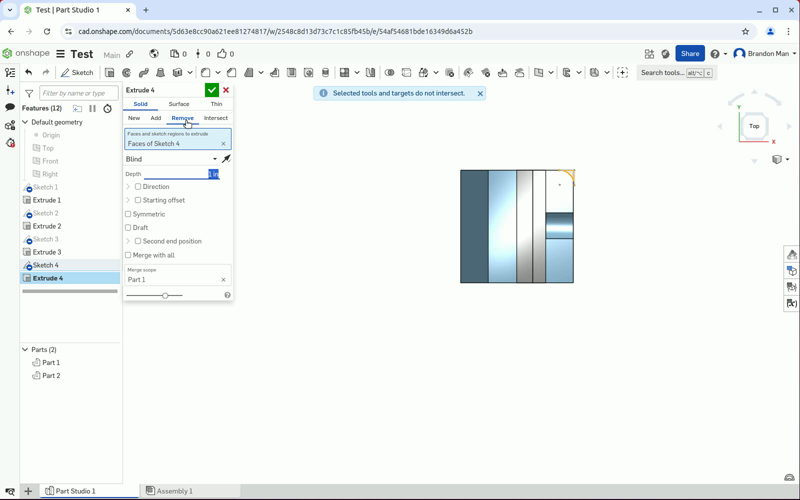
text(-11.554)
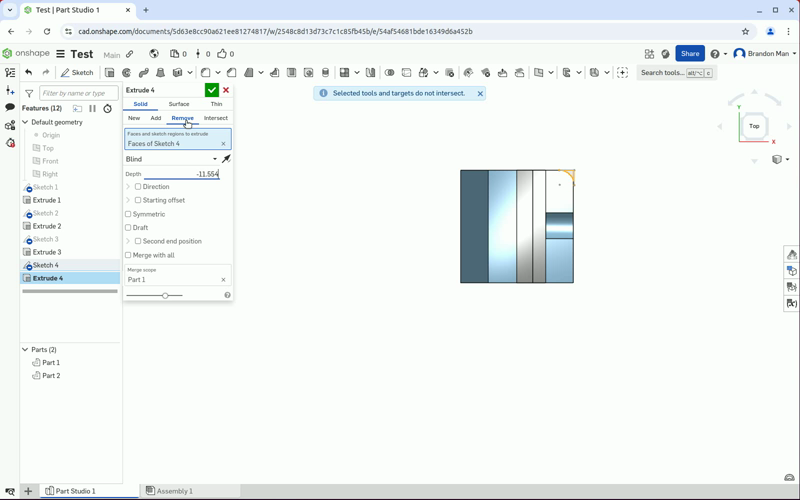
key(tab, 6)
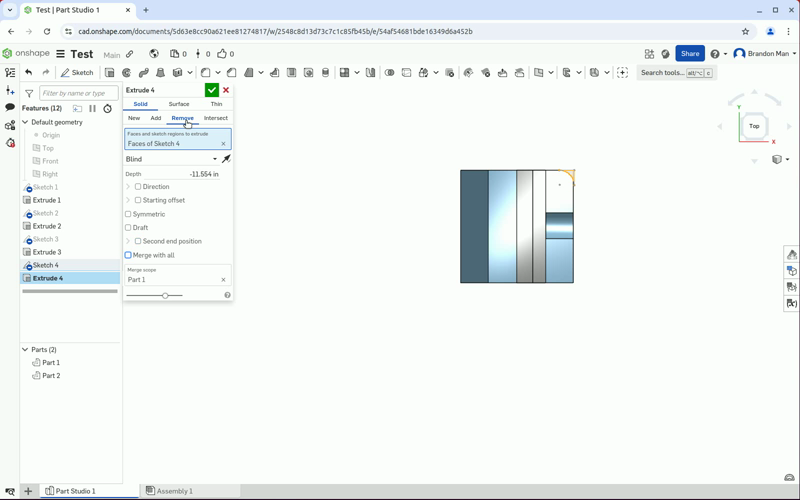
key(space)
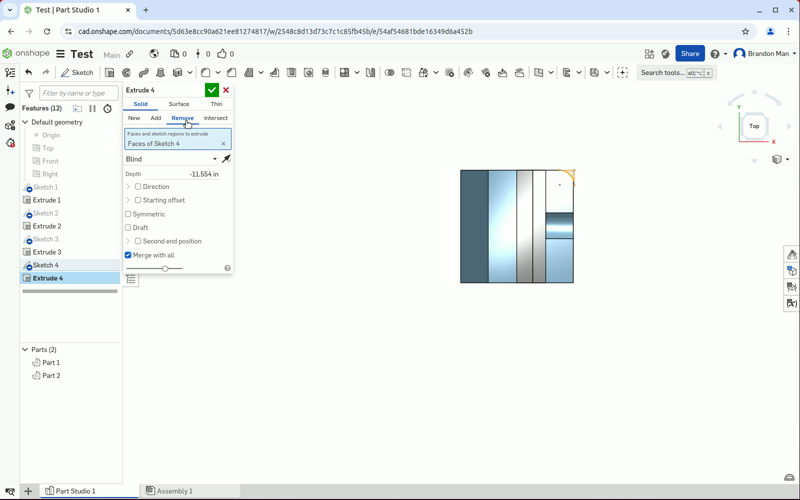
key(enter)
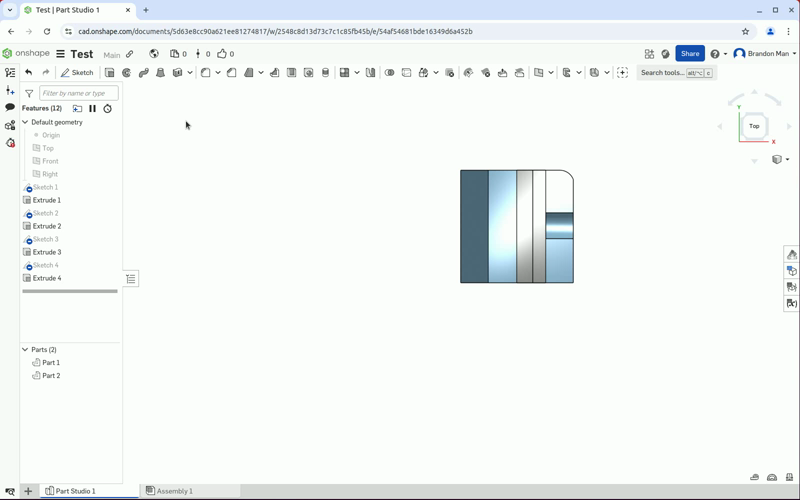
key(shift+h)
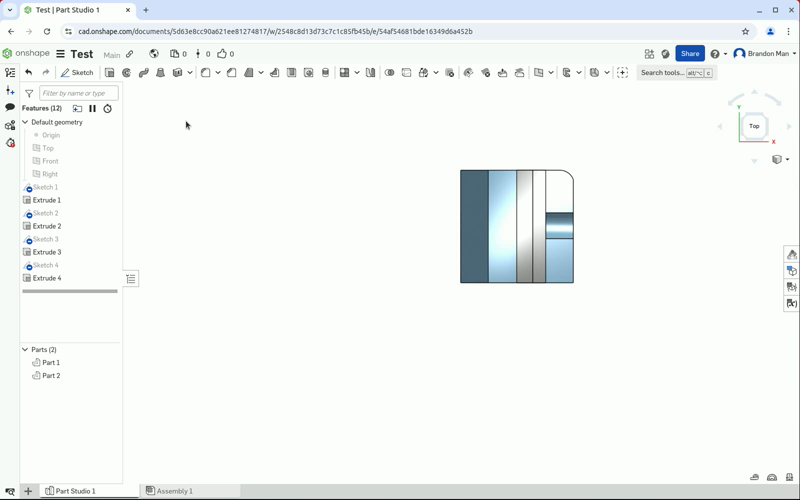
key(shift+h)
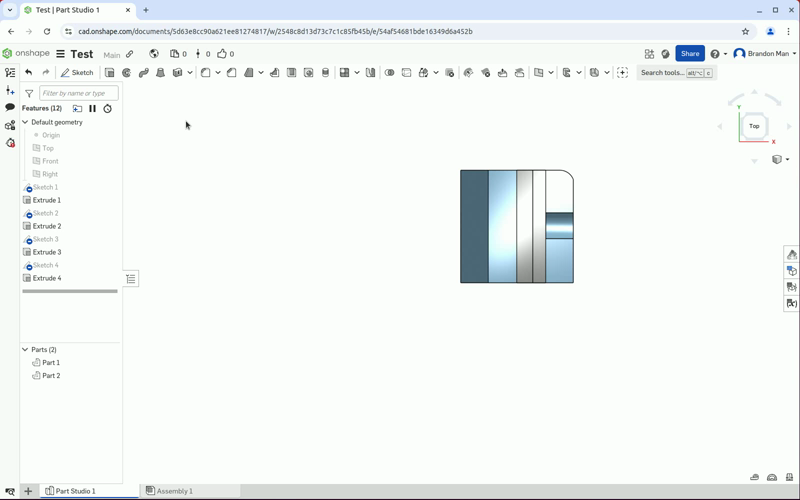
mouse_move(73, 189)
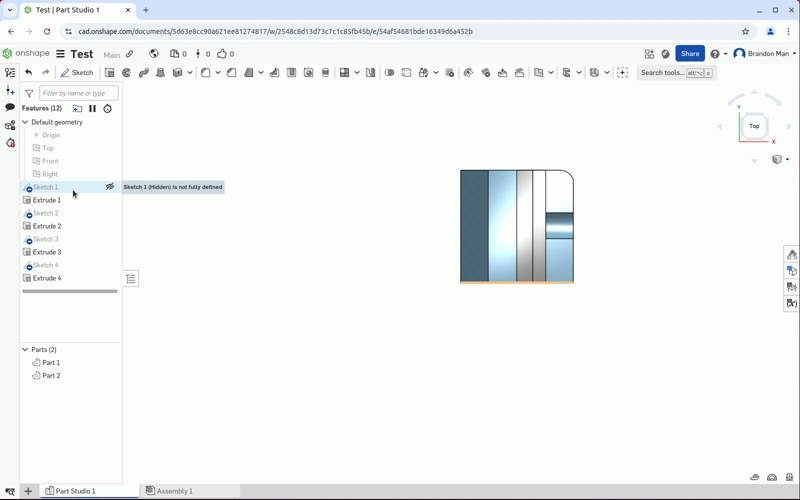
click(73, 189)
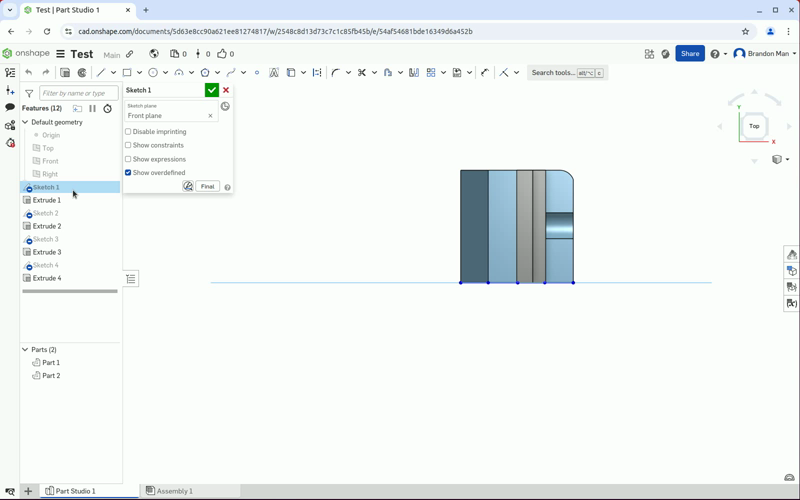
mouse_move(229, 92)
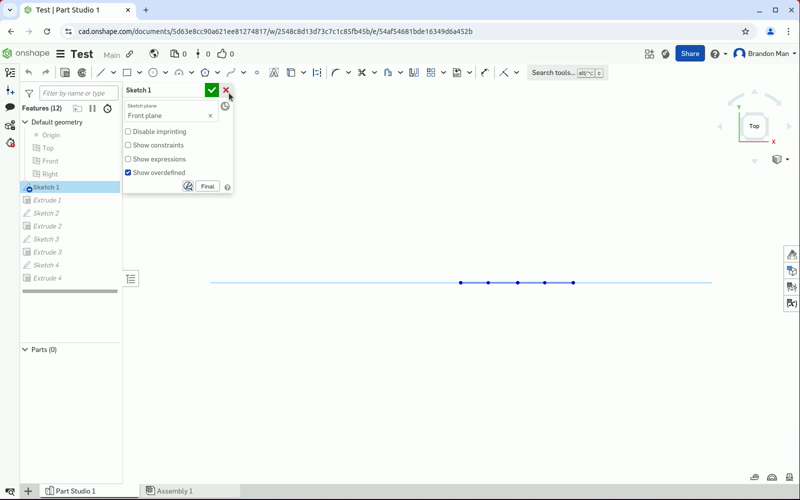
click(229, 92)
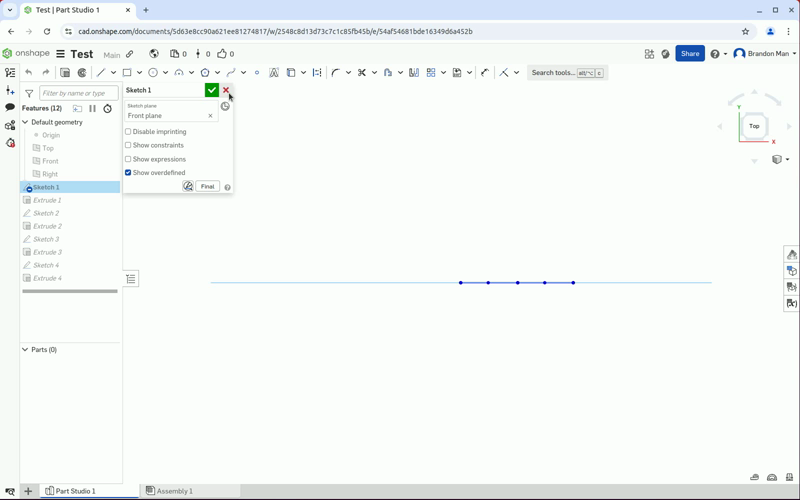
key(shift+s)
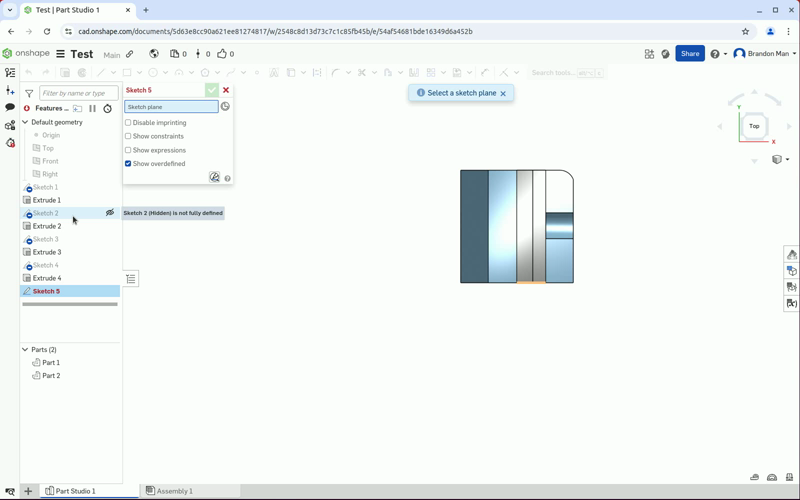
scroll(3)
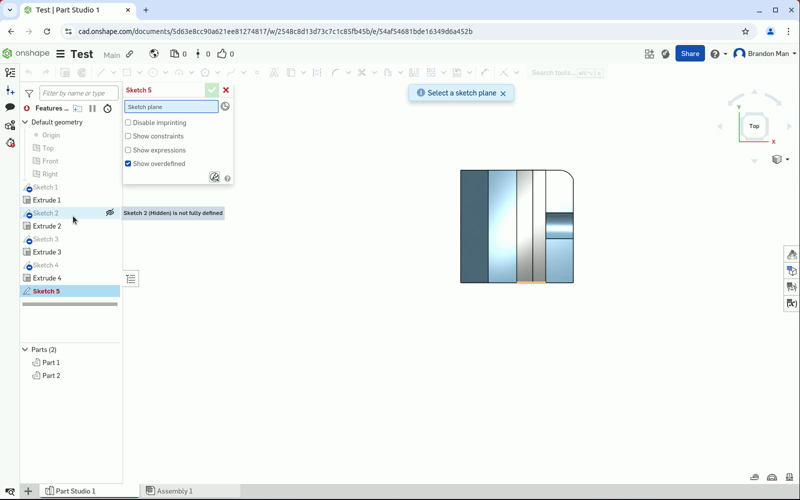
mouse_move(73, 150)
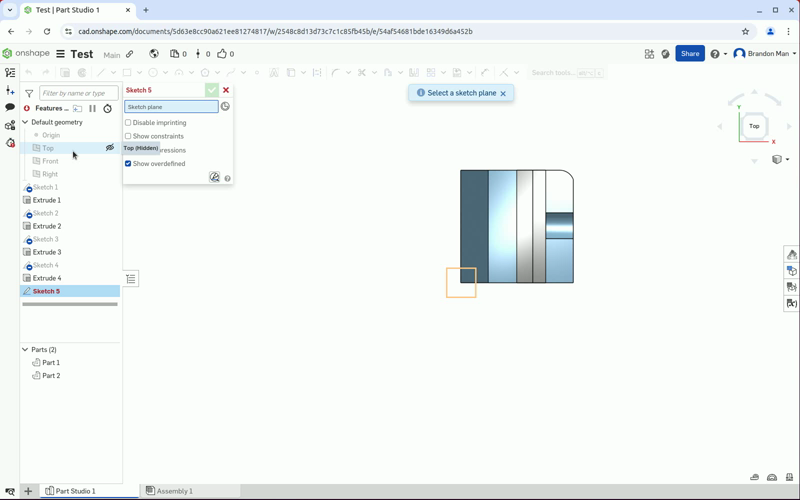
click(73, 150)
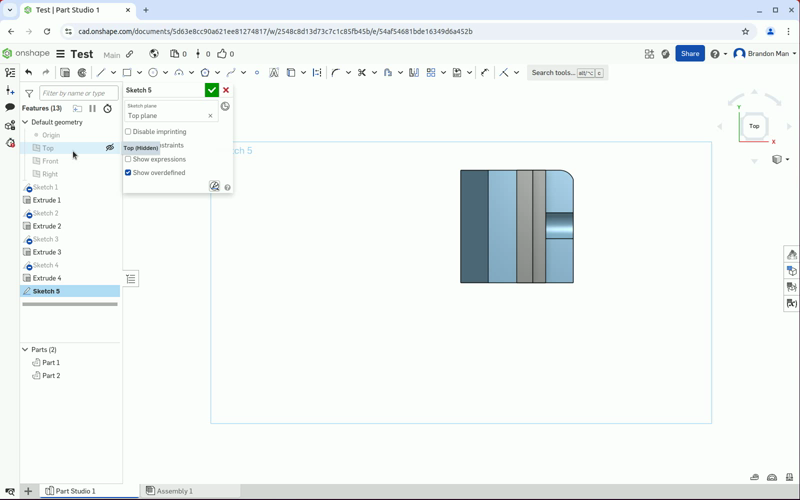
mouse_move(73, 352)
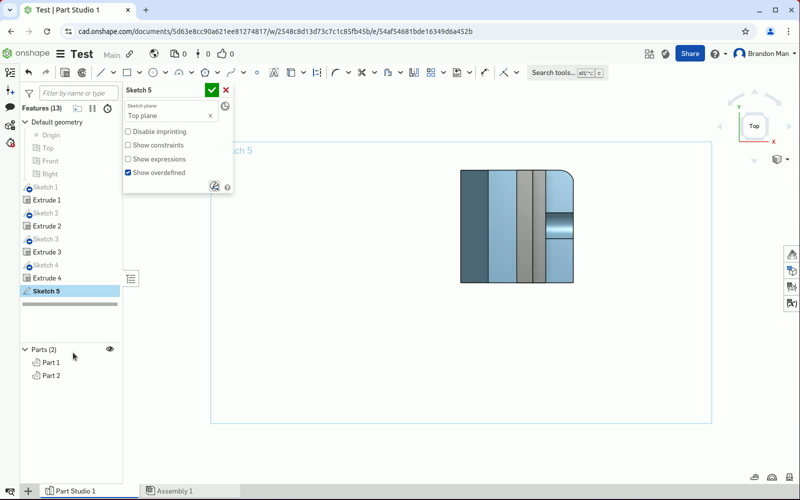
key(y)
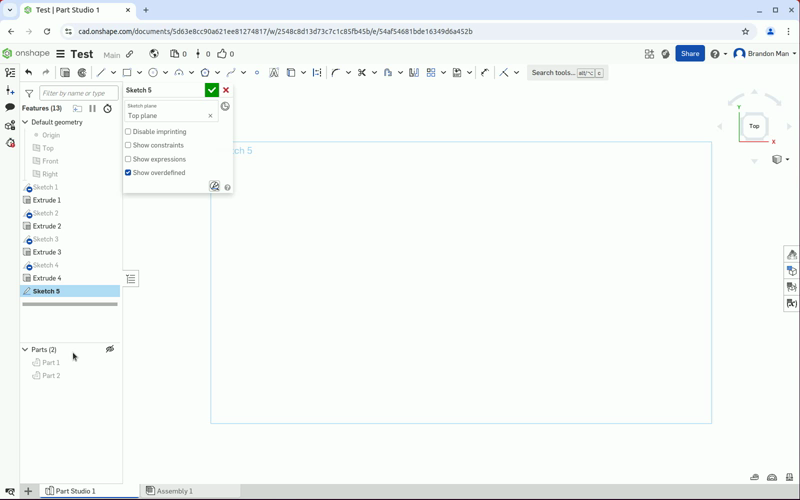
key(l)
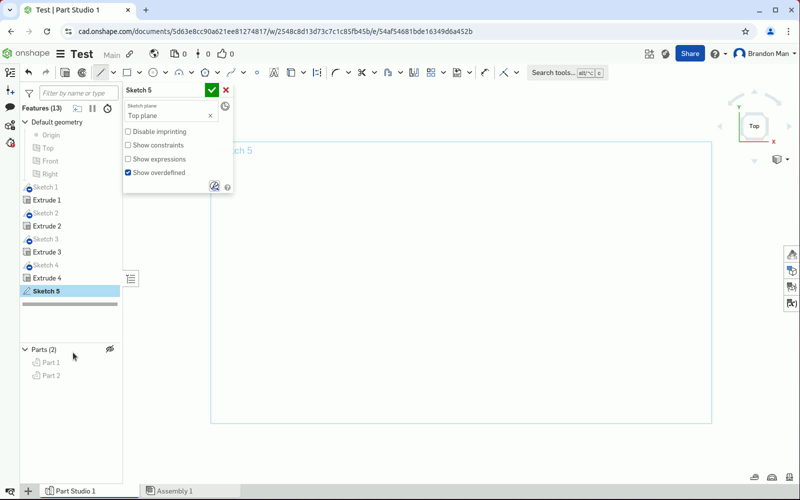
key_down(shift)
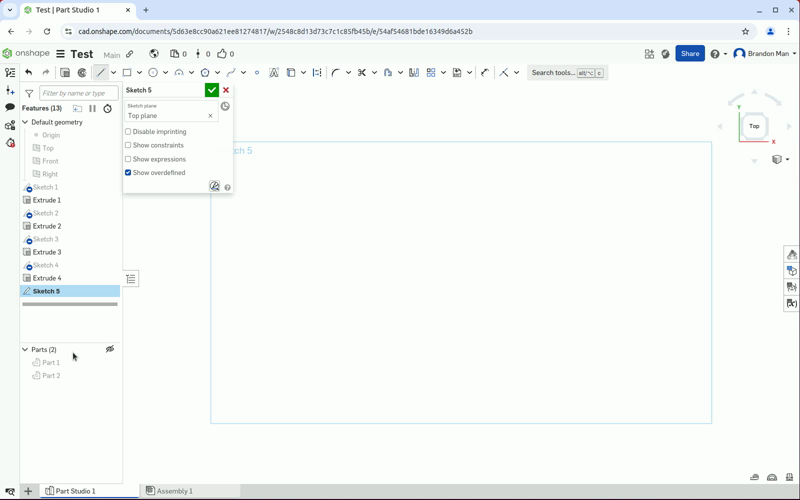
mouse_move(559, 282)
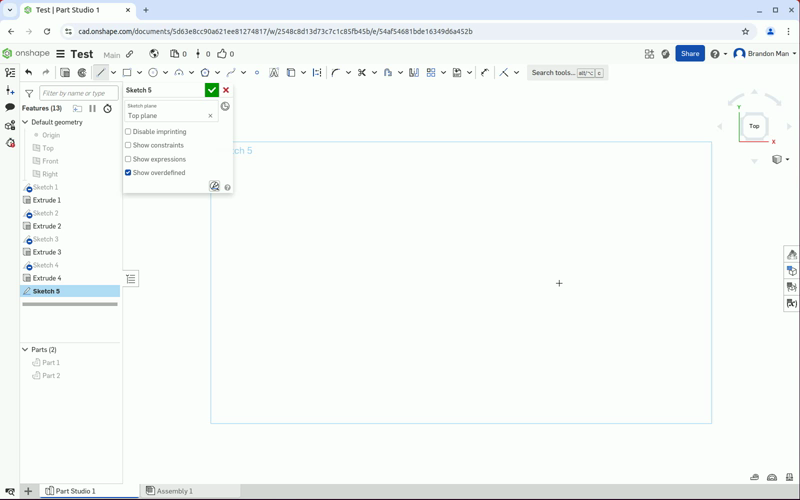
click(559, 282)
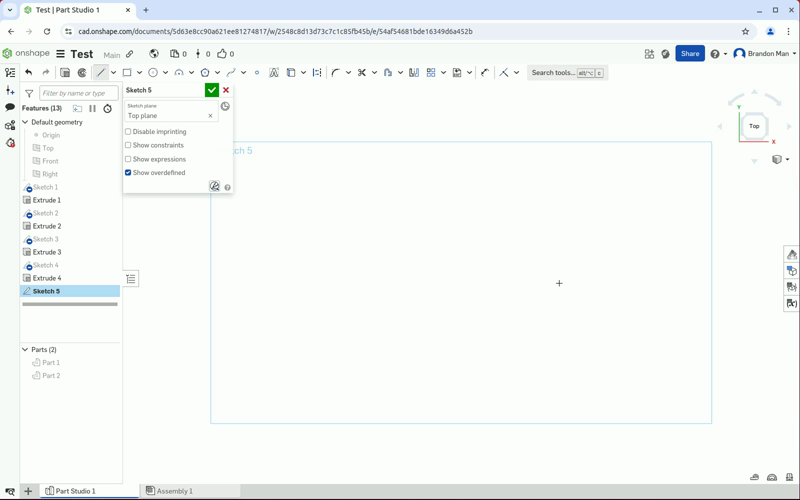
key_up(shift)
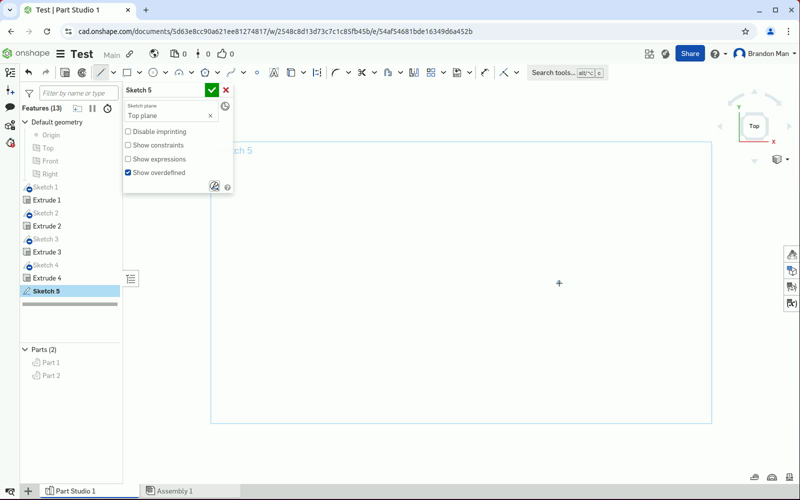
key_down(shift)
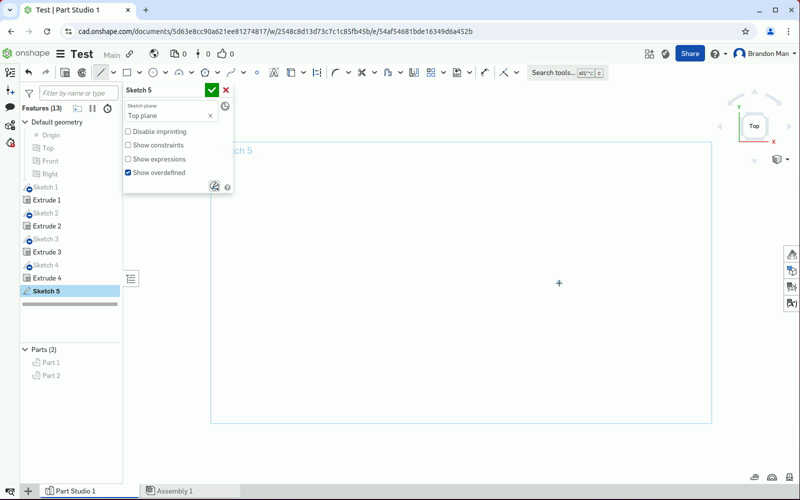
mouse_move(589, 282)
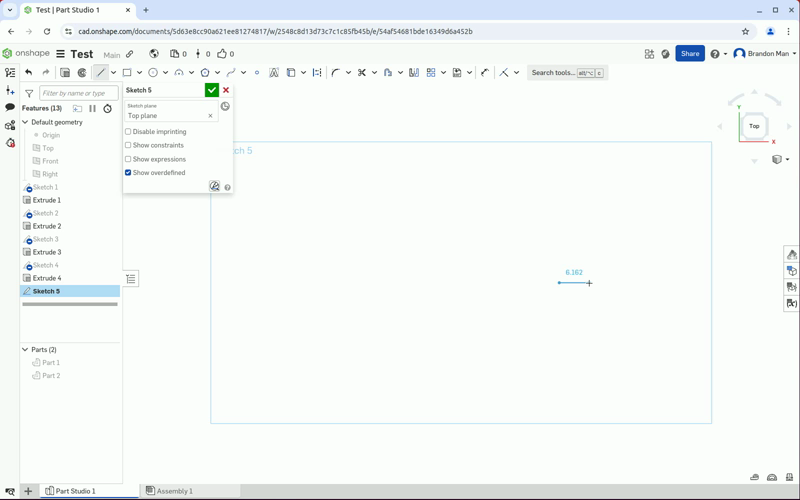
mouse_move(574, 282)
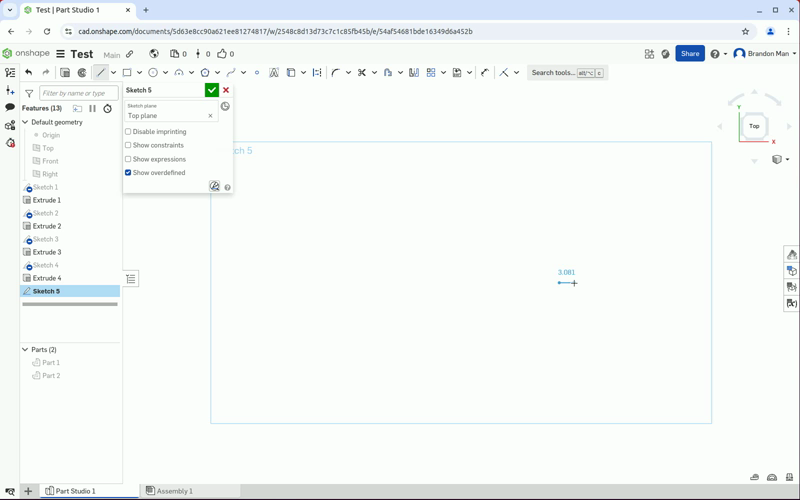
click(574, 282)
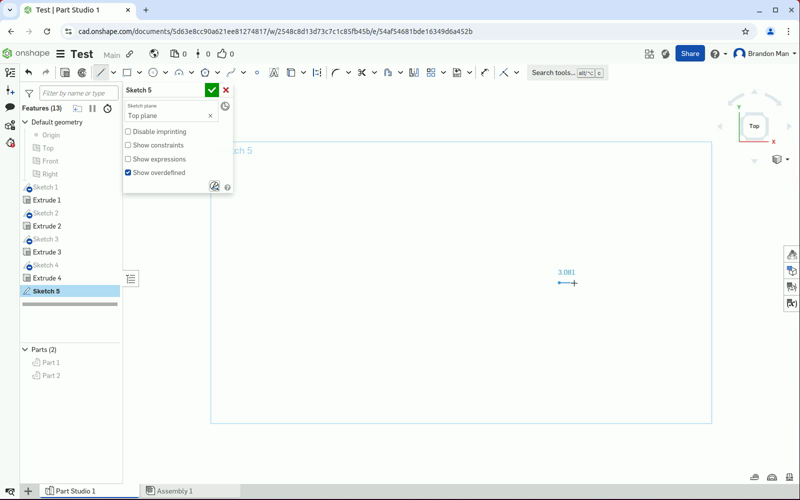
key_up(shift)
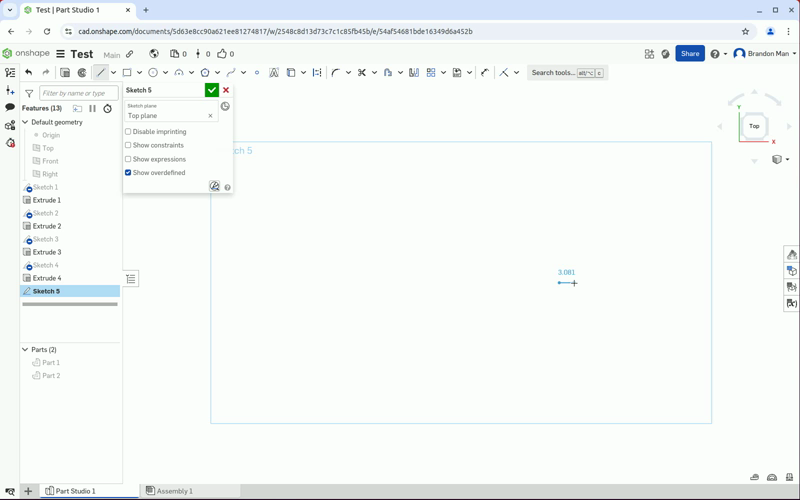
key_down(shift)
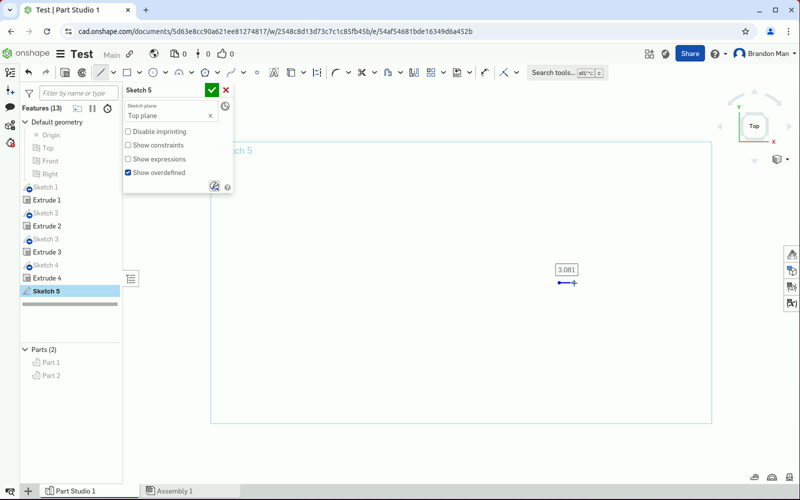
mouse_move(589, 282)
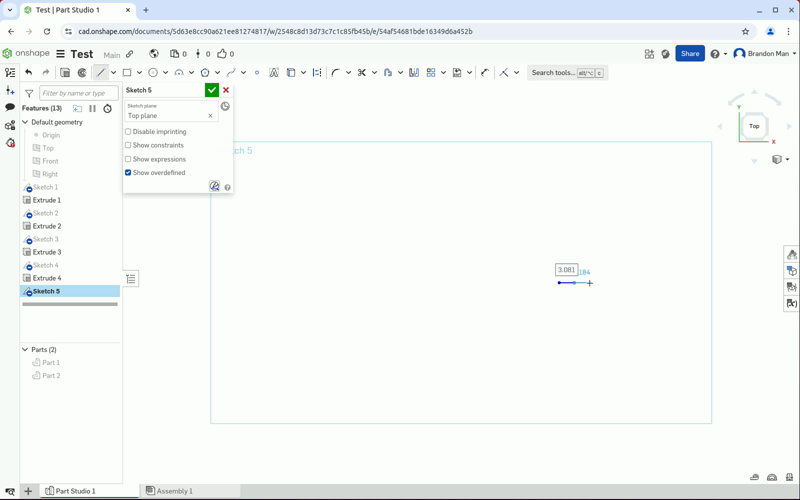
mouse_move(574, 267)
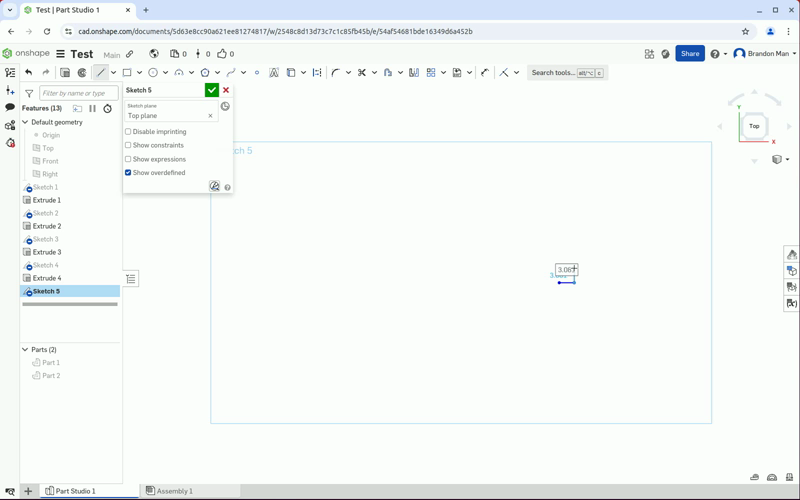
click(574, 267)
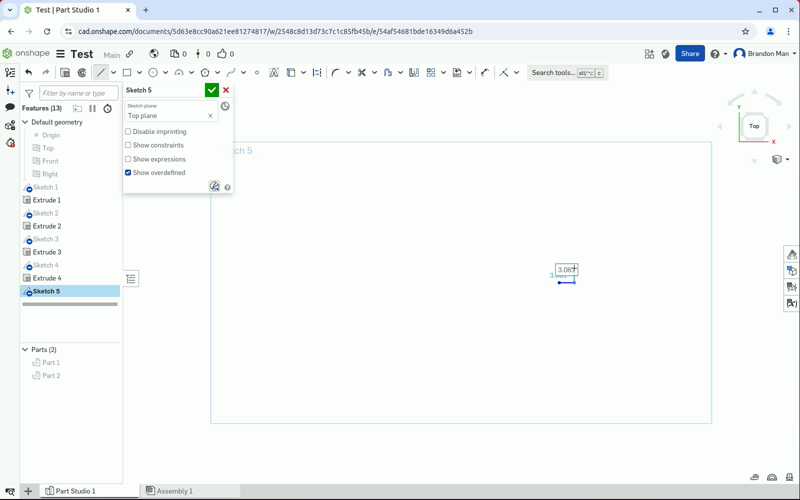
key_up(shift)
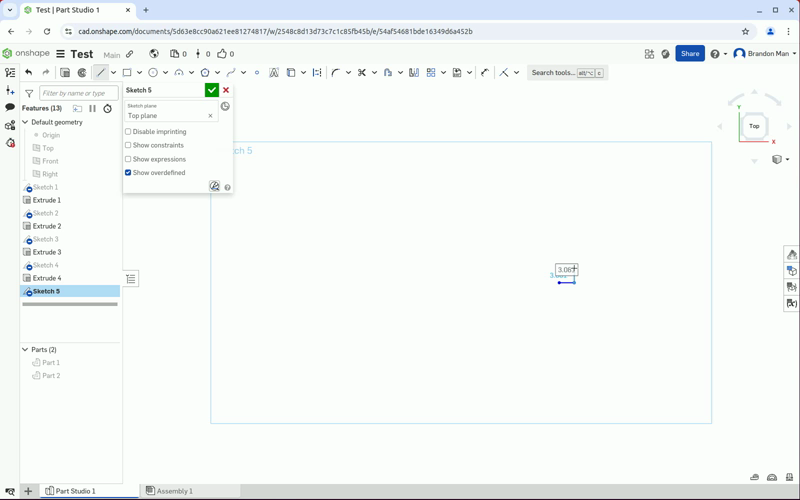
key(esc)
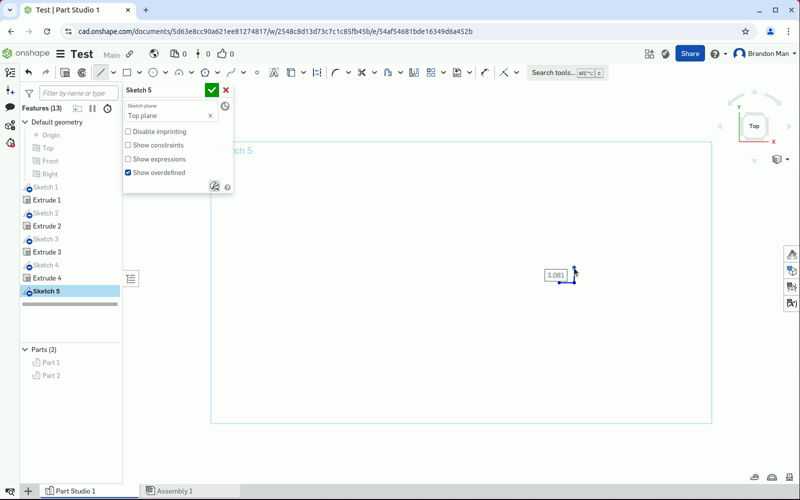
key(a)
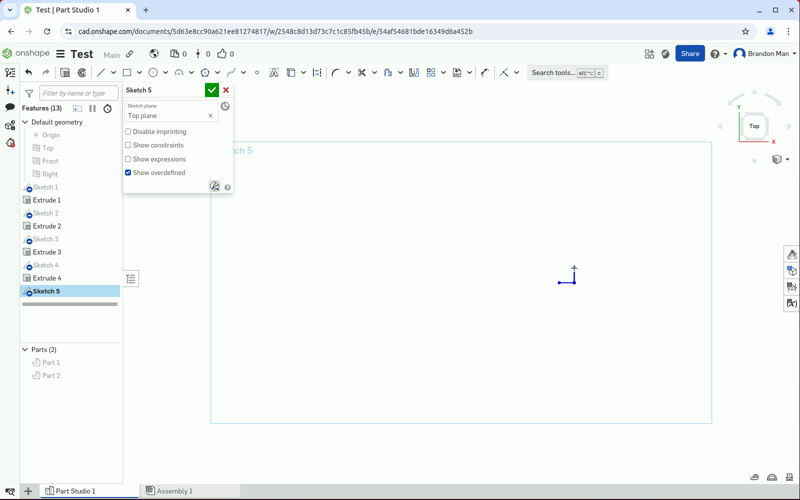
mouse_move(574, 267)
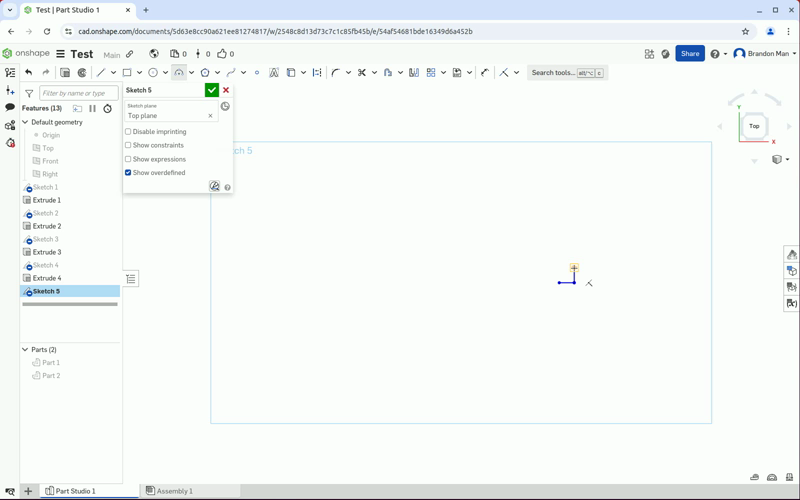
click(574, 267)
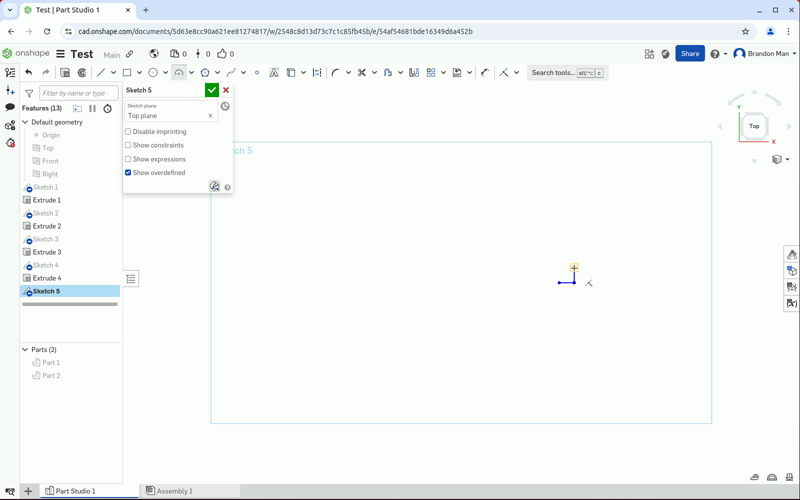
mouse_move(559, 282)
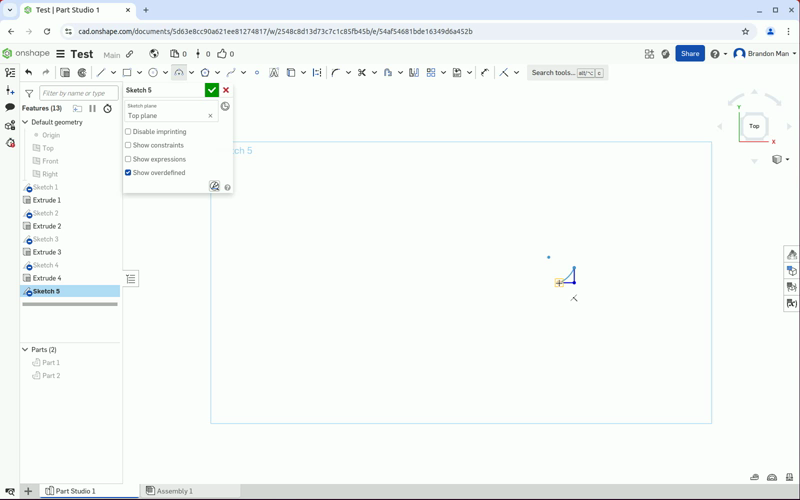
click(559, 282)
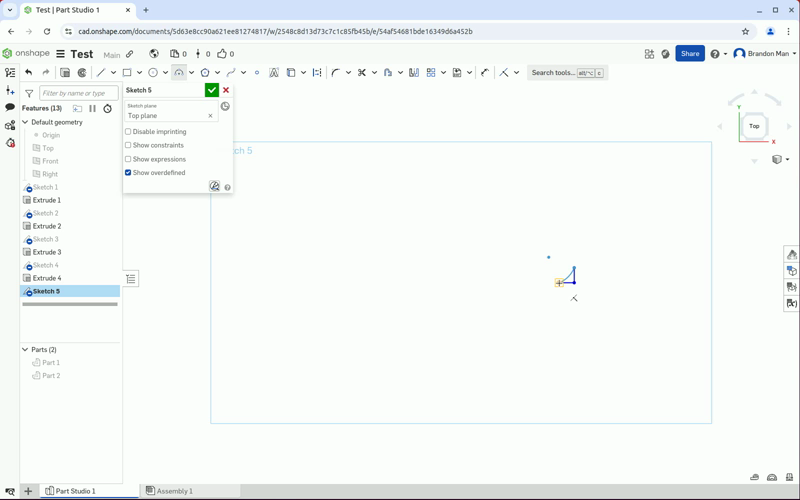
key_down(shift)
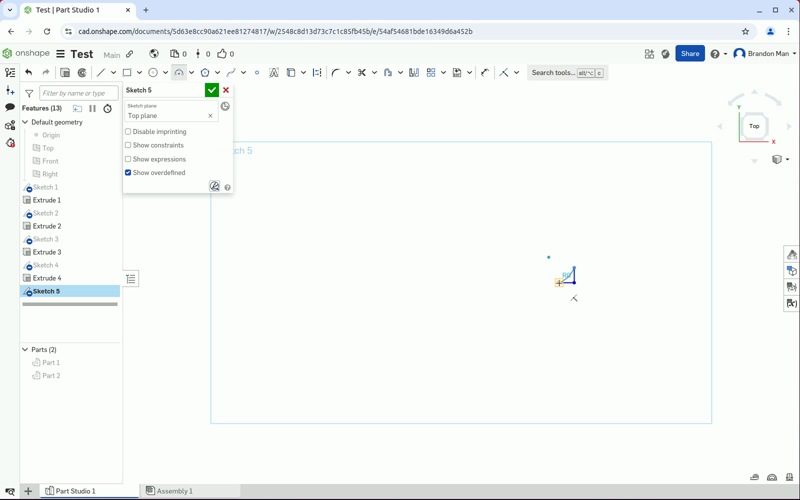
mouse_move(570, 278)
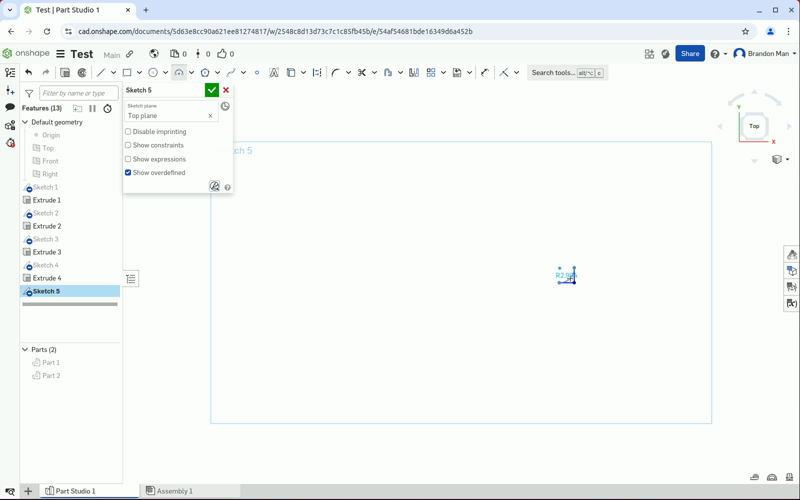
click(570, 278)
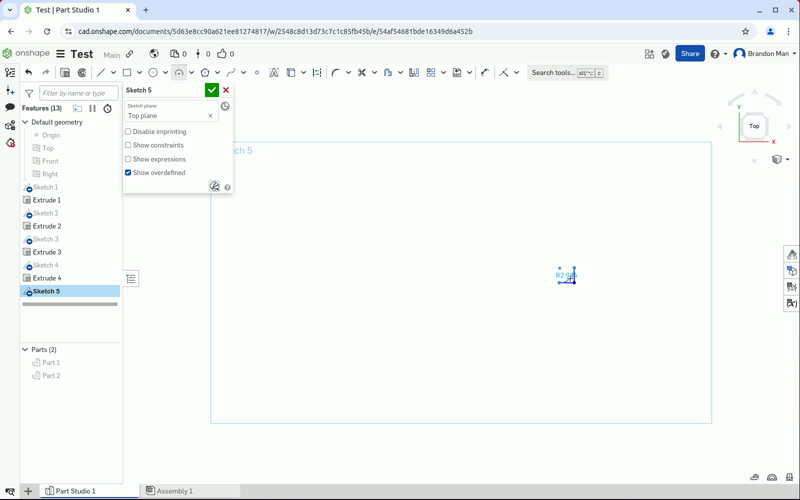
key_up(shift)
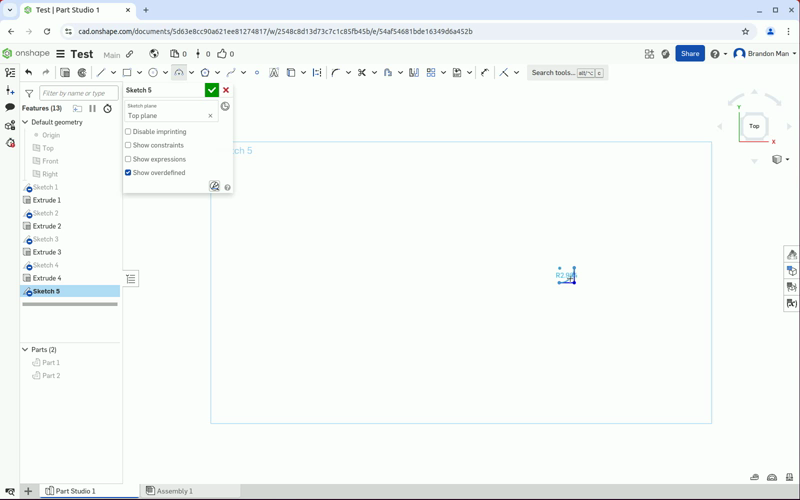
key(esc)
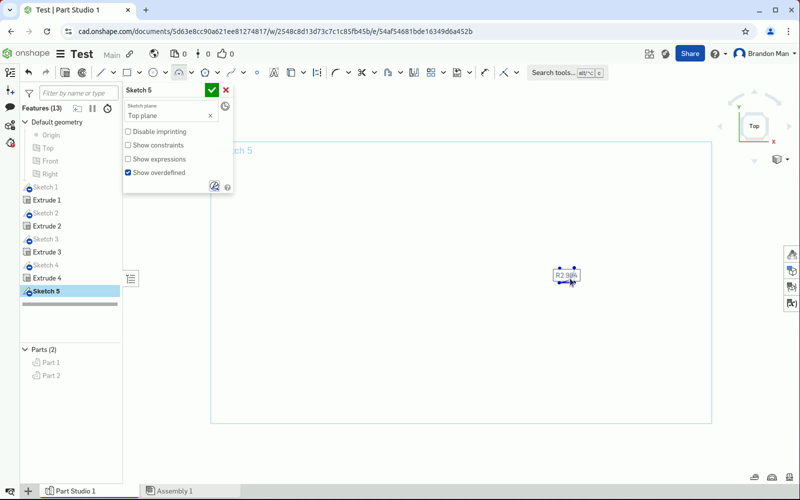
mouse_move(573, 282)
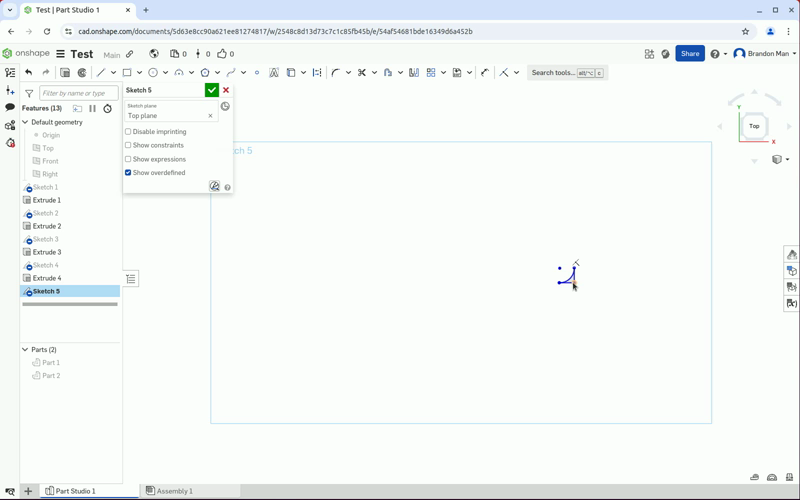
scroll(6)
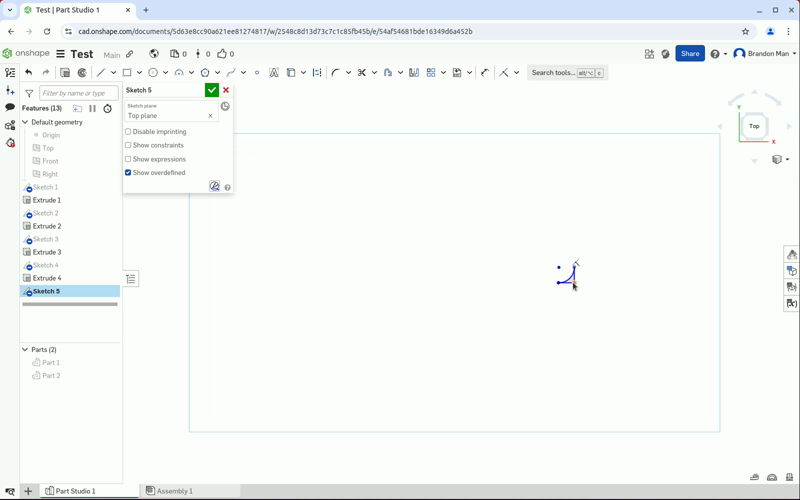
scroll(6)
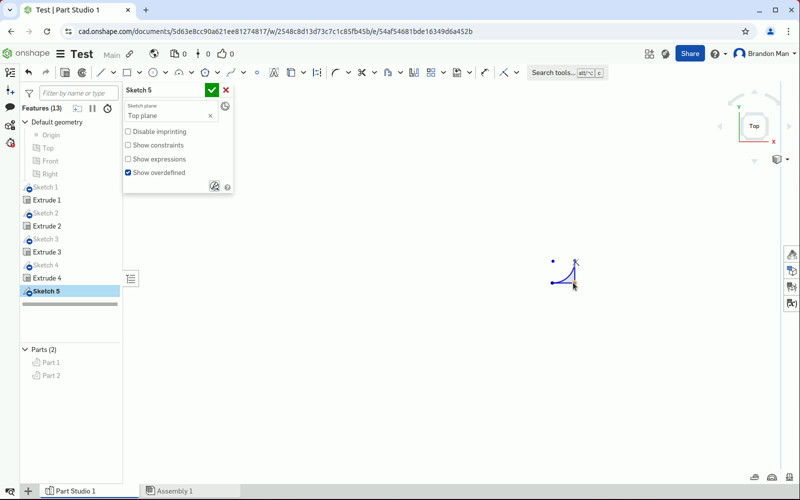
scroll(6)
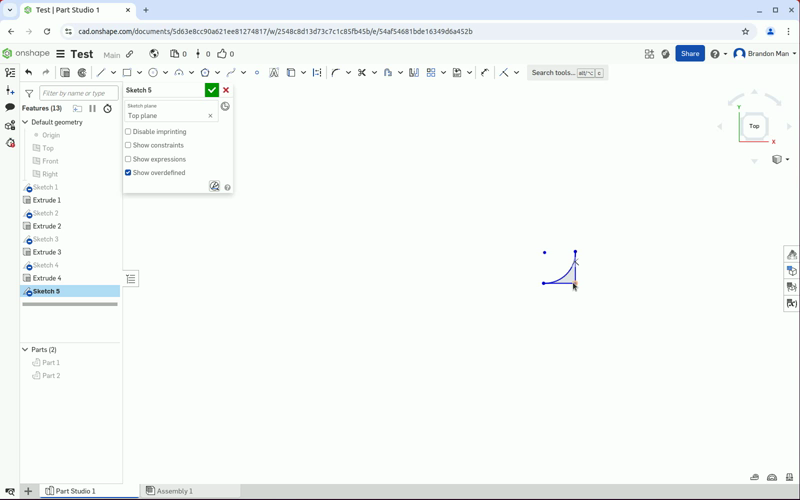
scroll(6)
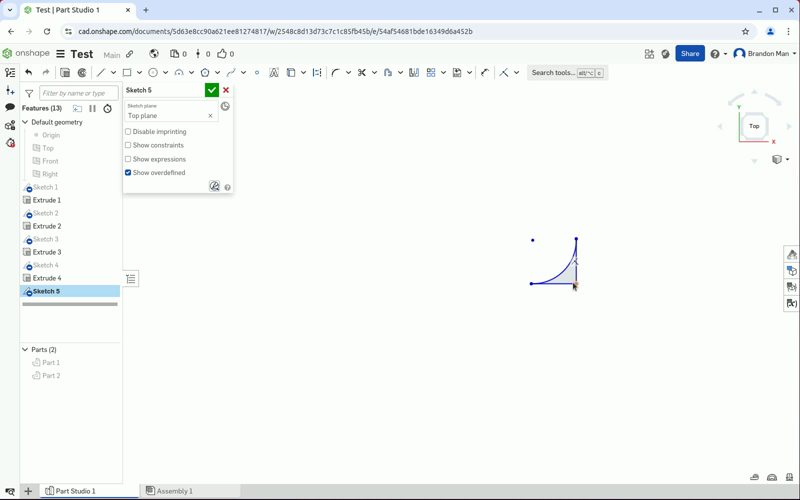
scroll(6)
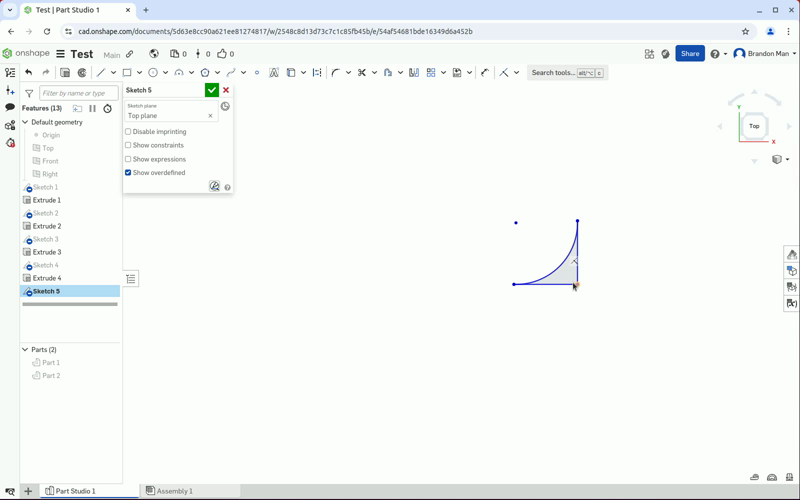
scroll(6)
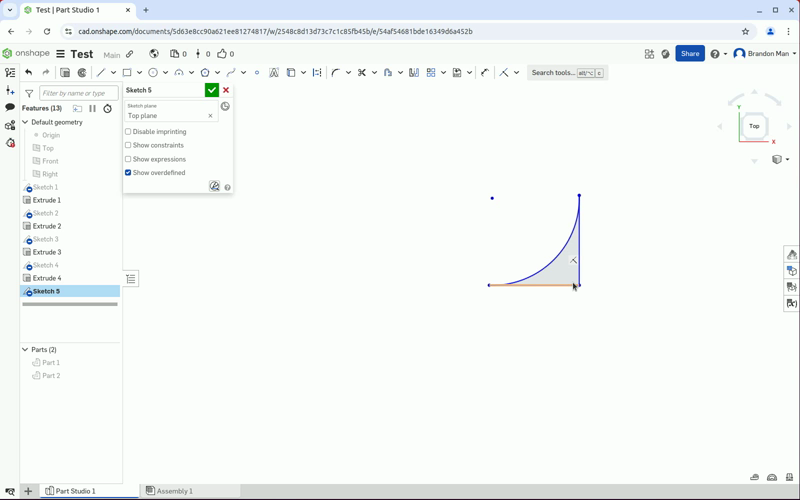
scroll(6)
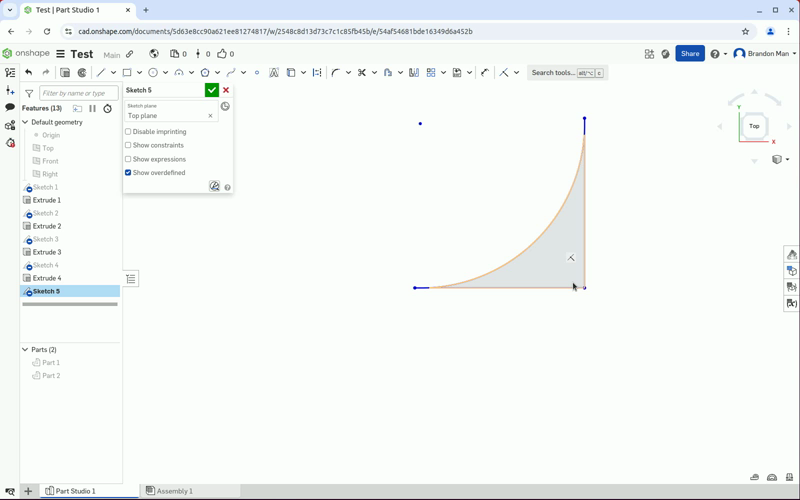
click(573, 282)
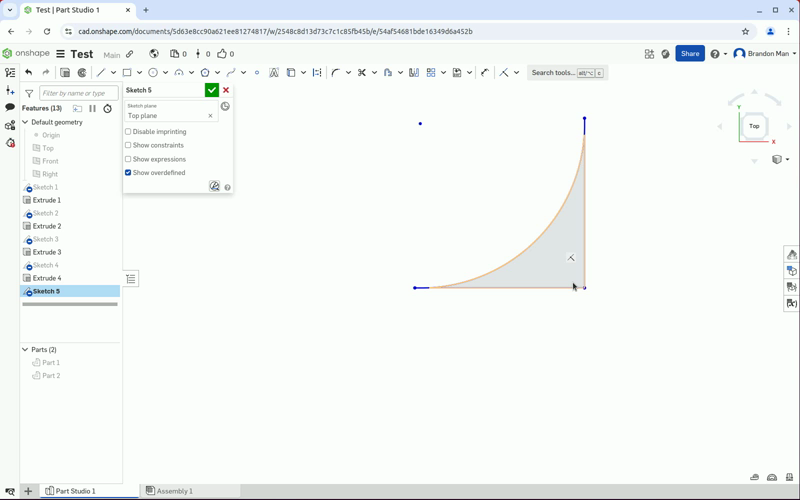
scroll(-6)
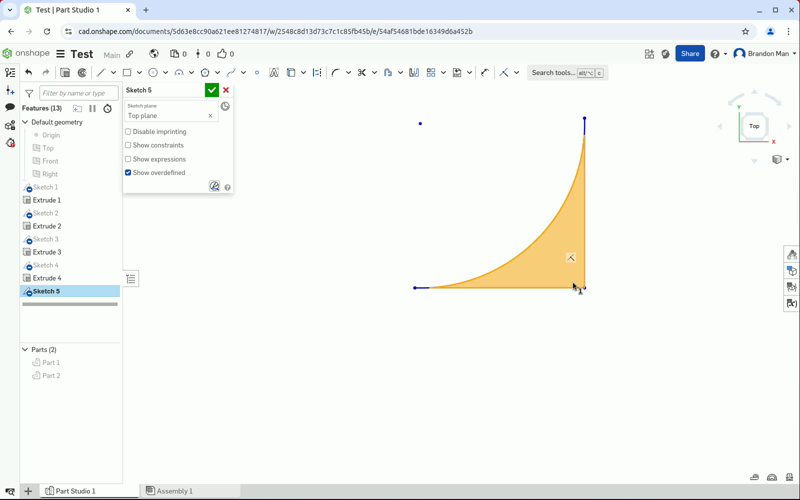
scroll(-6)
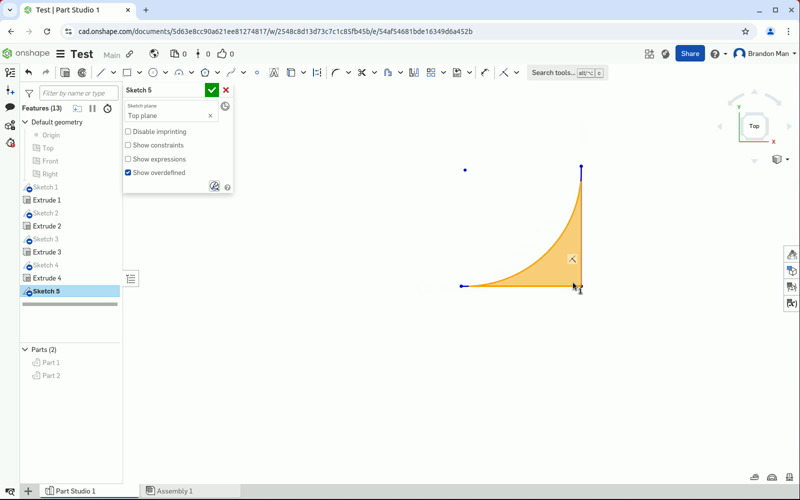
scroll(-6)
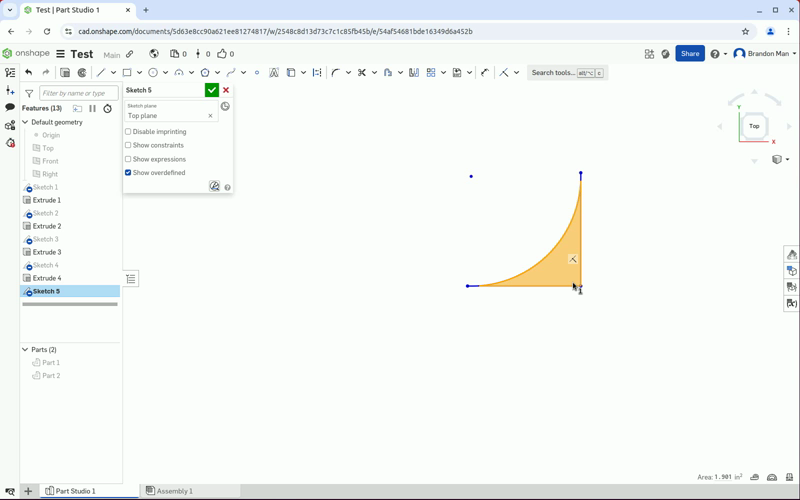
scroll(-6)
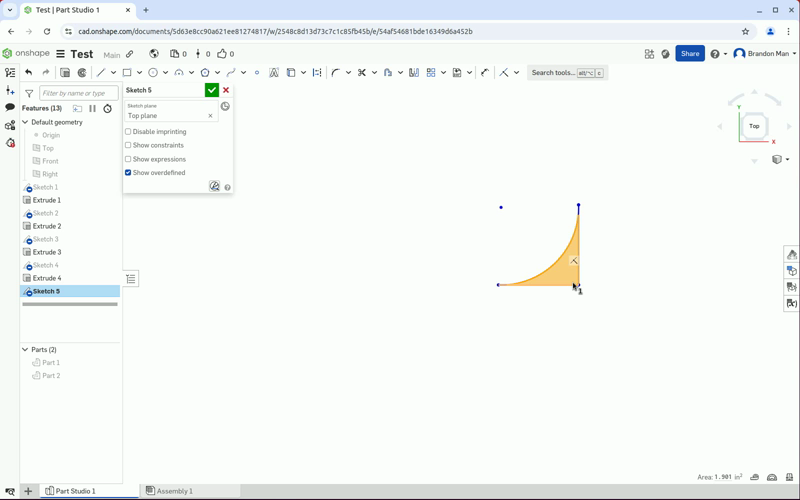
scroll(-6)
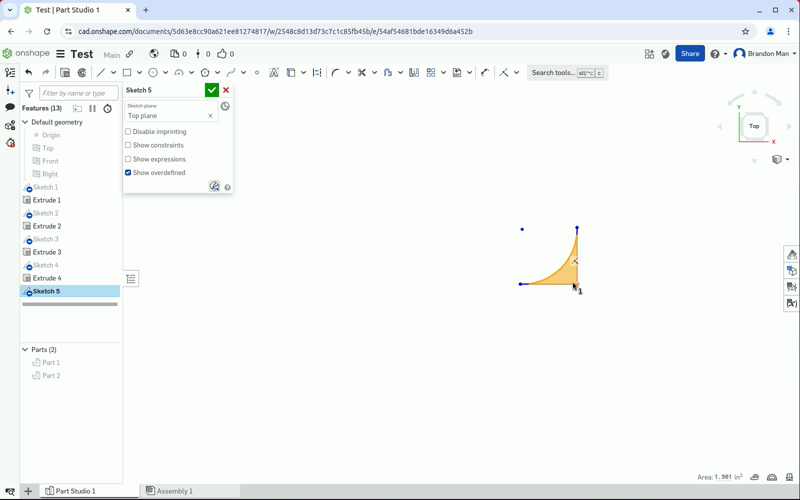
scroll(-6)
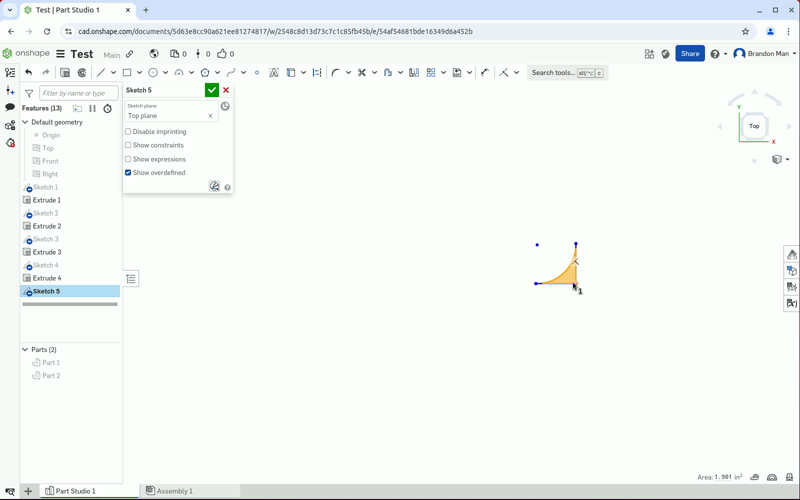
scroll(-6)
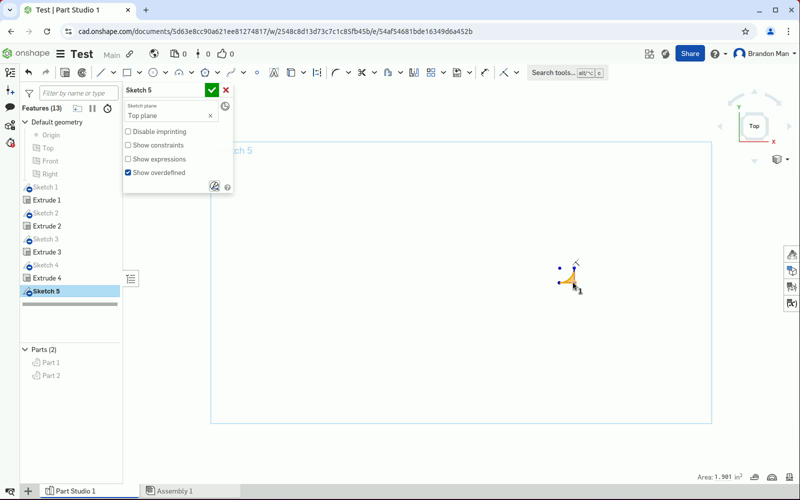
mouse_move(73, 352)
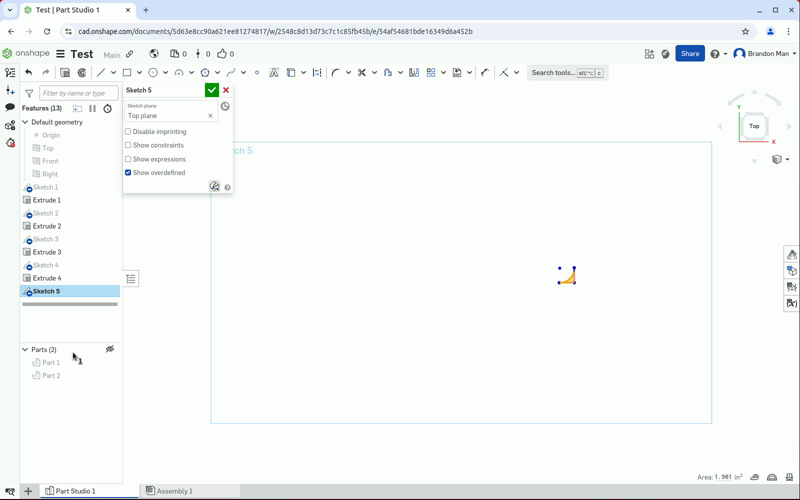
key(shift+y)
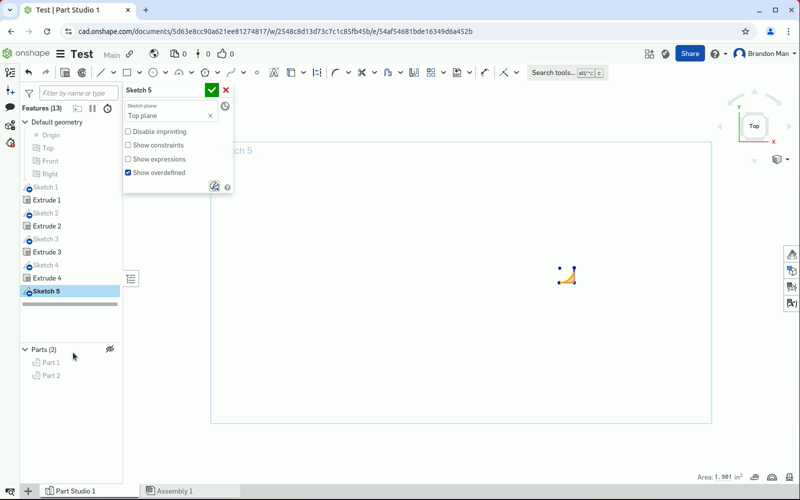
key(shift+e)
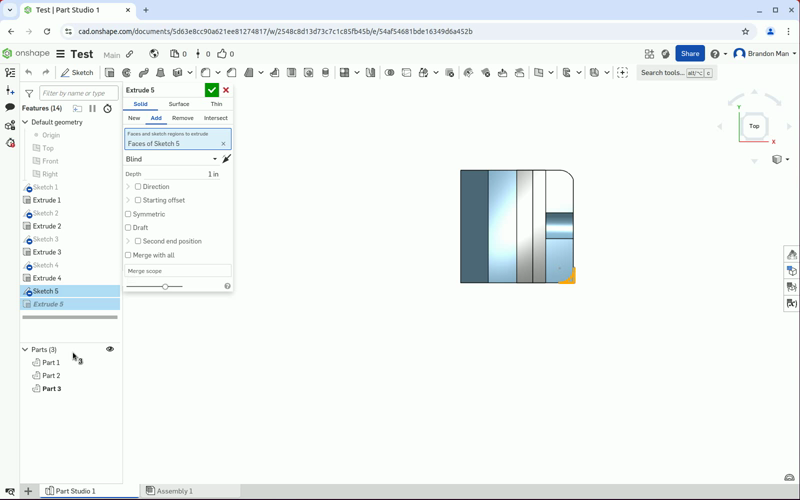
mouse_move(143, 106)
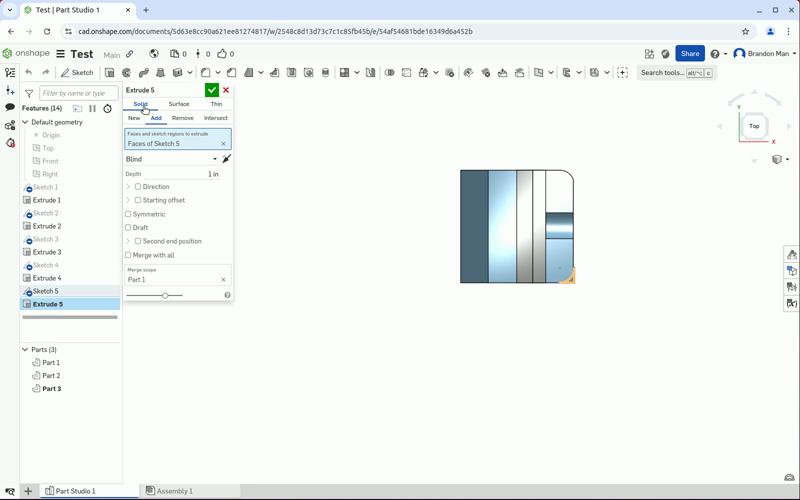
click(143, 106)
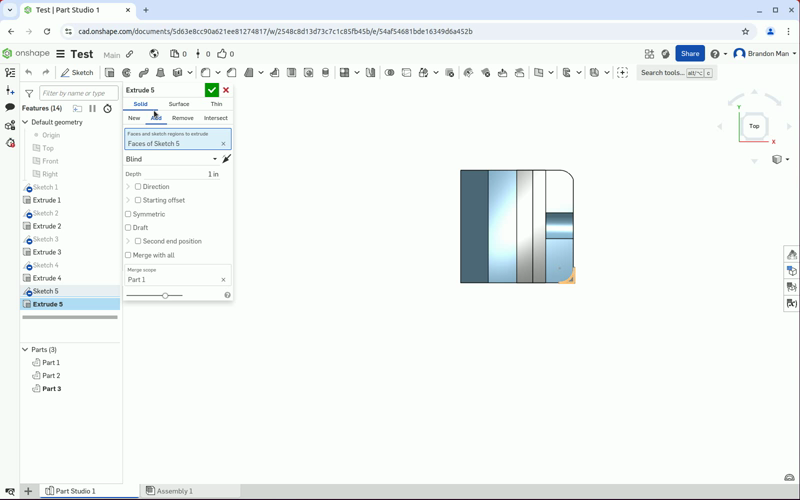
mouse_move(186, 120)
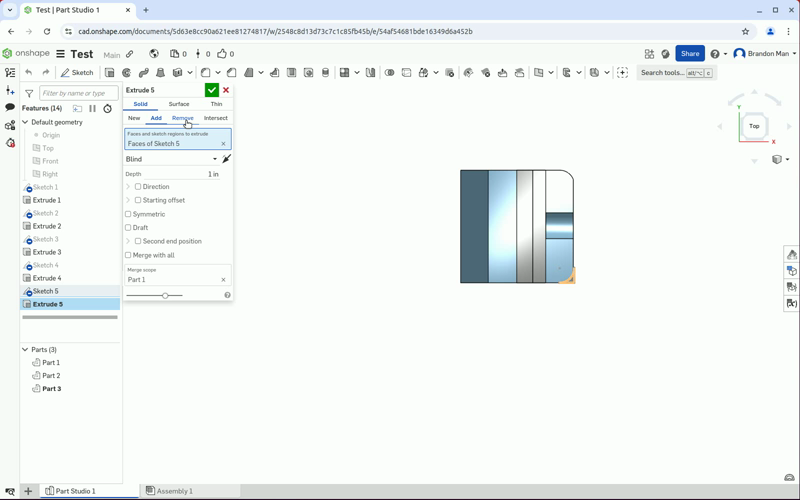
click(186, 120)
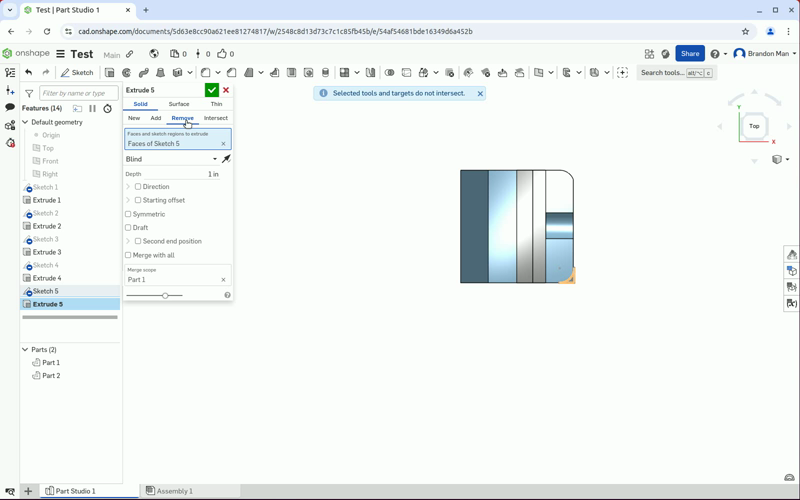
key(tab, 4)
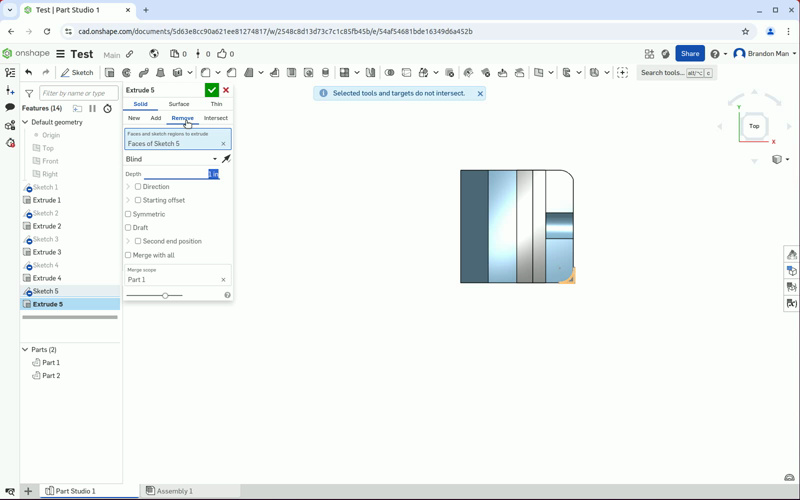
text(-11.554)
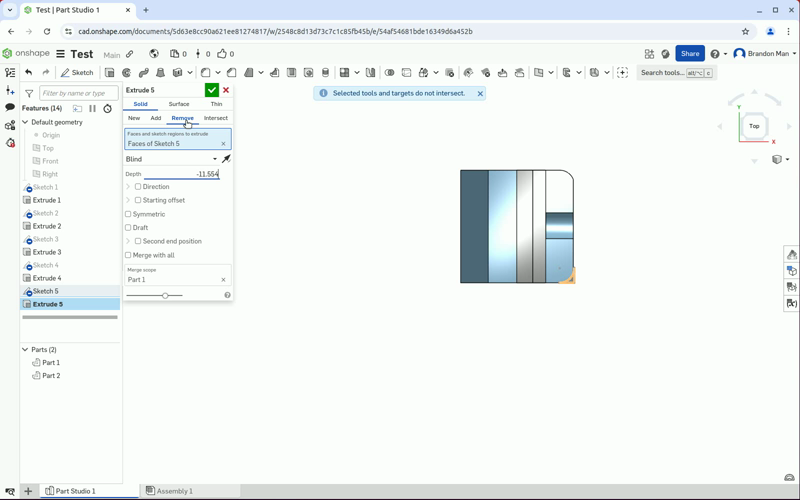
key(tab, 6)
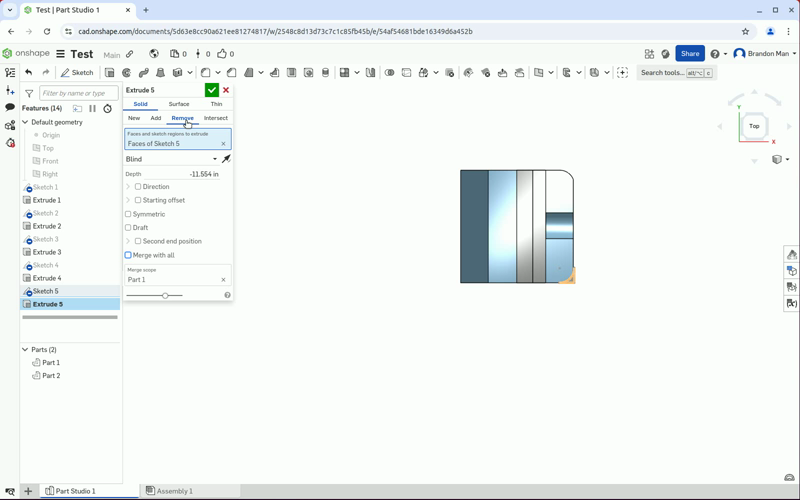
key(space)
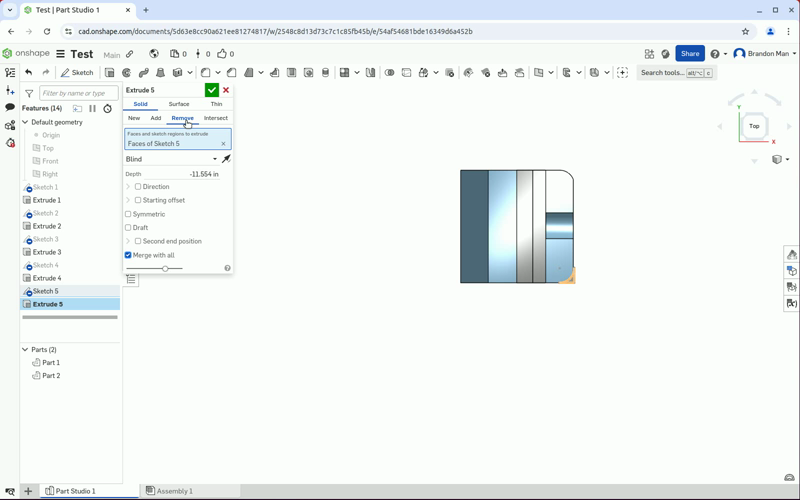
key(enter)
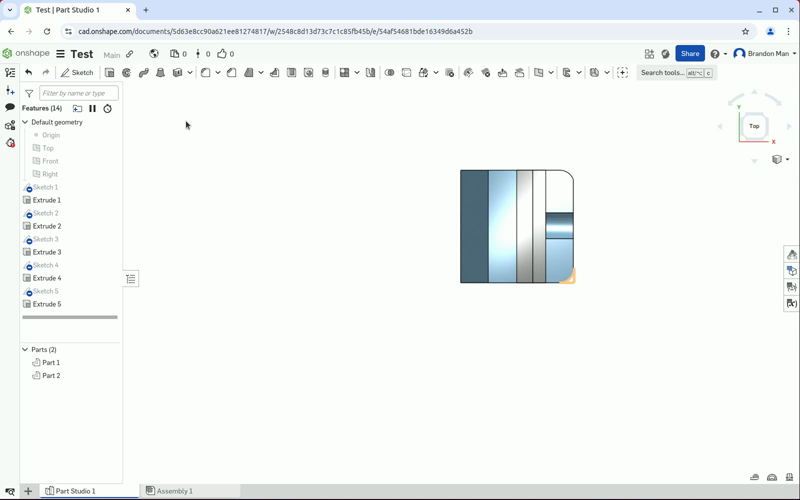
key(shift+h)
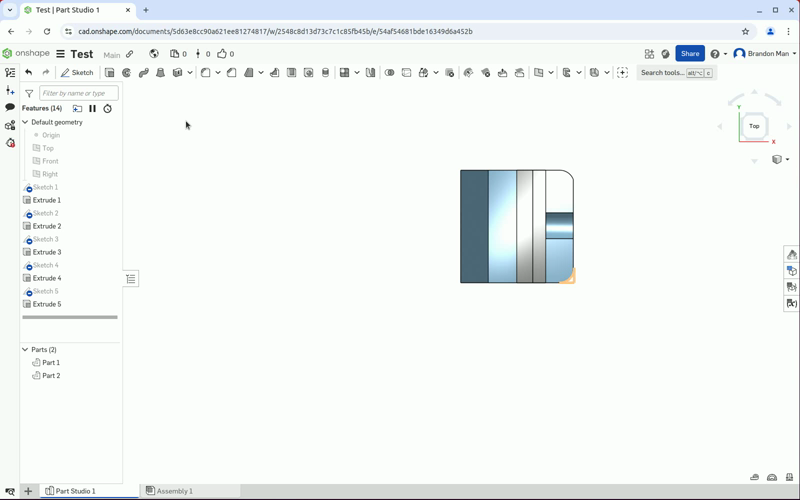
key(shift+h)
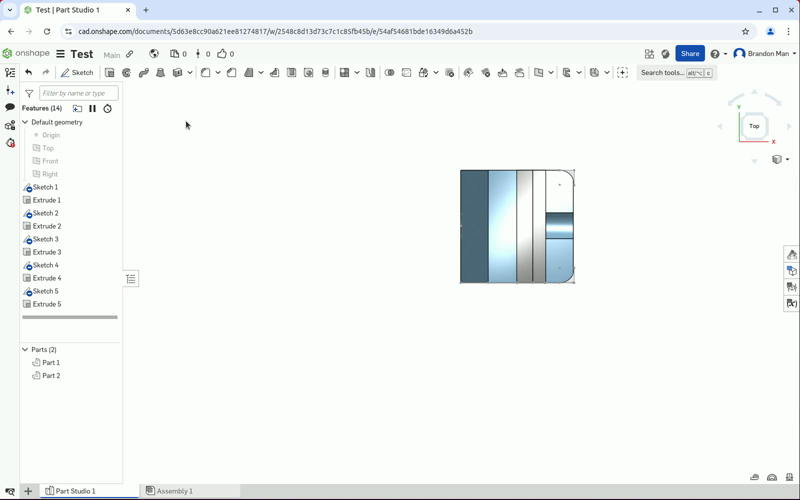
key(shift+7)
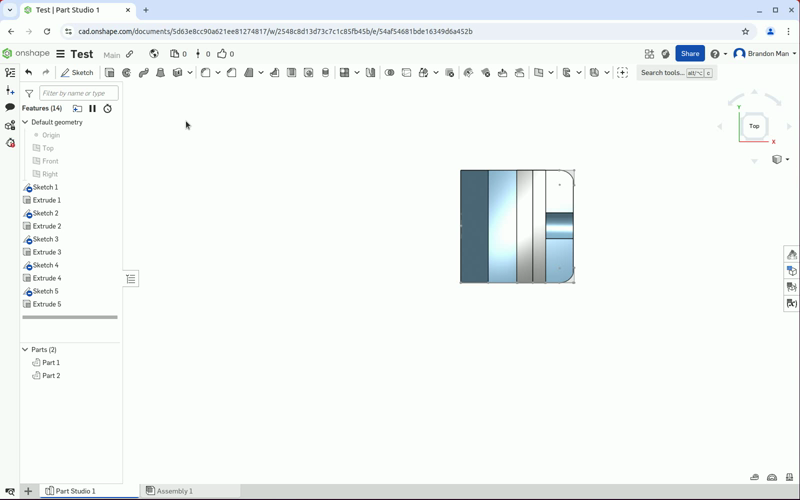
key(up, 3)
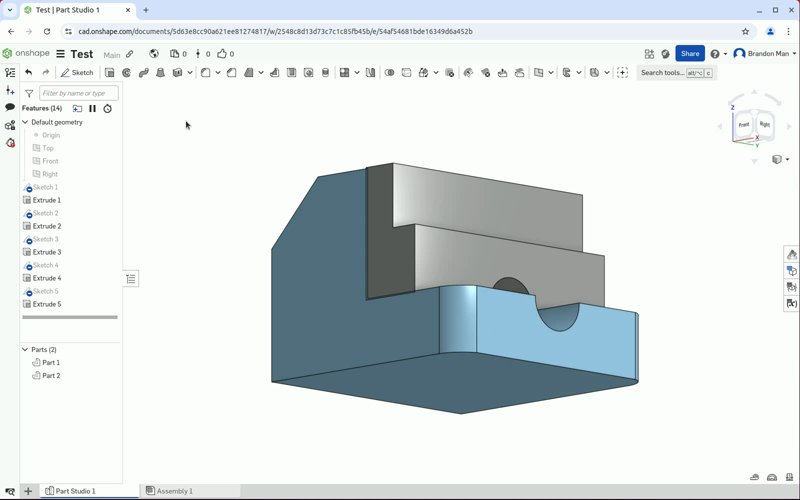
key(left, 3)
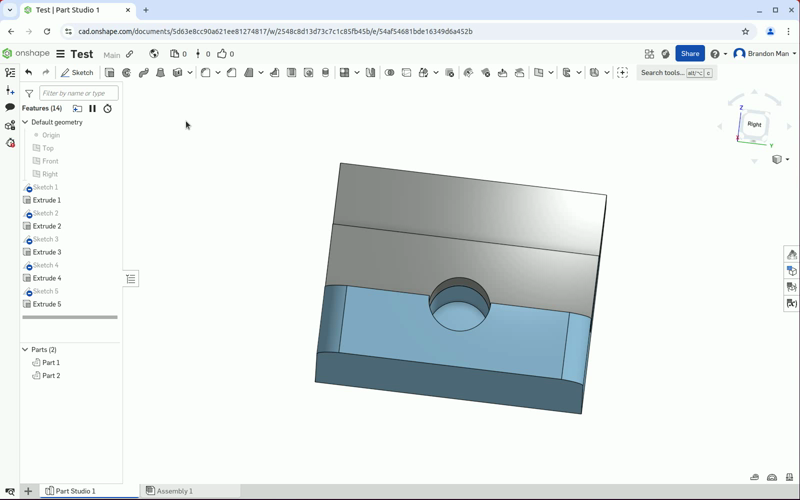
key(right, 3)
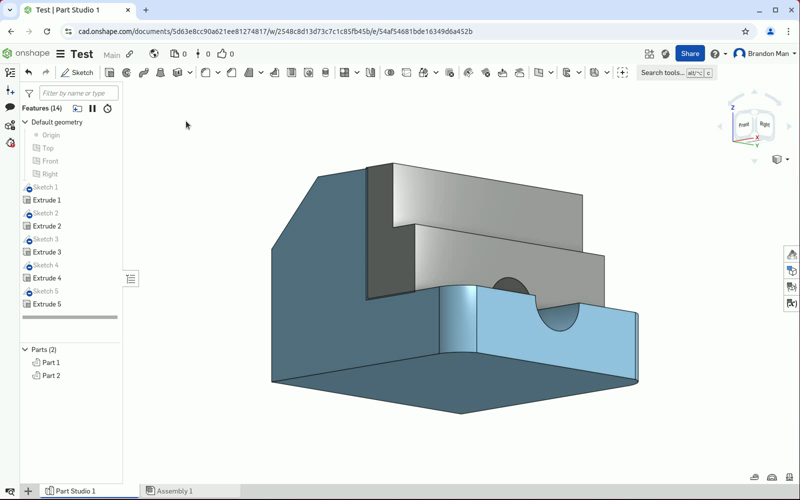
key(down, 3)
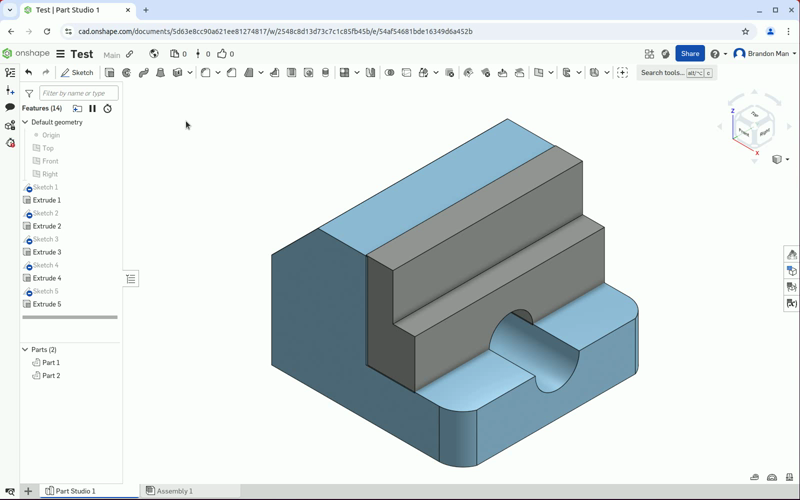
mouse_move(73, 189)
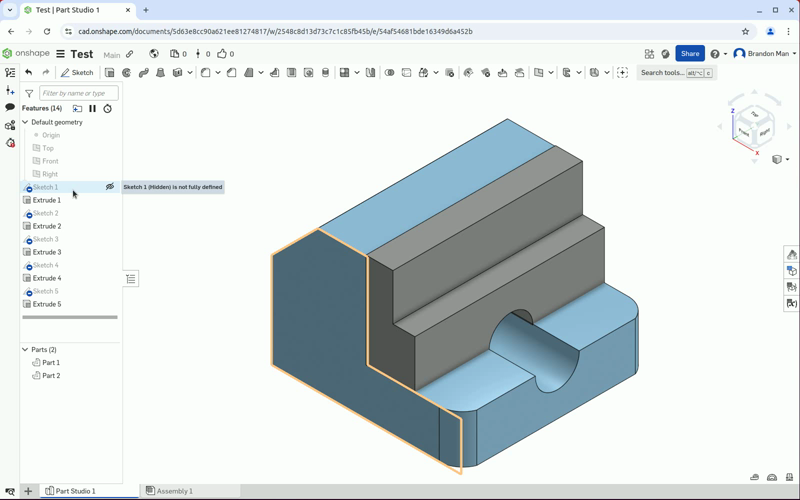
click(73, 189)